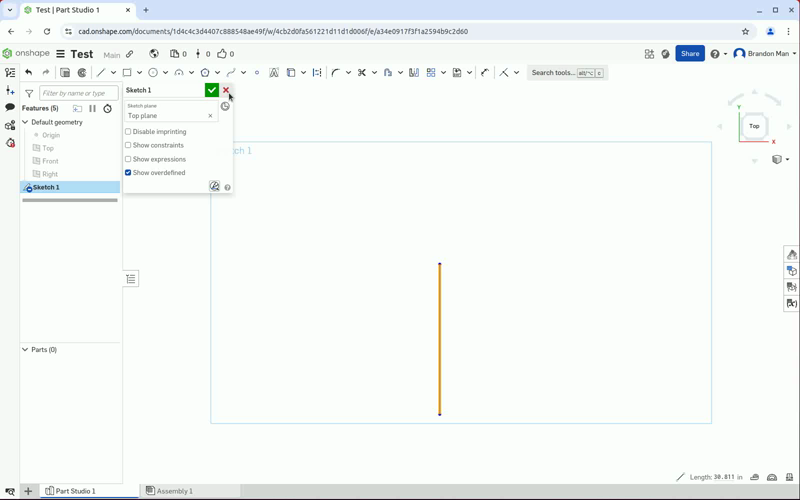
key(shift+h)
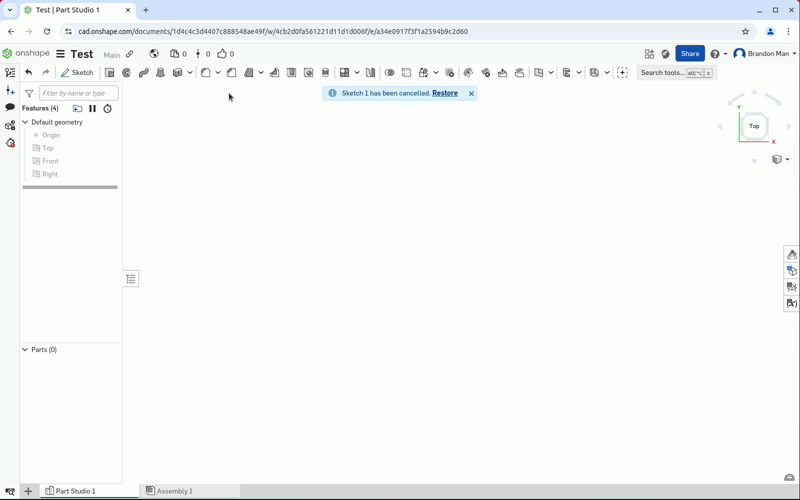
mouse_move(73, 352)
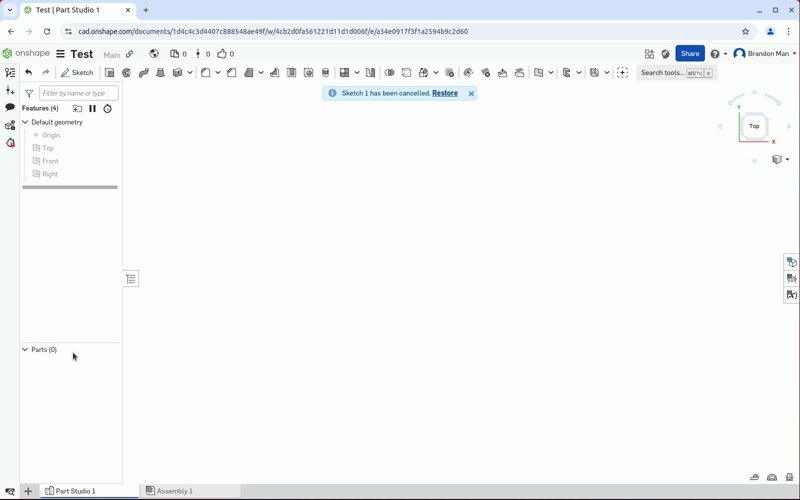
key(y)
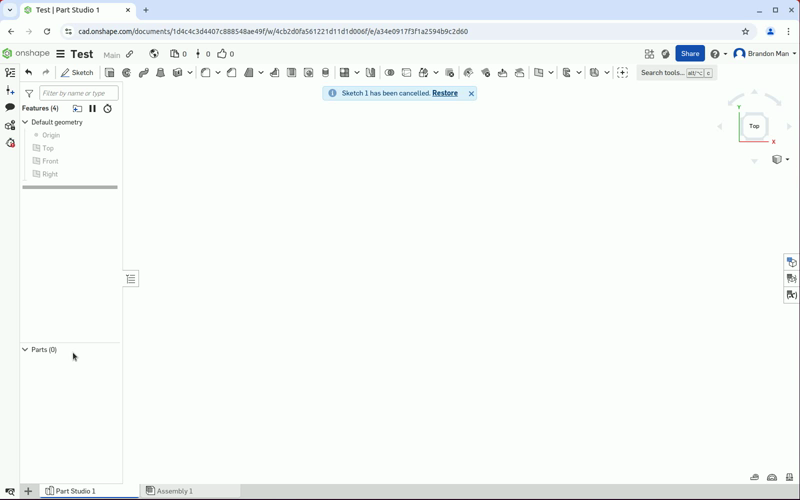
key(shift+p)
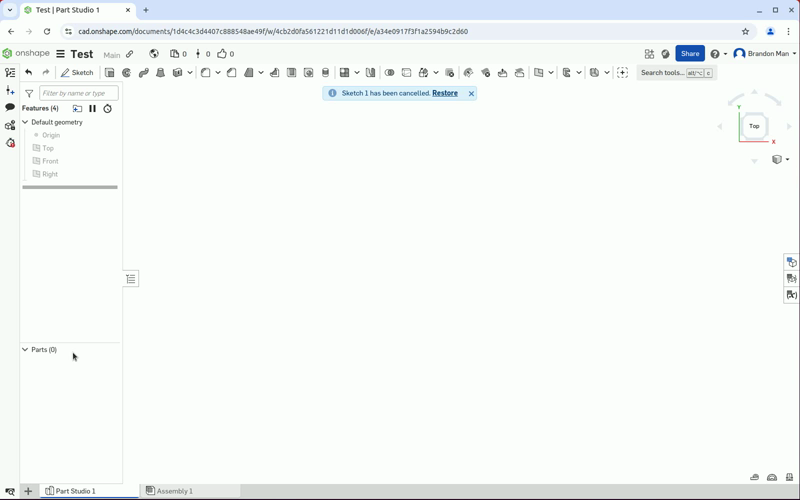
key(space)
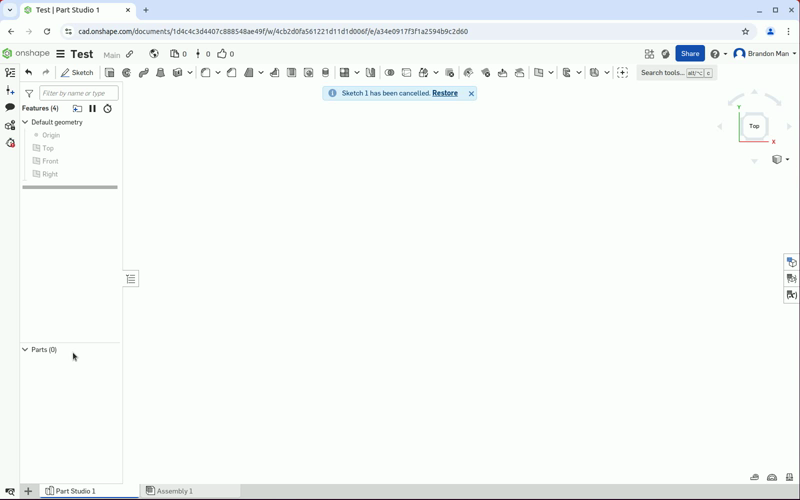
key_down(shift)
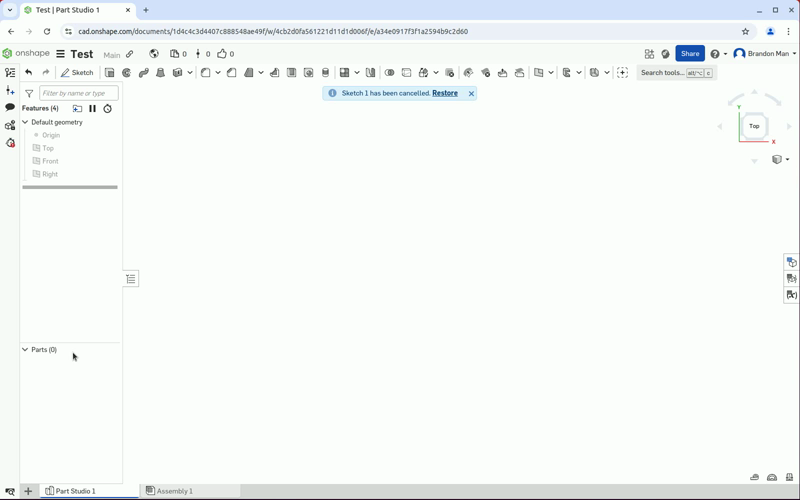
key(up)
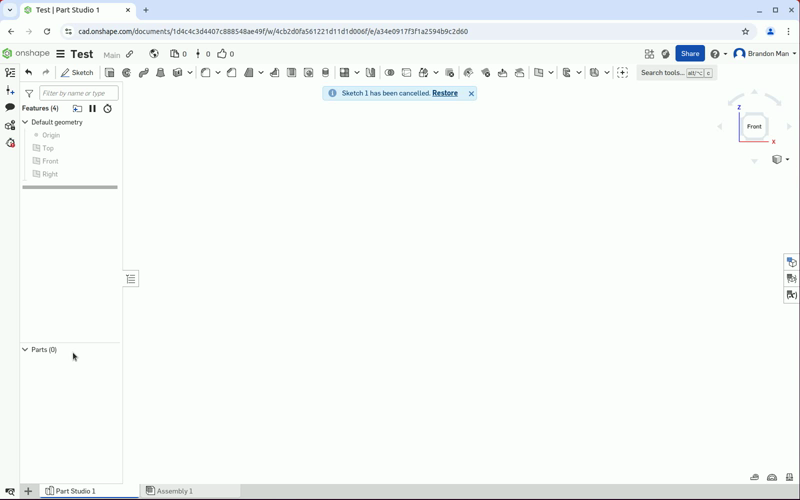
key_up(shift)
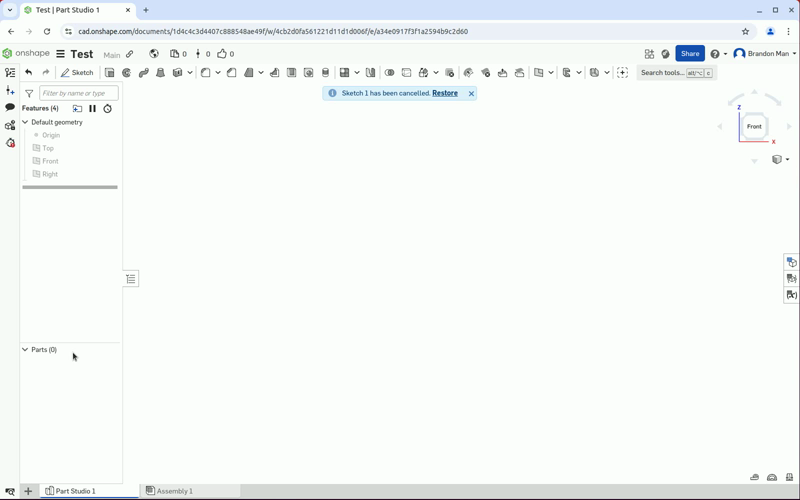
mouse_move(73, 352)
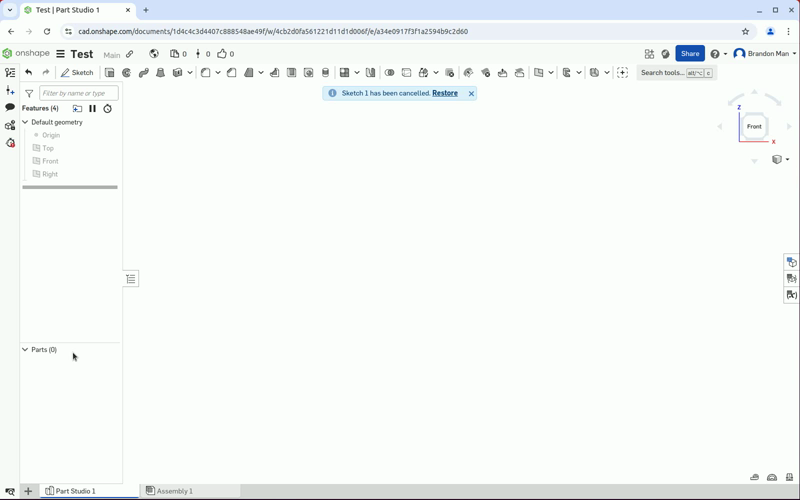
key(shift+y)
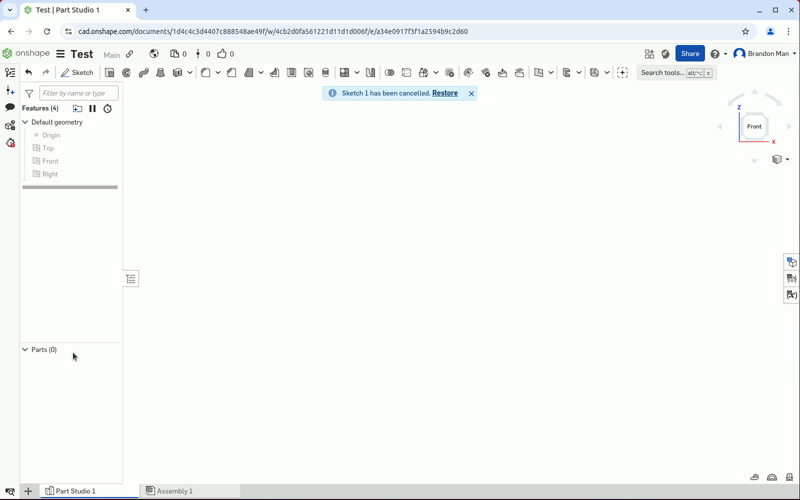
key(shift+s)
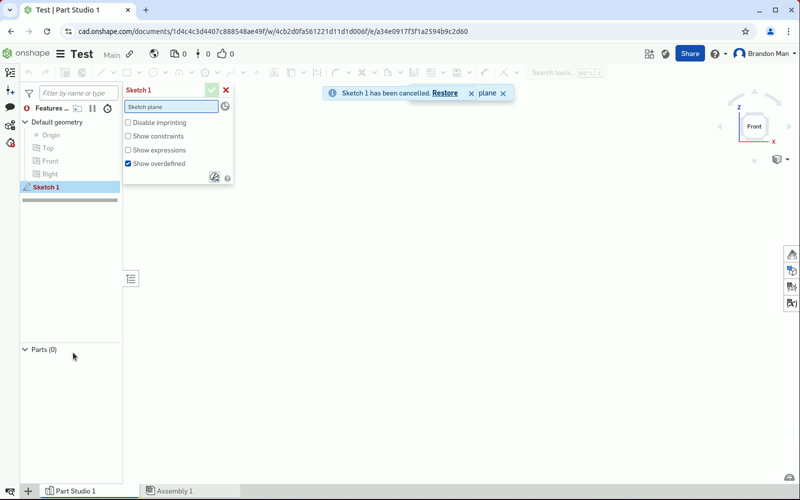
mouse_move(73, 163)
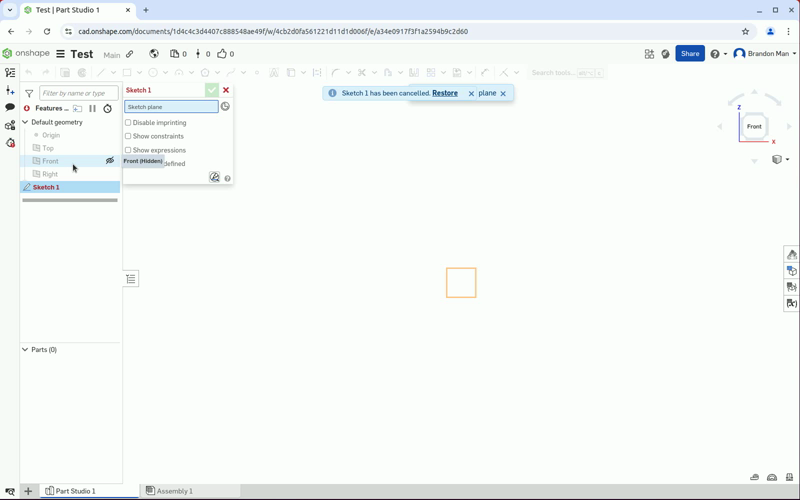
click(73, 163)
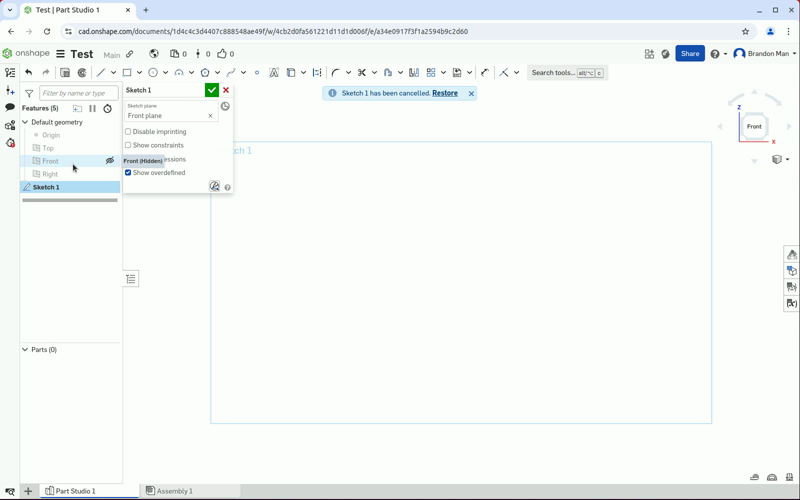
mouse_move(73, 352)
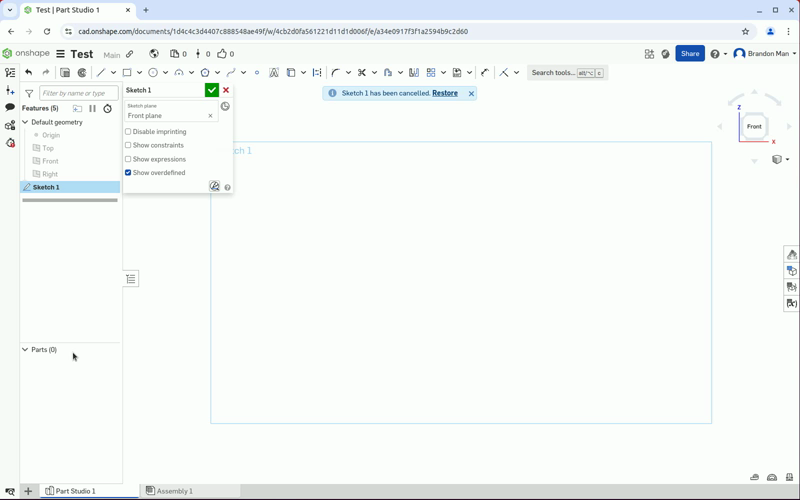
key(y)
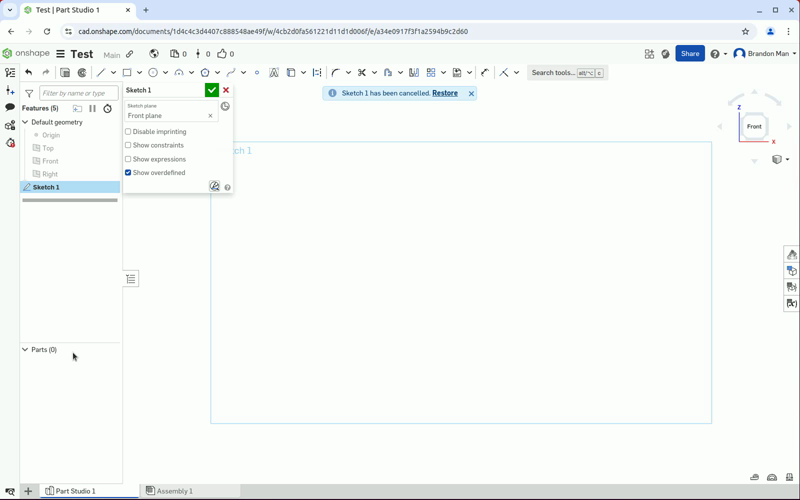
key(a)
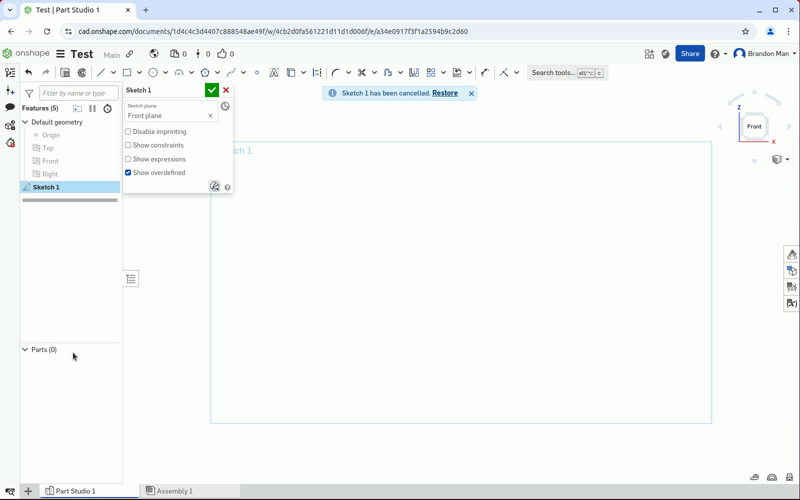
key_down(shift)
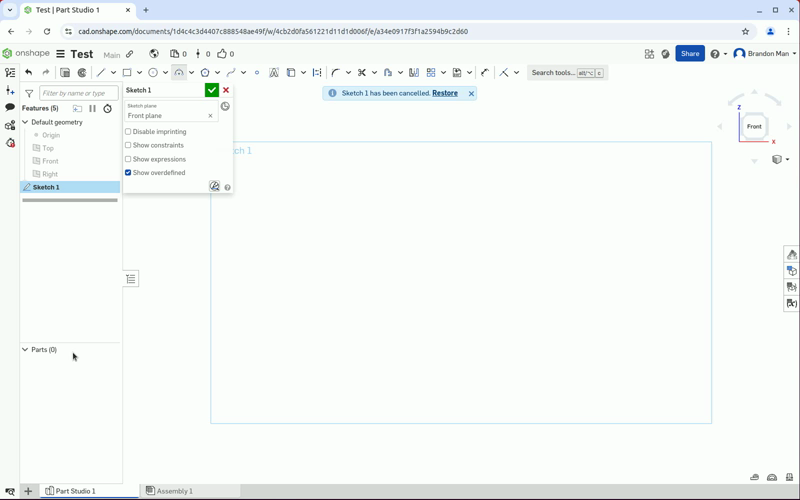
mouse_move(393, 363)
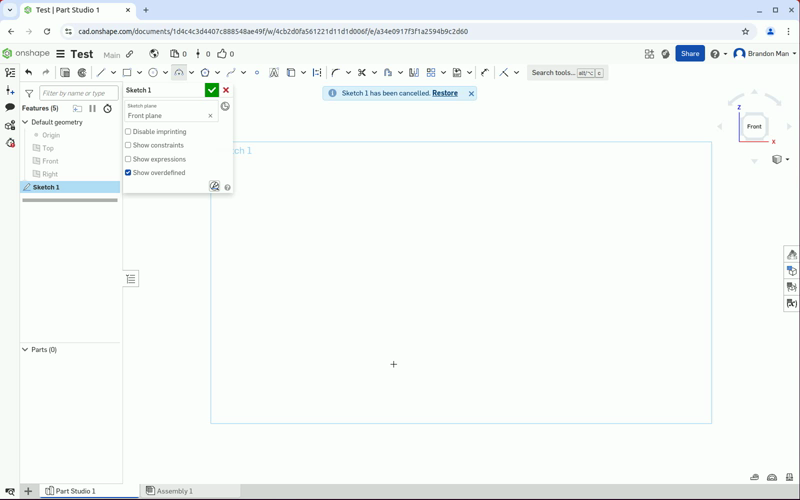
click(393, 363)
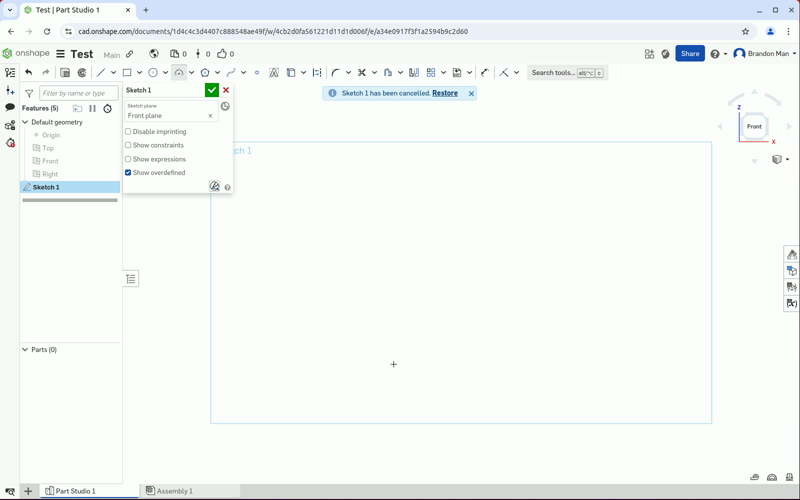
key_up(shift)
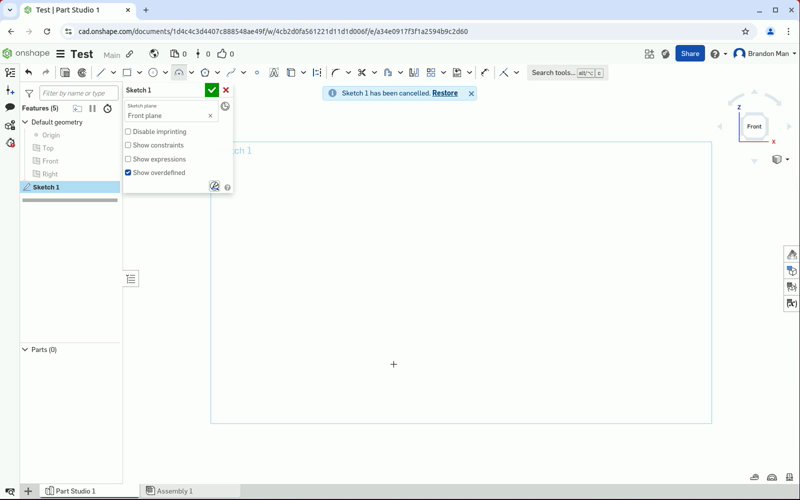
key_down(shift)
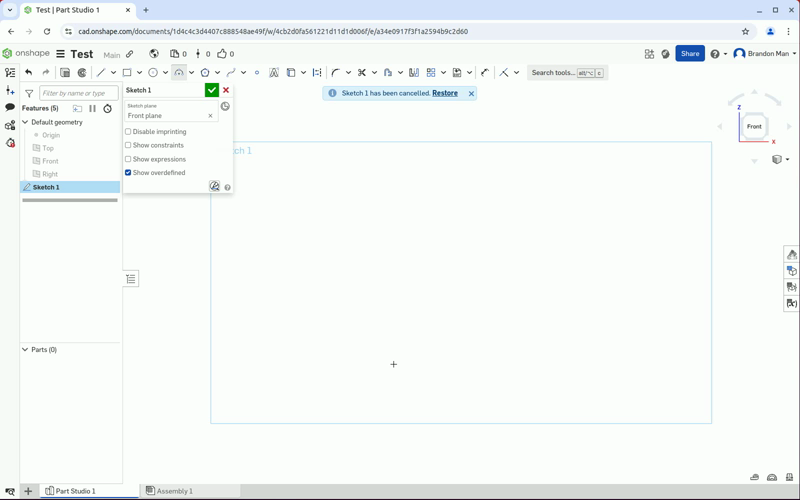
mouse_move(394, 367)
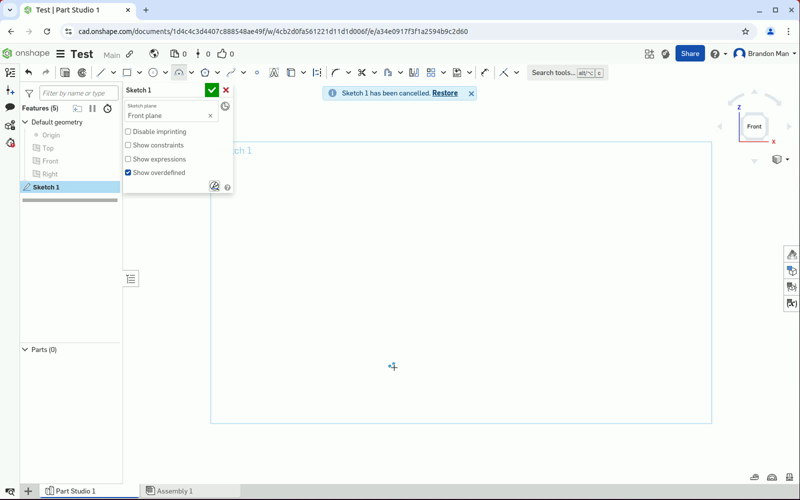
scroll(6)
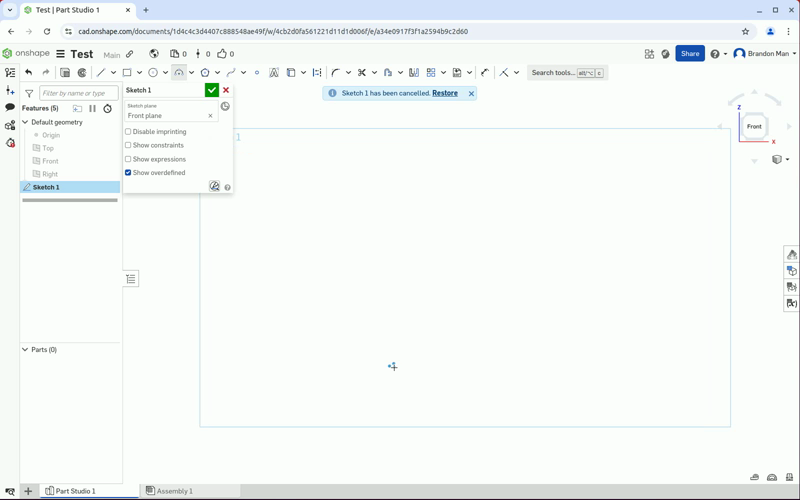
scroll(6)
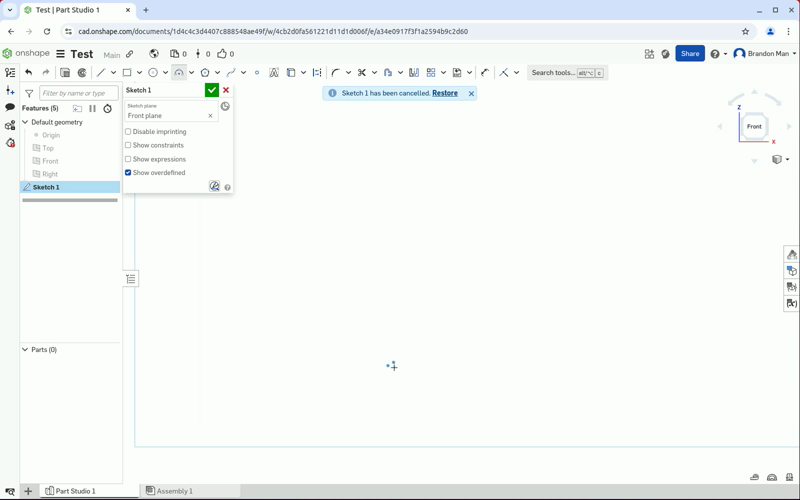
scroll(6)
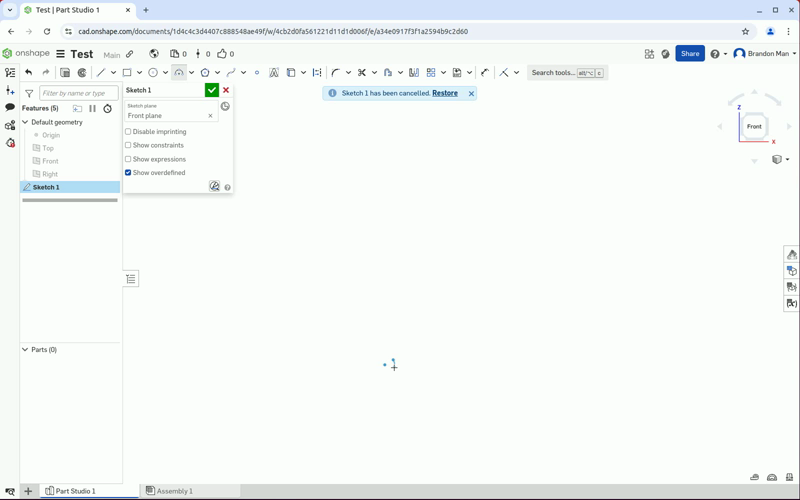
scroll(6)
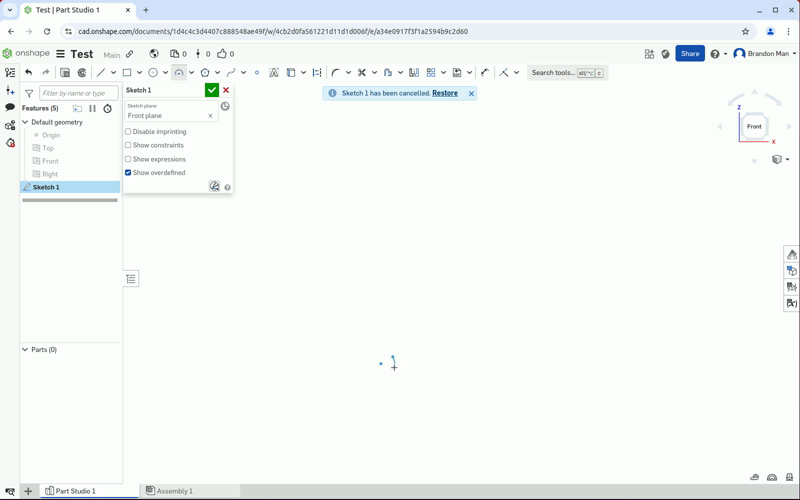
scroll(6)
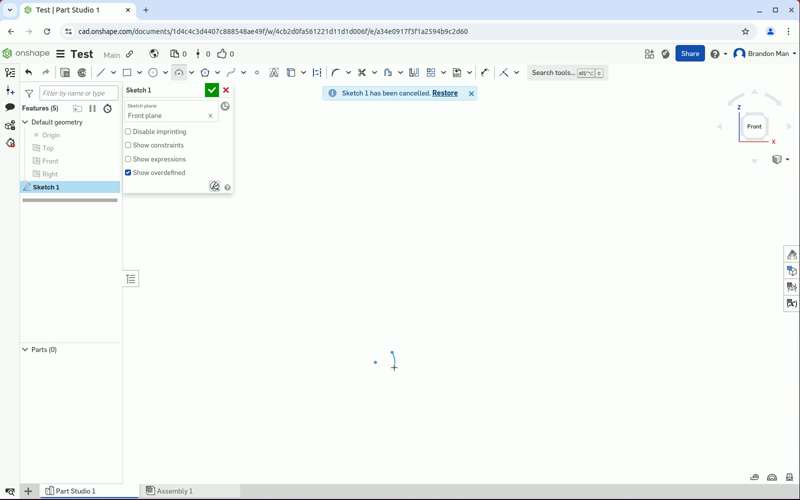
scroll(6)
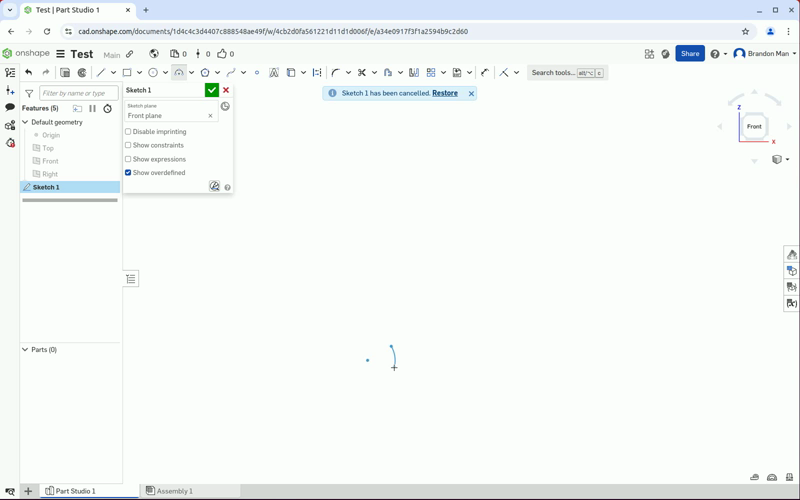
scroll(6)
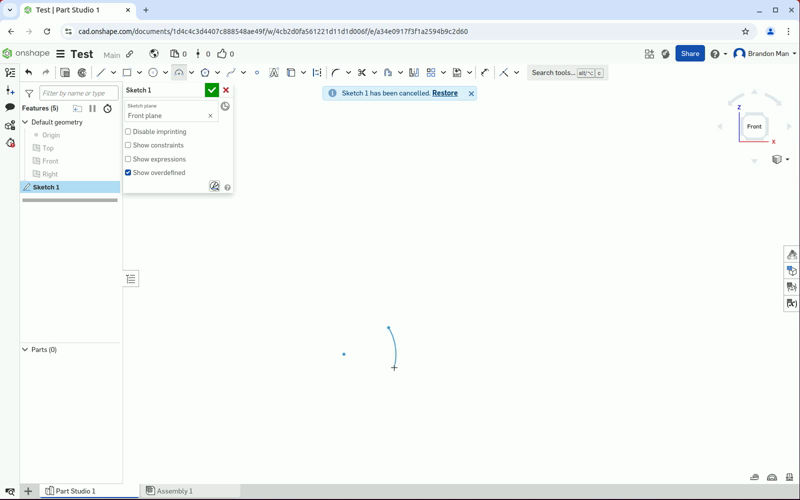
click(394, 367)
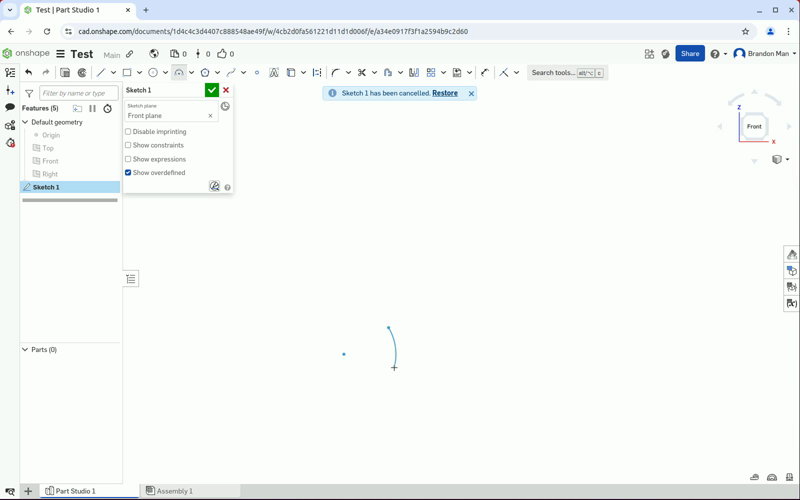
scroll(-6)
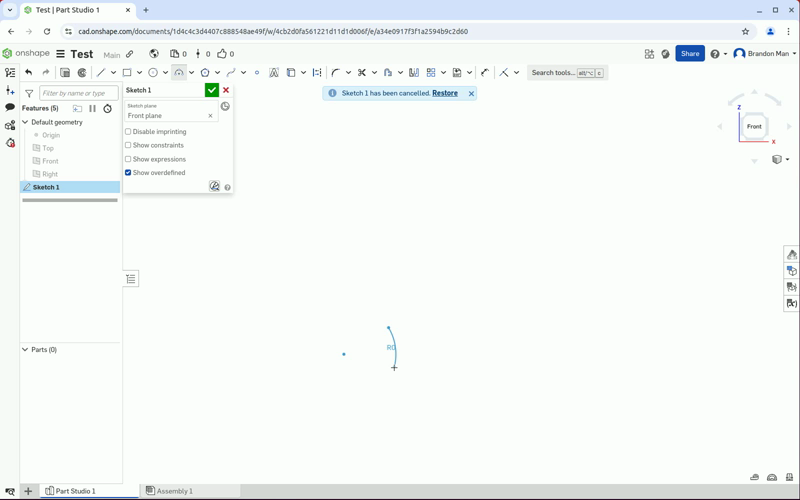
scroll(-6)
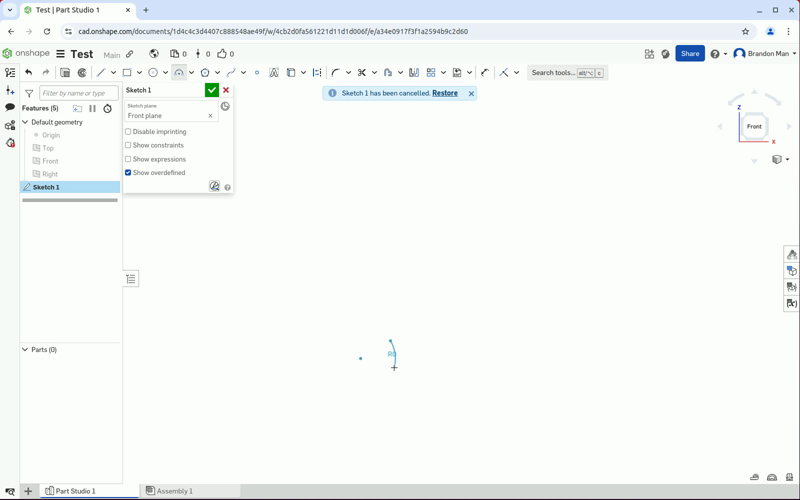
scroll(-6)
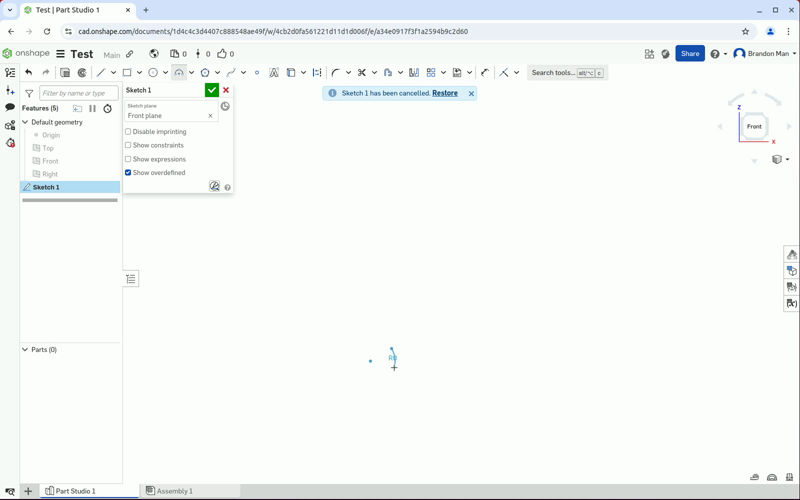
scroll(-6)
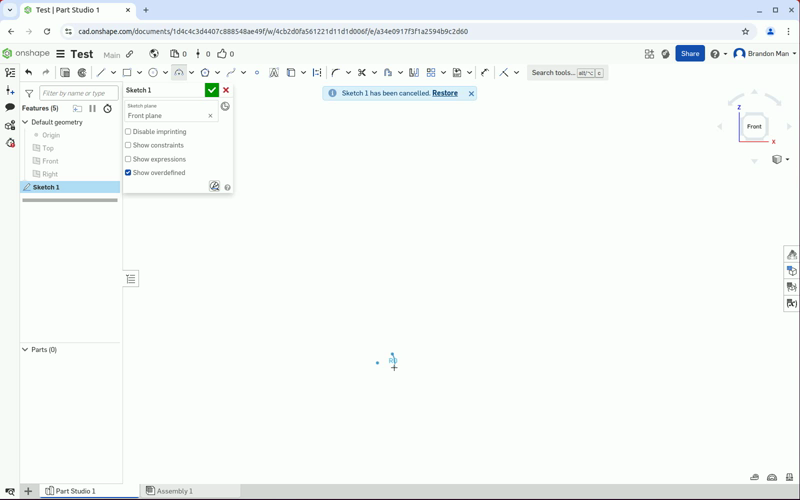
scroll(-6)
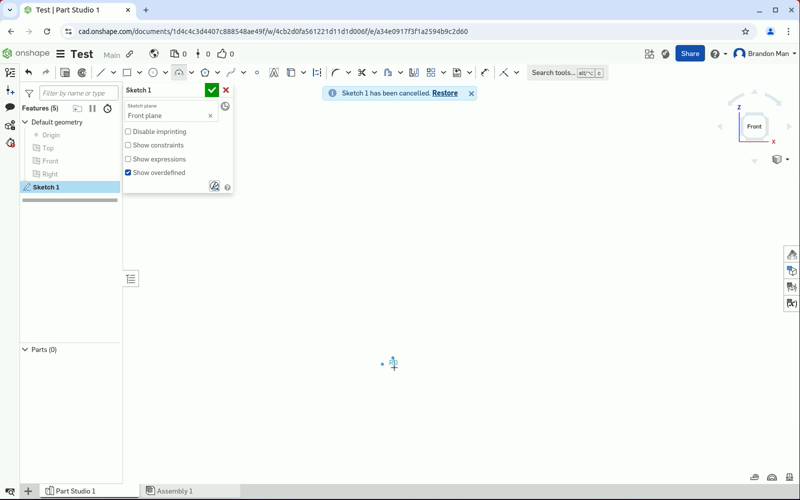
scroll(-6)
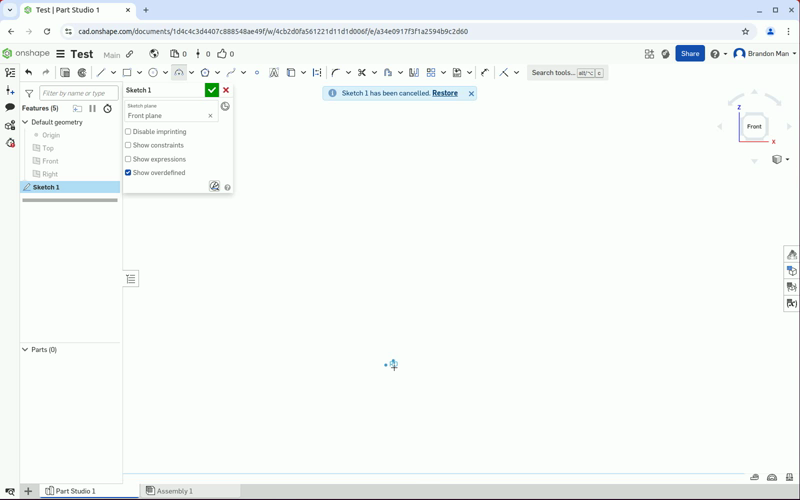
scroll(-6)
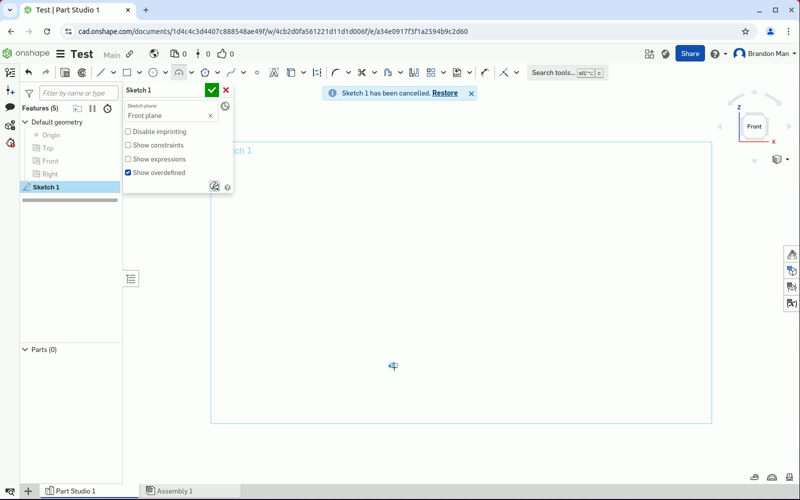
mouse_move(393, 365)
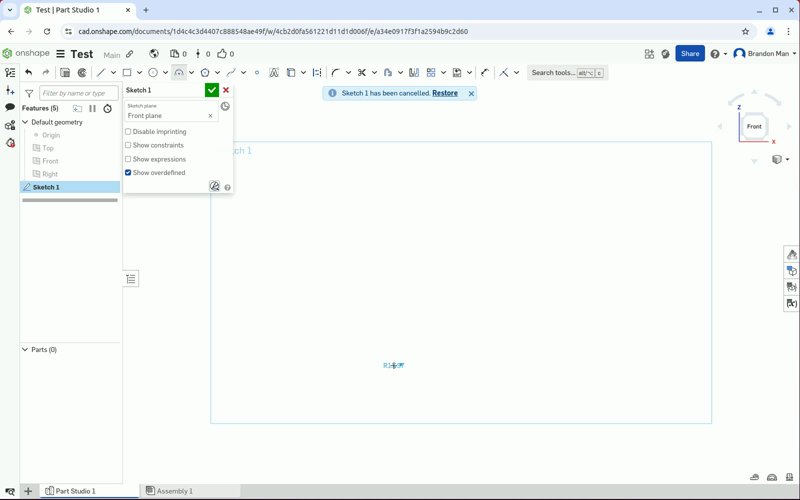
scroll(6)
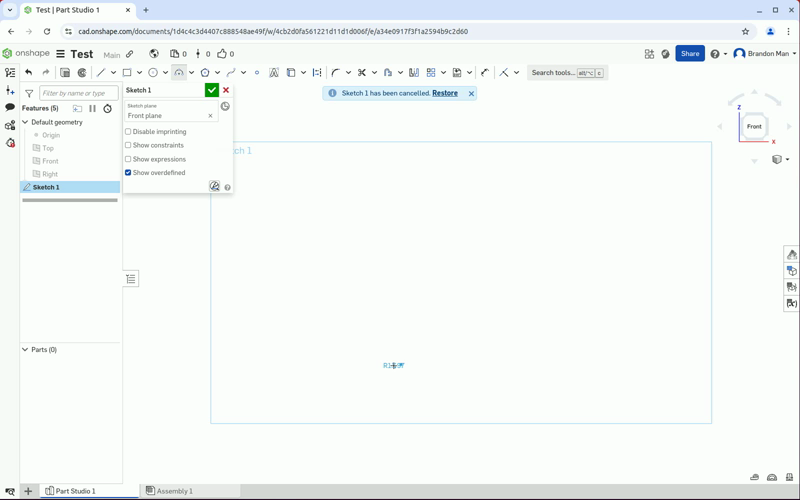
scroll(6)
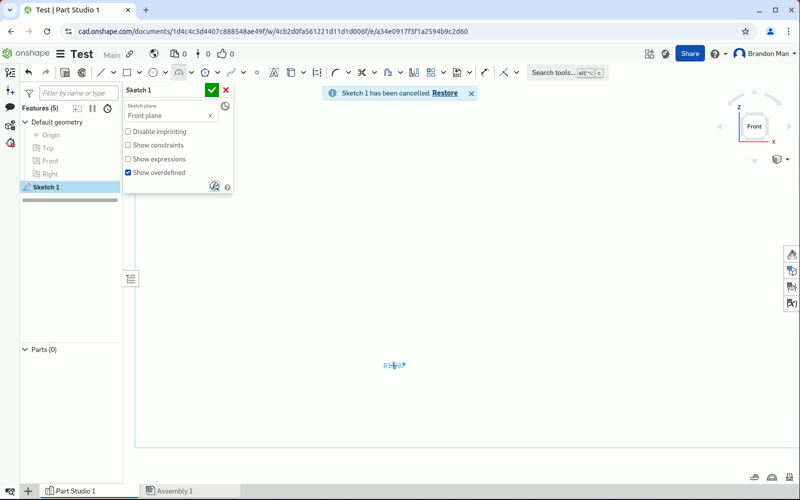
scroll(6)
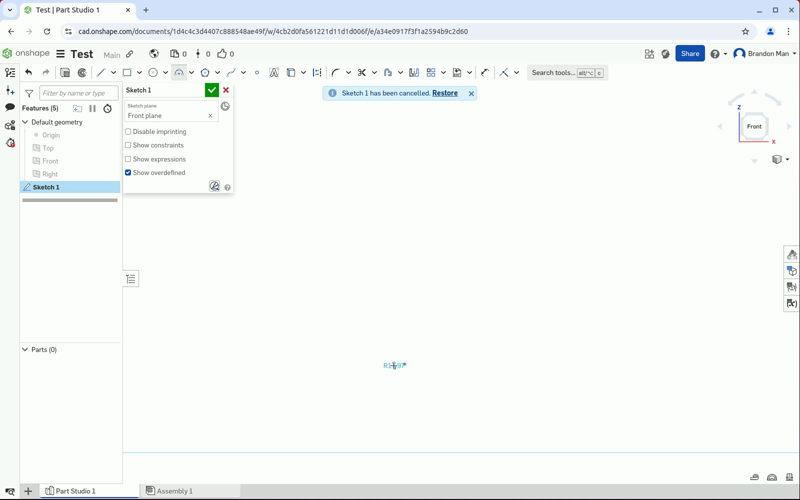
scroll(6)
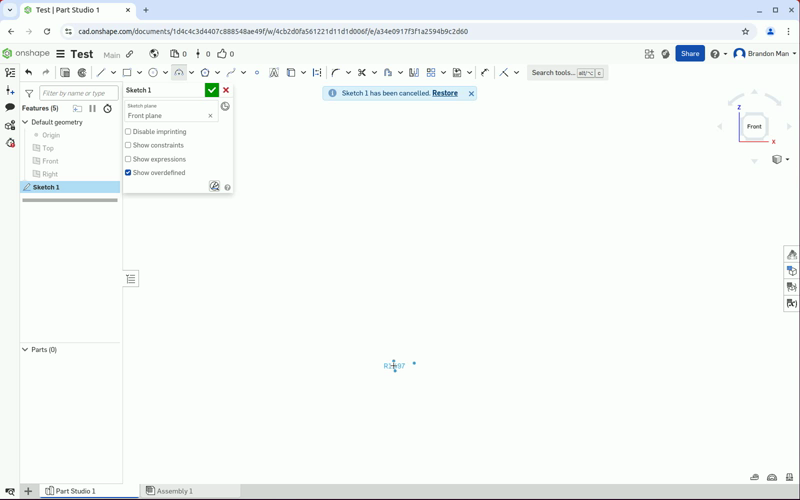
scroll(6)
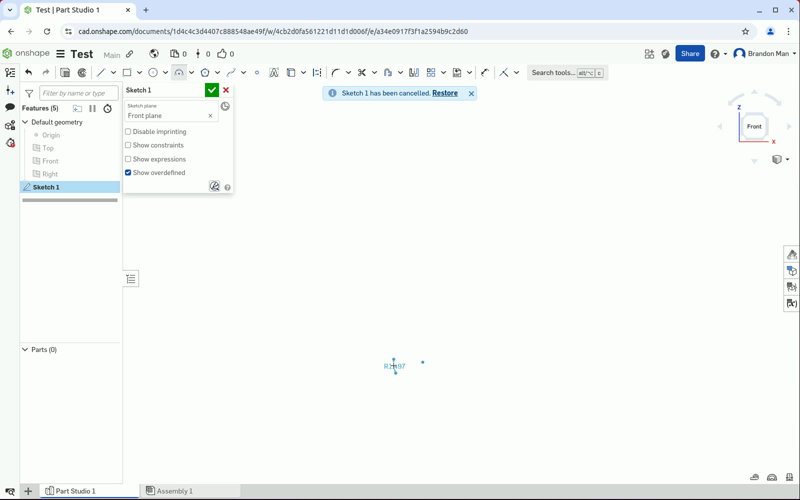
scroll(6)
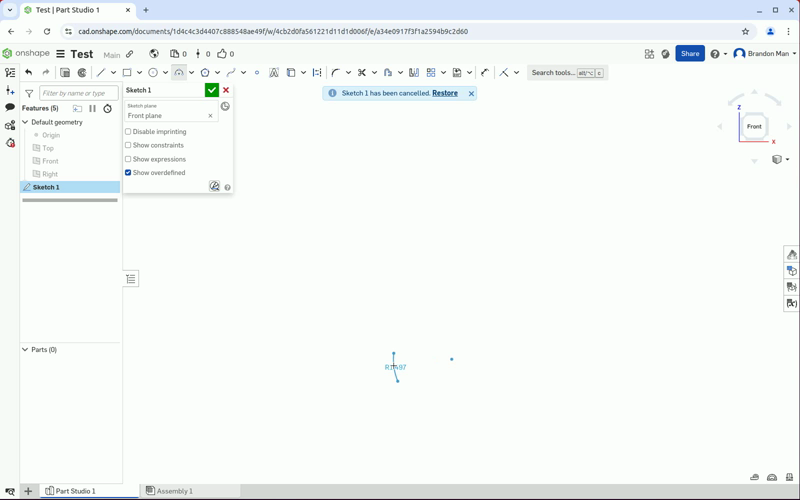
scroll(6)
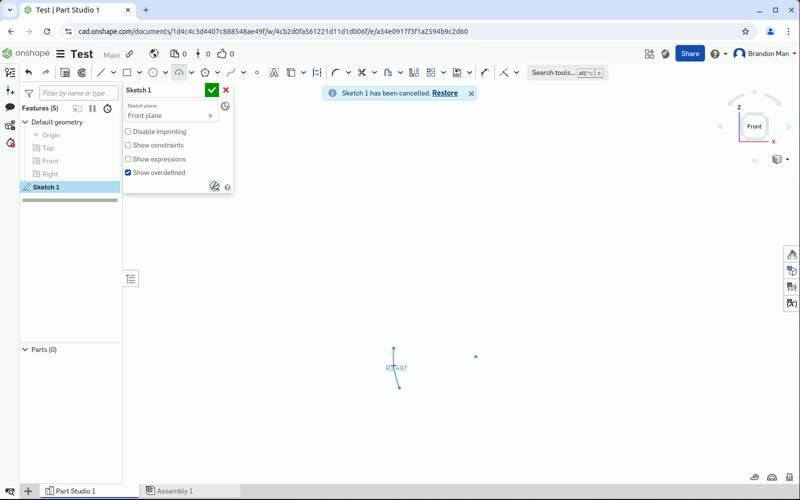
click(393, 365)
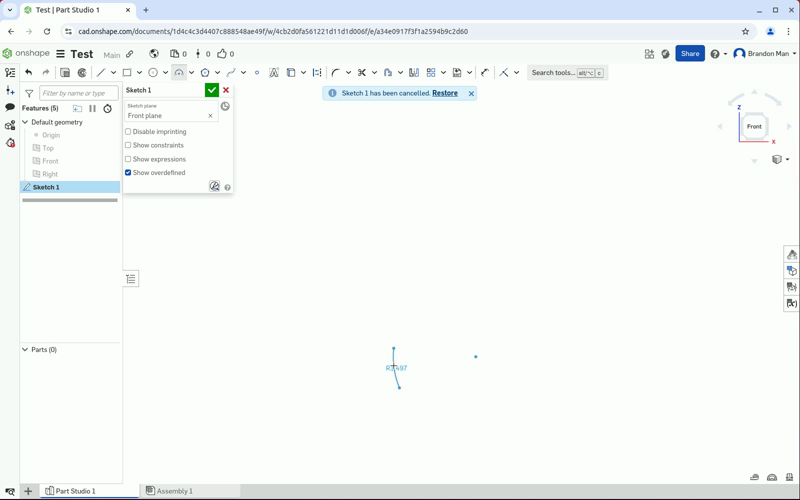
scroll(-6)
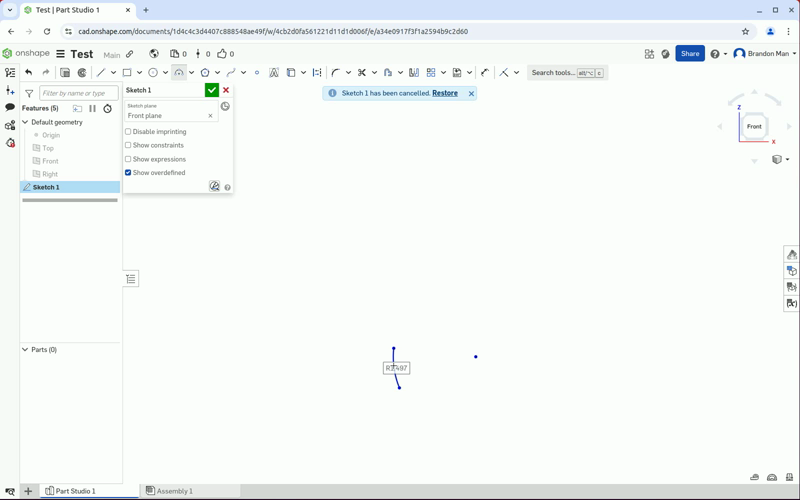
scroll(-6)
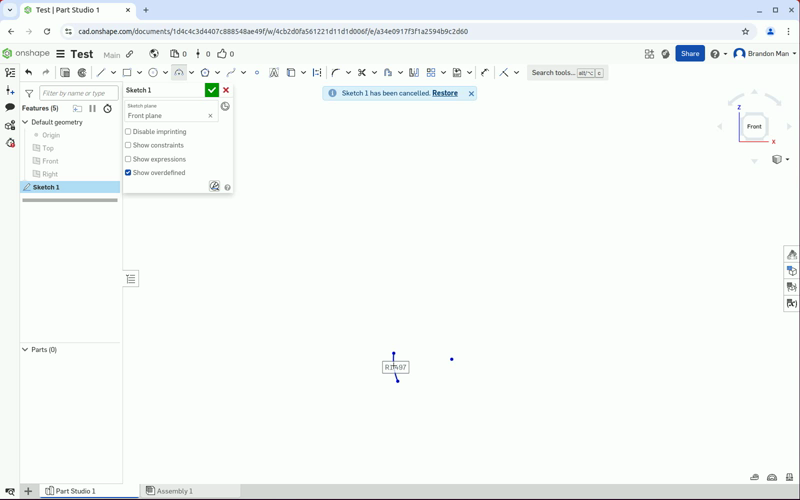
scroll(-6)
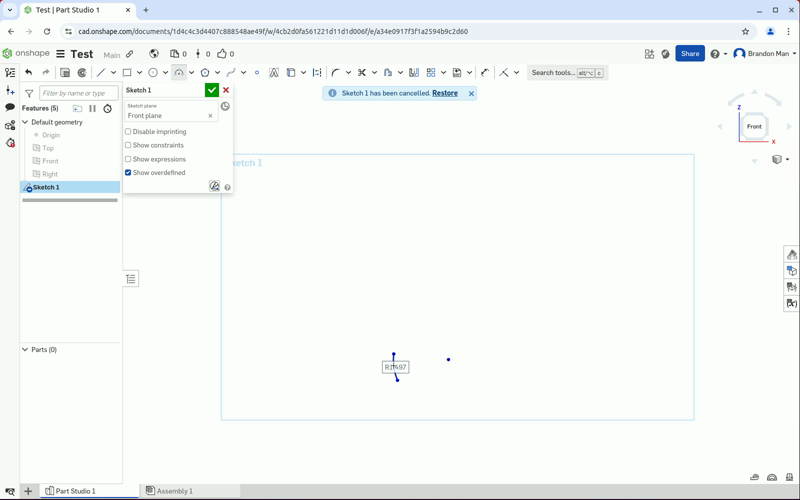
scroll(-6)
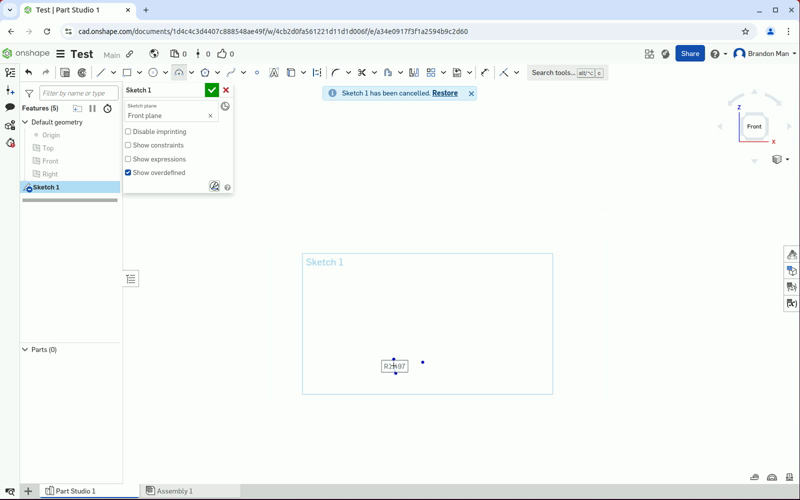
scroll(-6)
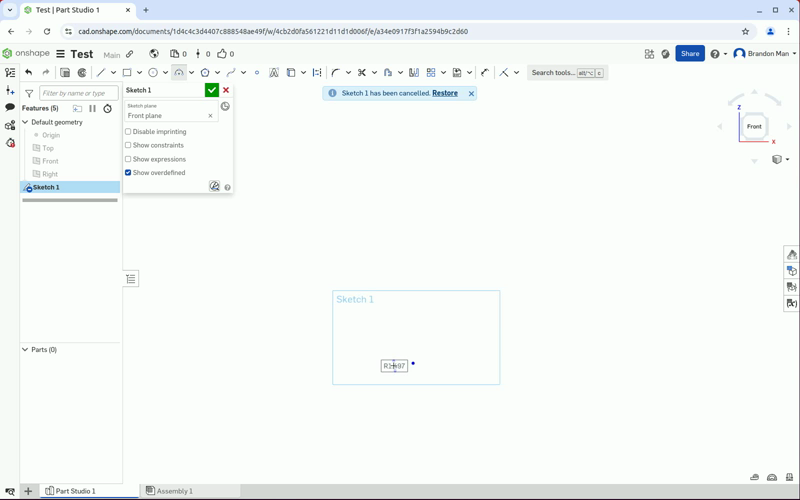
scroll(-6)
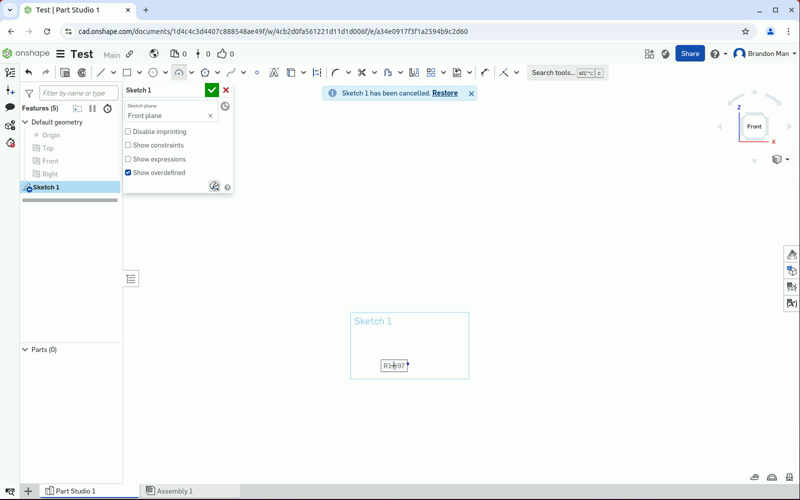
scroll(-6)
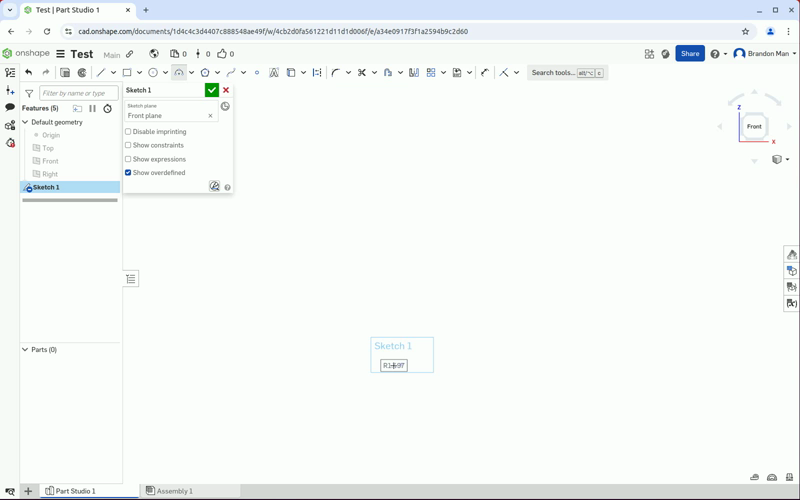
key_up(shift)
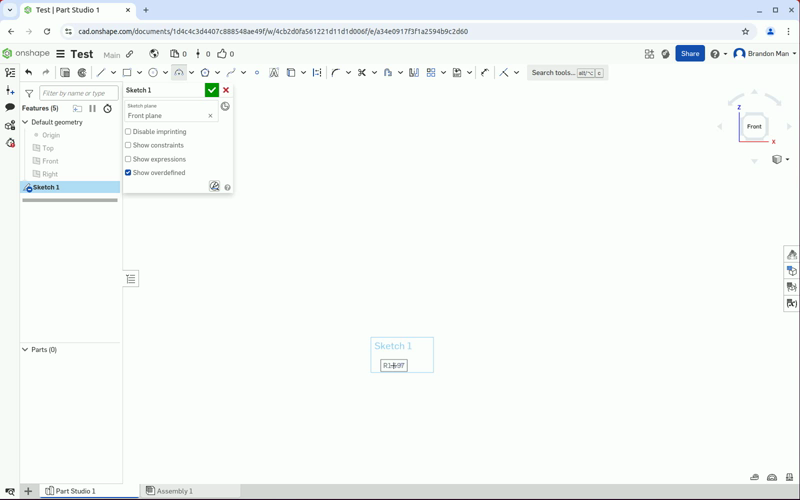
key(esc)
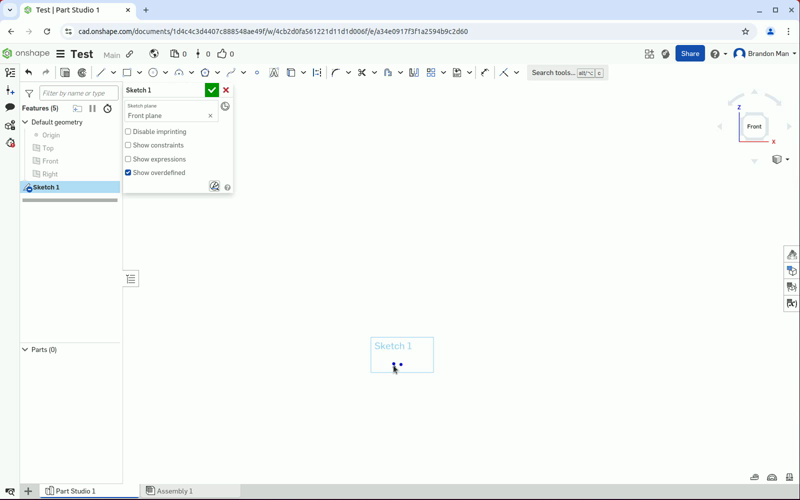
key(l)
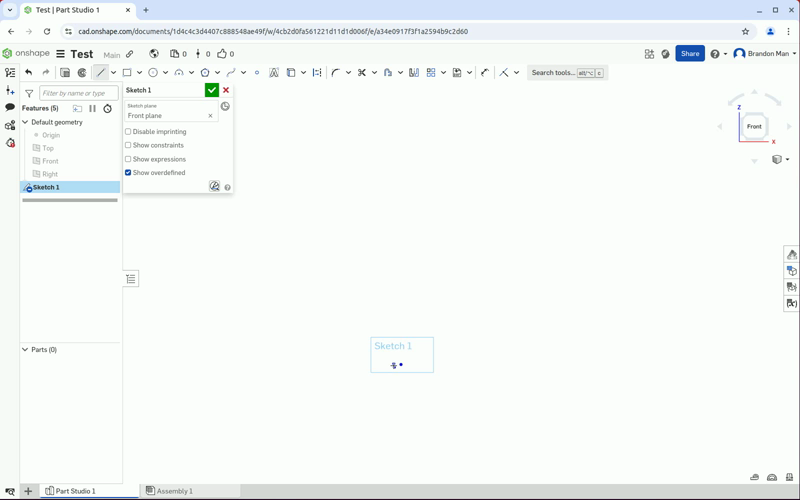
mouse_move(394, 367)
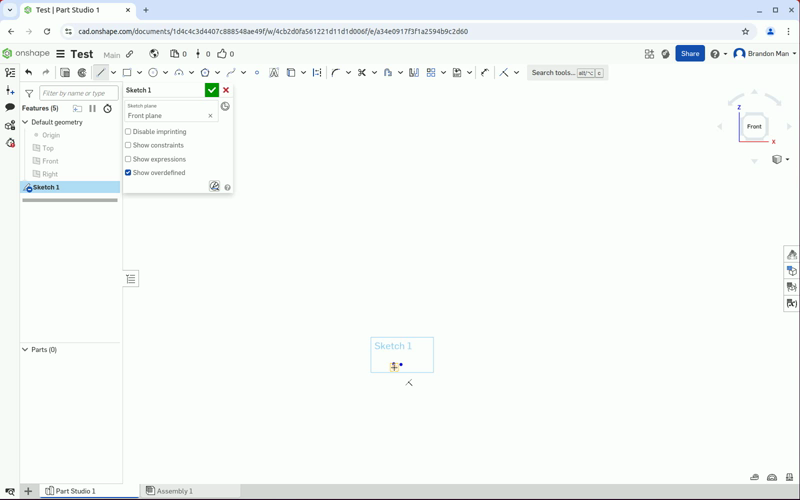
scroll(6)
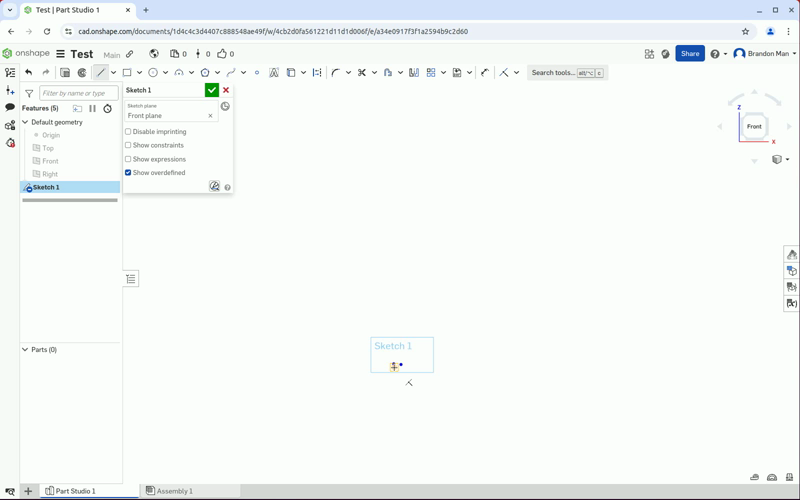
scroll(6)
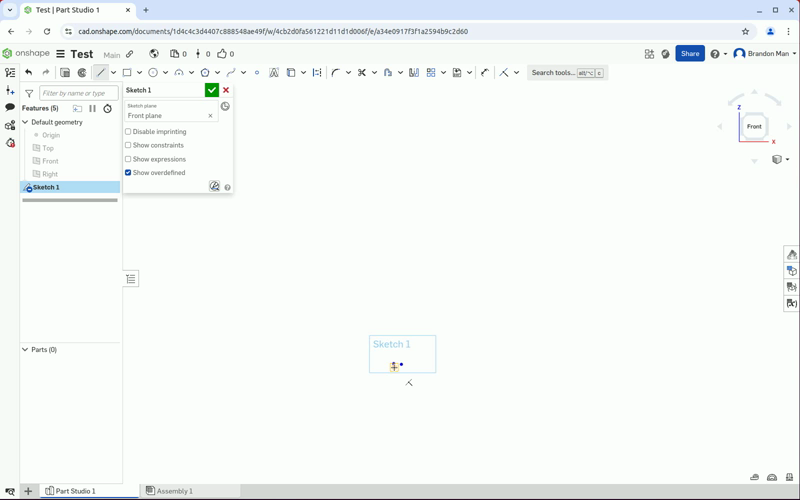
scroll(6)
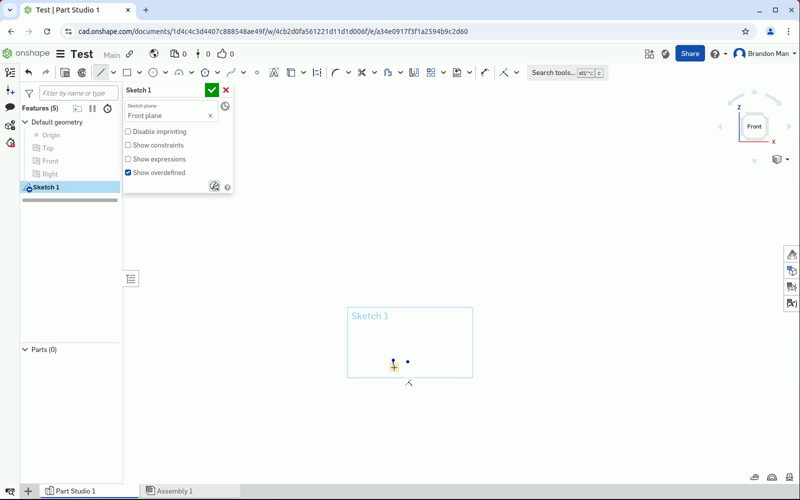
scroll(6)
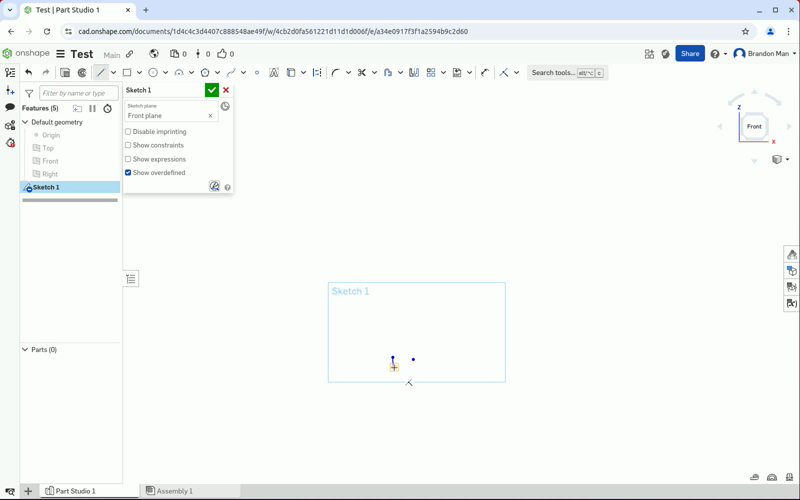
scroll(6)
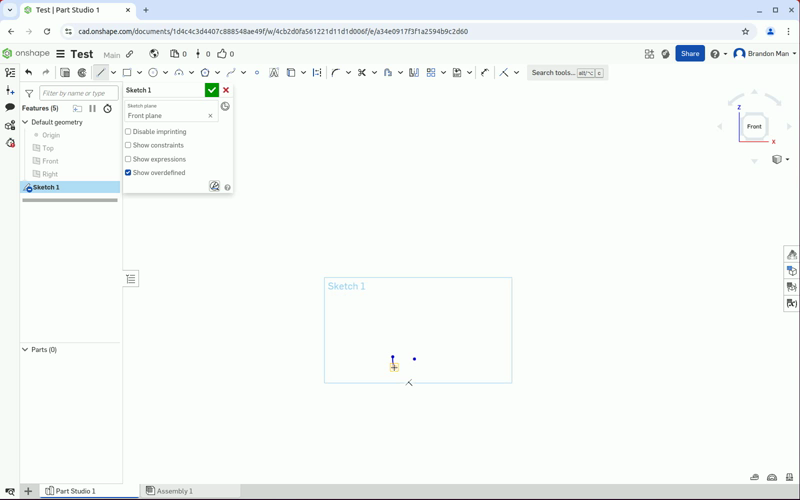
scroll(6)
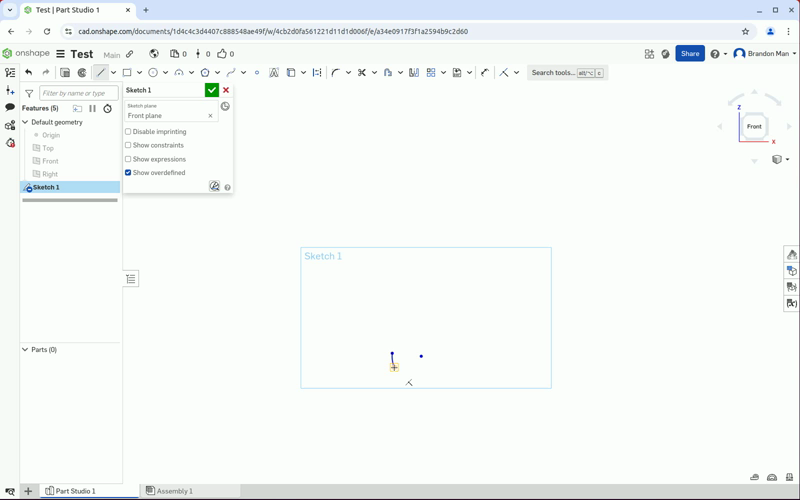
scroll(6)
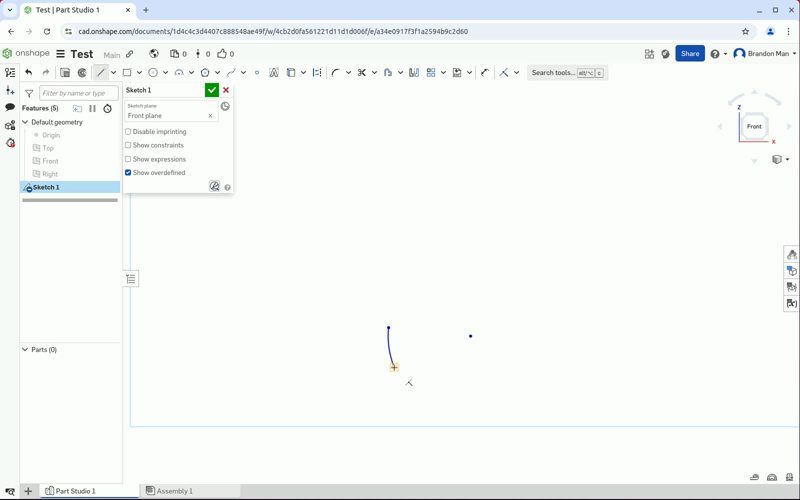
click(394, 367)
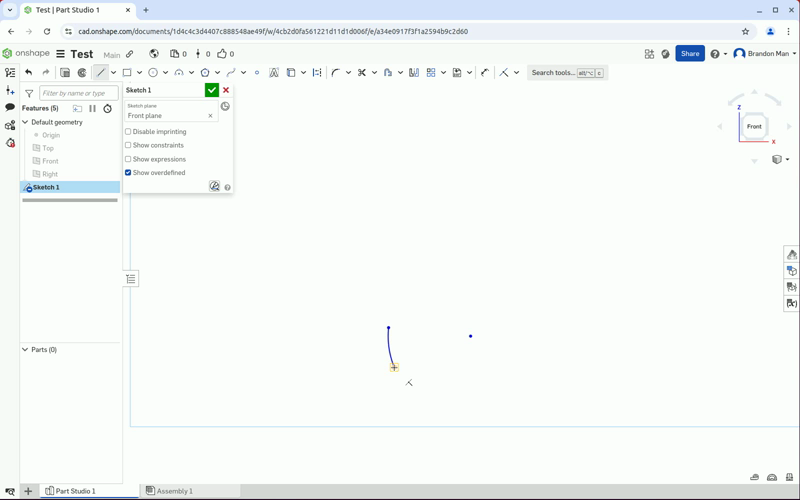
scroll(-6)
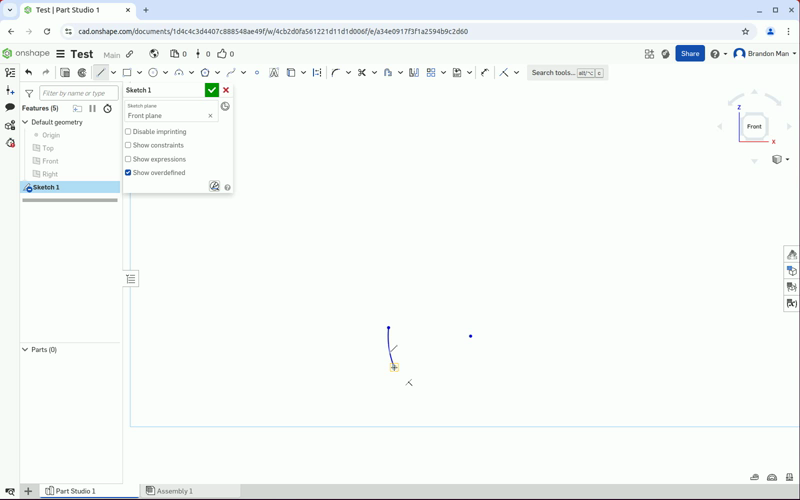
scroll(-6)
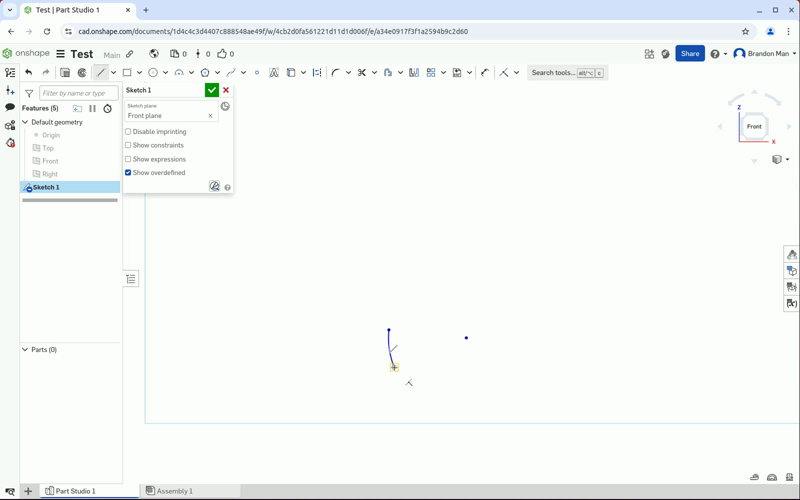
scroll(-6)
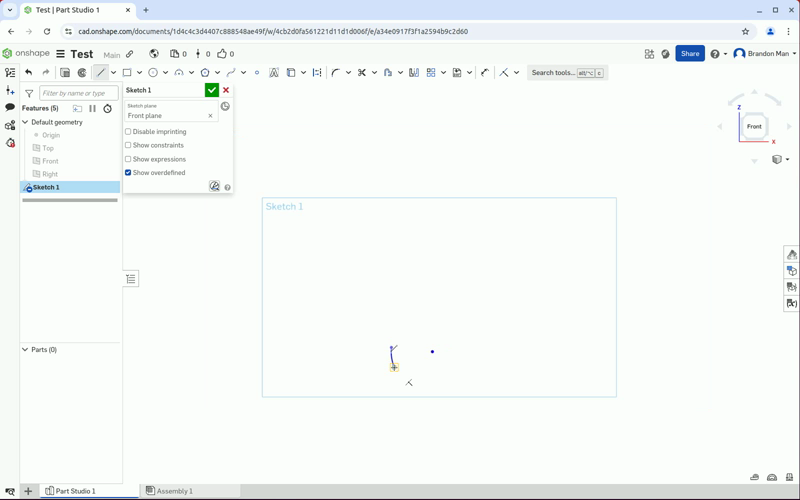
scroll(-6)
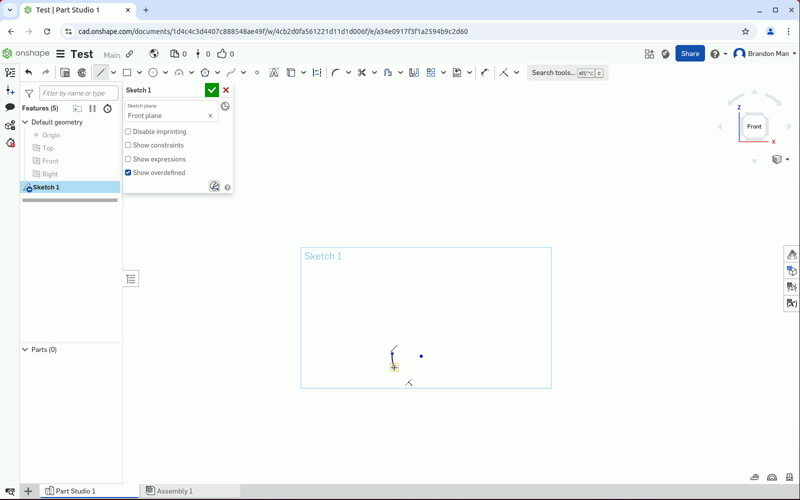
scroll(-6)
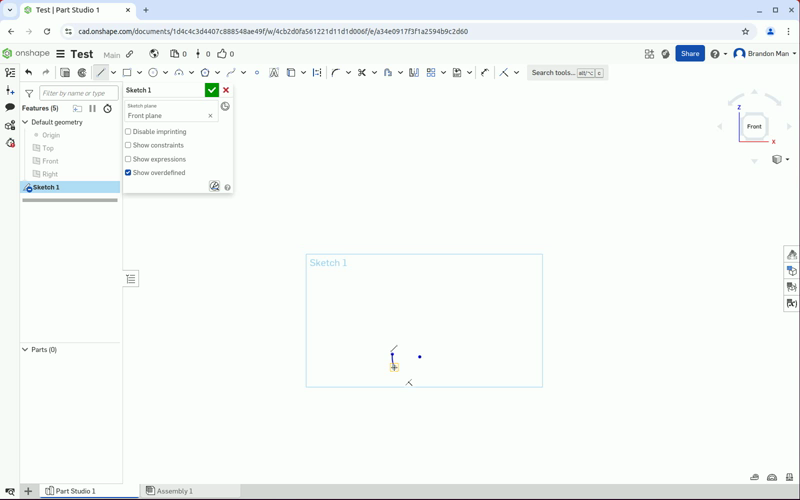
scroll(-6)
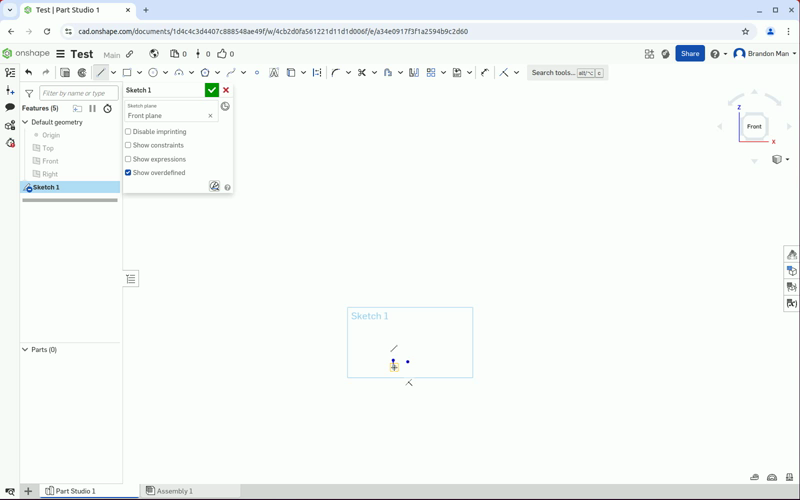
scroll(-6)
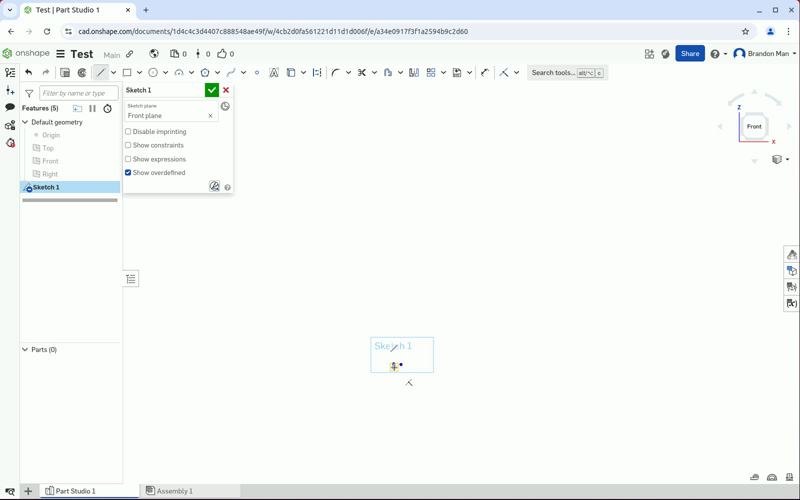
mouse_move(424, 367)
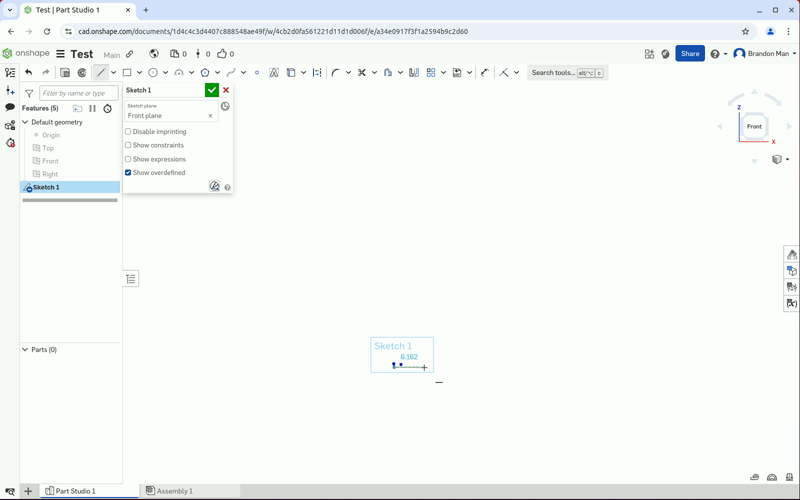
key_down(shift)
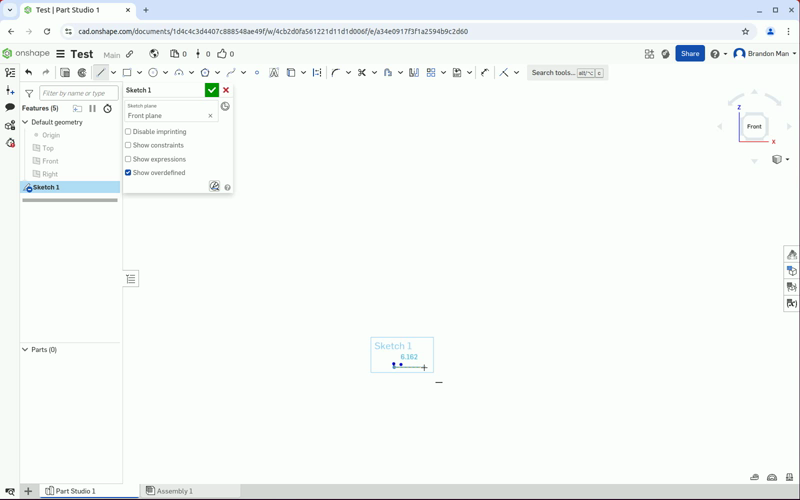
mouse_move(393, 363)
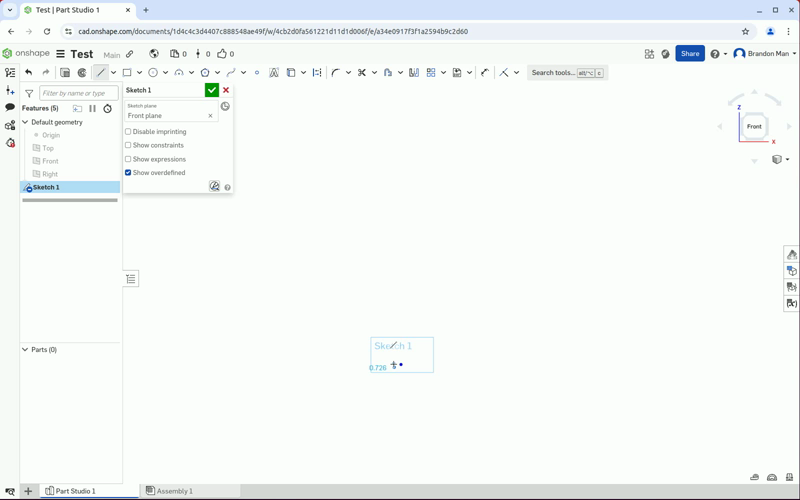
scroll(6)
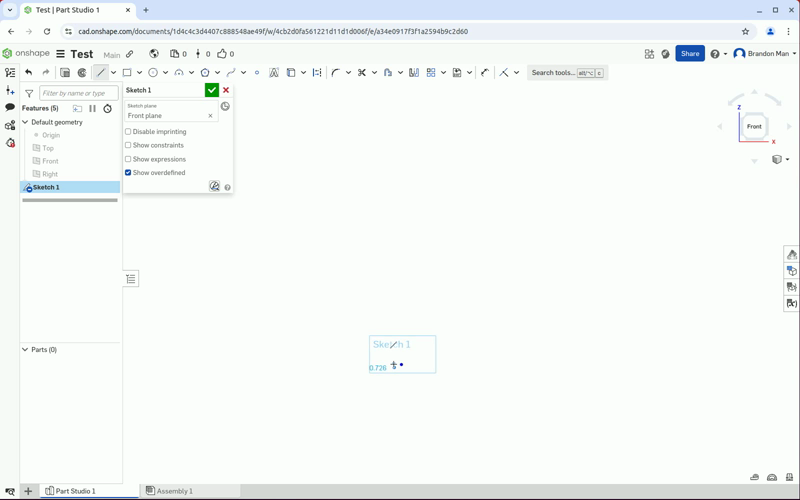
scroll(6)
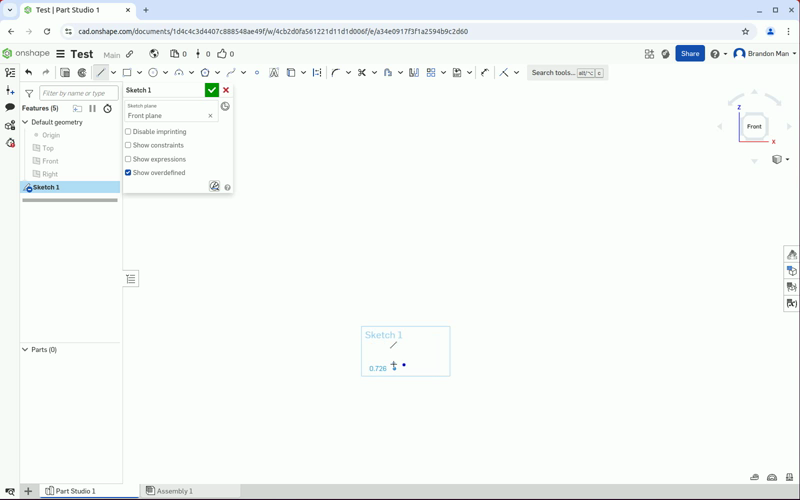
scroll(6)
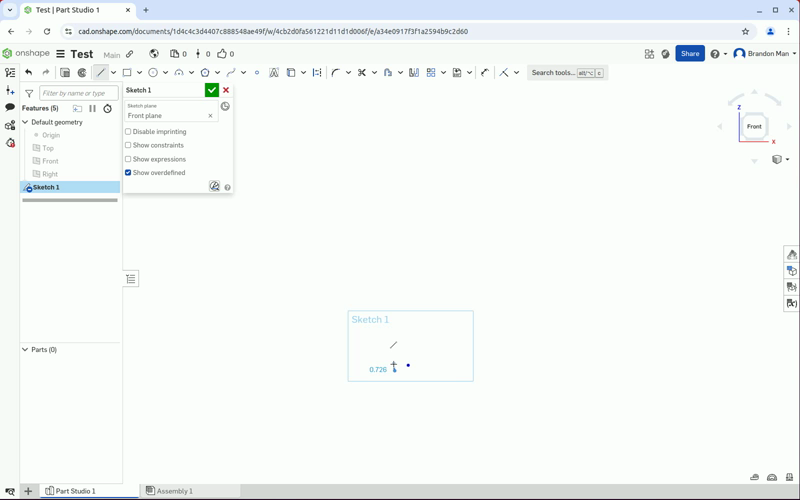
scroll(6)
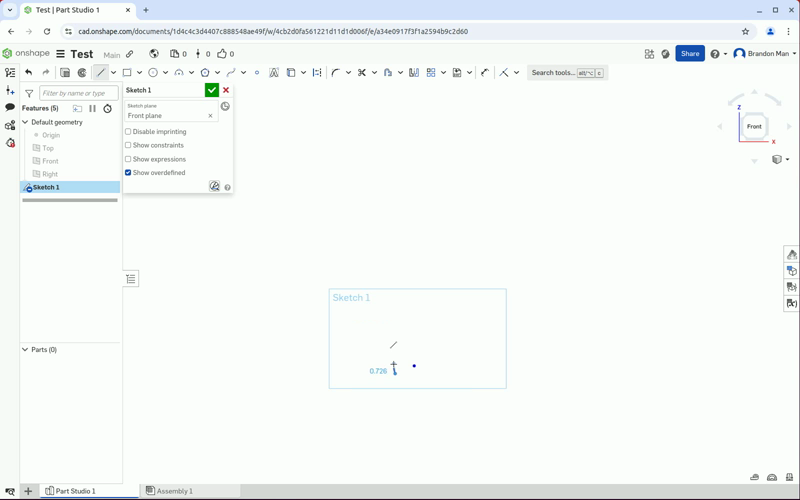
scroll(6)
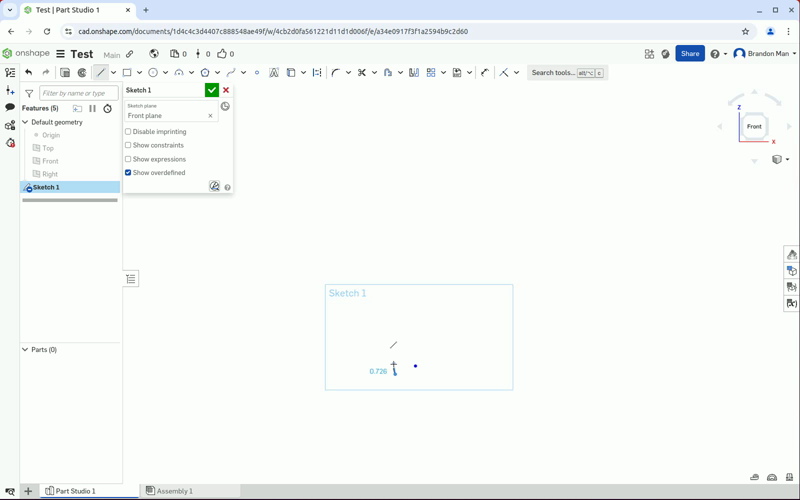
scroll(6)
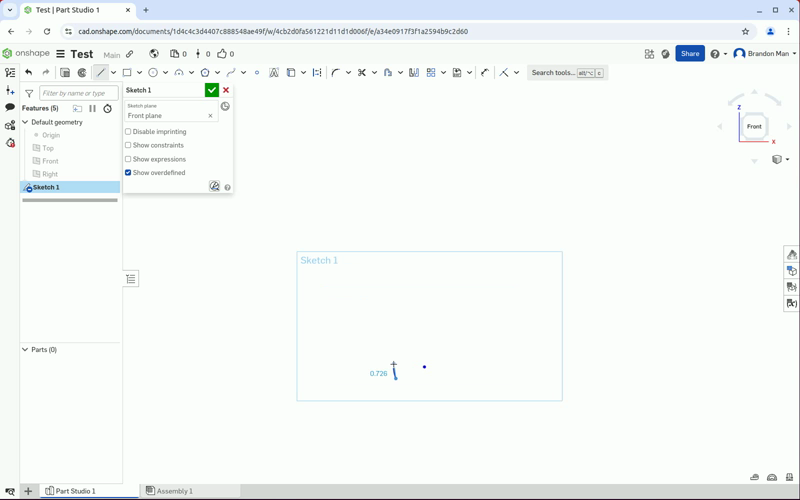
scroll(6)
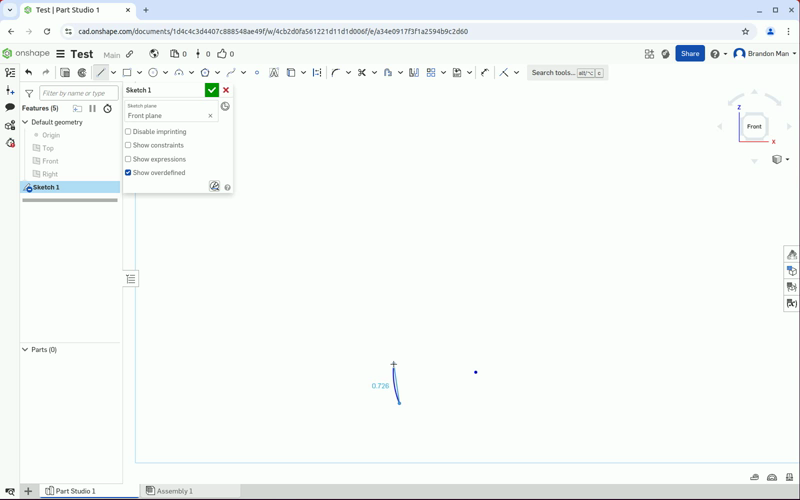
key_up(shift)
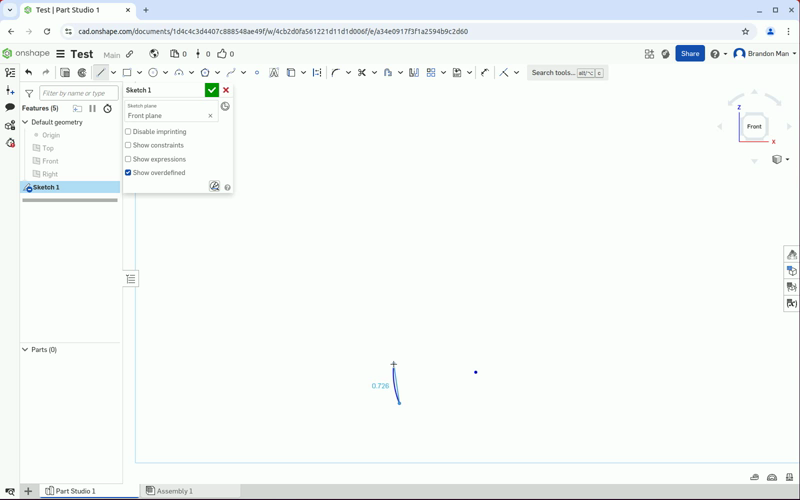
click(393, 363)
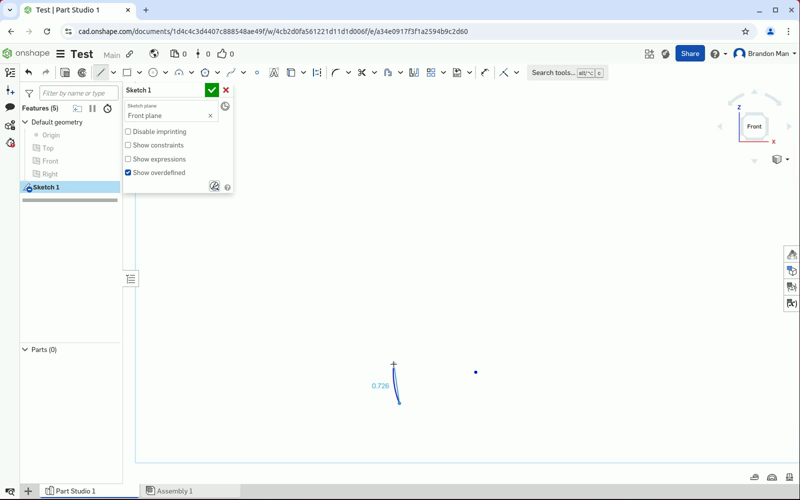
scroll(-6)
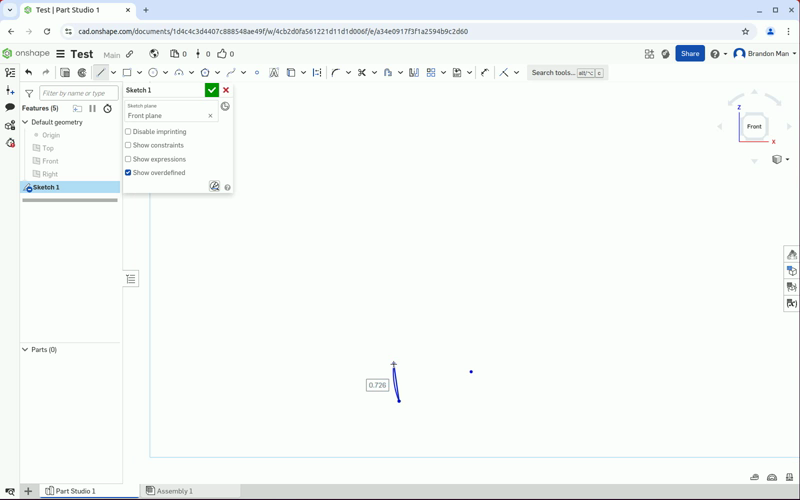
scroll(-6)
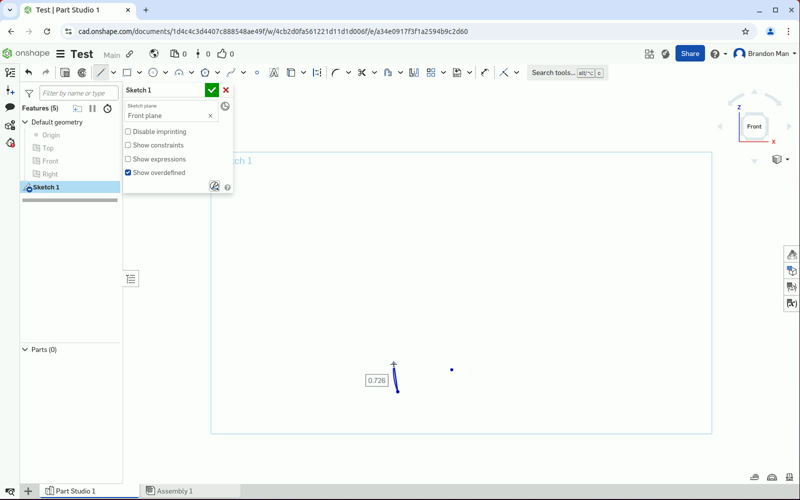
scroll(-6)
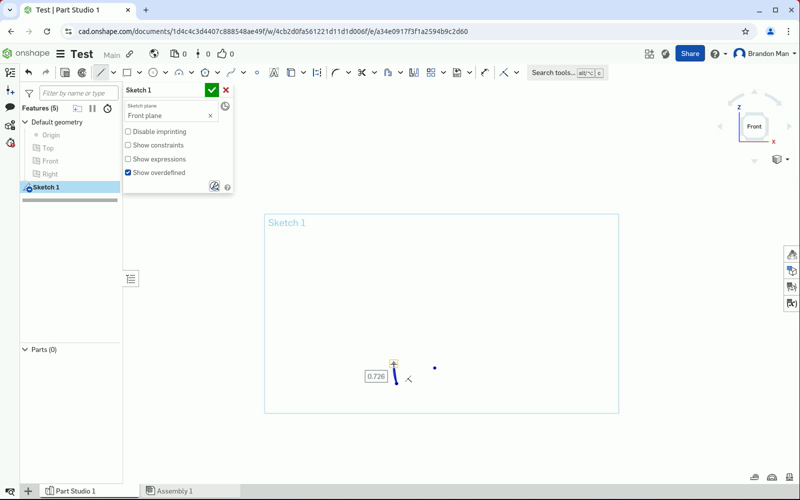
scroll(-6)
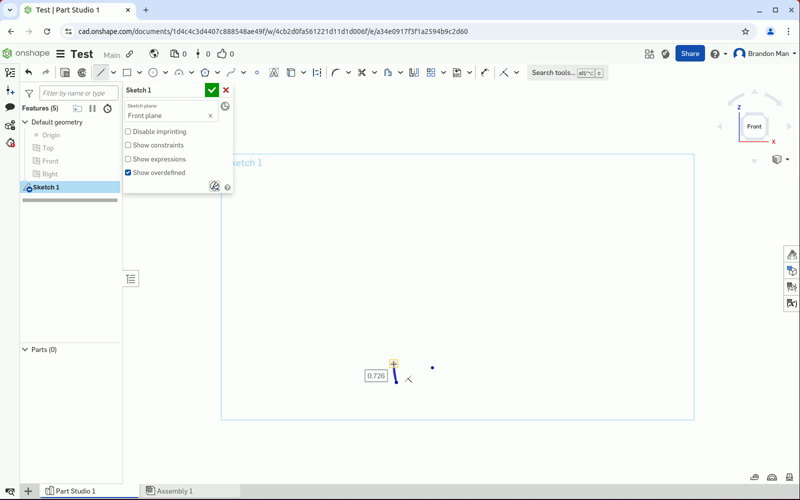
scroll(-6)
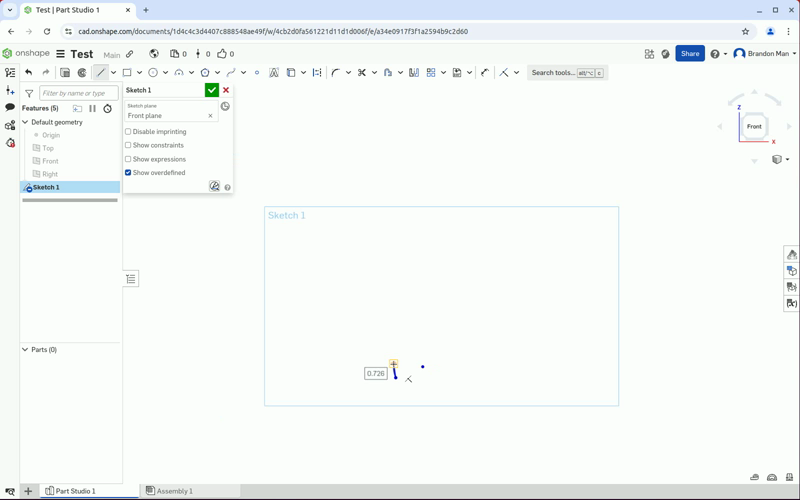
scroll(-6)
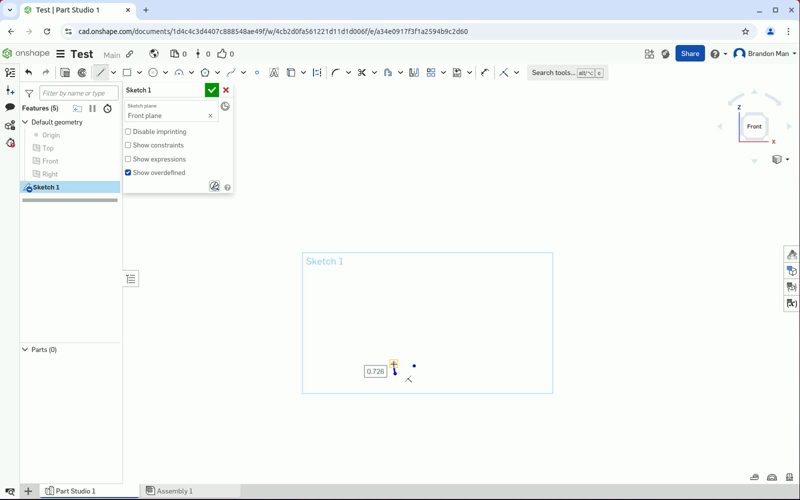
scroll(-6)
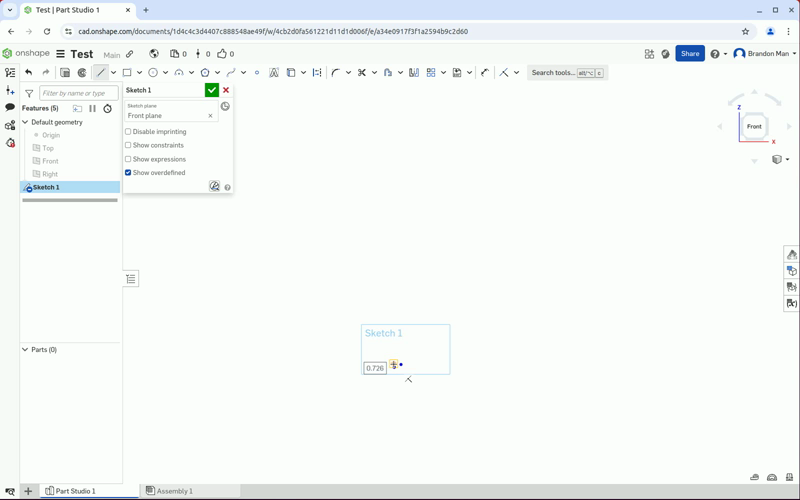
key(esc)
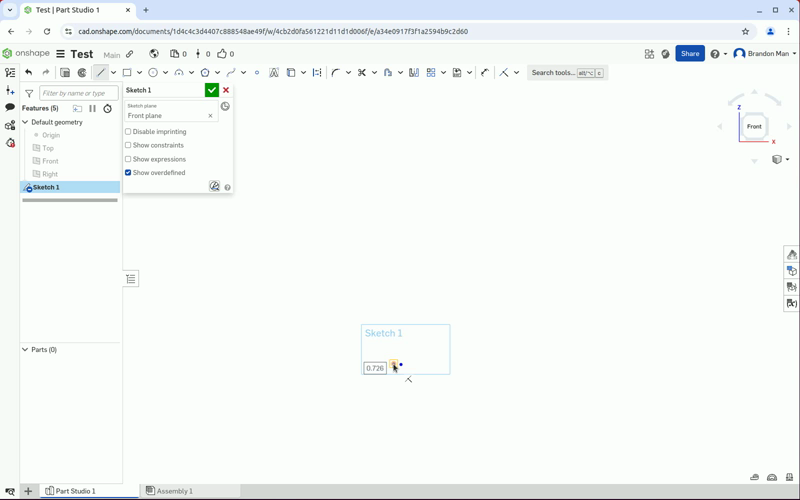
mouse_move(394, 366)
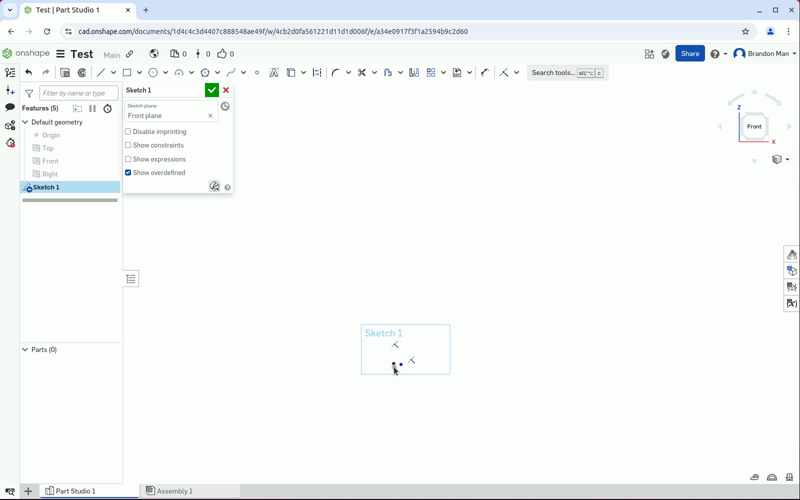
scroll(6)
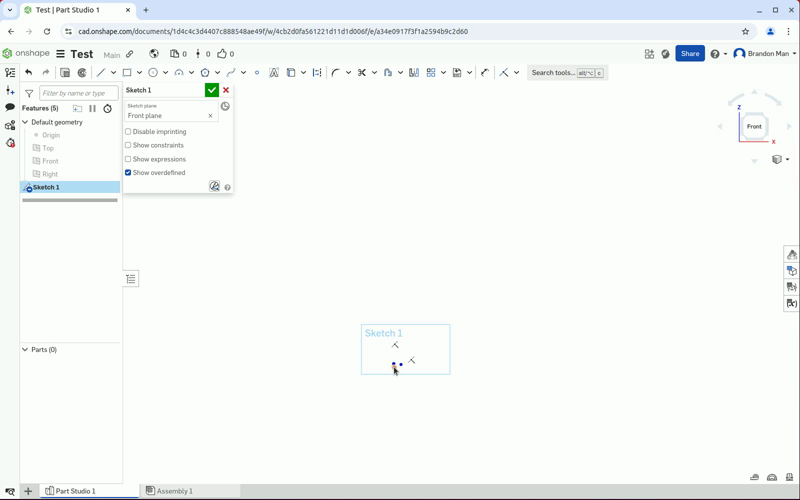
scroll(6)
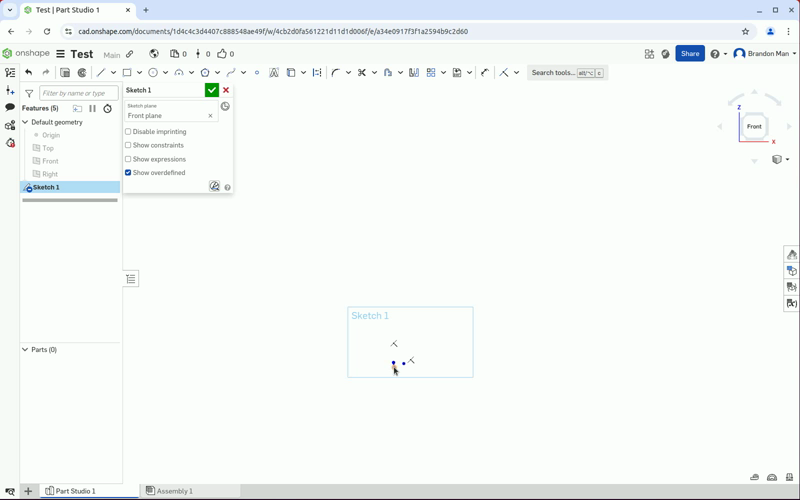
scroll(6)
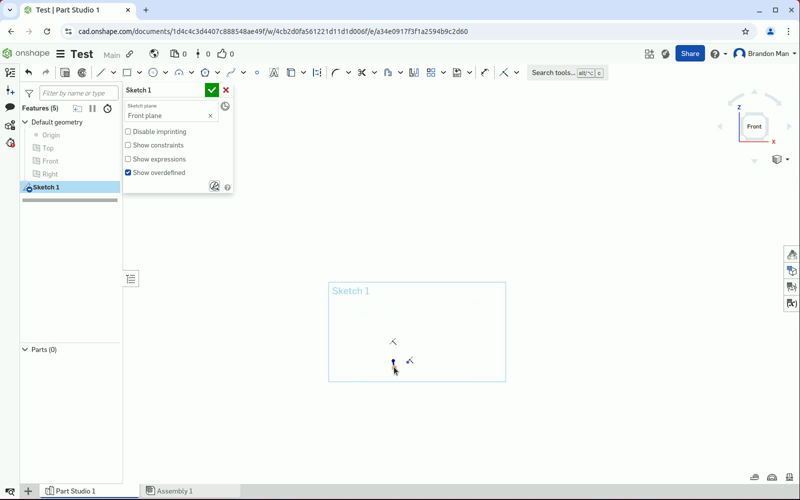
scroll(6)
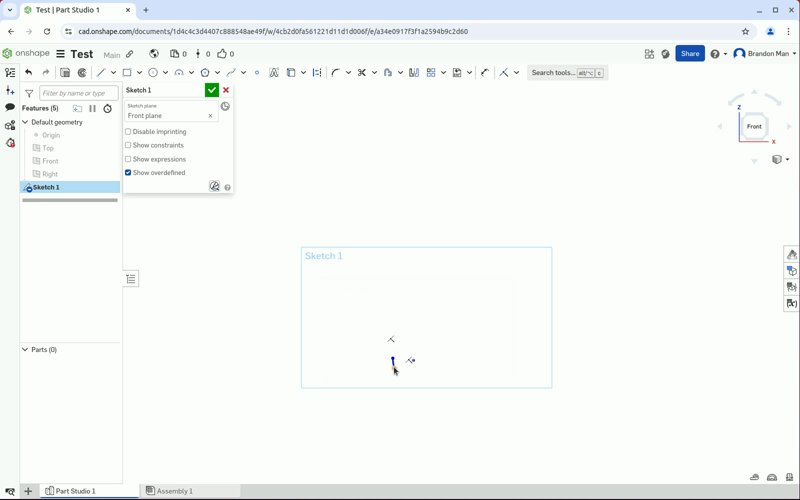
scroll(6)
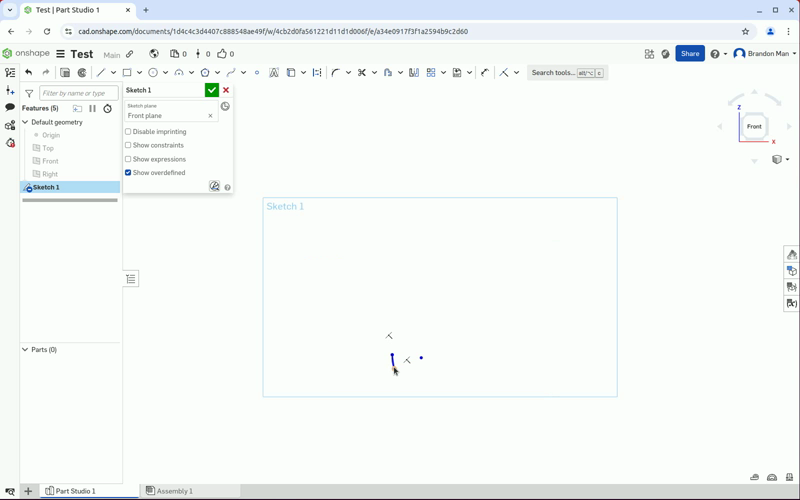
scroll(6)
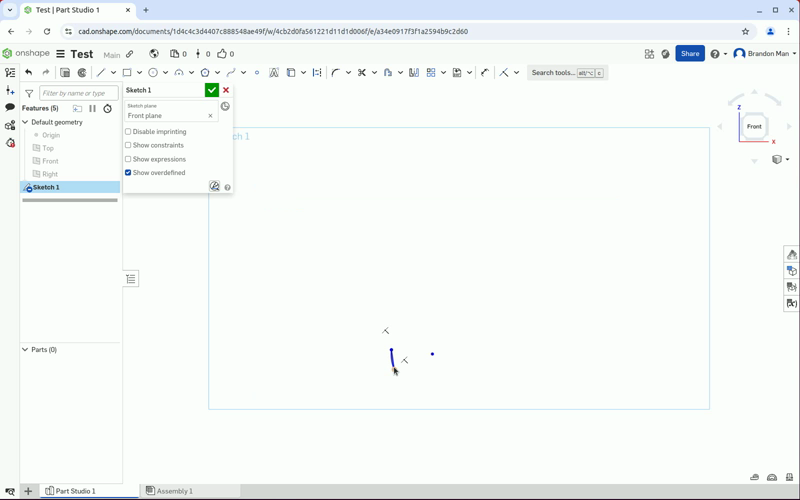
scroll(6)
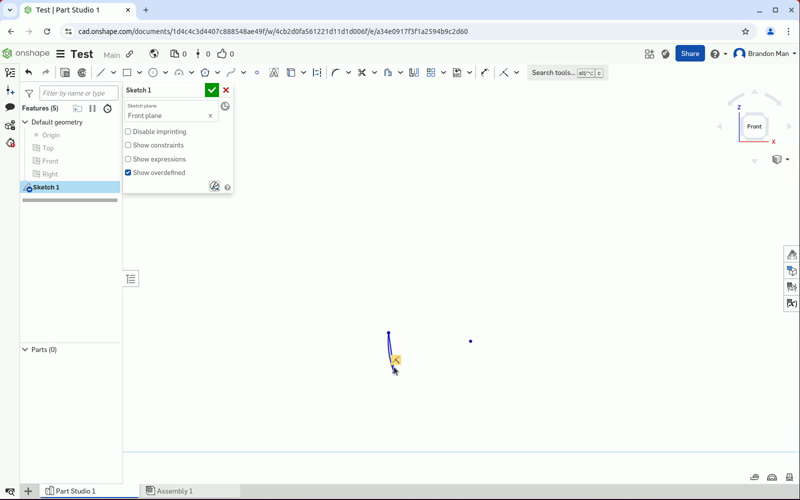
click(394, 366)
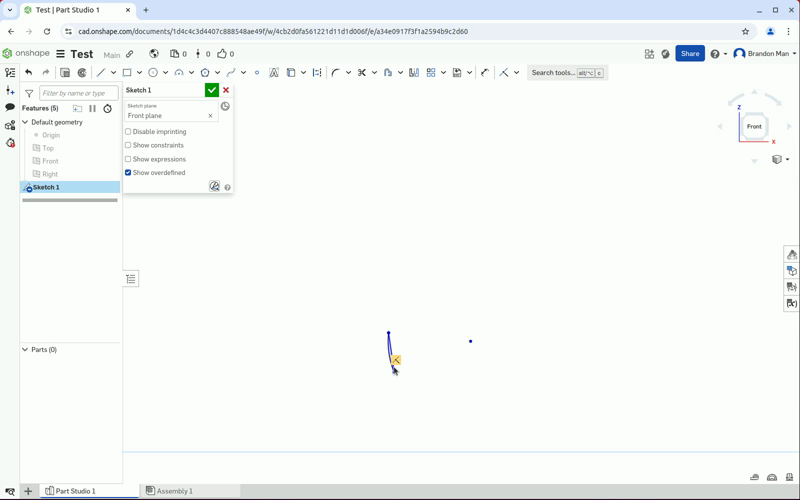
scroll(-6)
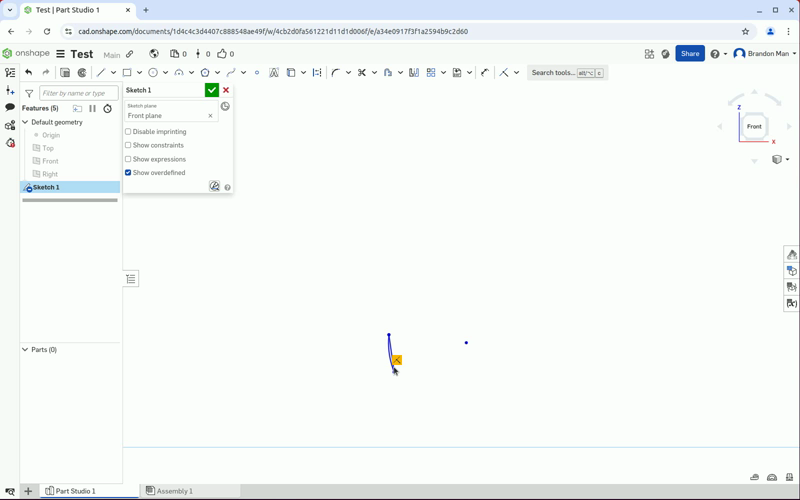
scroll(-6)
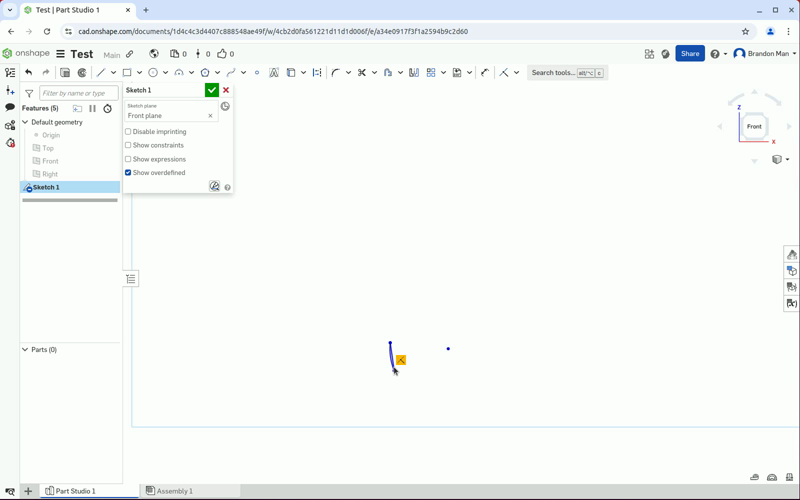
scroll(-6)
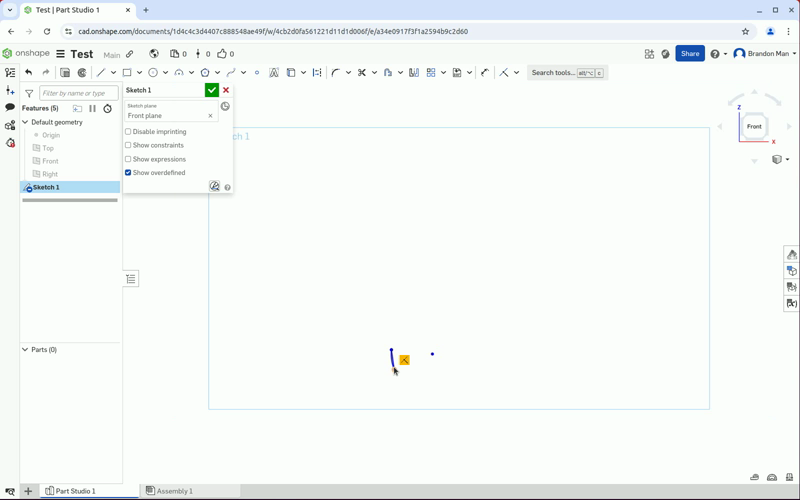
scroll(-6)
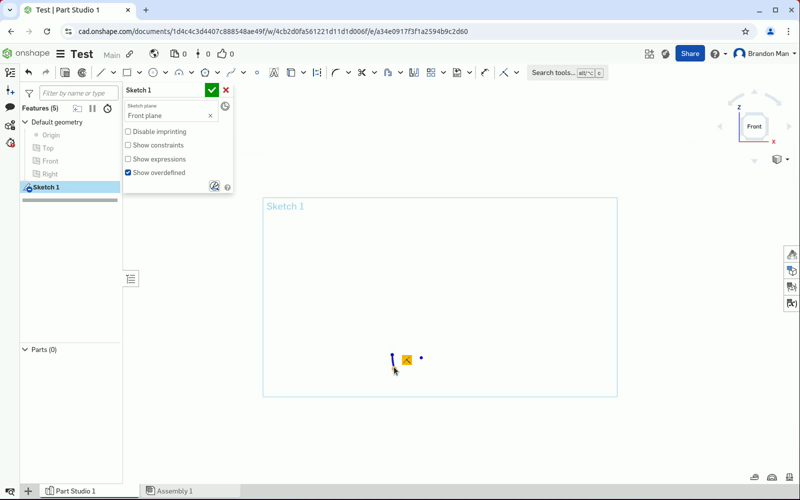
scroll(-6)
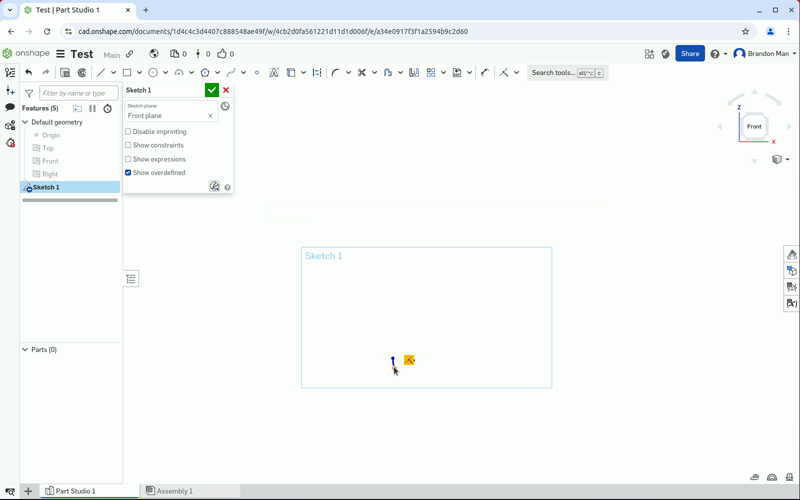
scroll(-6)
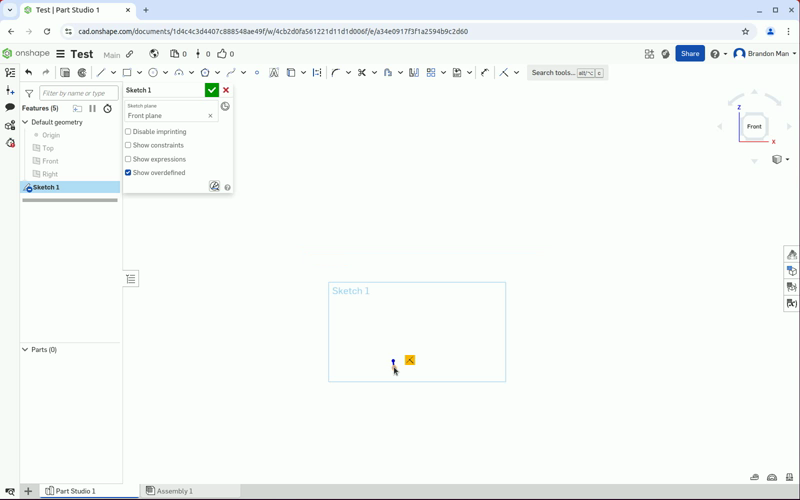
scroll(-6)
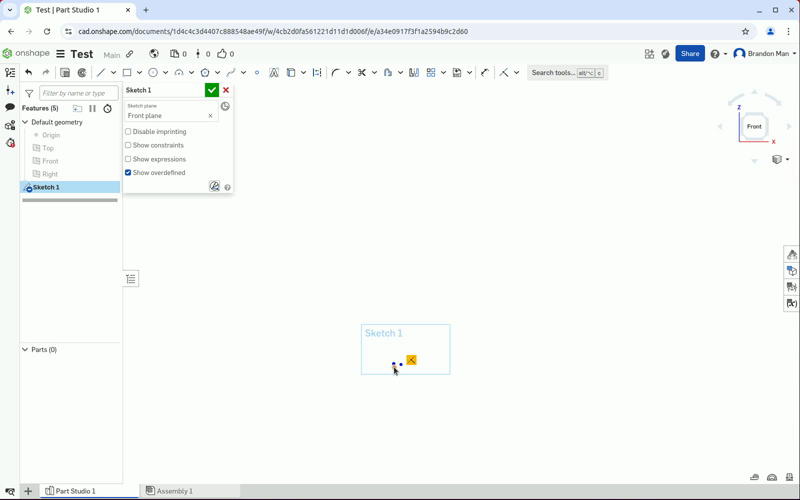
mouse_move(73, 352)
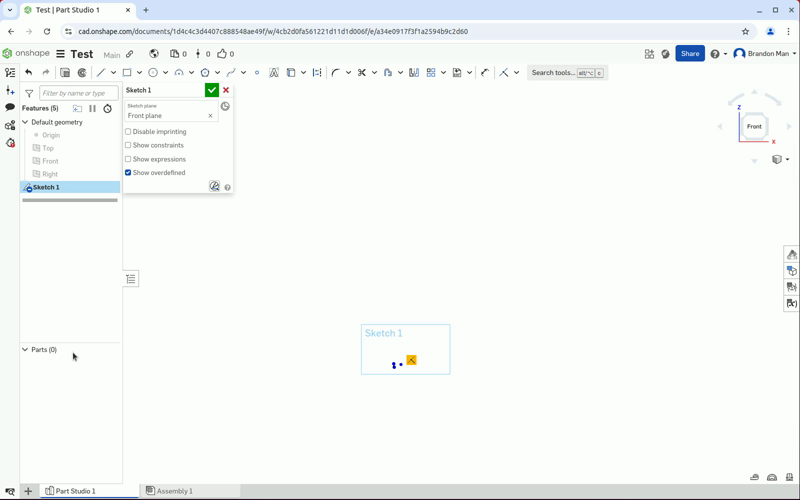
key(shift+y)
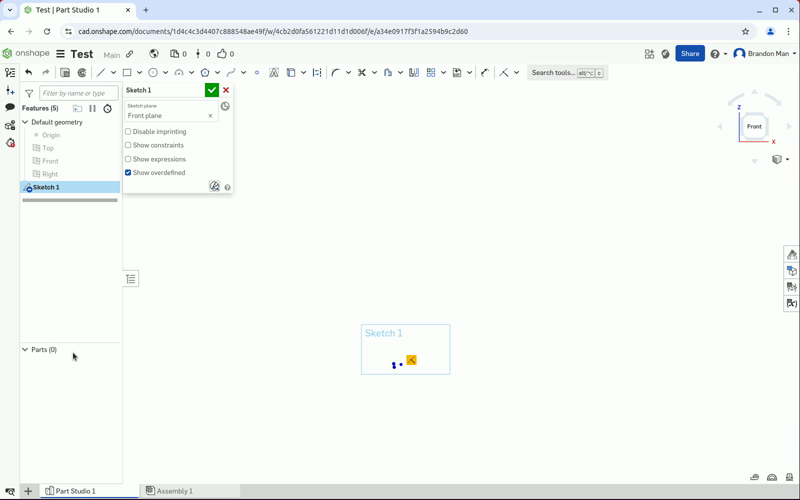
key(shift+e)
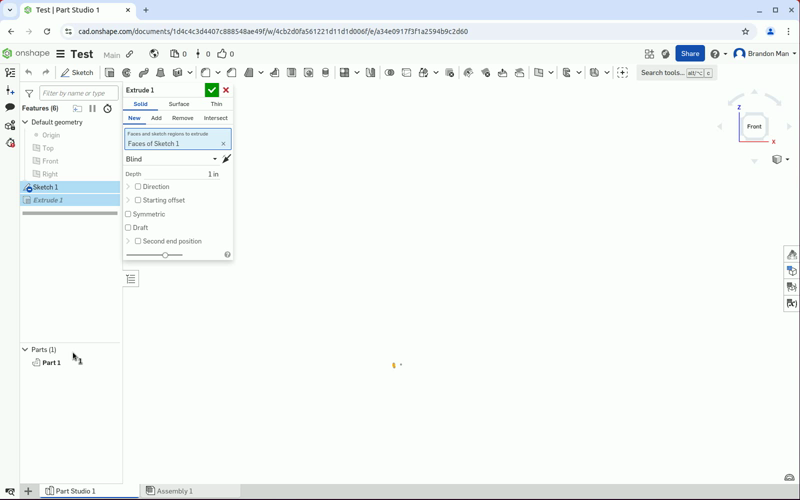
mouse_move(143, 106)
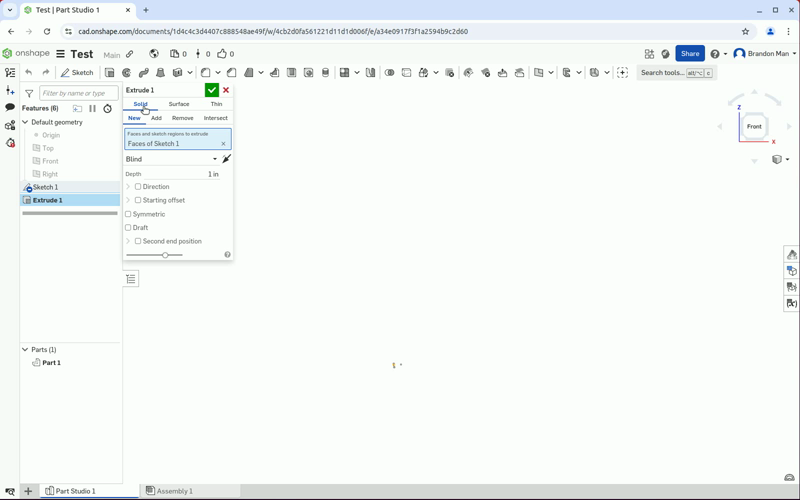
click(143, 106)
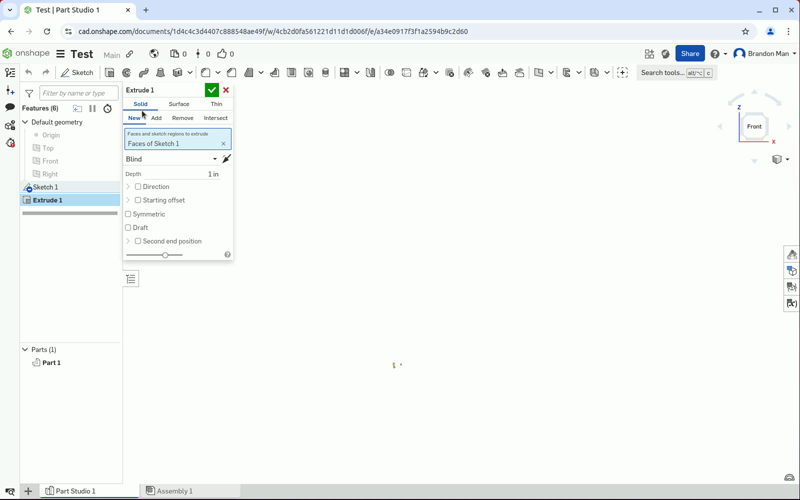
mouse_move(137, 120)
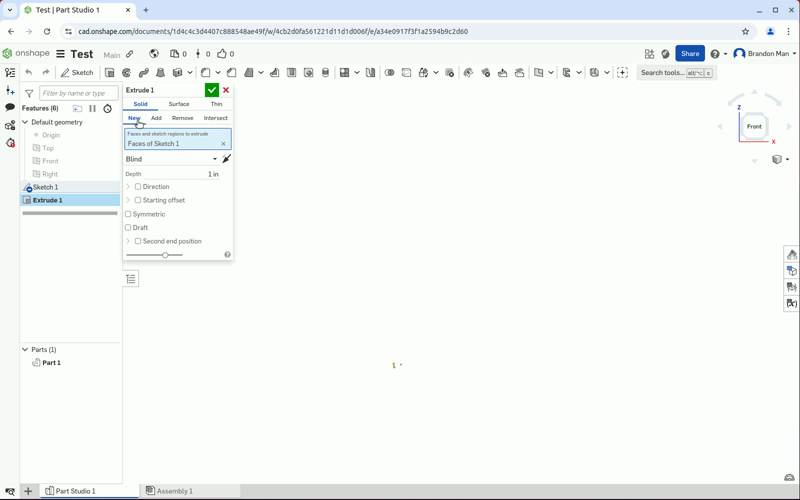
click(137, 120)
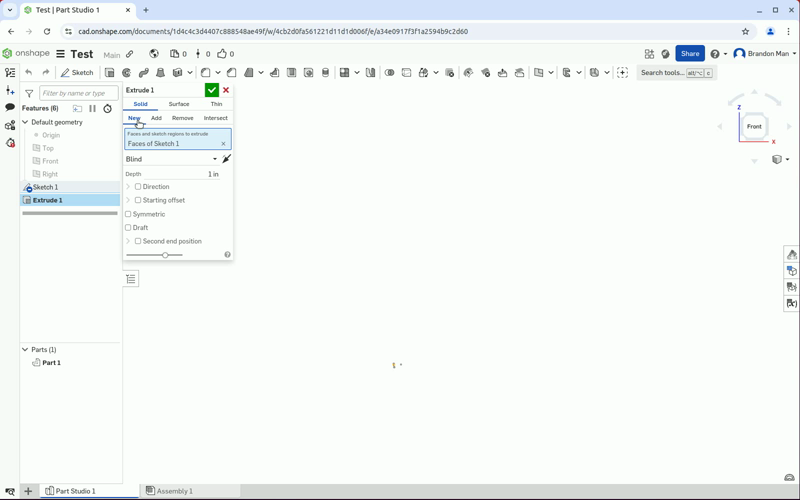
key(tab, 4)
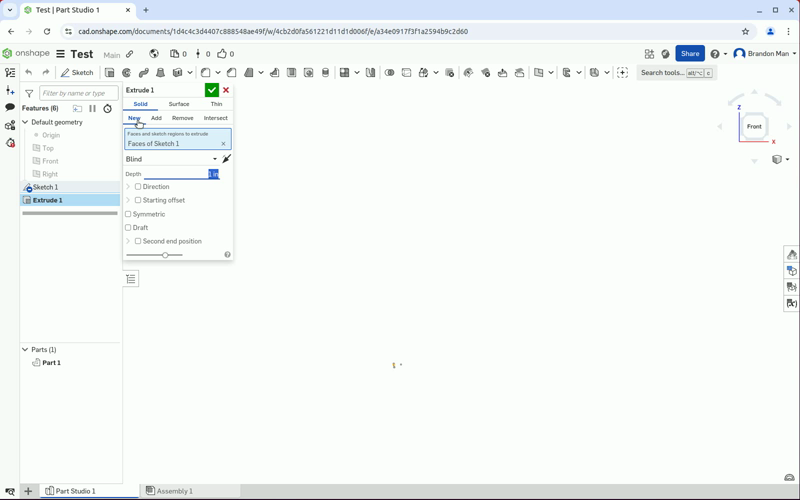
text(0.963)
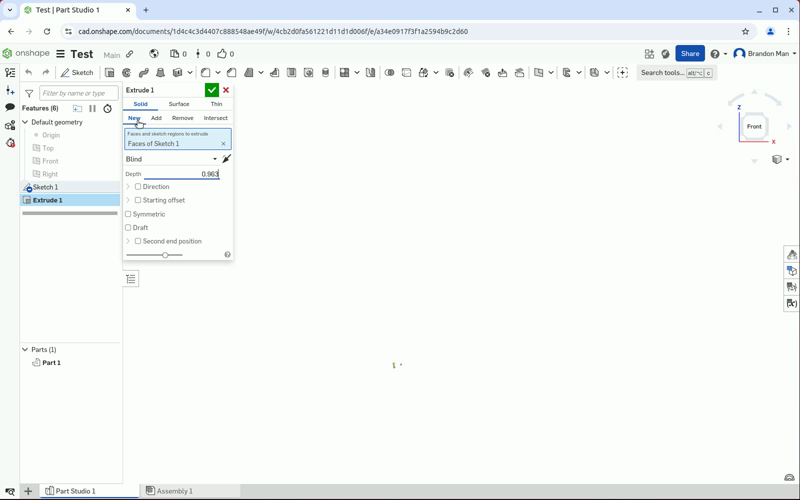
key(enter)
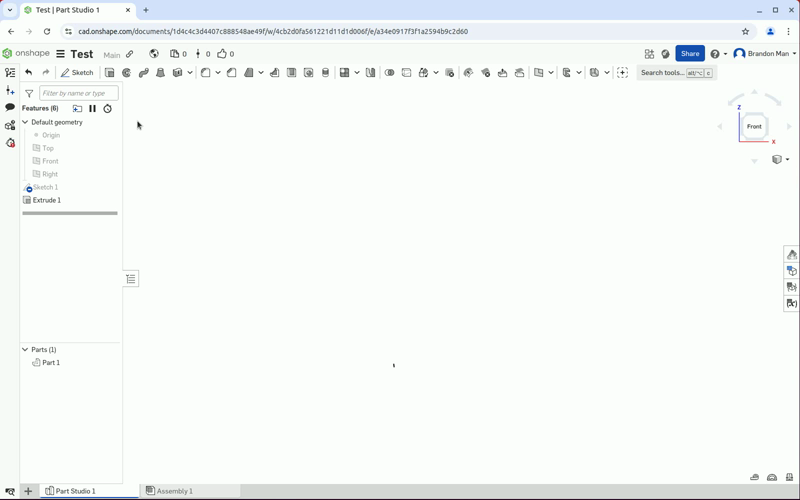
key(shift+h)
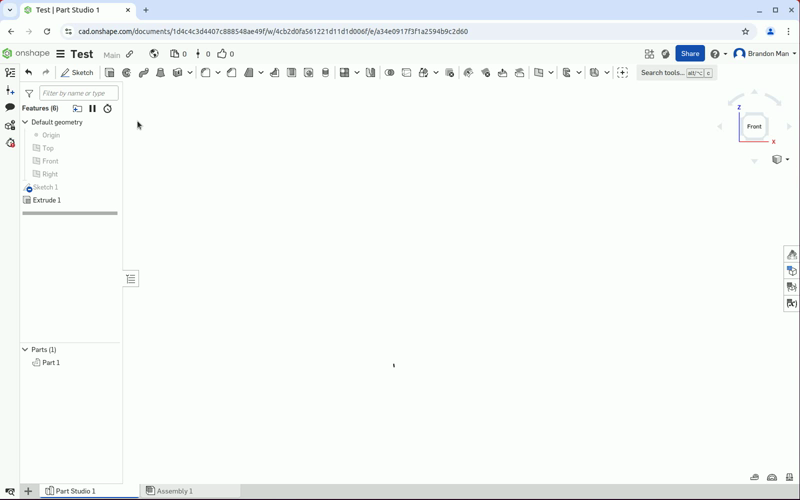
key(shift+h)
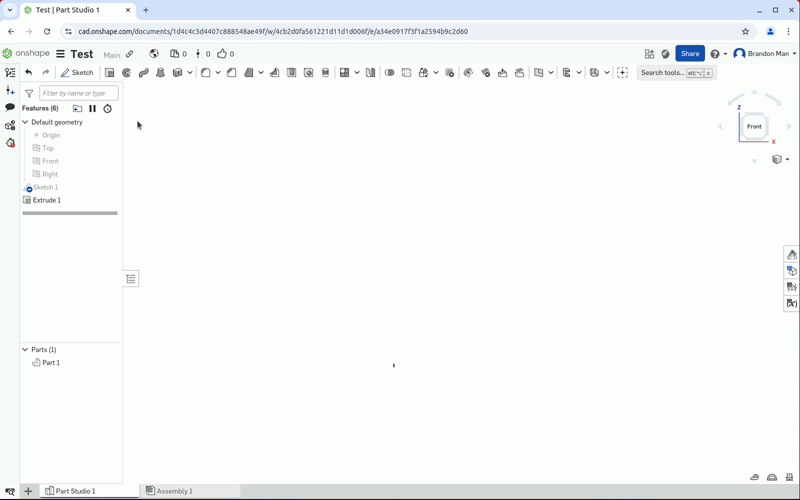
mouse_move(73, 189)
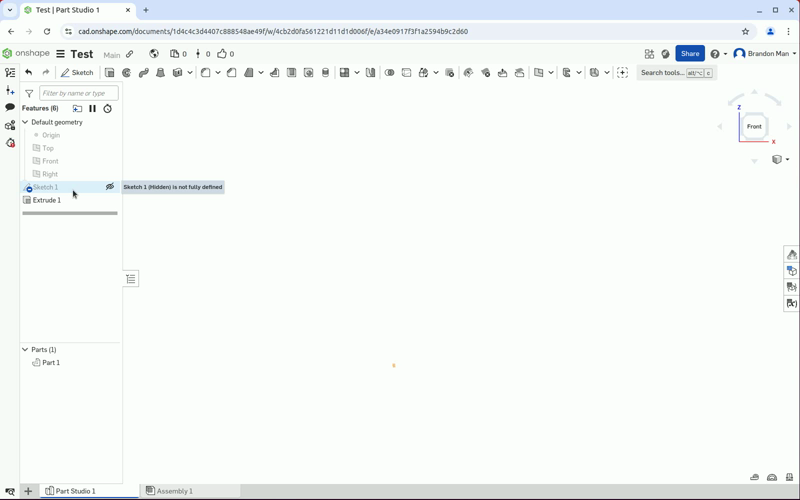
click(73, 189)
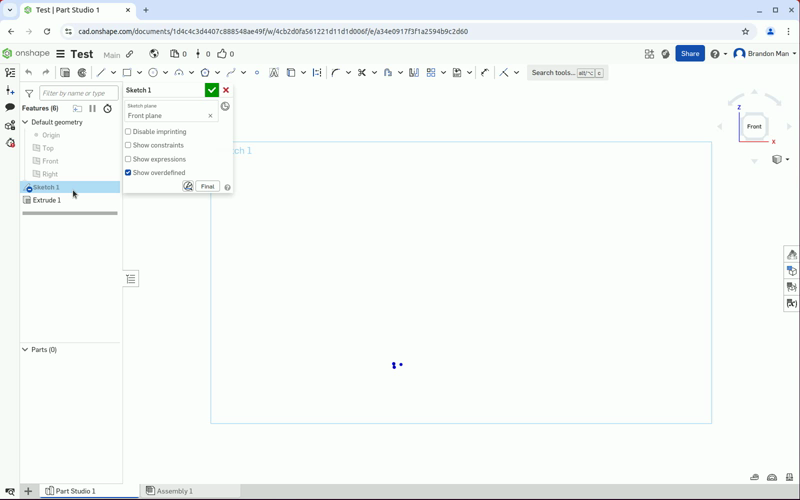
mouse_move(229, 92)
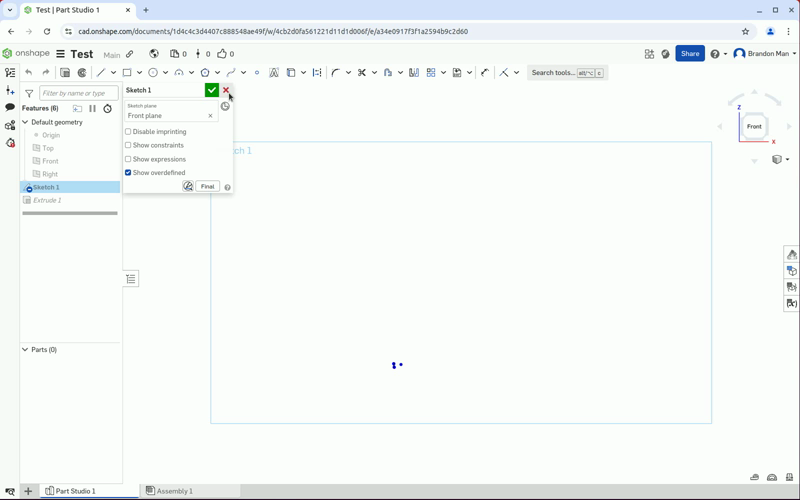
click(229, 92)
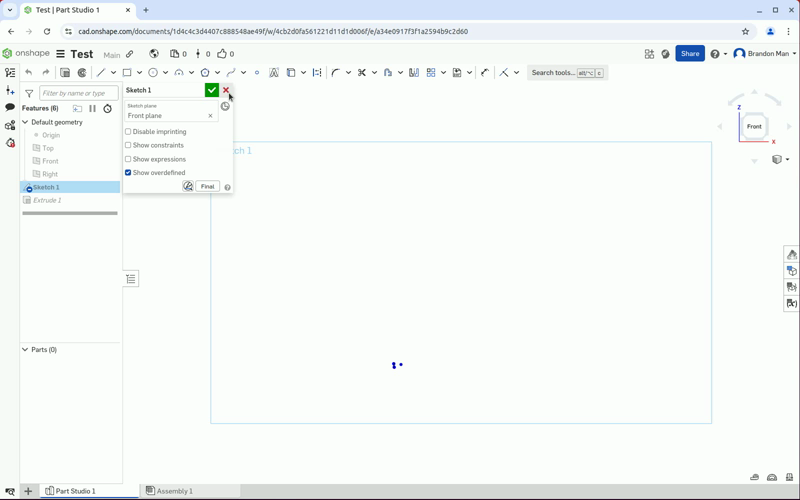
key(shift+s)
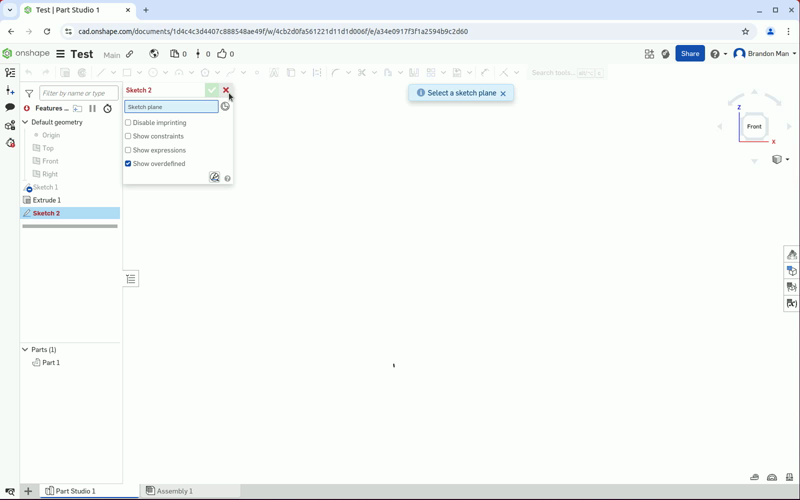
mouse_move(73, 163)
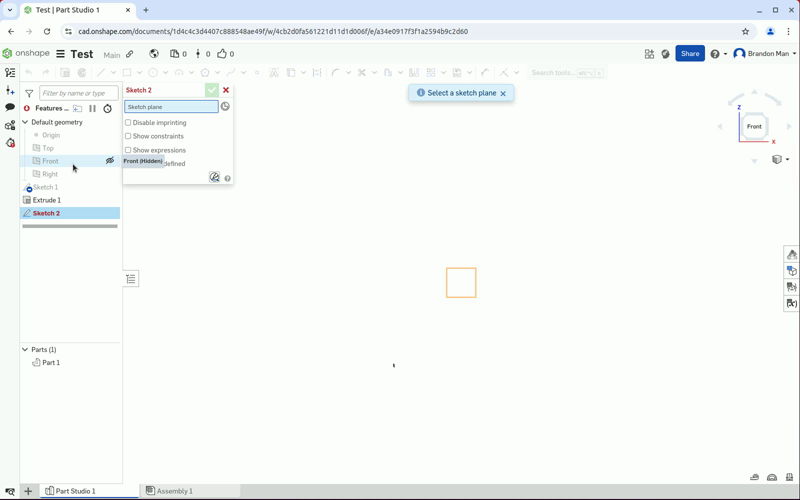
click(73, 163)
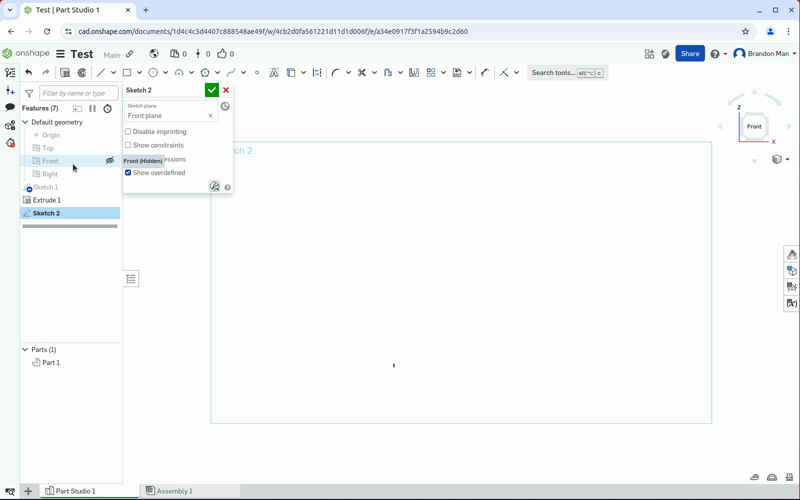
mouse_move(73, 352)
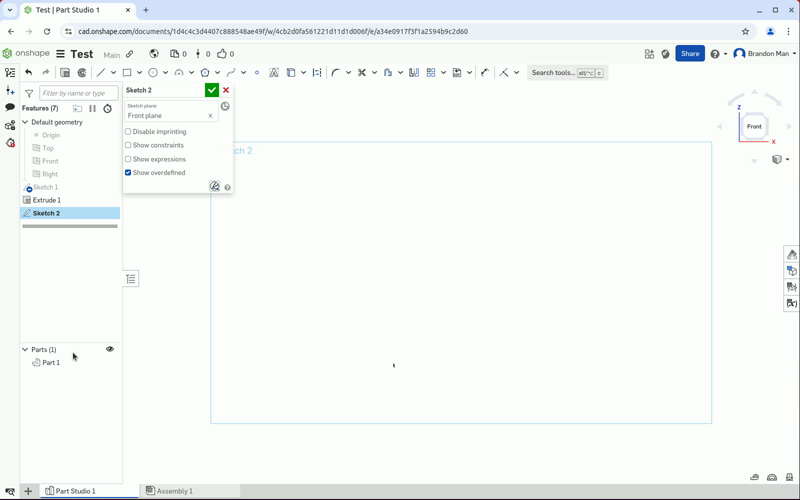
key(y)
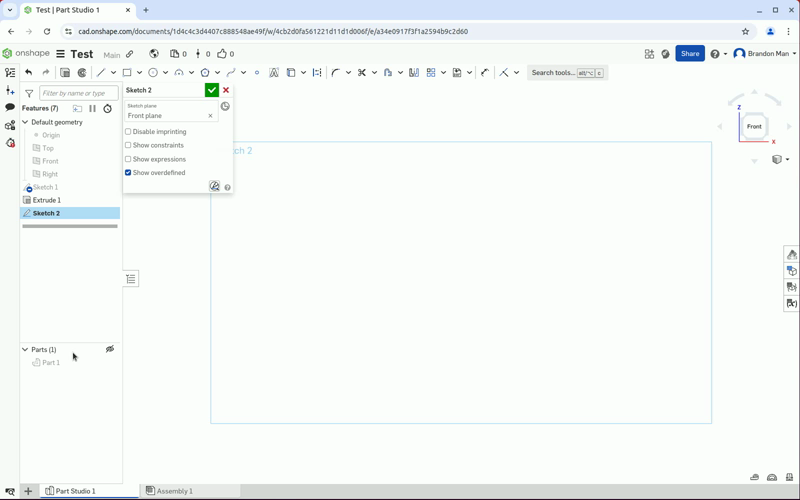
key(c)
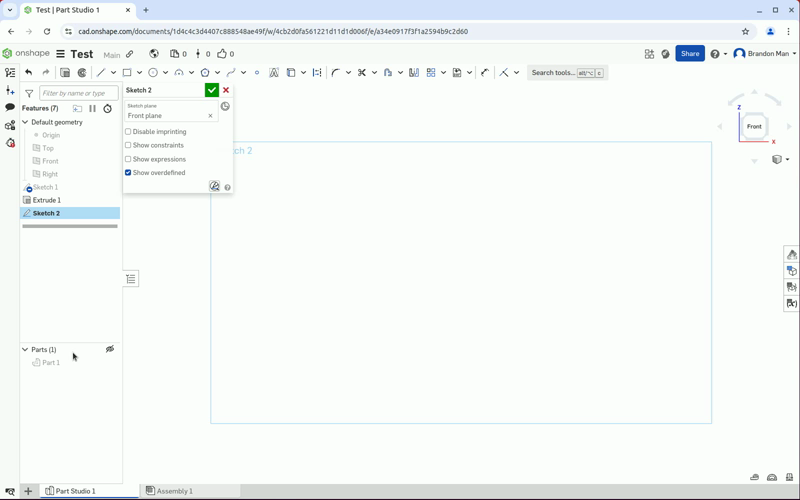
key_down(shift)
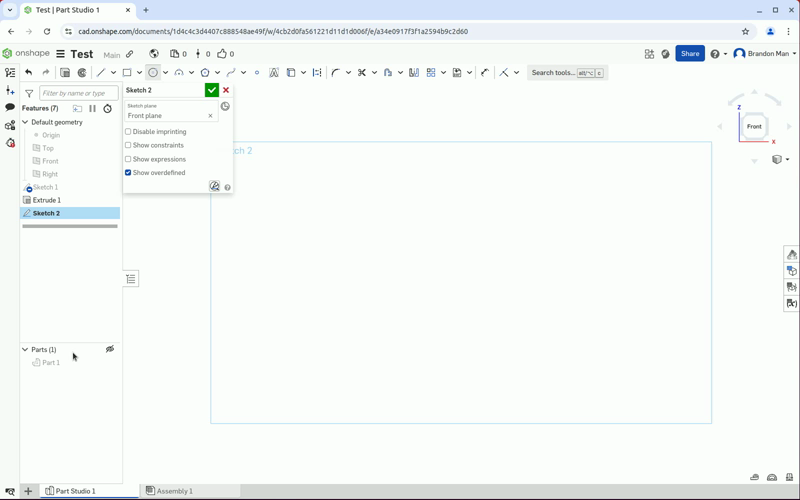
mouse_move(409, 185)
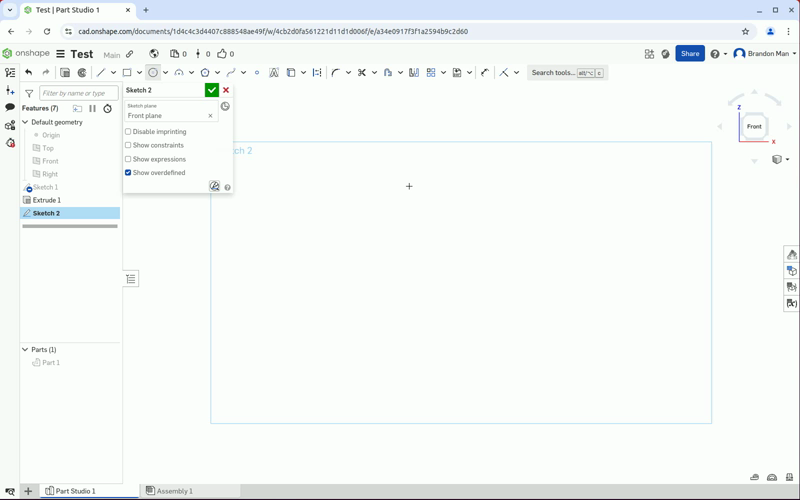
click(409, 185)
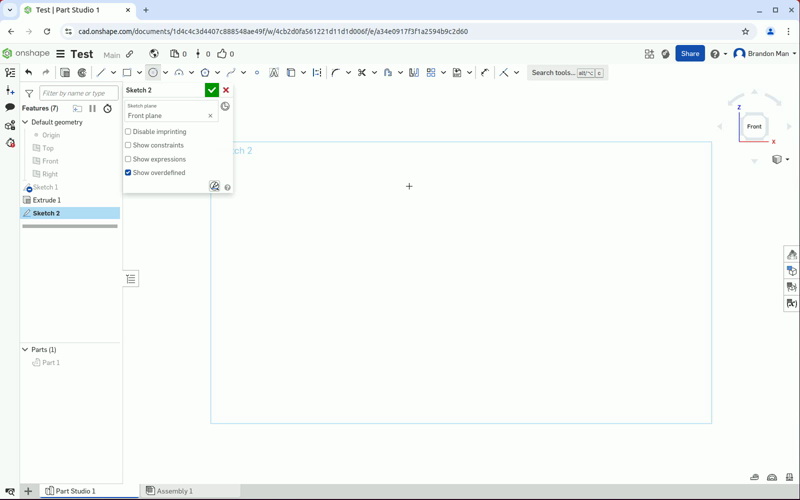
key_up(shift)
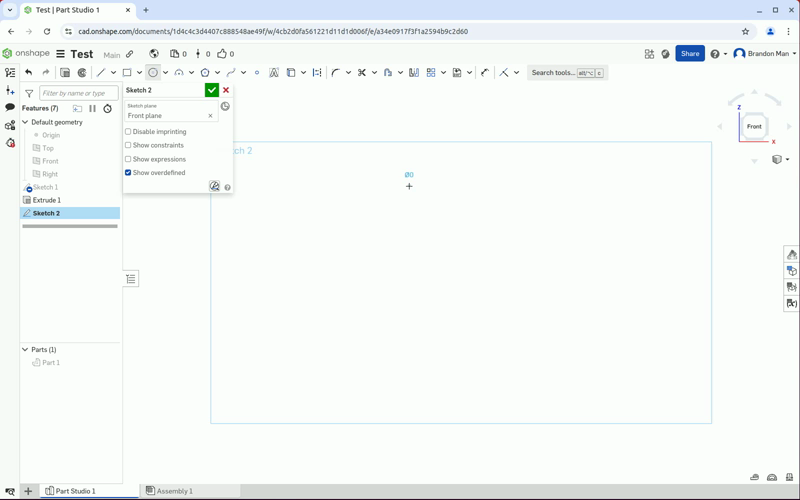
mouse_move(424, 185)
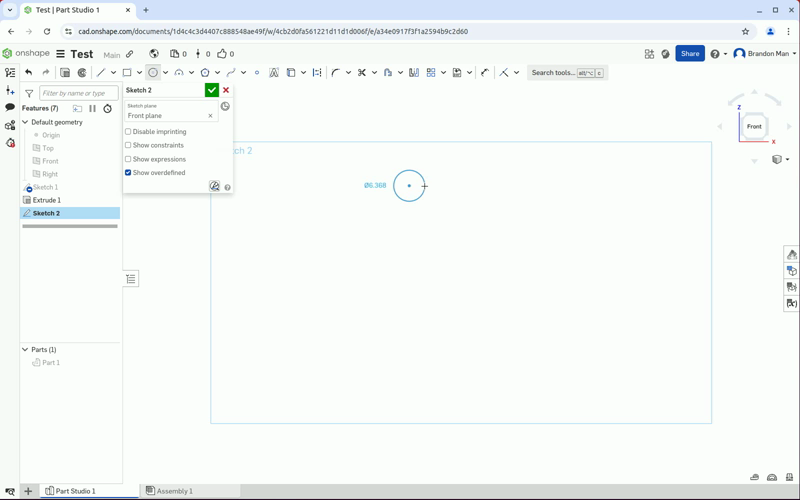
click(424, 185)
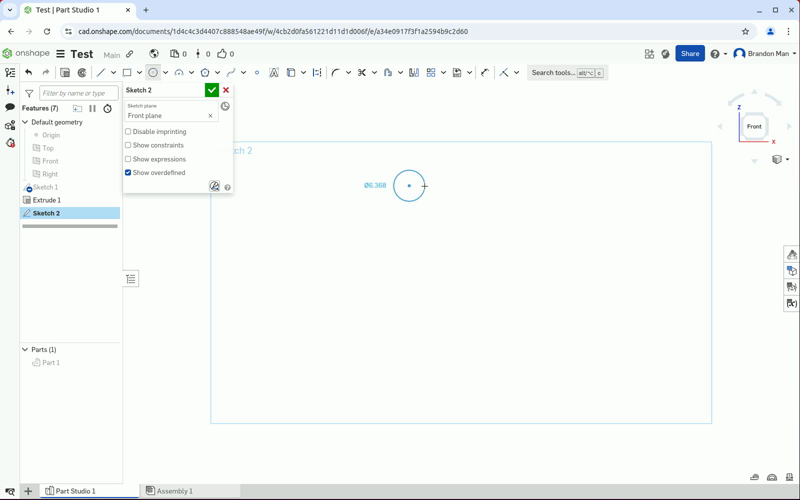
key(esc)
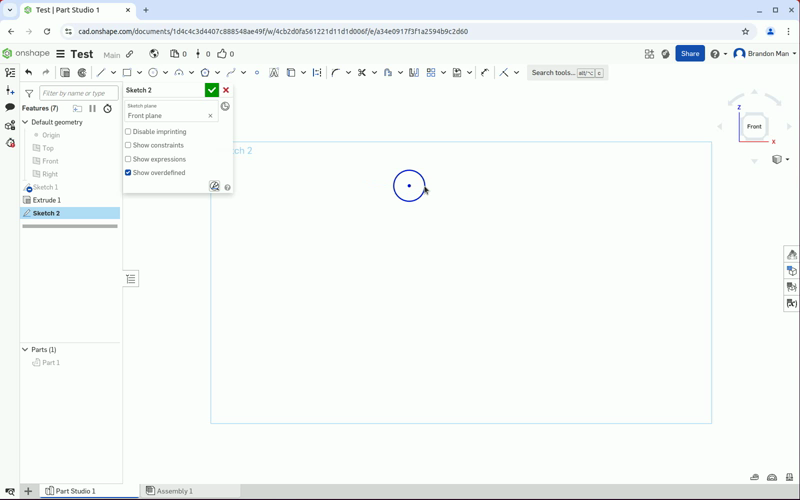
key(c)
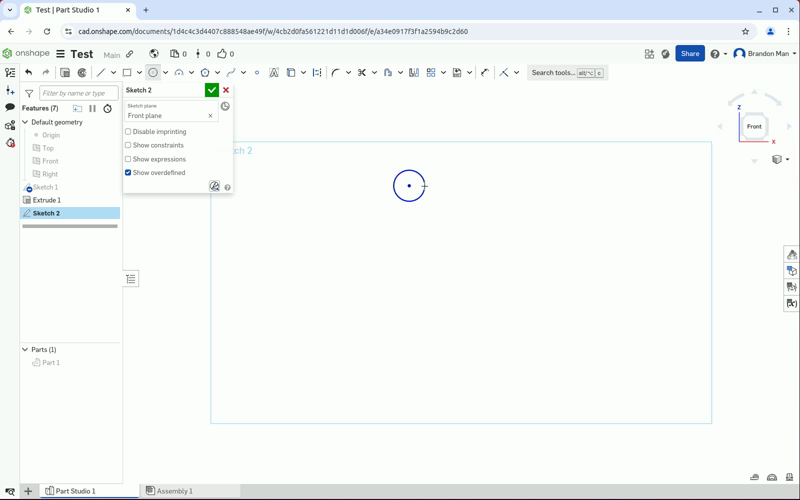
key_down(shift)
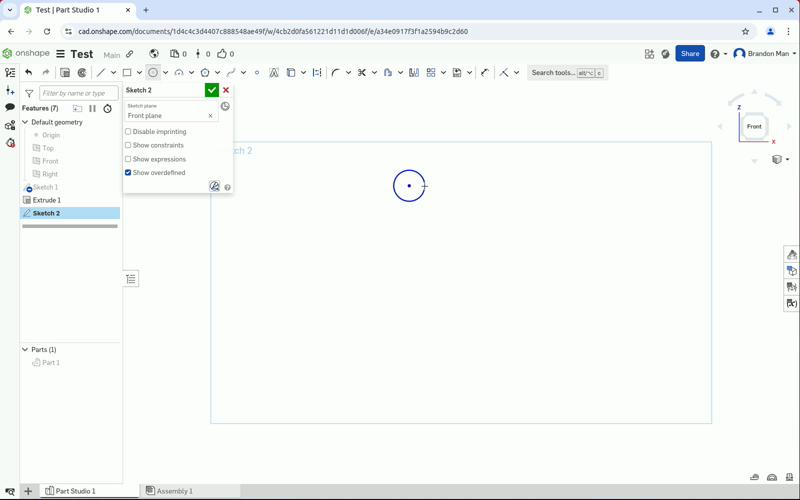
mouse_move(409, 185)
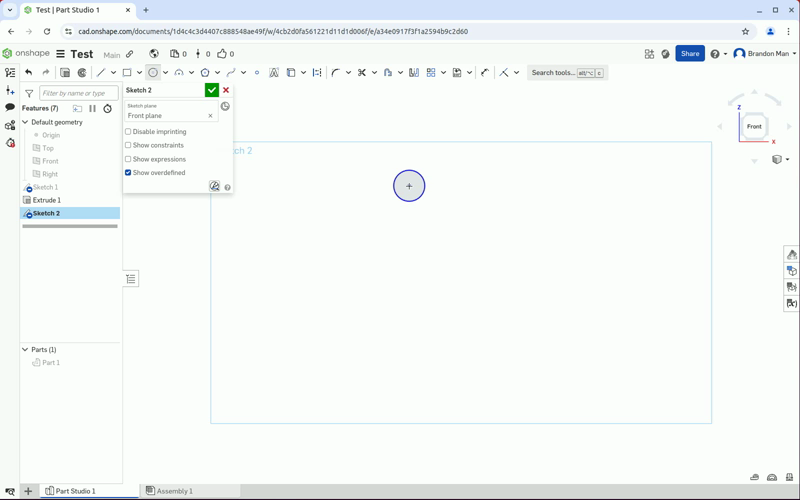
click(409, 185)
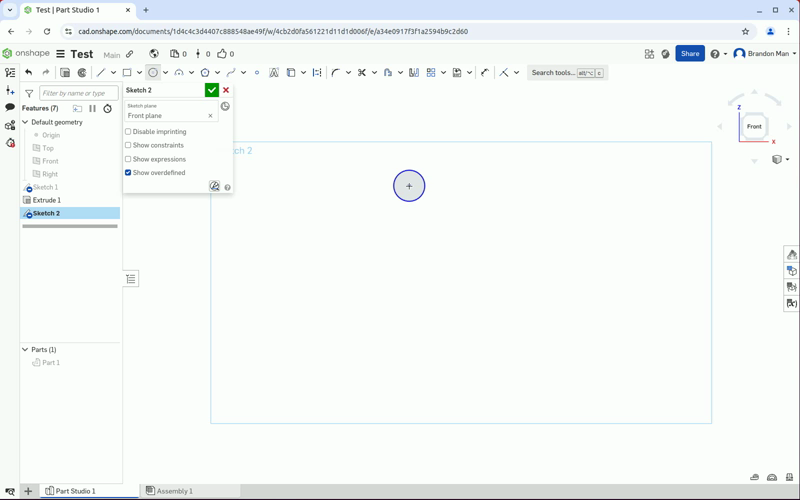
key_up(shift)
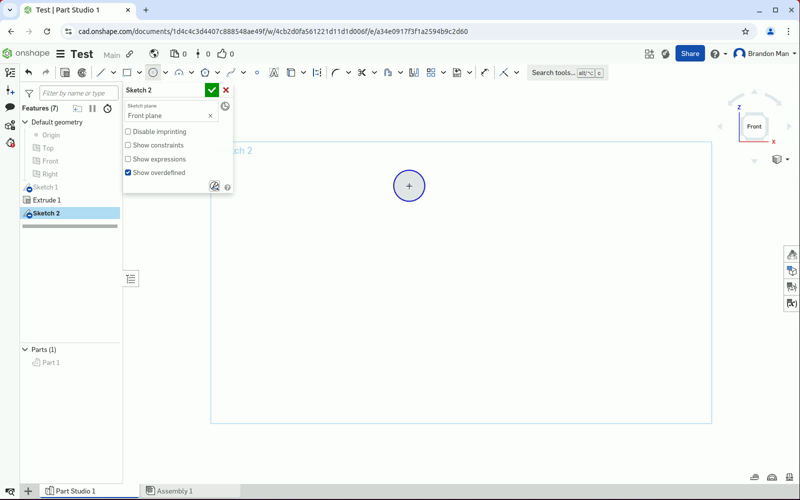
mouse_move(414, 185)
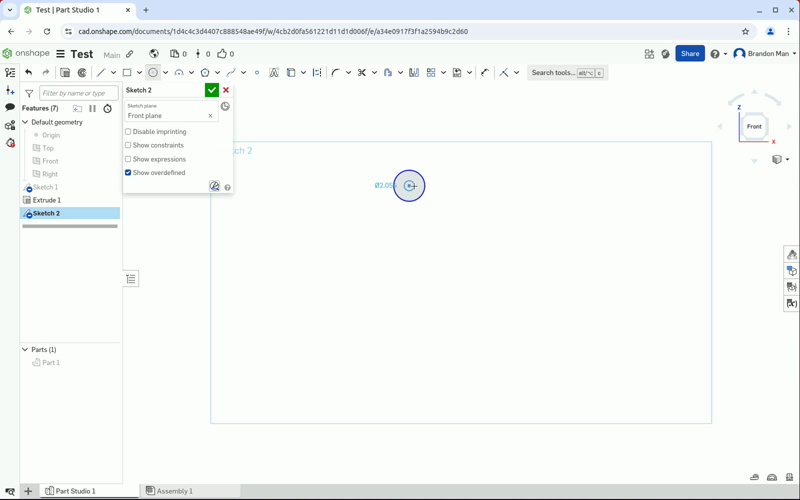
click(414, 185)
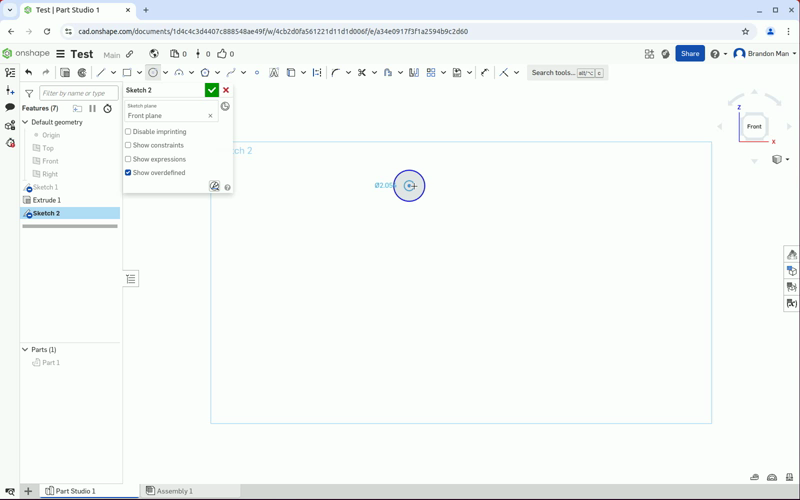
key(esc)
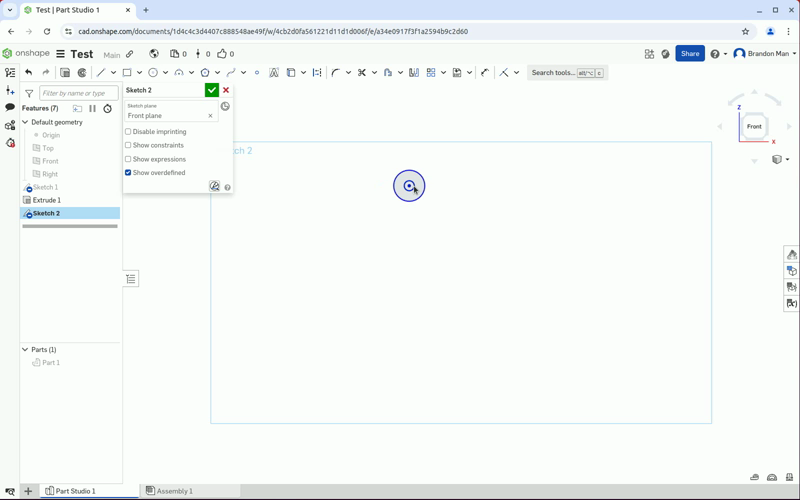
mouse_move(401, 183)
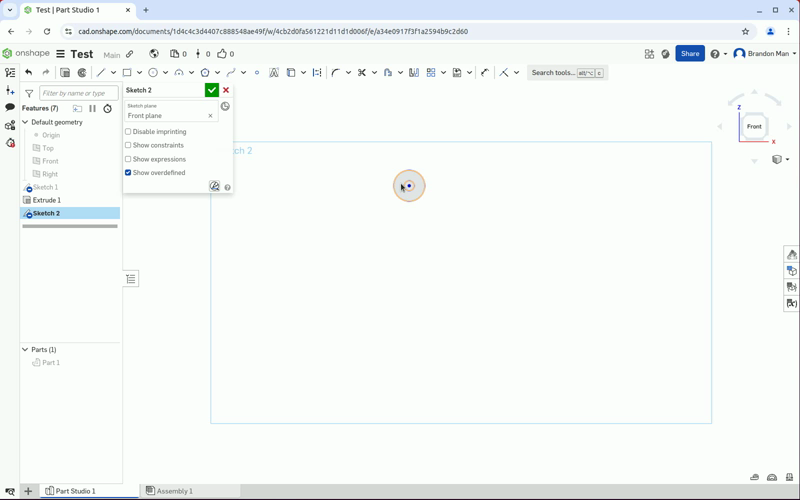
scroll(6)
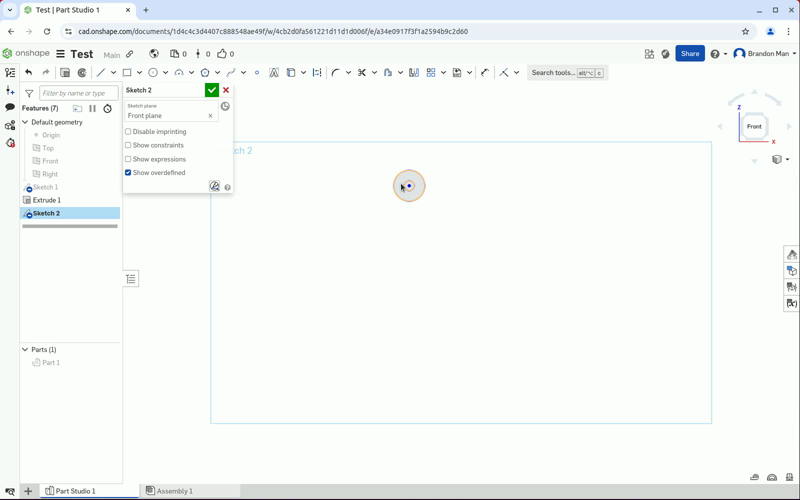
scroll(6)
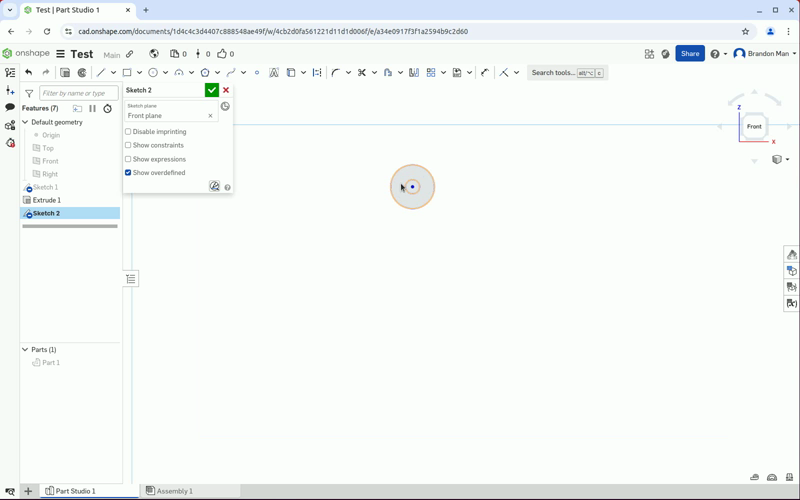
scroll(6)
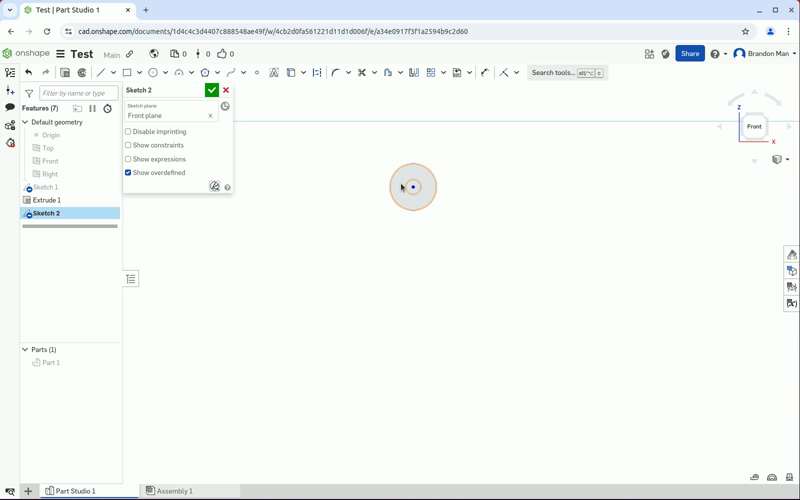
scroll(6)
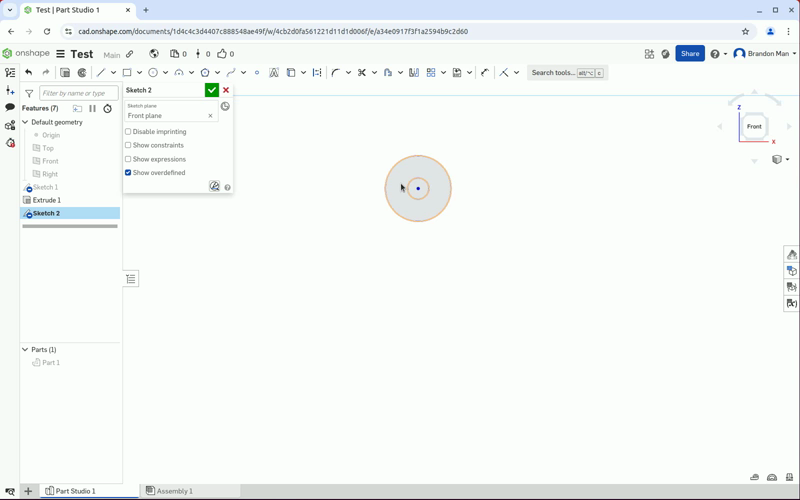
scroll(6)
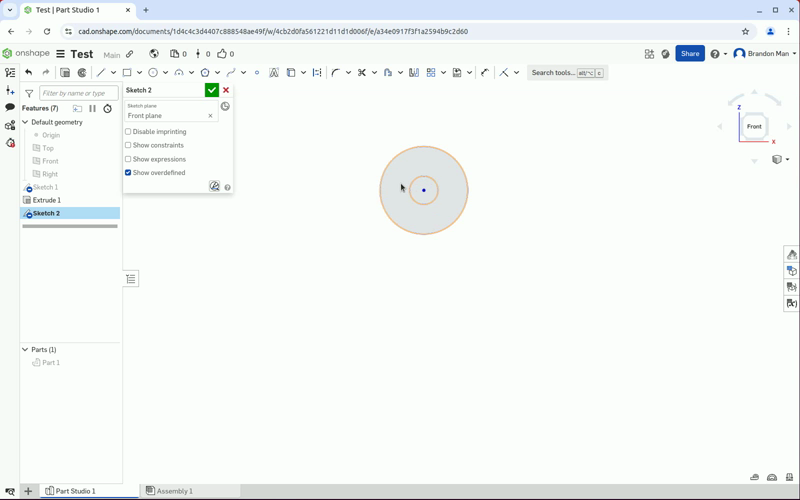
scroll(6)
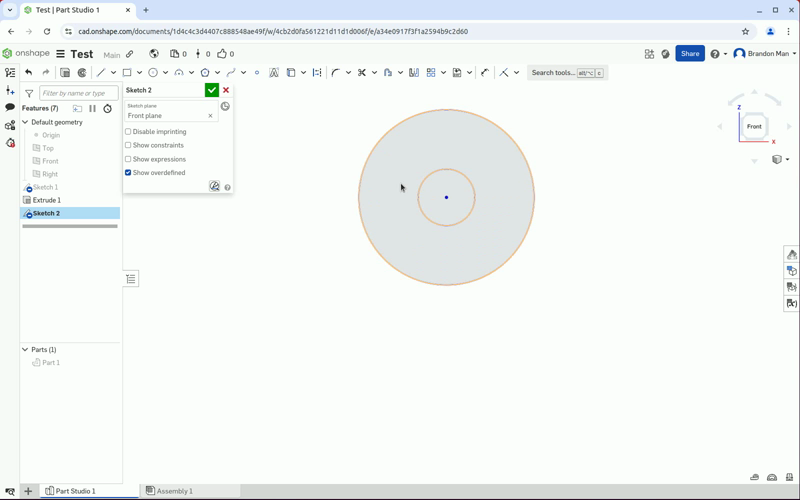
scroll(6)
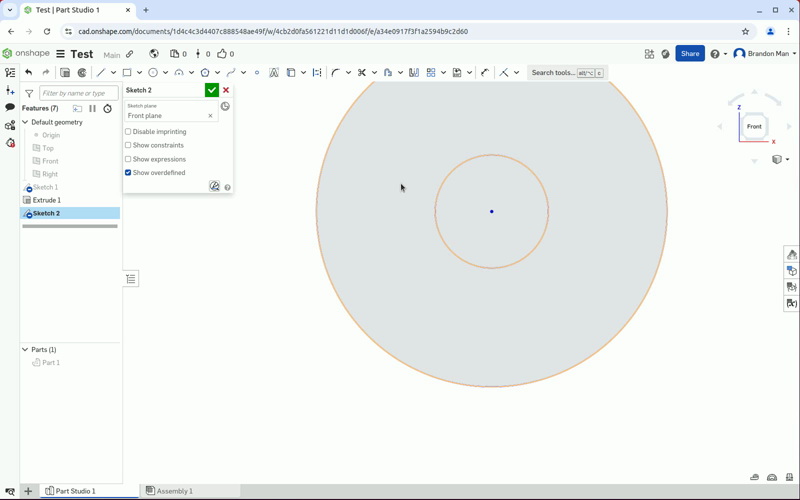
click(401, 183)
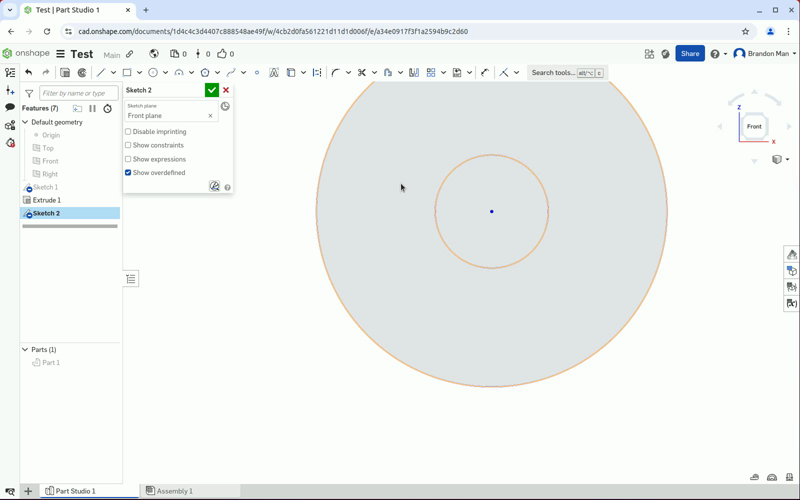
scroll(-6)
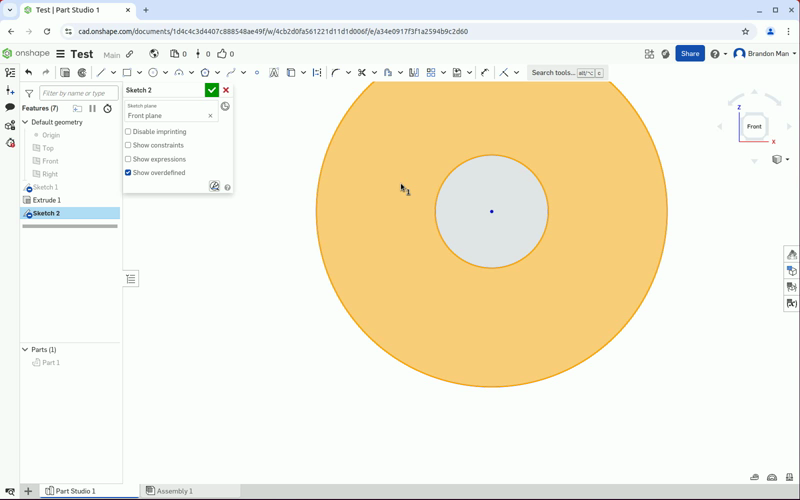
scroll(-6)
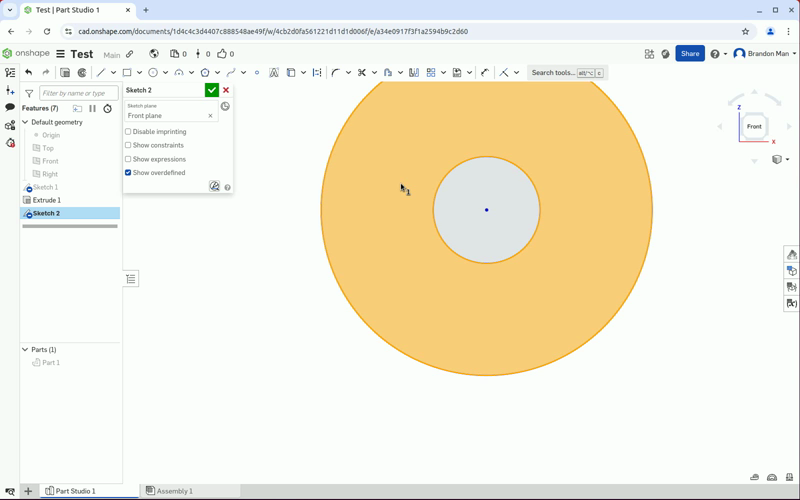
scroll(-6)
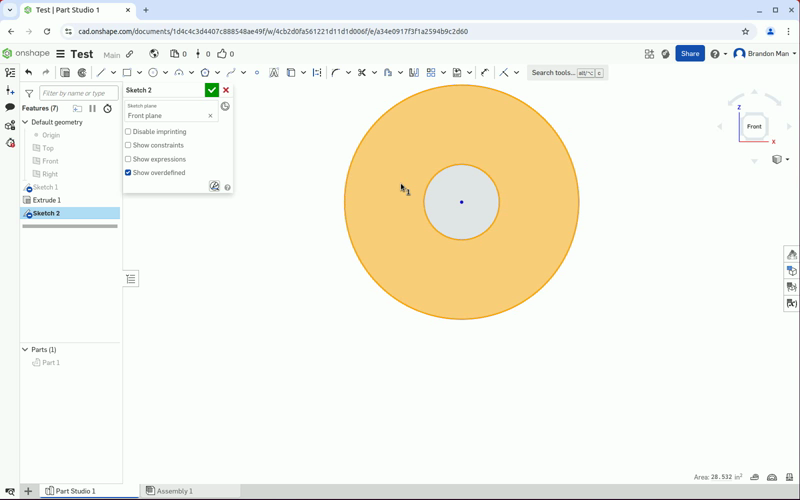
scroll(-6)
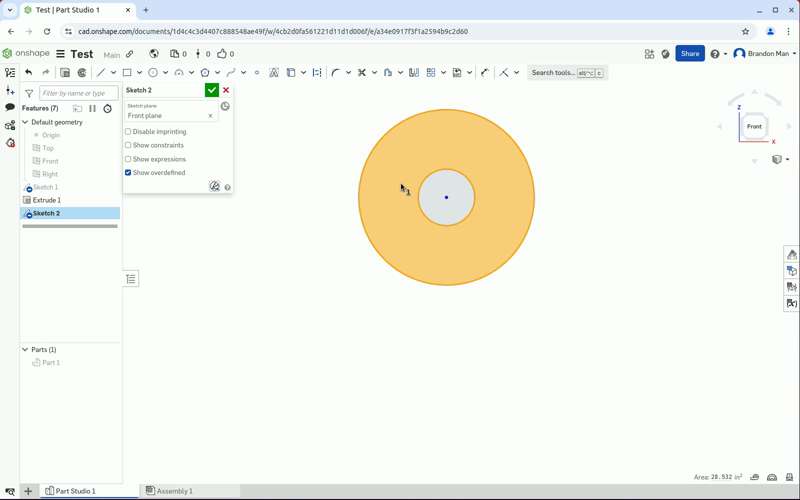
scroll(-6)
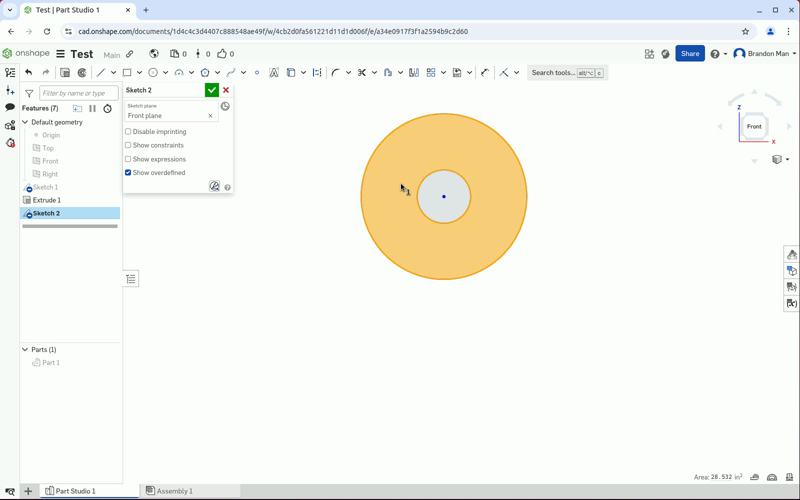
scroll(-6)
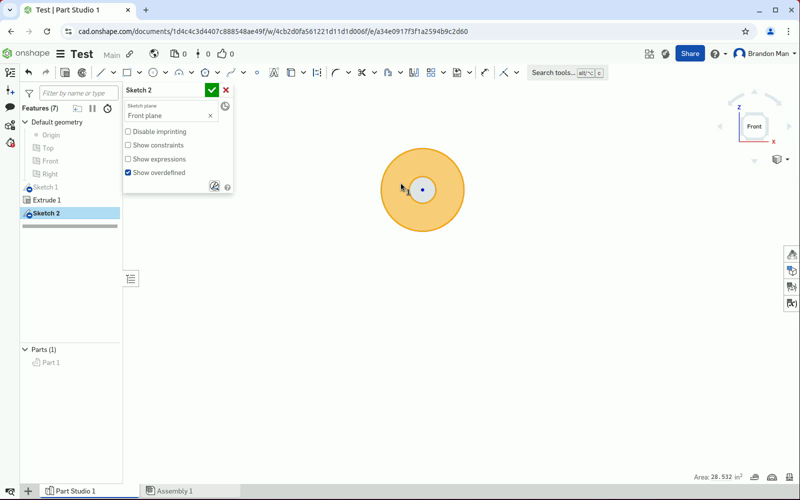
scroll(-6)
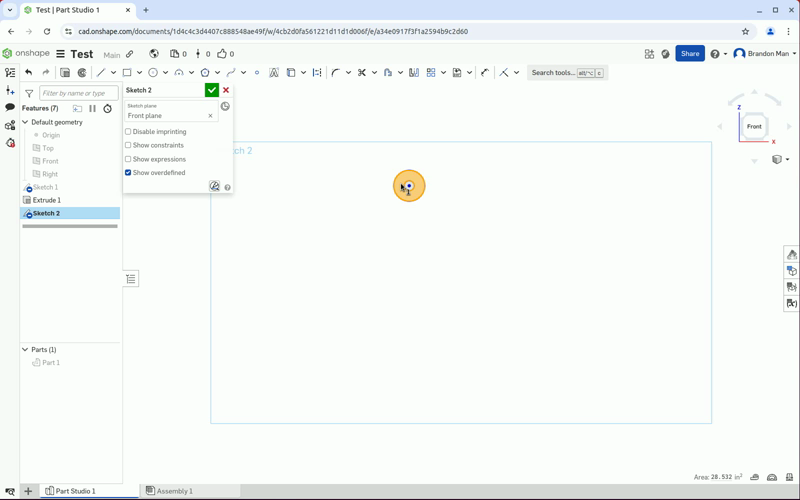
mouse_move(73, 352)
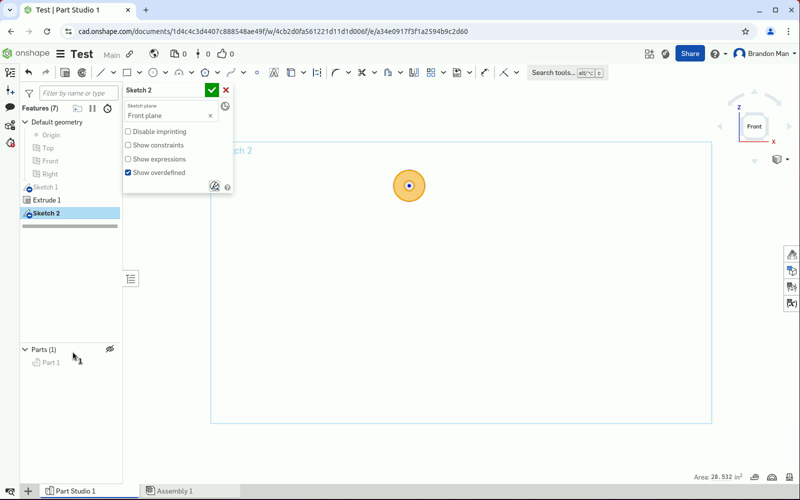
key(shift+y)
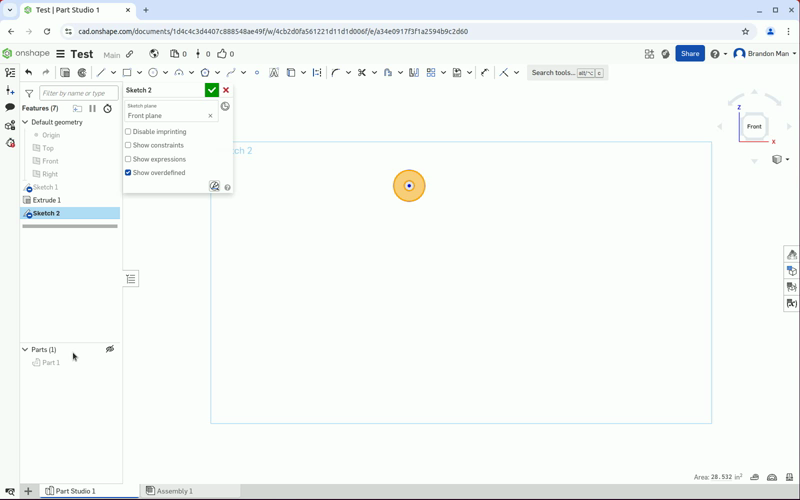
key(shift+e)
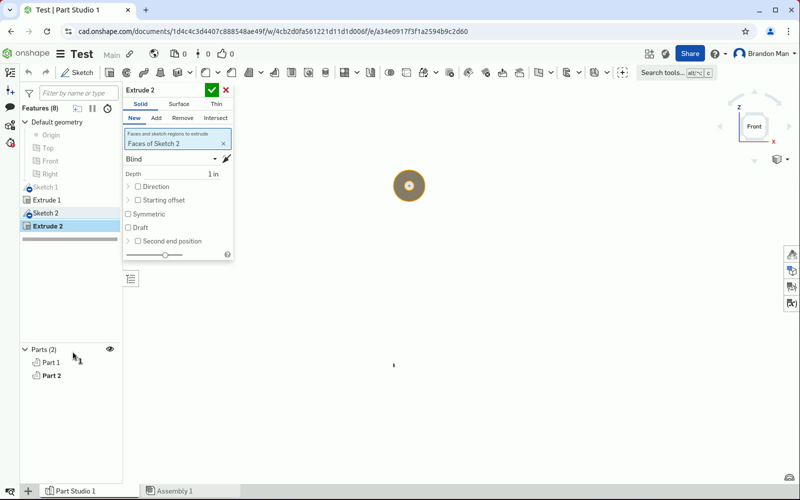
mouse_move(143, 106)
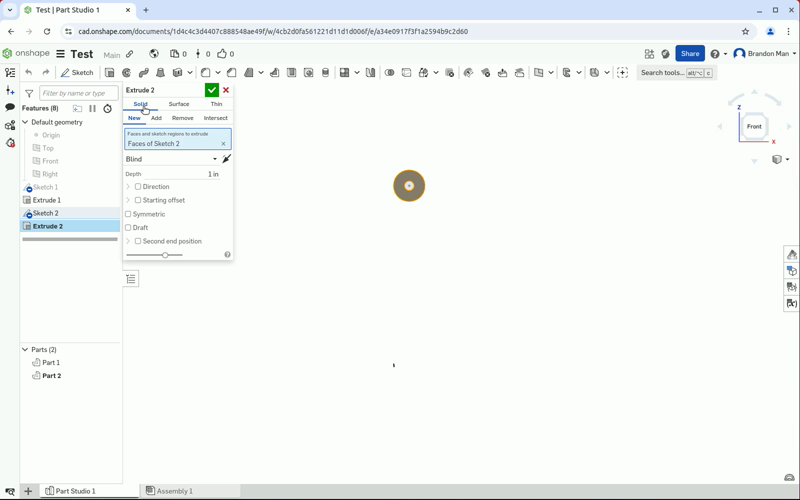
click(143, 106)
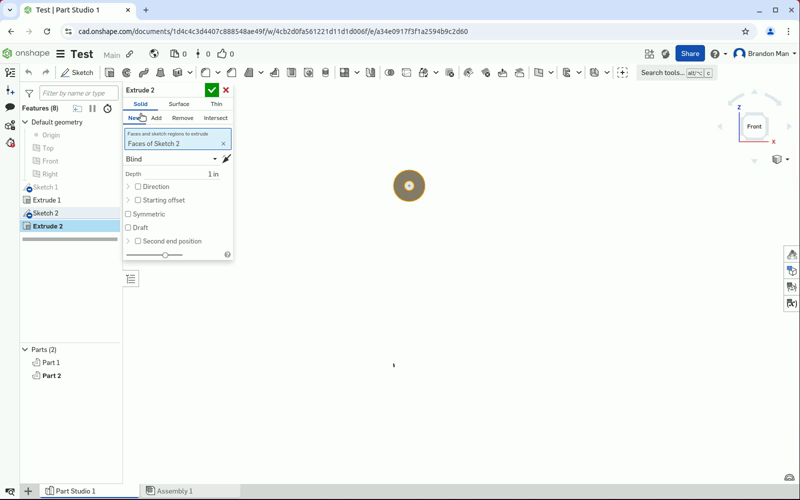
mouse_move(137, 120)
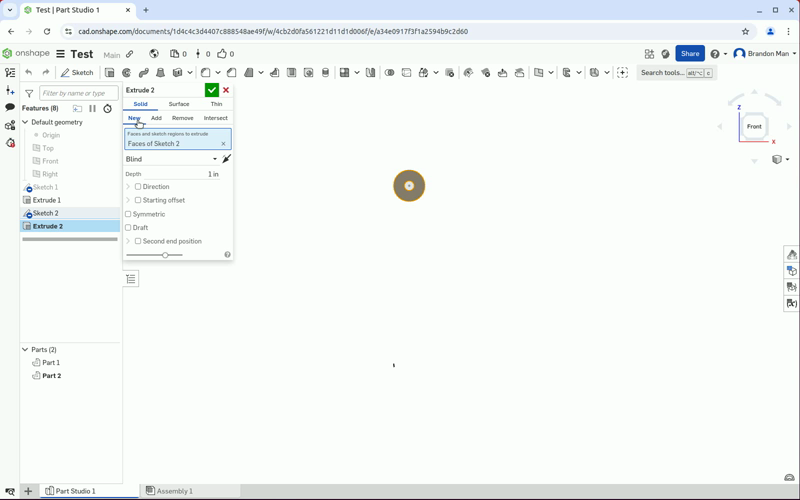
click(137, 120)
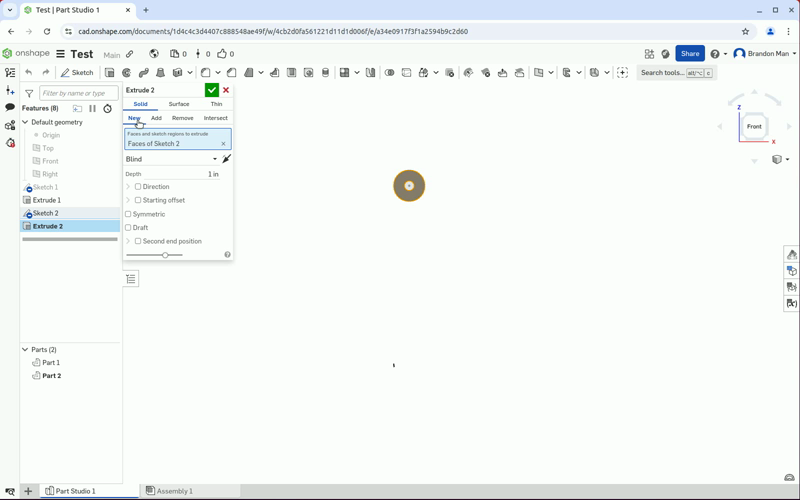
key(tab, 4)
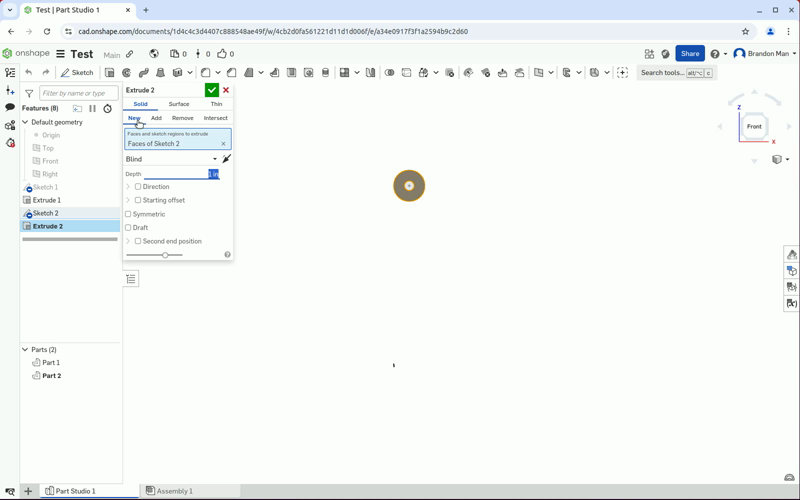
text(0.963)
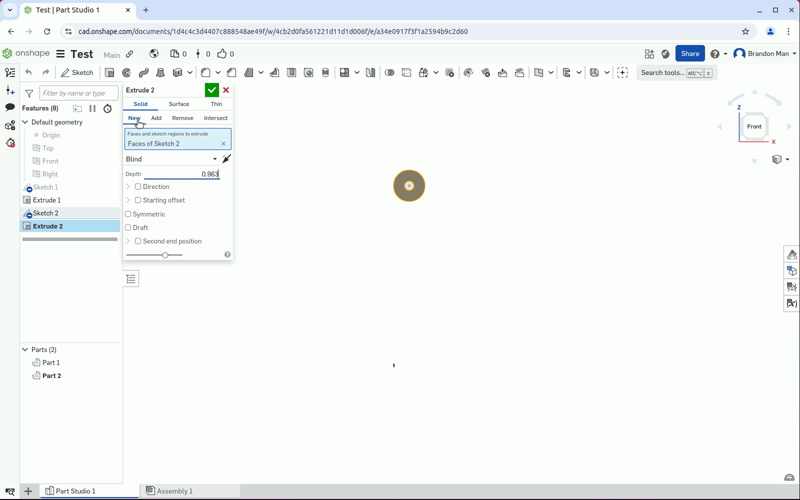
key(enter)
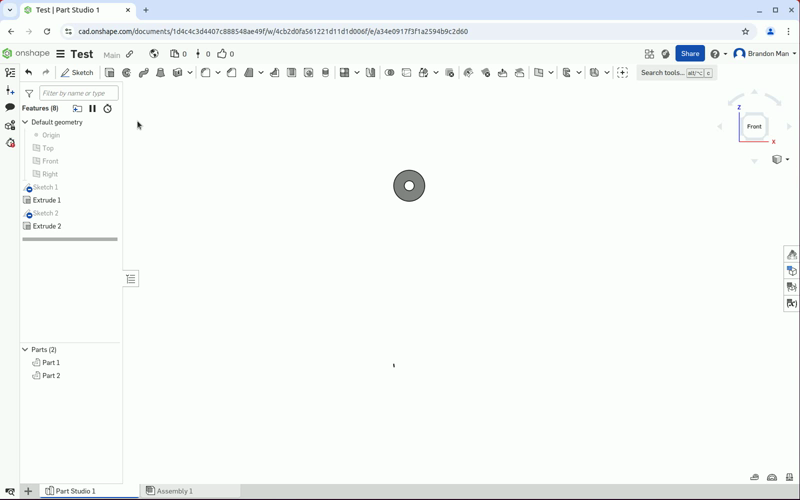
key(shift+h)
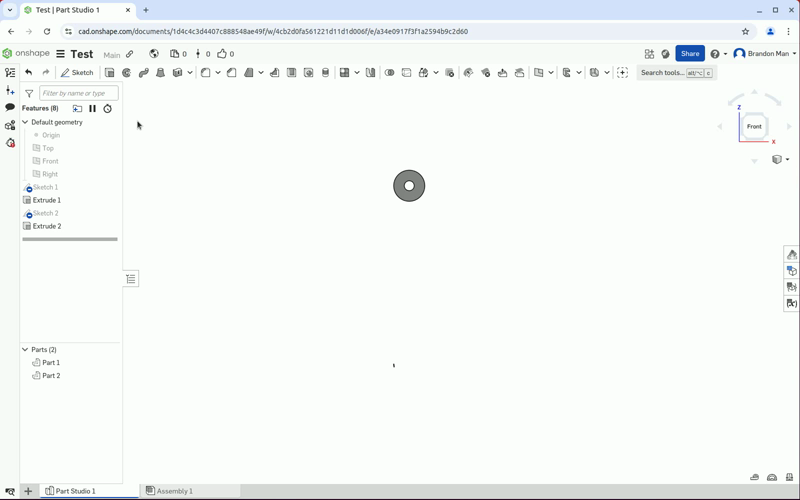
key(shift+h)
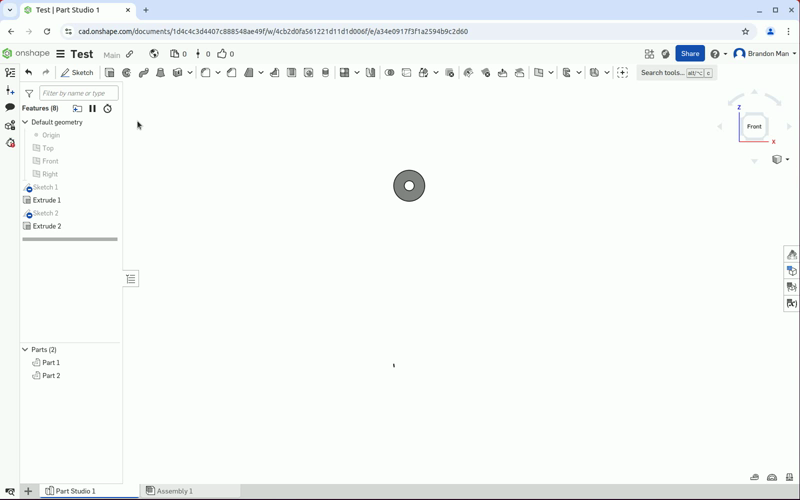
mouse_move(73, 189)
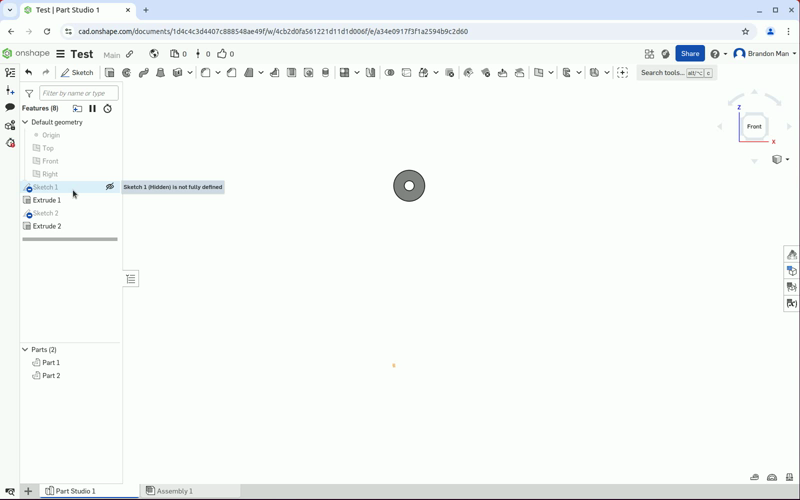
click(73, 189)
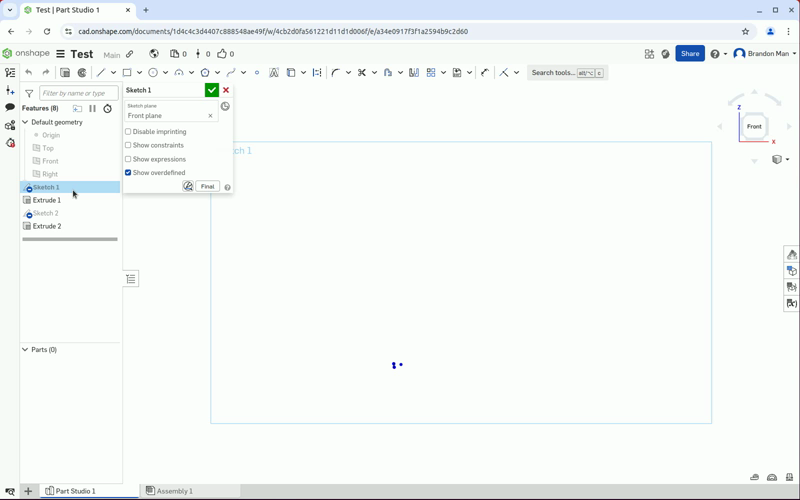
mouse_move(229, 92)
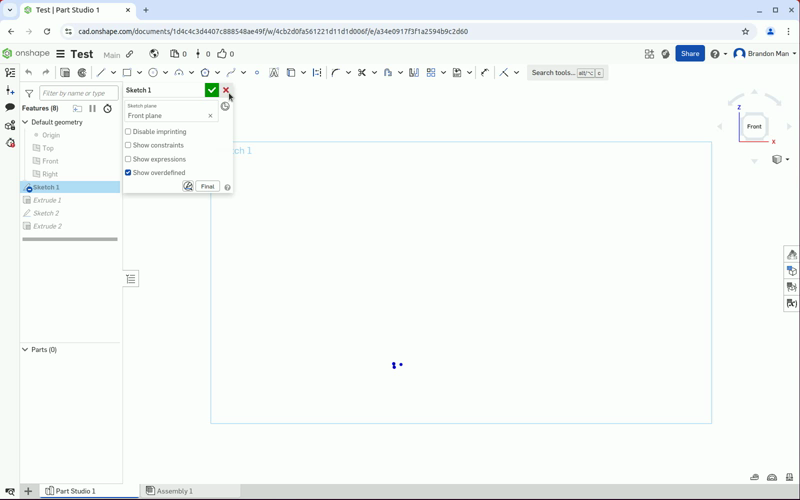
click(229, 92)
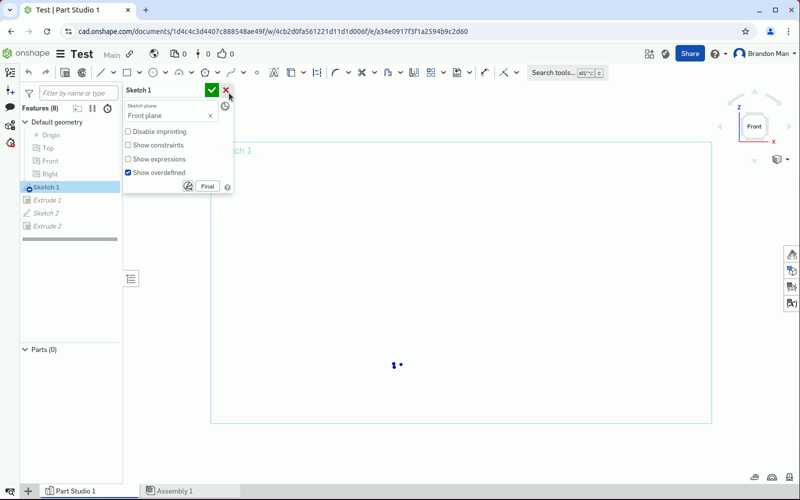
key(shift+s)
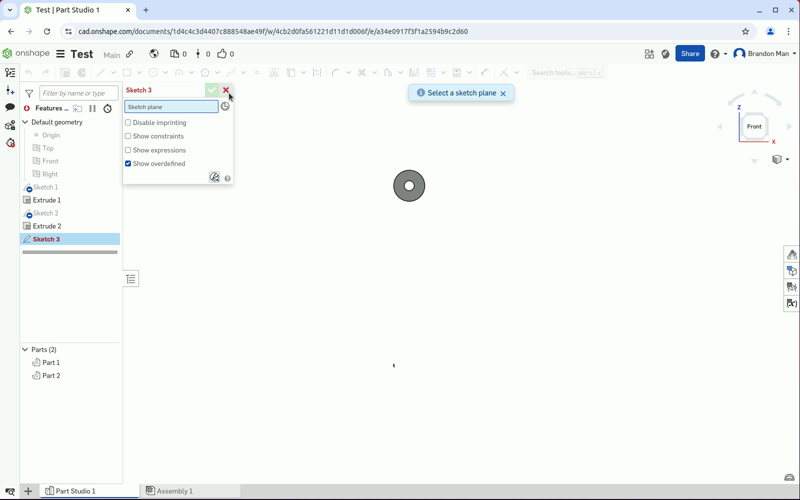
mouse_move(73, 163)
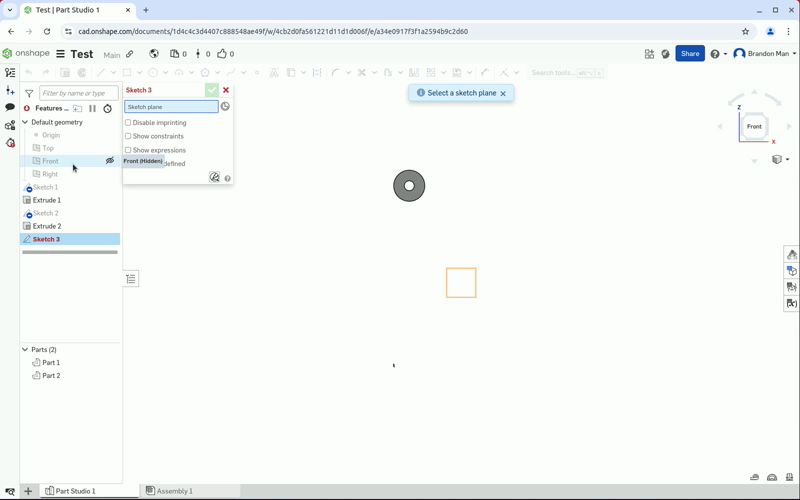
click(73, 163)
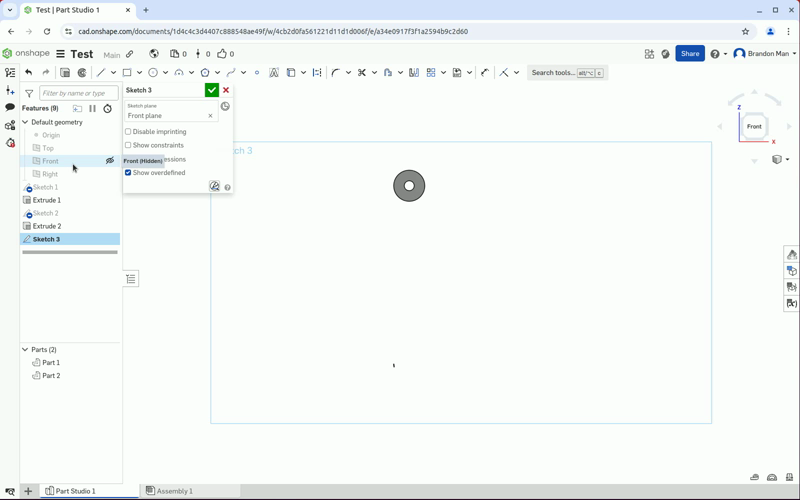
mouse_move(73, 352)
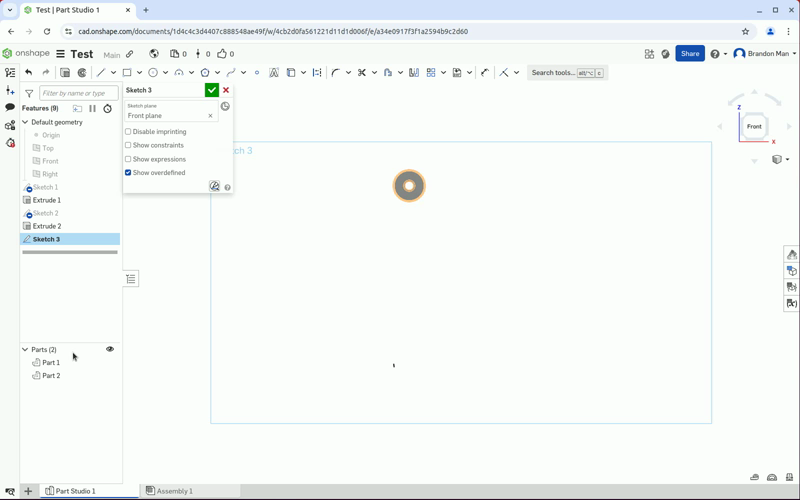
key(y)
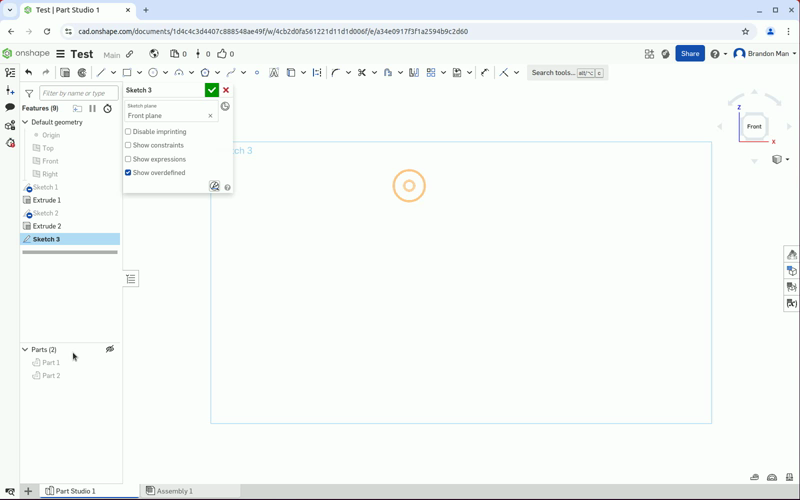
key(c)
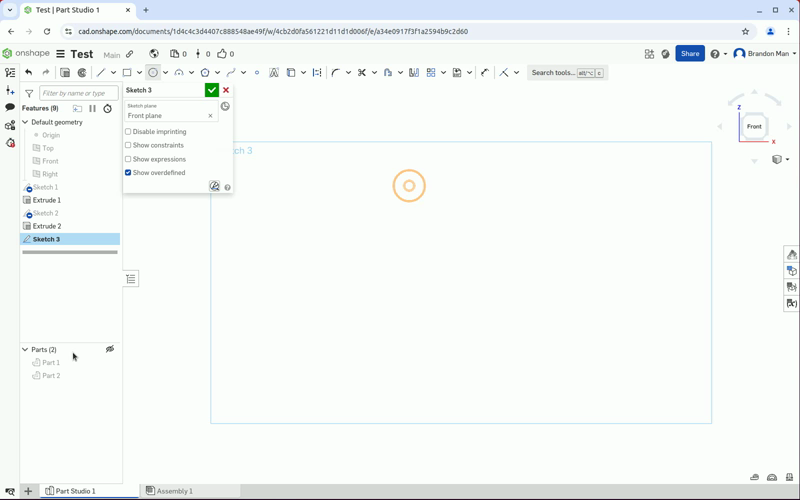
key_down(shift)
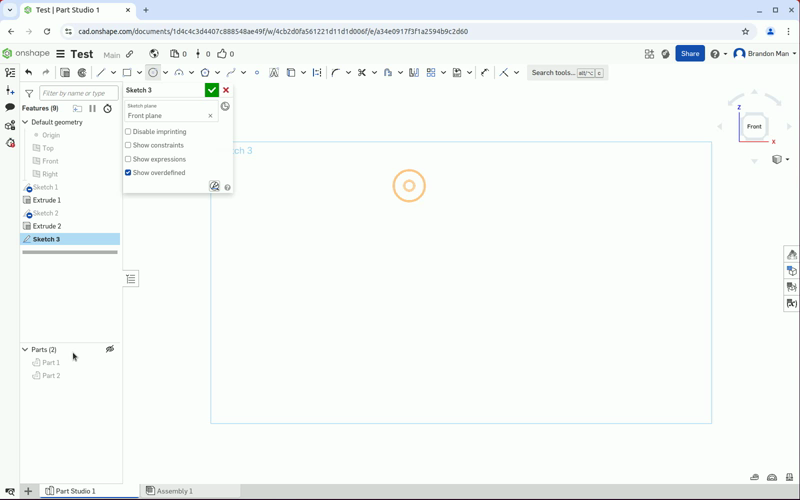
mouse_move(478, 363)
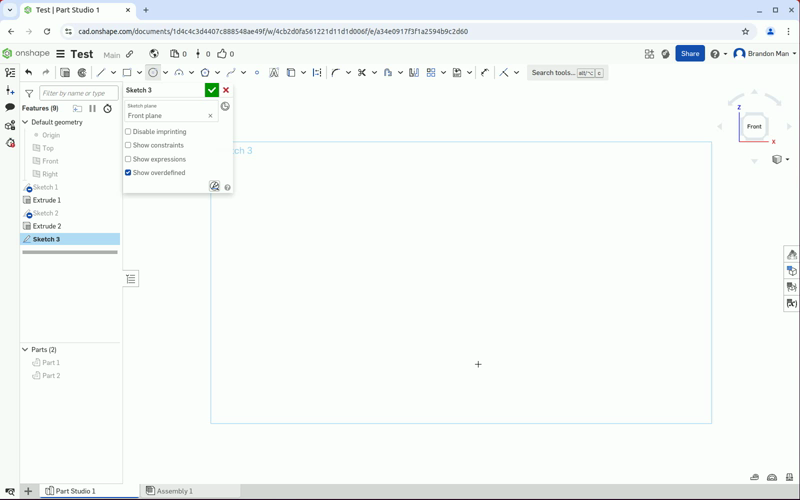
click(478, 363)
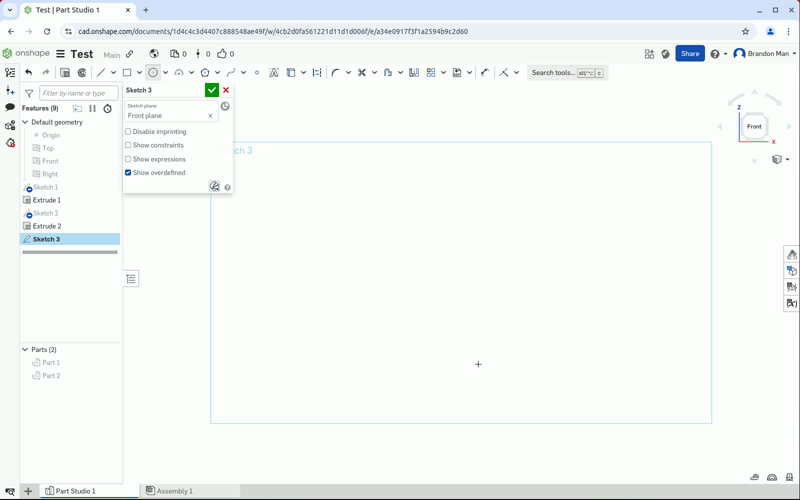
key_up(shift)
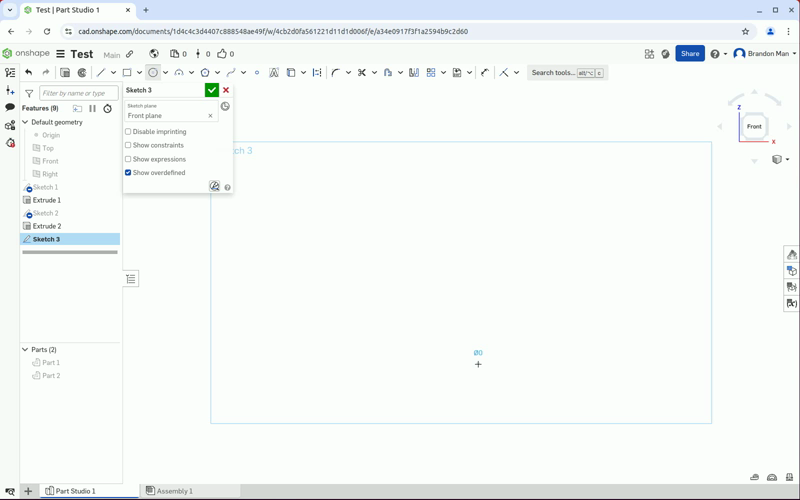
mouse_move(491, 363)
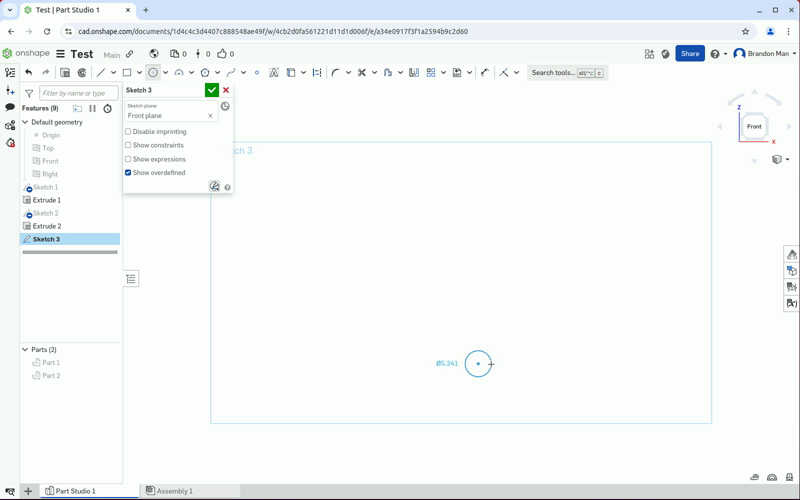
click(491, 363)
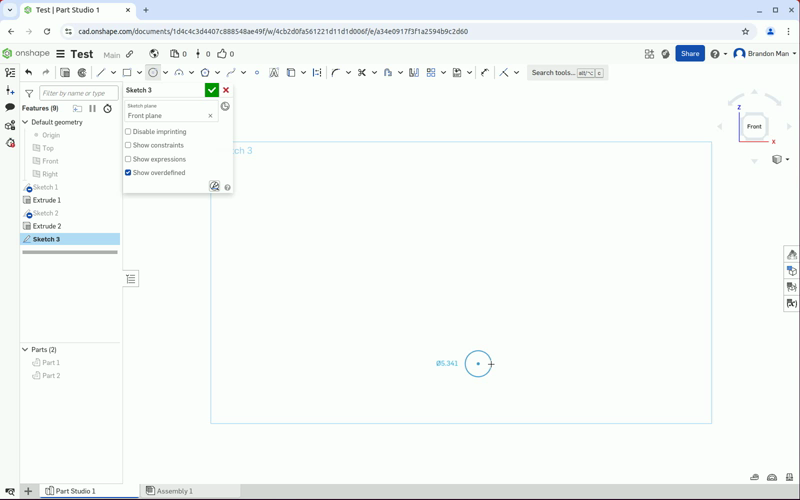
key(esc)
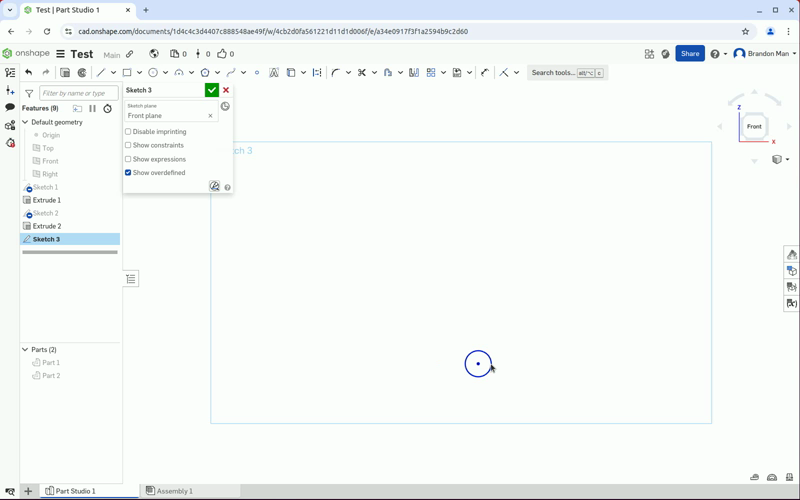
key(c)
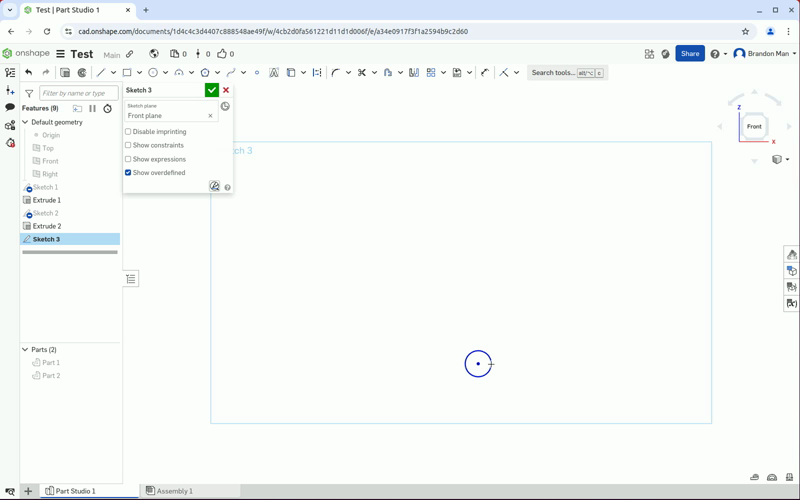
key_down(shift)
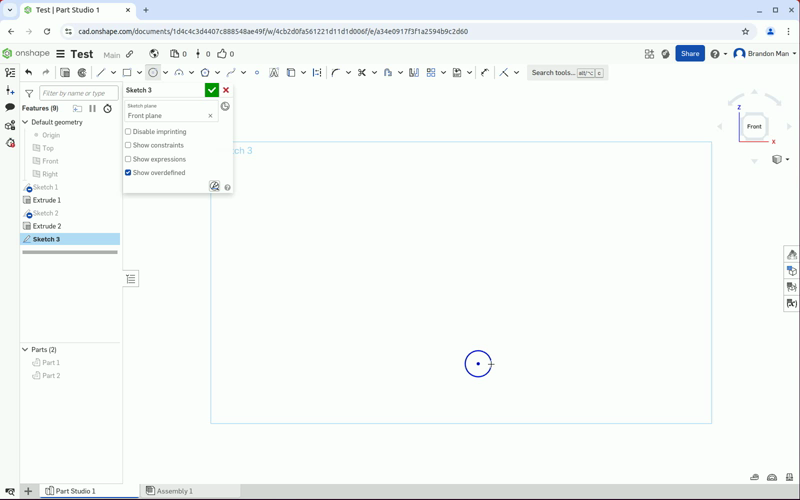
mouse_move(478, 363)
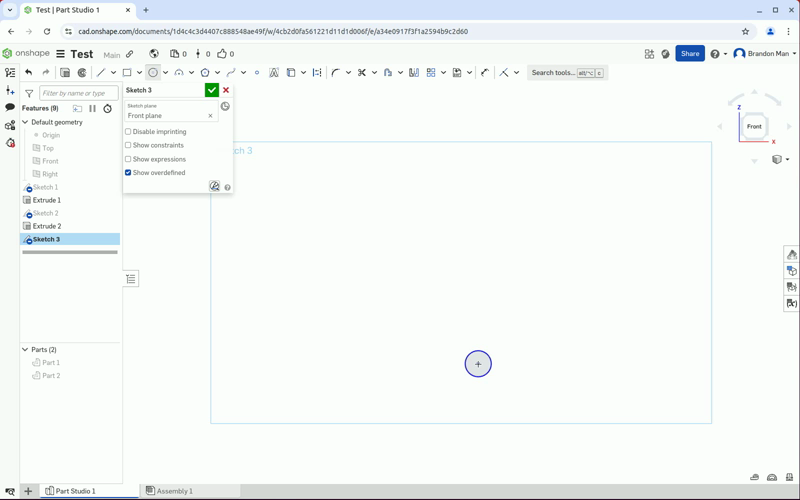
click(478, 363)
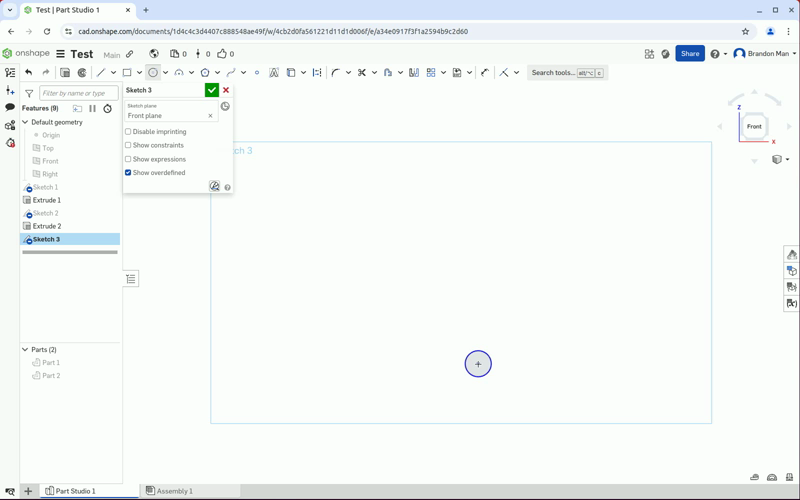
key_up(shift)
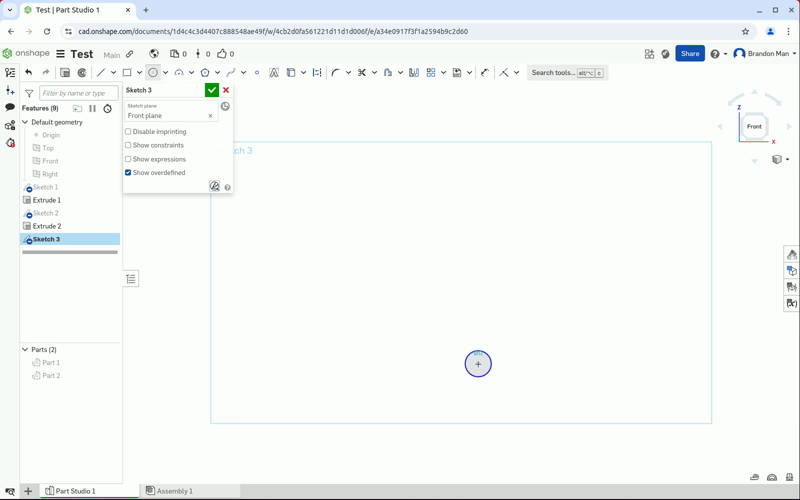
mouse_move(483, 363)
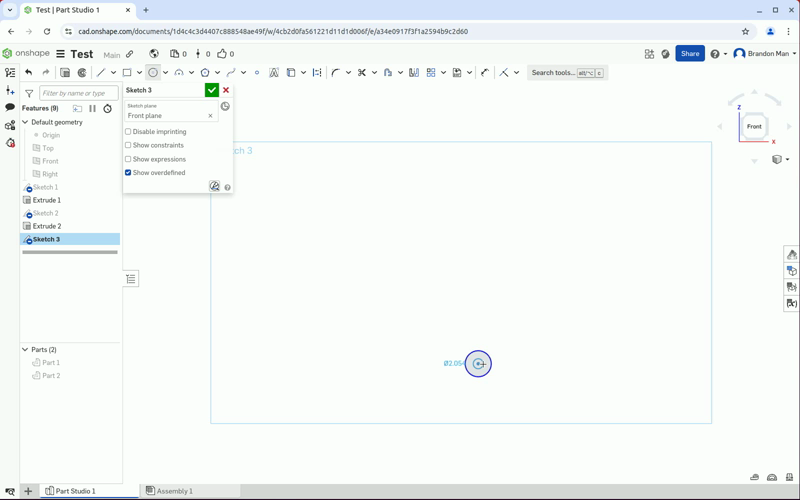
click(483, 363)
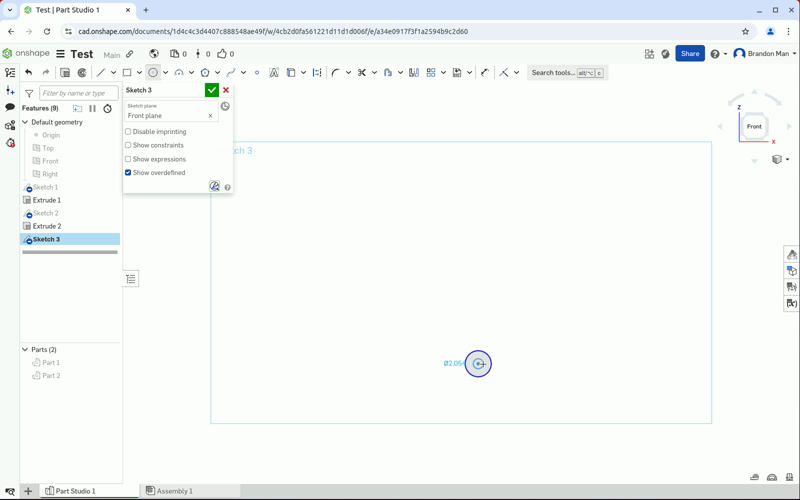
key(esc)
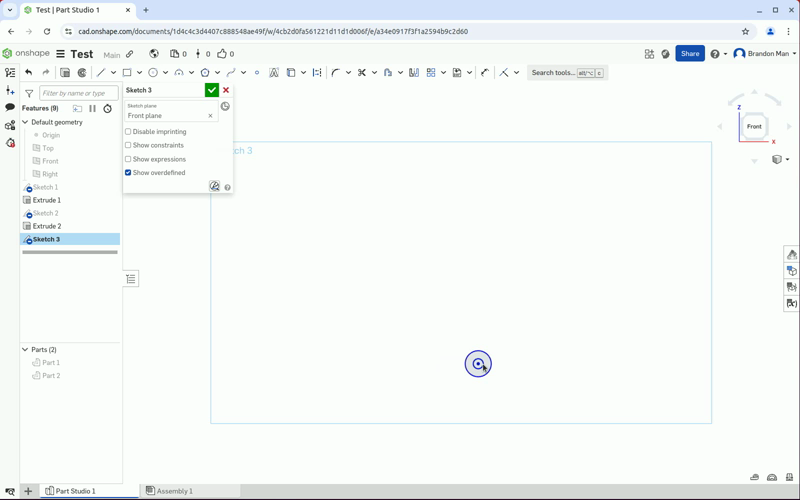
mouse_move(486, 356)
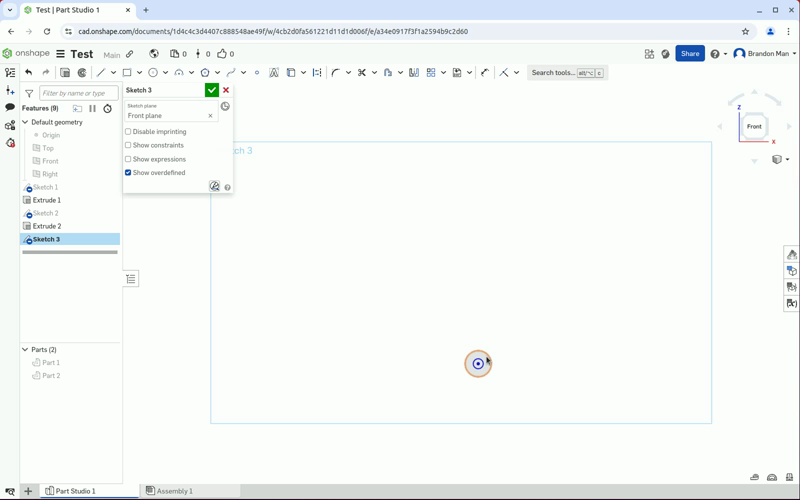
scroll(6)
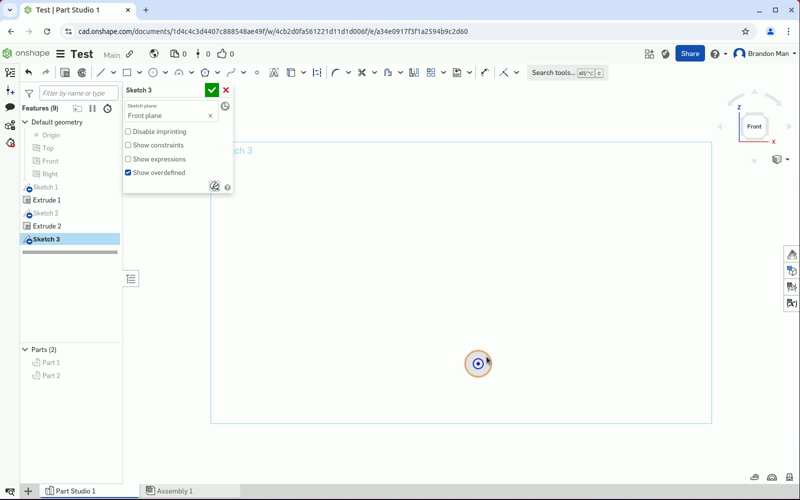
scroll(6)
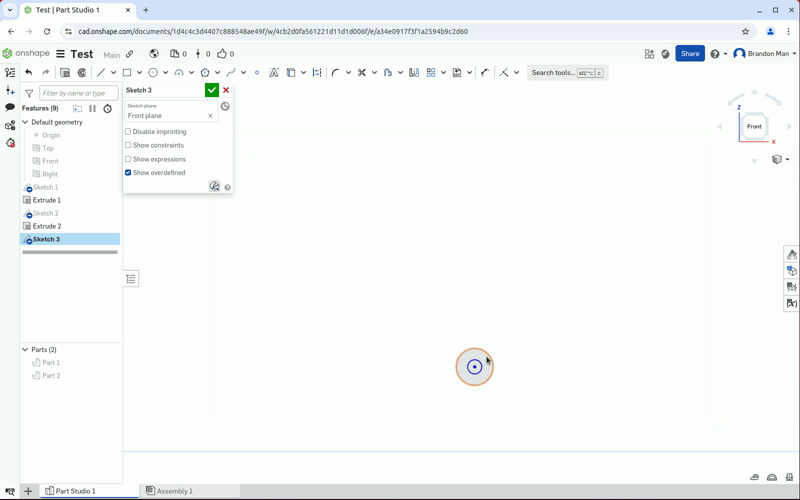
scroll(6)
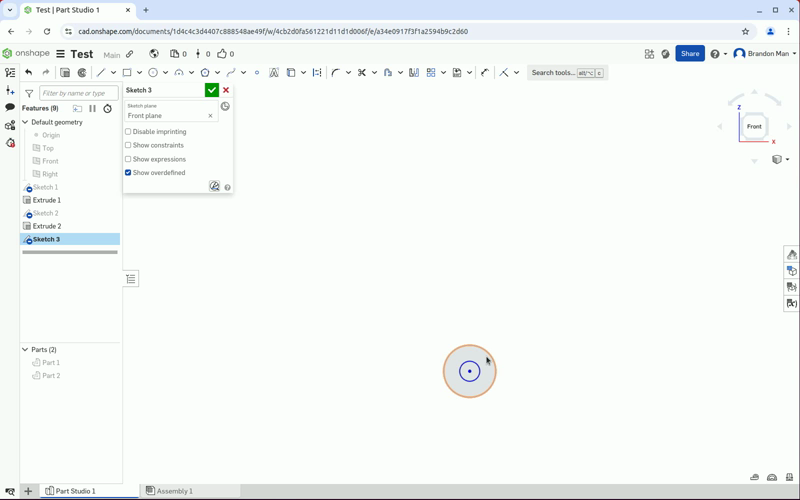
scroll(6)
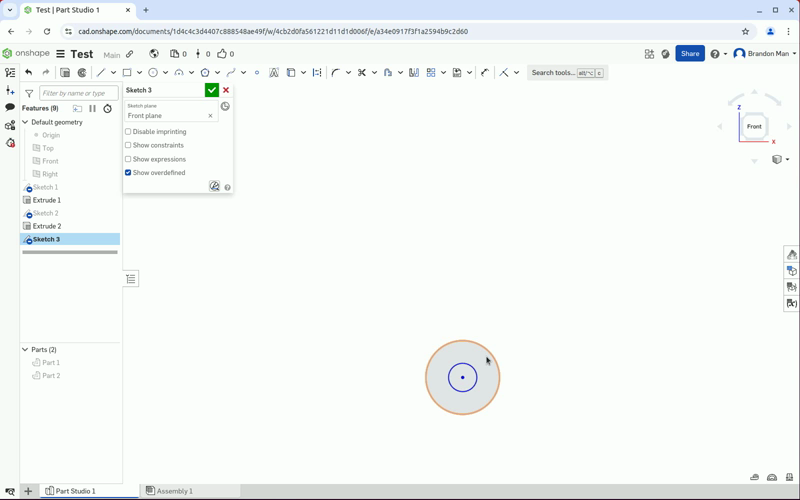
scroll(6)
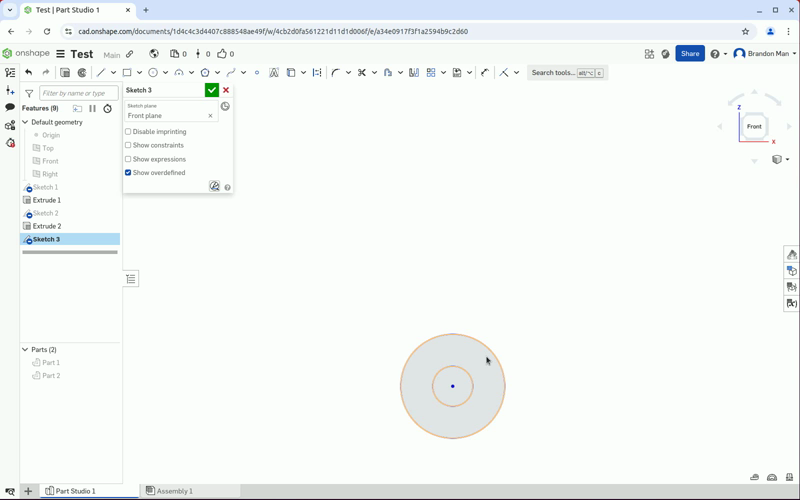
scroll(6)
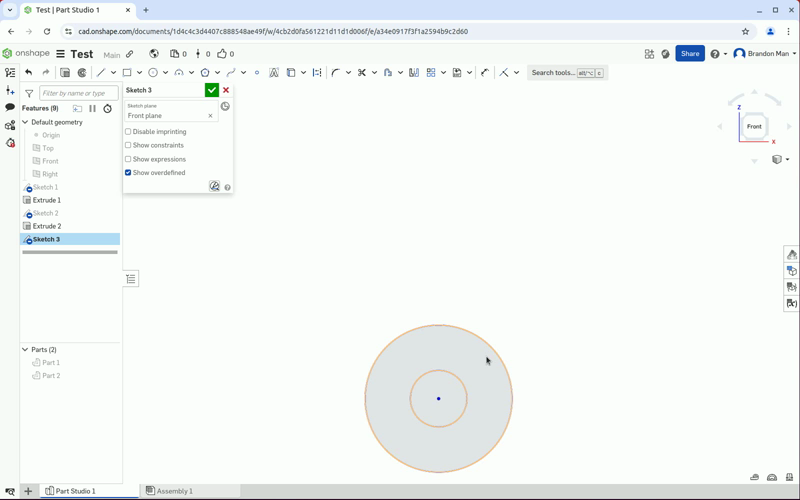
scroll(6)
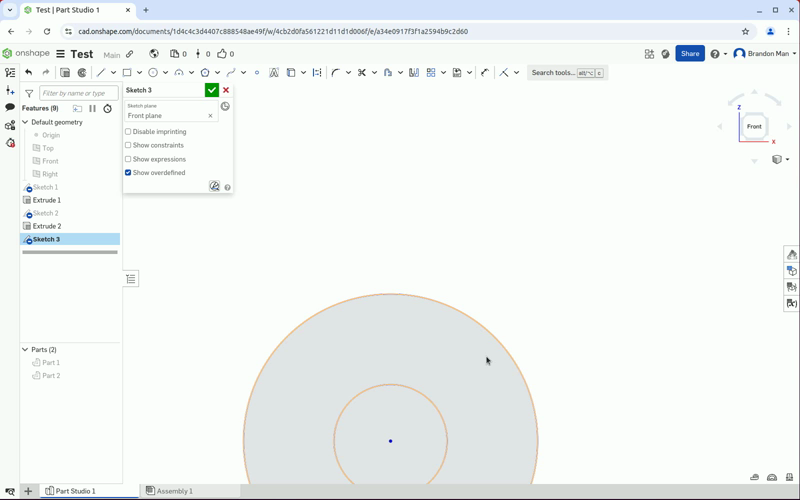
click(486, 356)
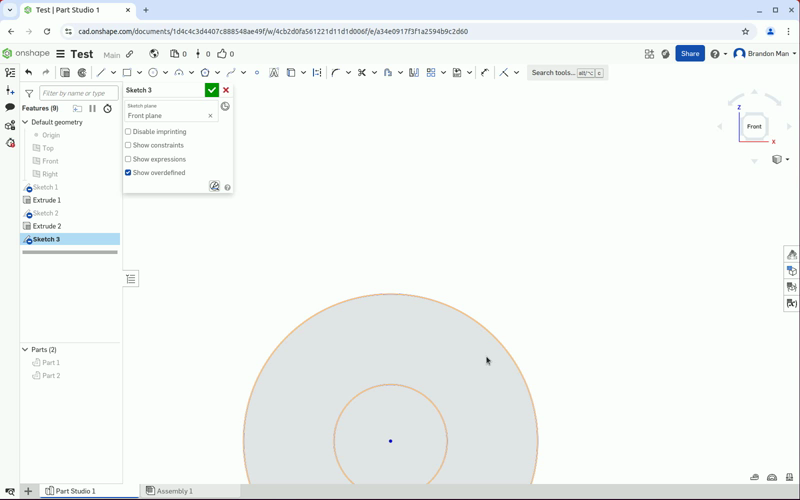
scroll(-6)
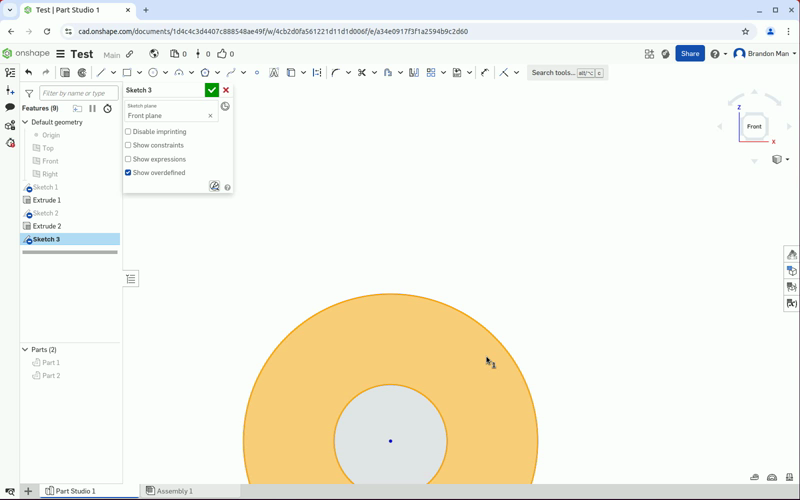
scroll(-6)
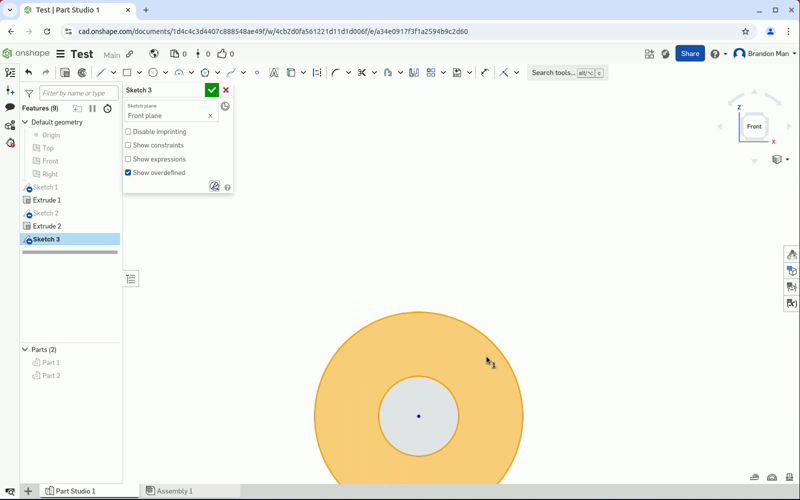
scroll(-6)
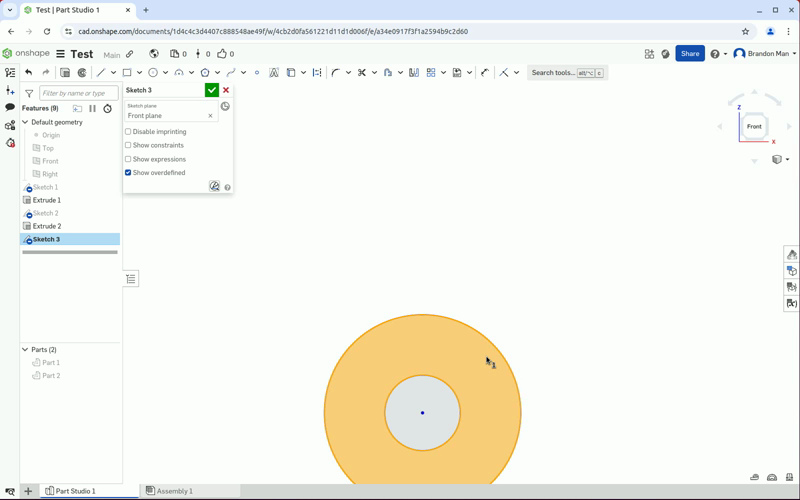
scroll(-6)
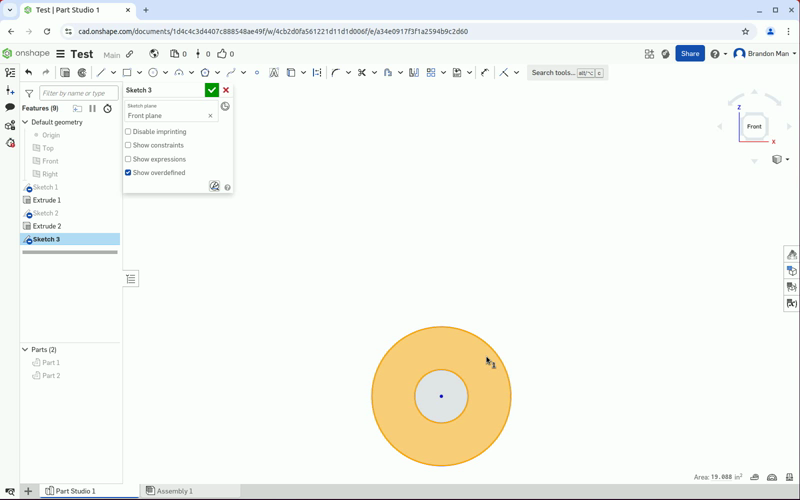
scroll(-6)
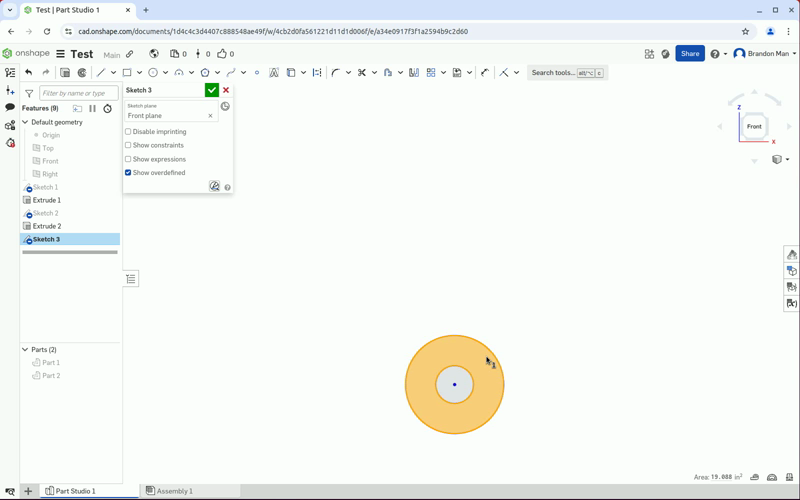
scroll(-6)
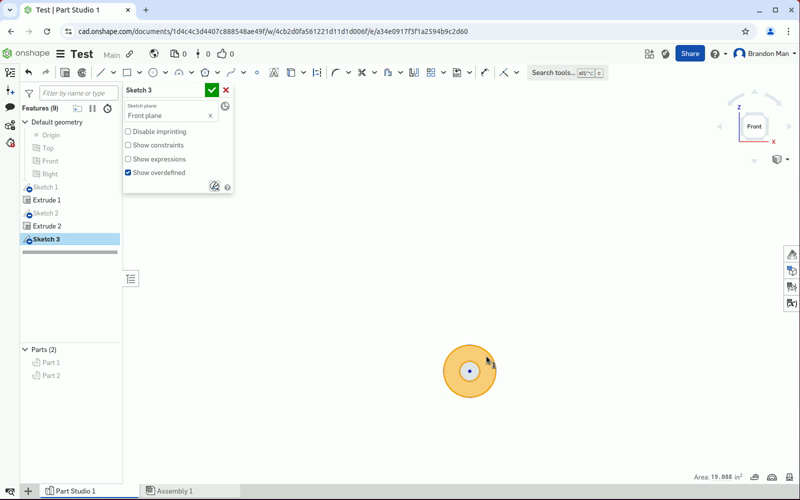
scroll(-6)
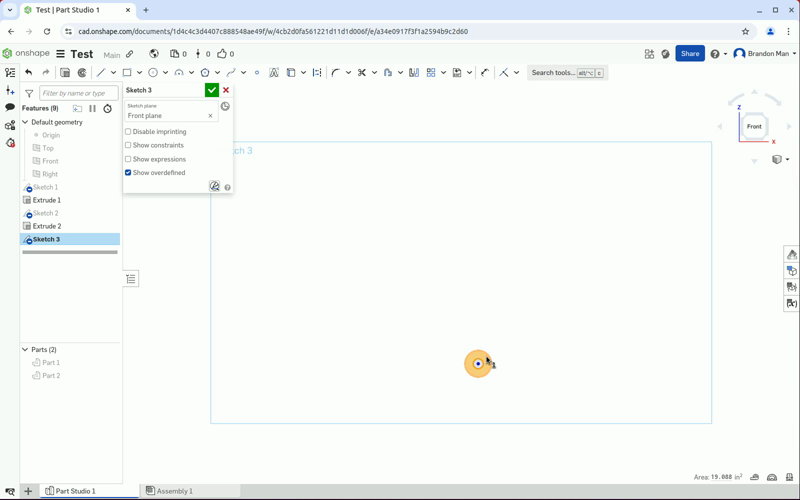
mouse_move(73, 352)
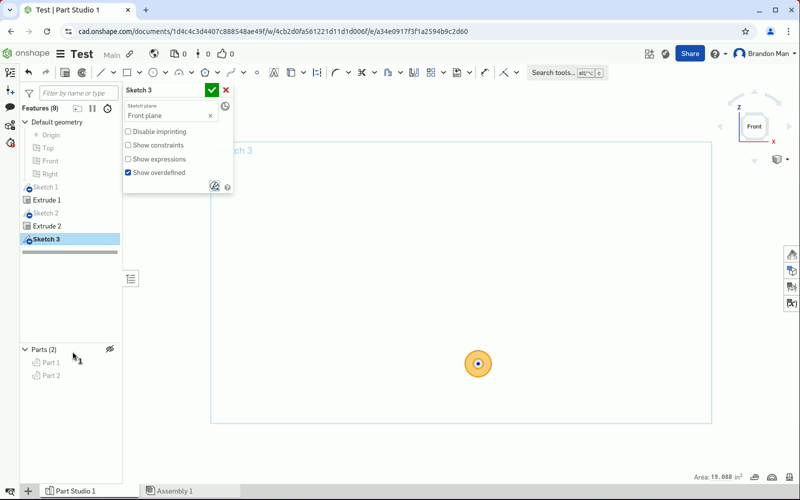
key(shift+y)
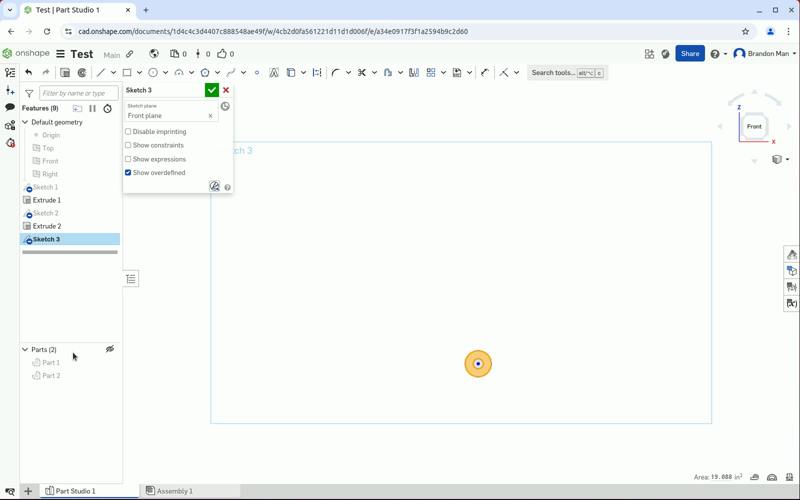
key(shift+e)
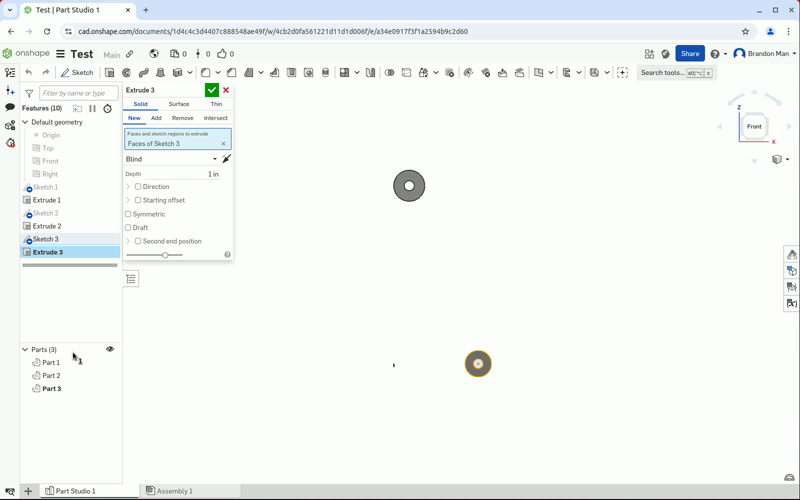
mouse_move(143, 106)
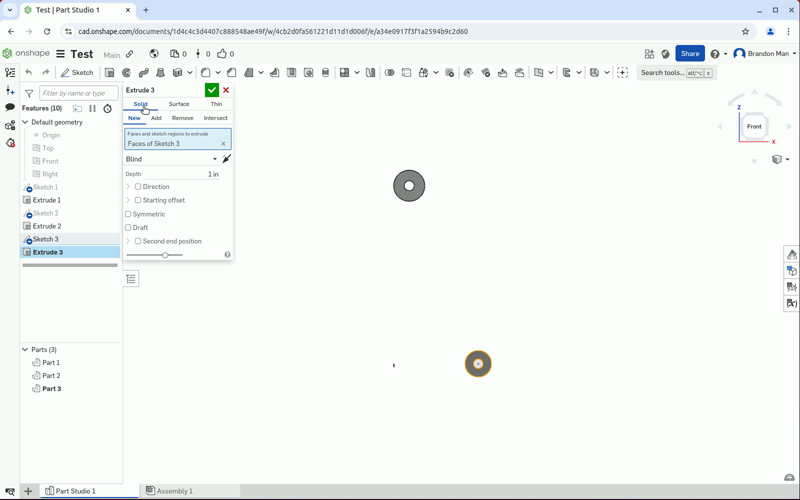
click(143, 106)
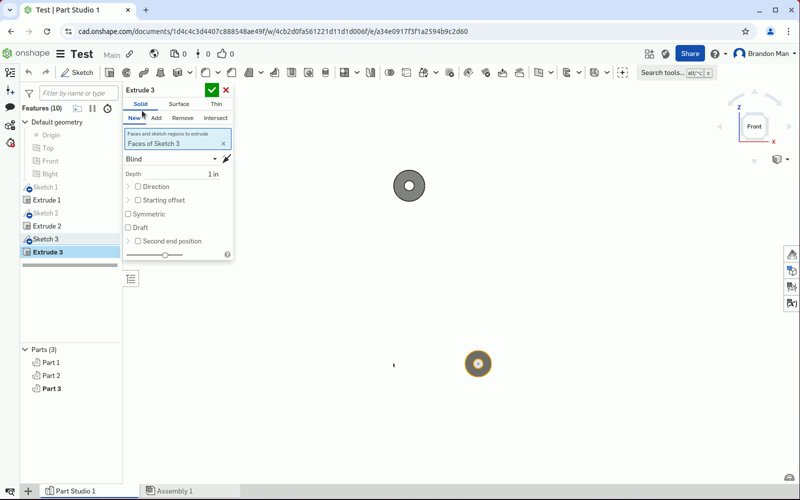
mouse_move(137, 120)
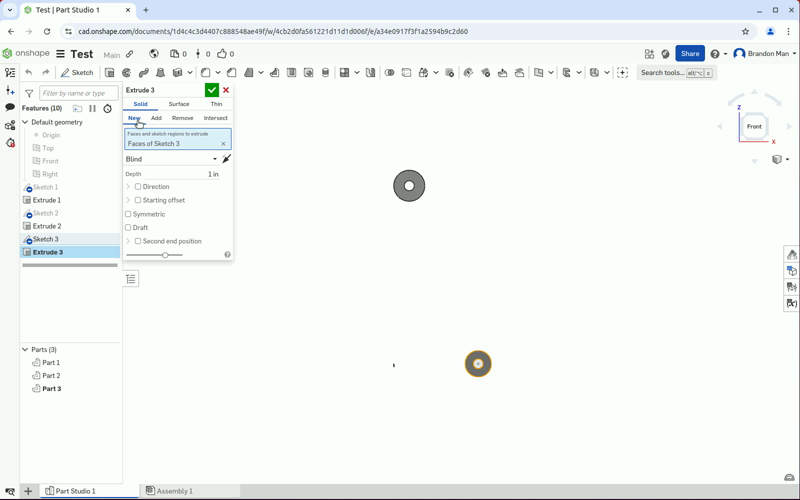
click(137, 120)
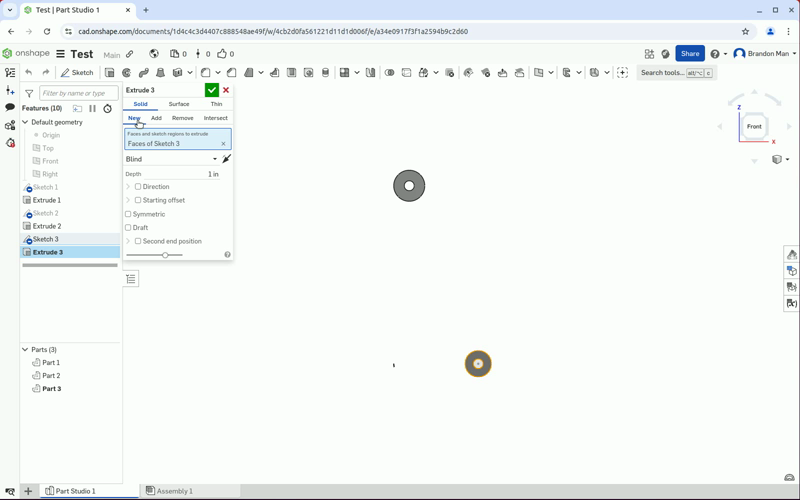
key(tab, 4)
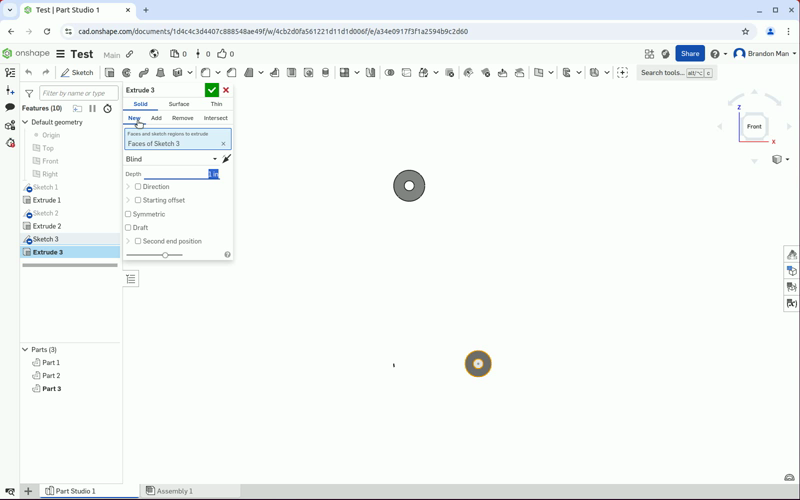
text(0.963)
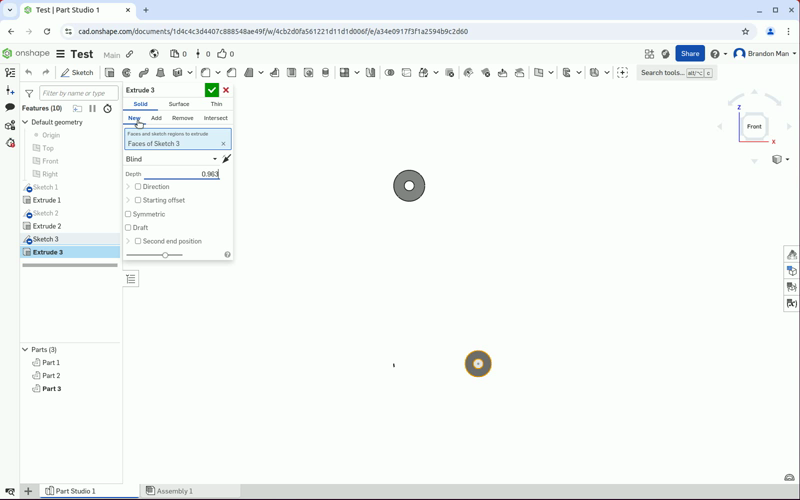
key(enter)
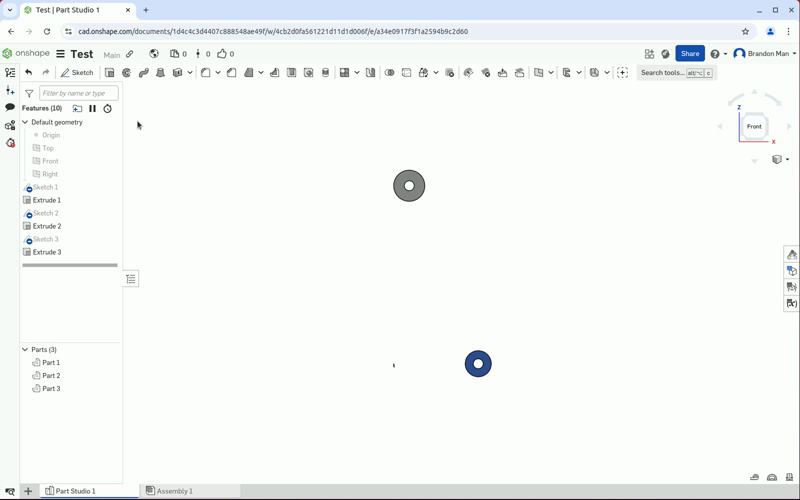
key(shift+h)
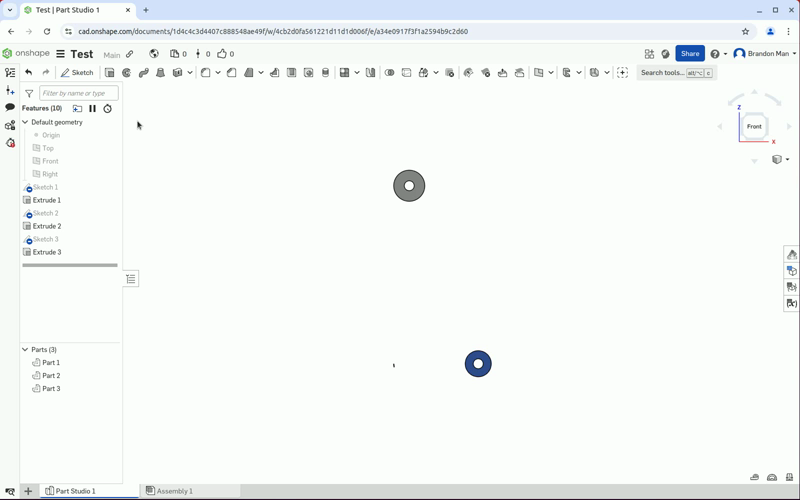
key(shift+h)
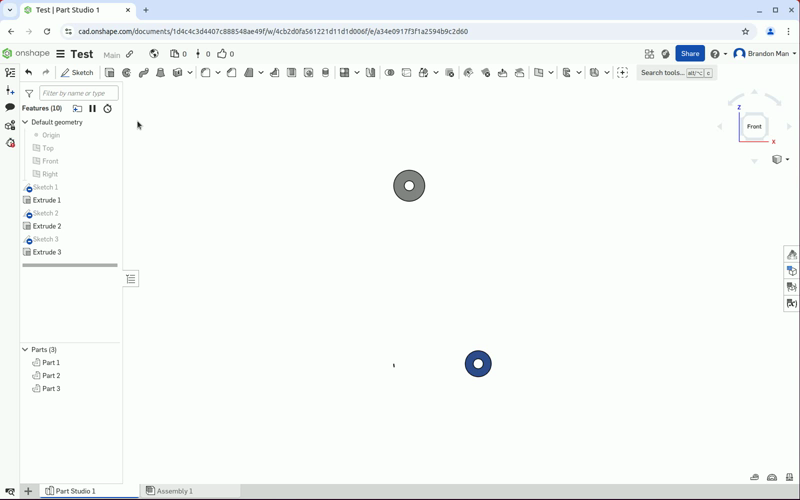
mouse_move(73, 189)
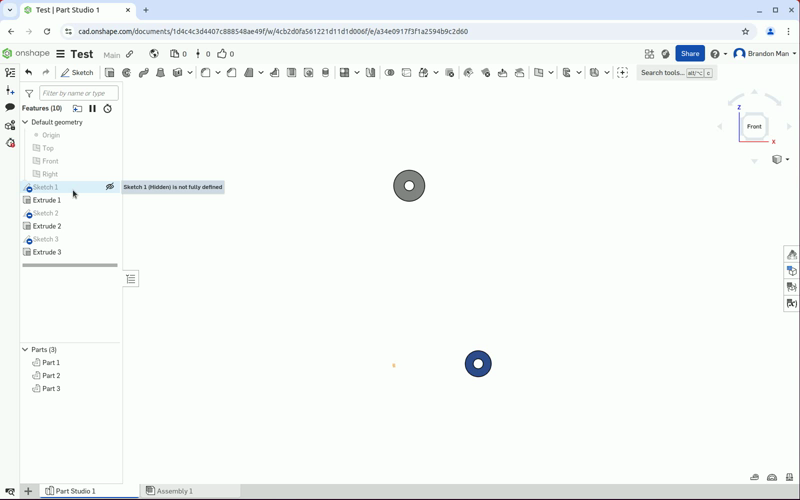
click(73, 189)
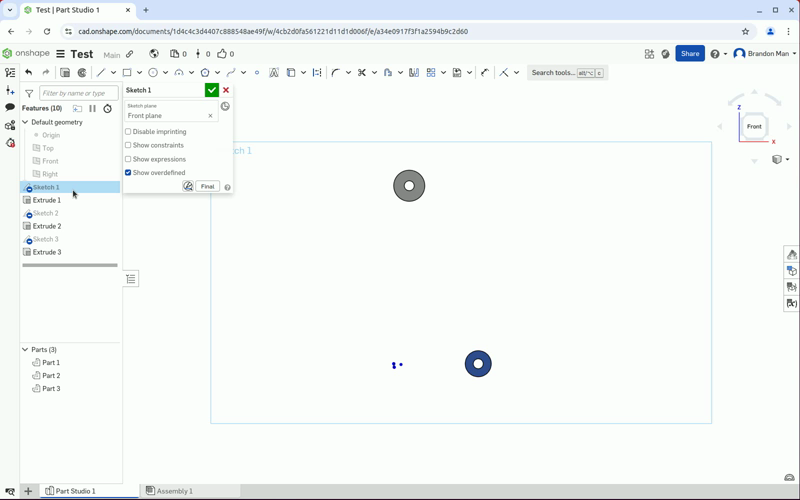
mouse_move(229, 92)
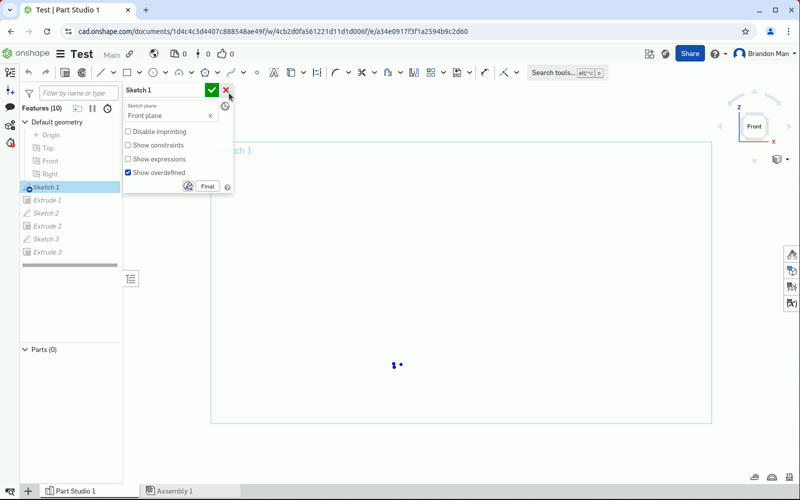
click(229, 92)
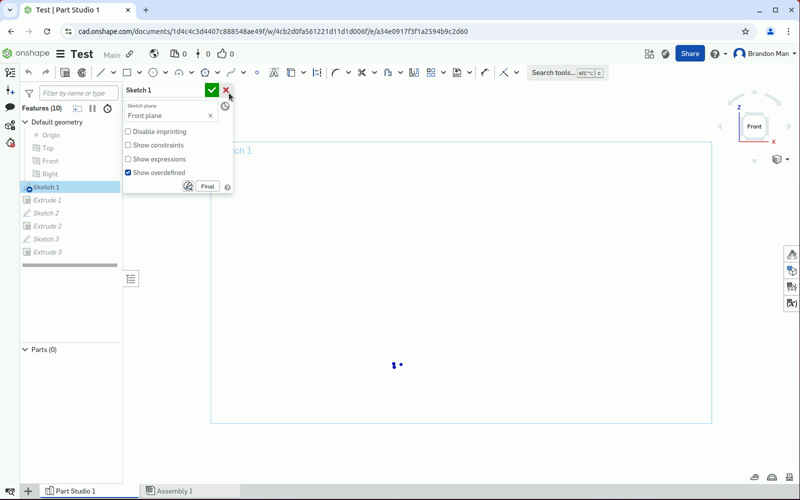
key(shift+s)
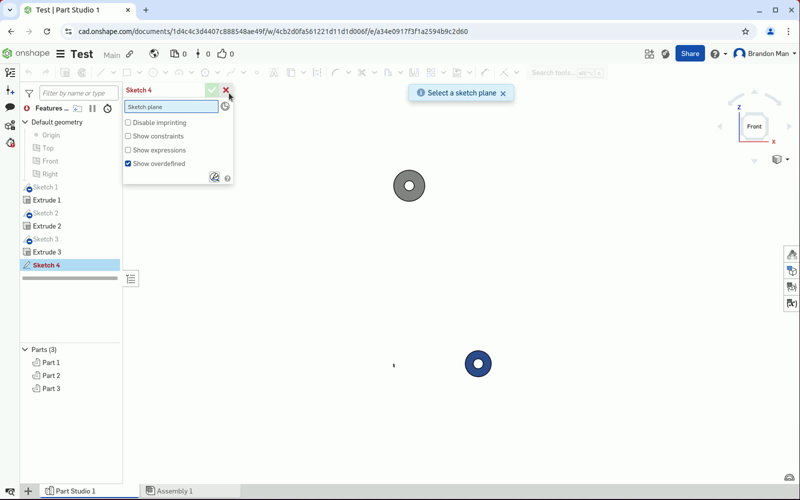
mouse_move(73, 163)
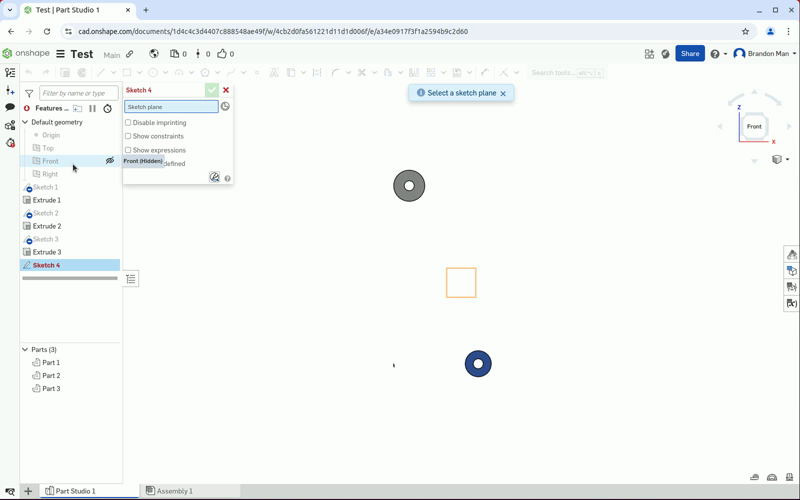
click(73, 163)
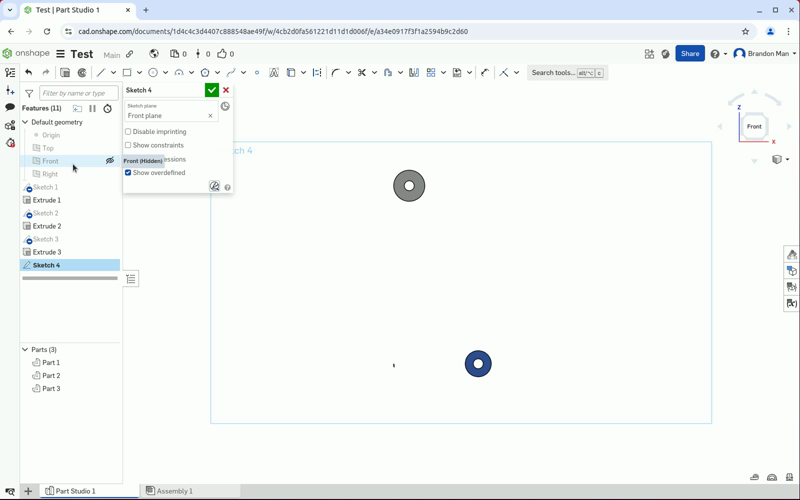
mouse_move(73, 352)
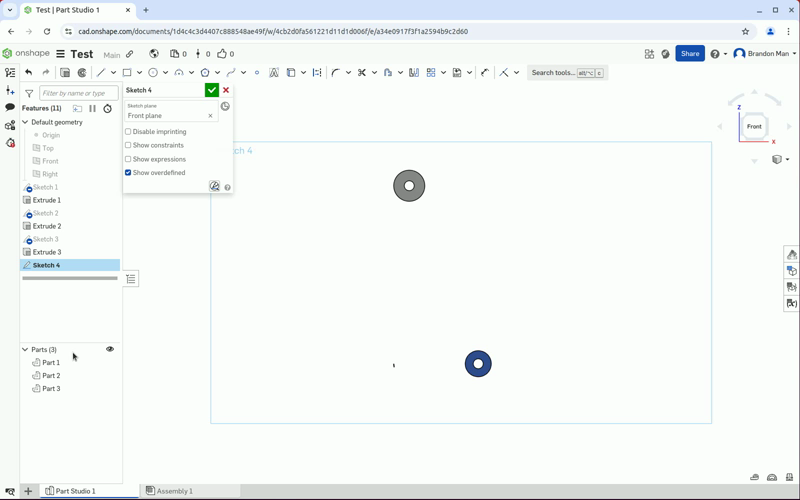
key(y)
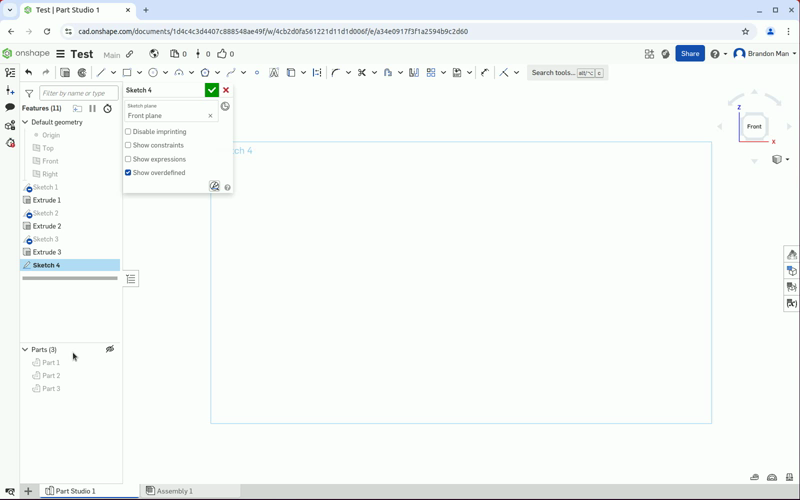
key(a)
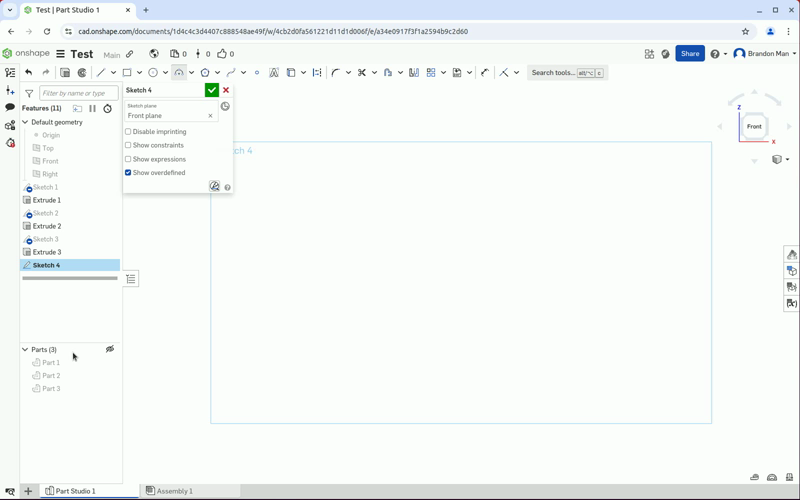
key_down(shift)
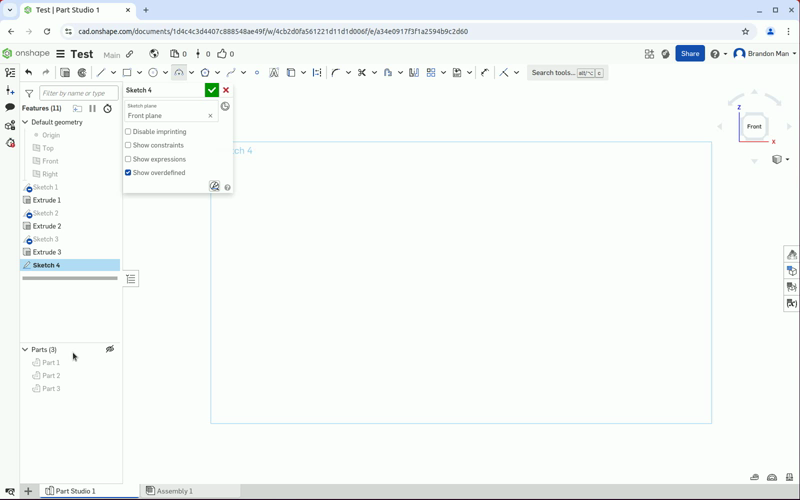
mouse_move(384, 261)
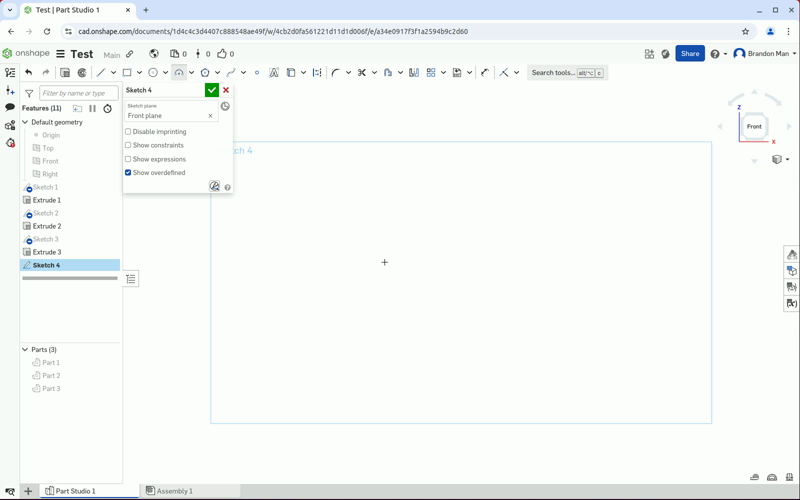
click(384, 261)
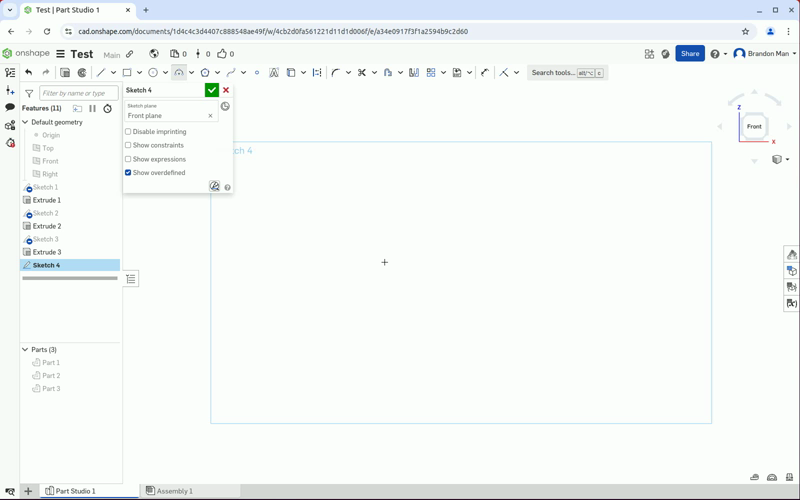
key_up(shift)
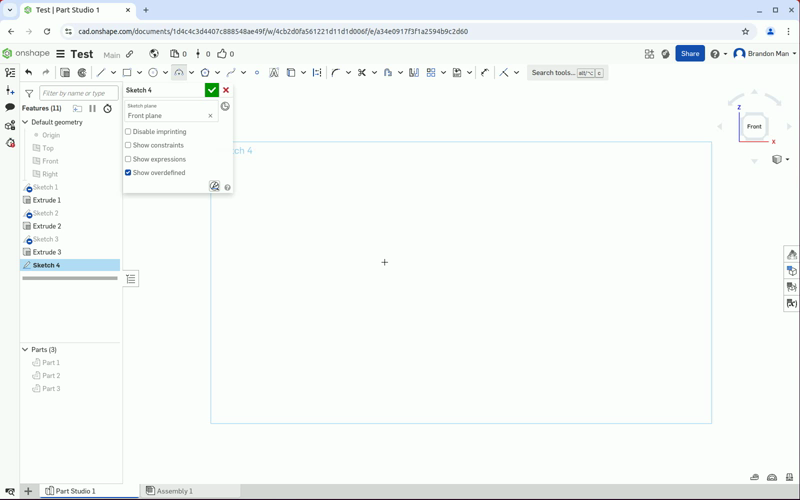
key_down(shift)
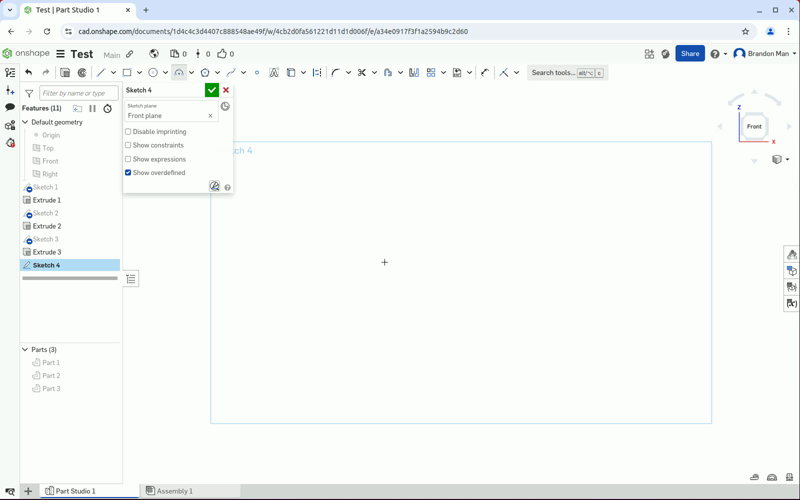
mouse_move(433, 261)
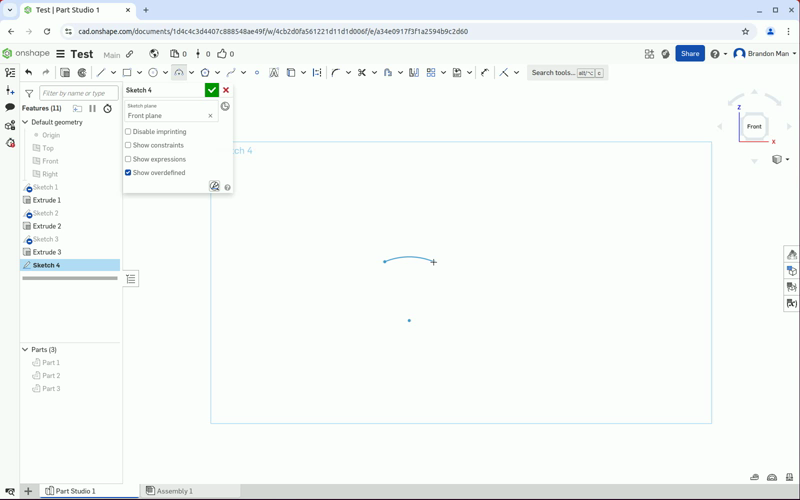
click(433, 261)
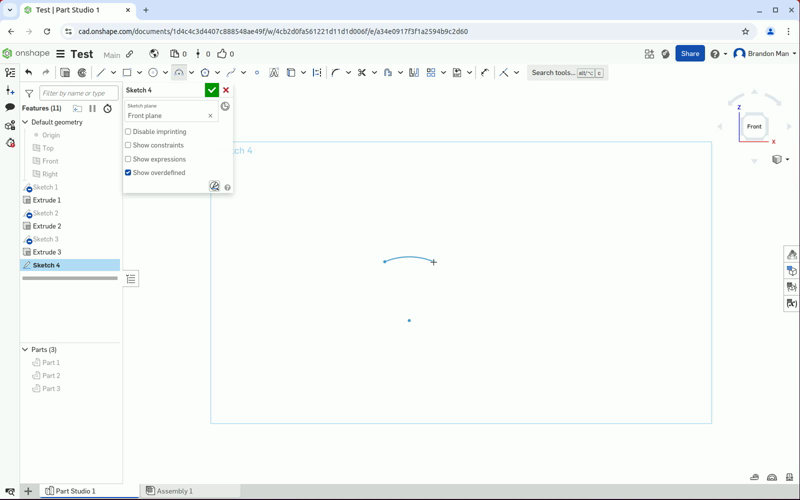
mouse_move(409, 240)
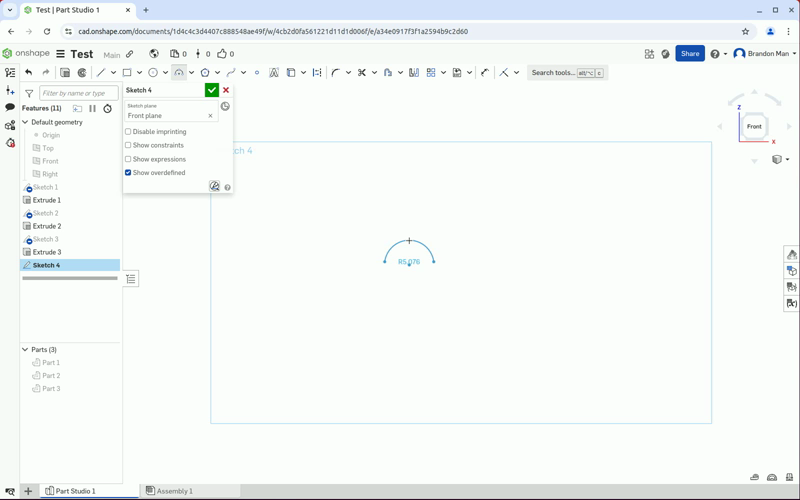
click(409, 240)
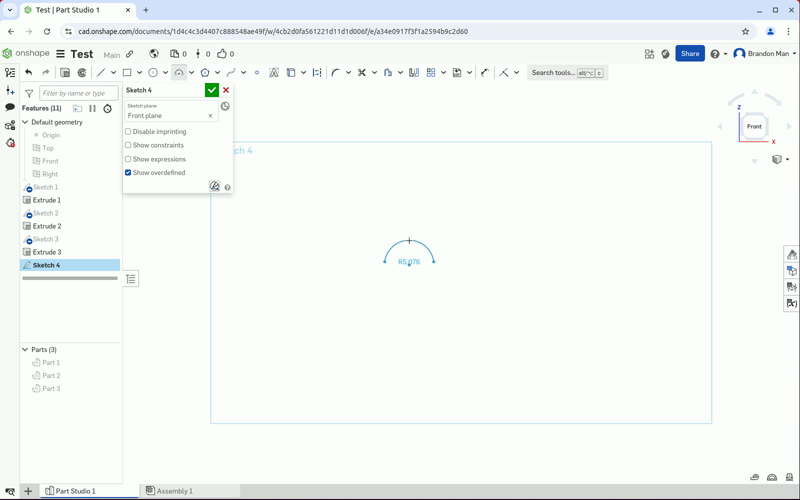
key_up(shift)
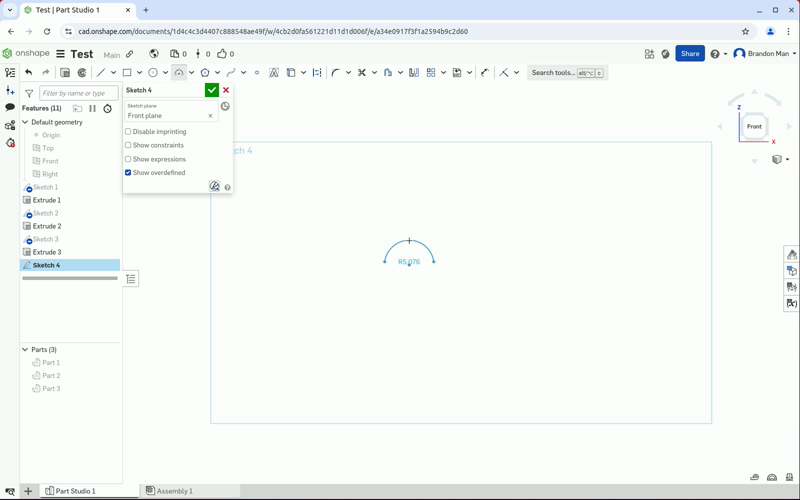
key(esc)
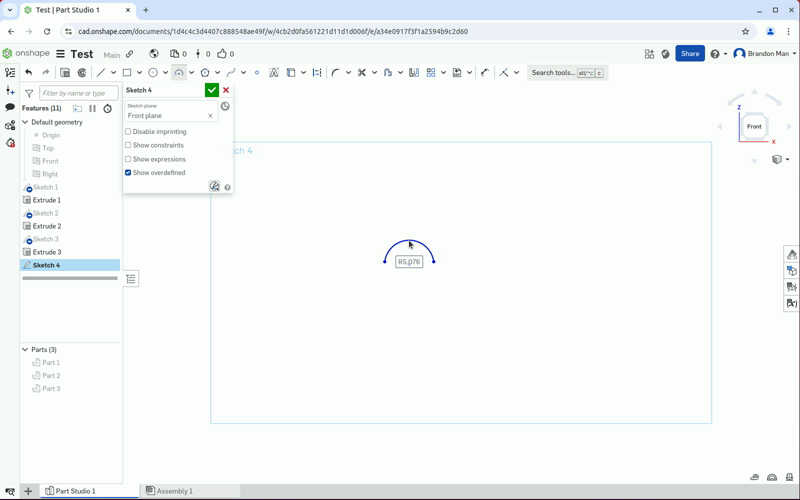
key(l)
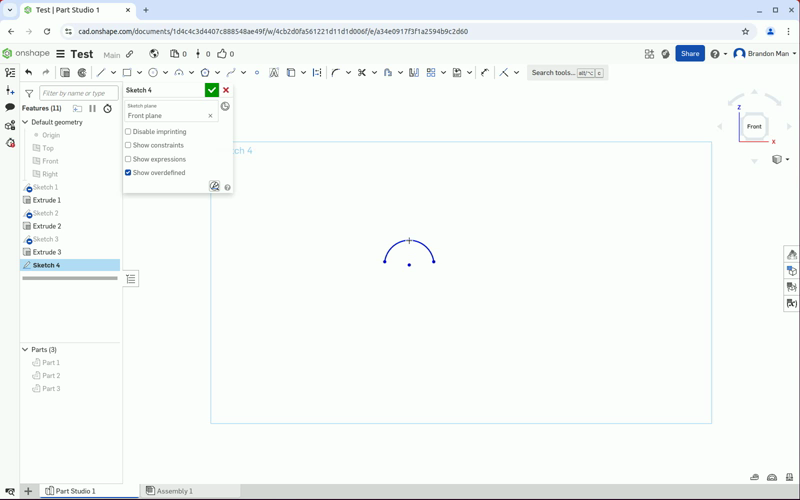
mouse_move(433, 261)
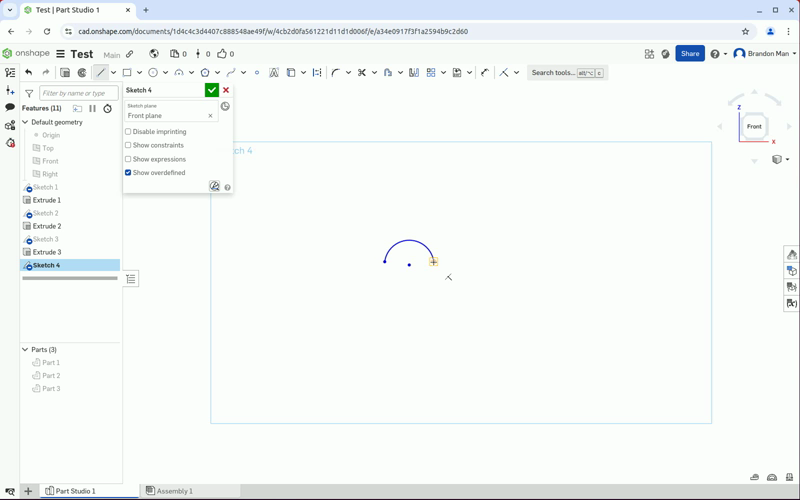
click(433, 261)
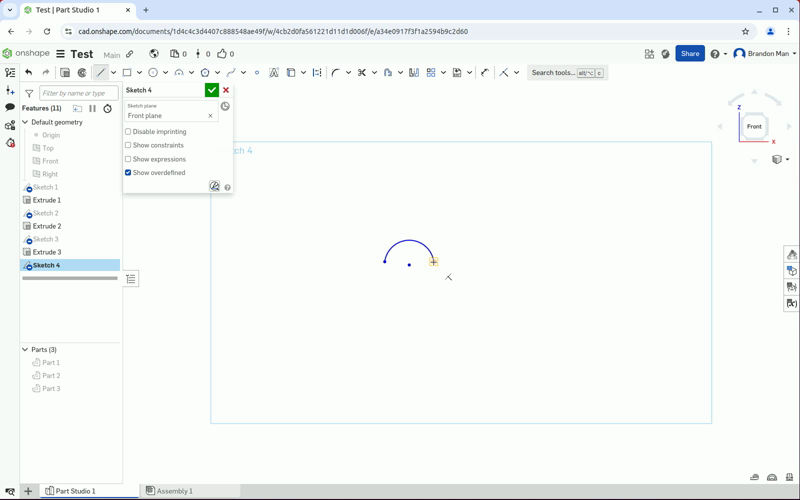
key_down(shift)
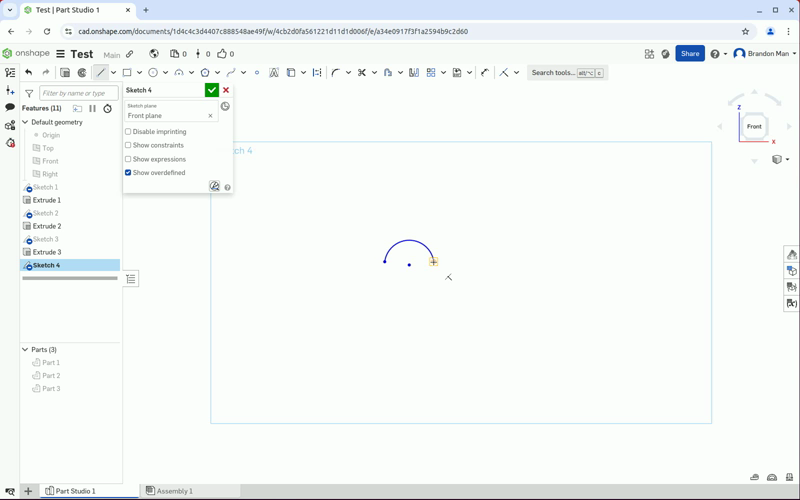
mouse_move(423, 184)
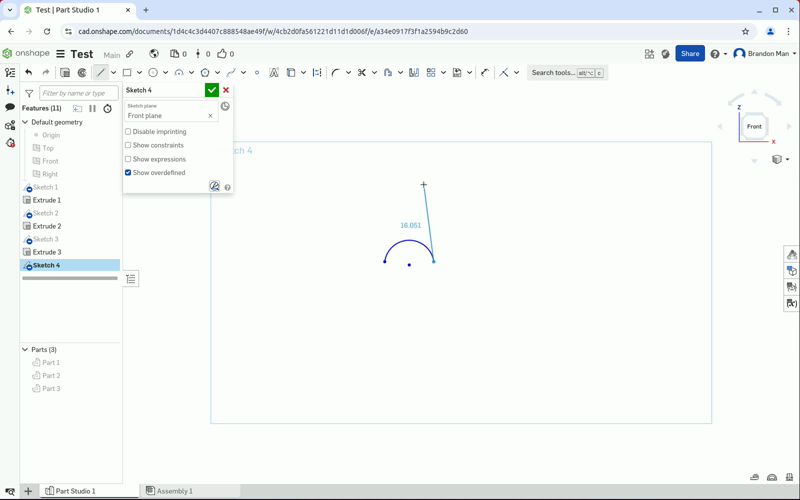
click(423, 184)
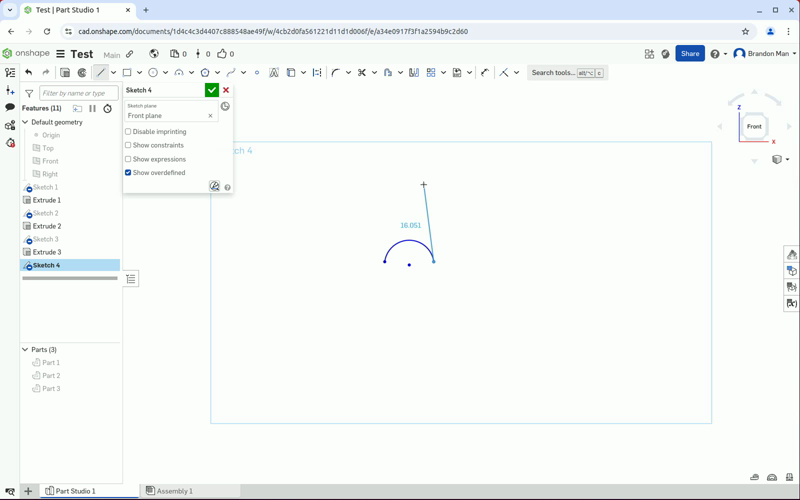
key_up(shift)
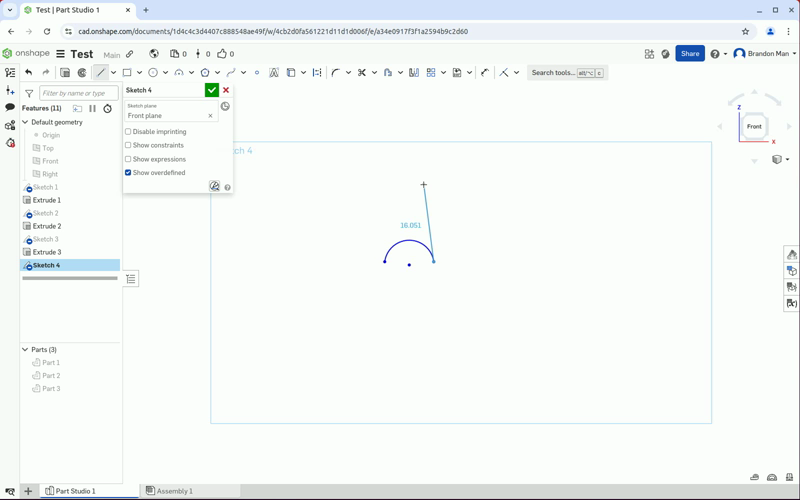
key(esc)
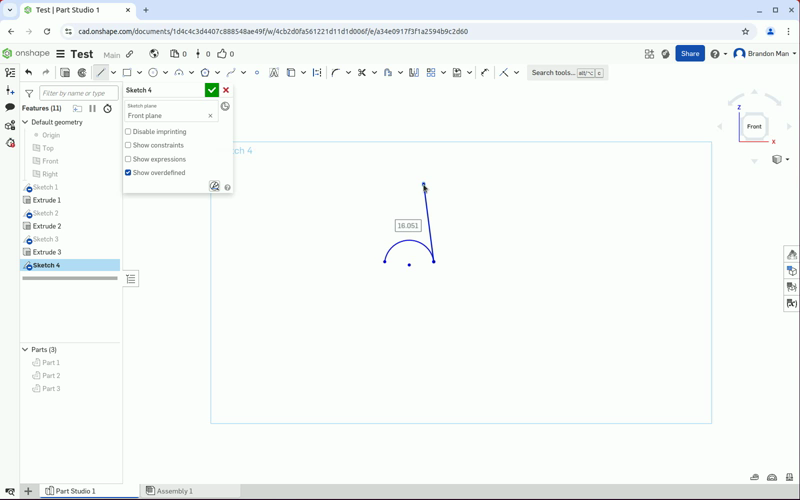
key(a)
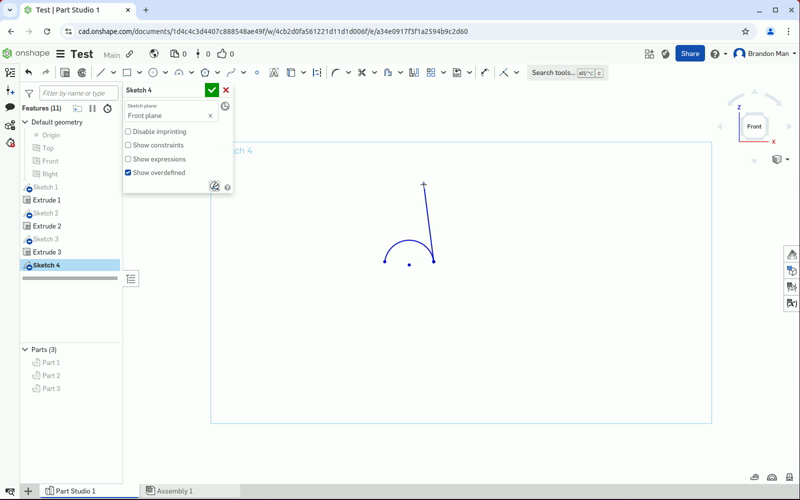
mouse_move(423, 184)
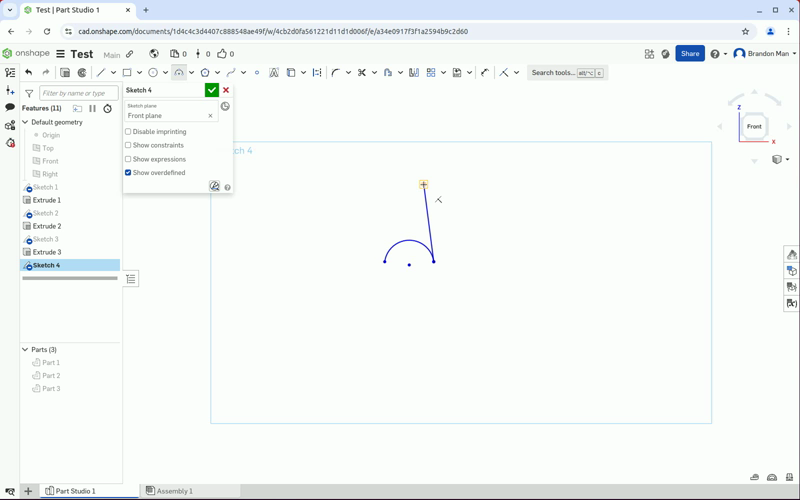
click(423, 184)
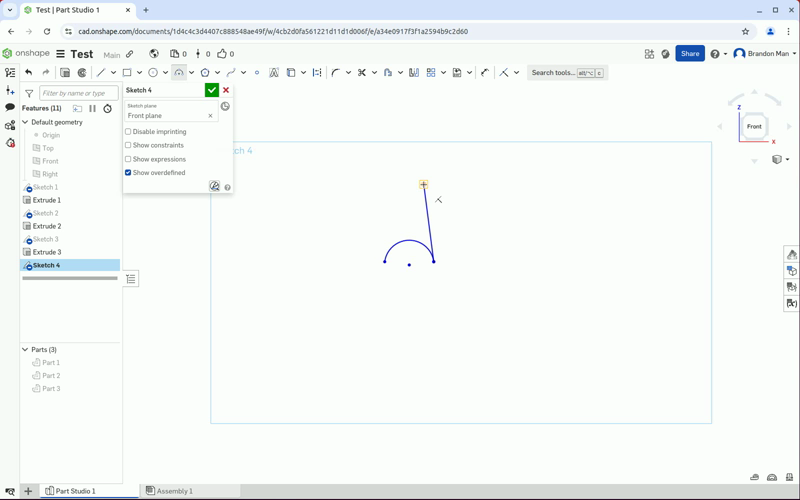
key_down(shift)
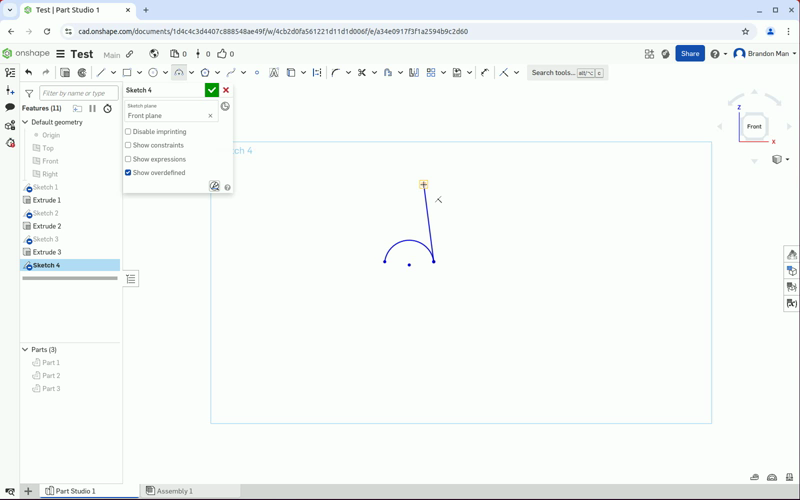
mouse_move(394, 184)
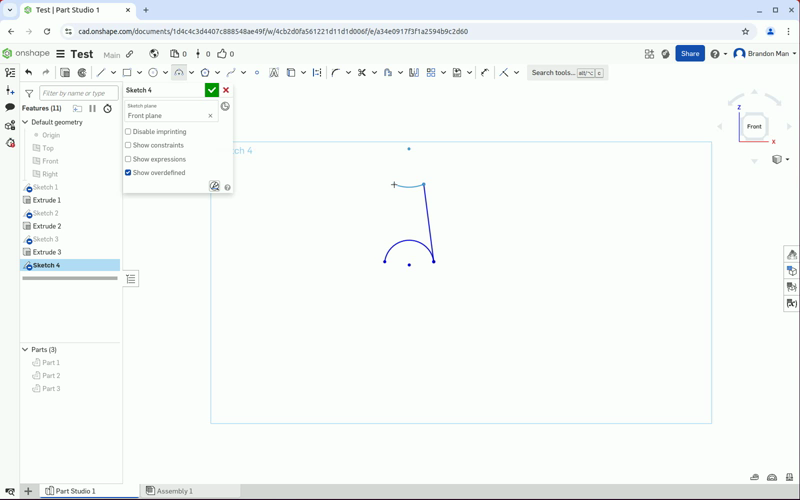
click(394, 184)
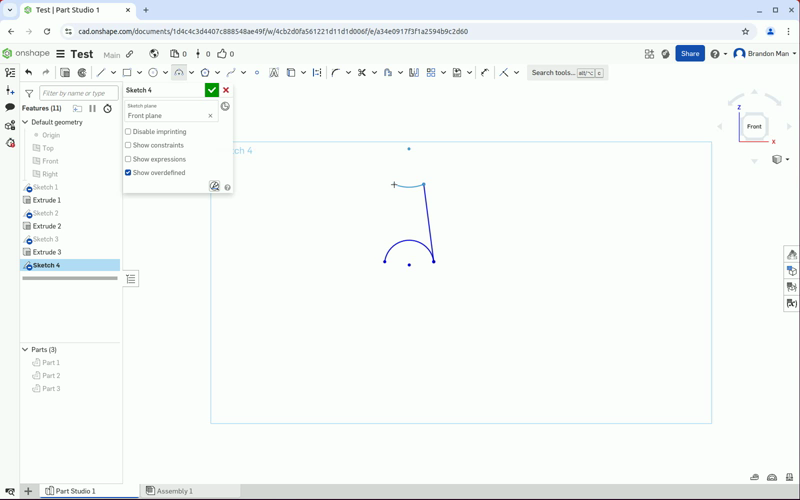
mouse_move(409, 200)
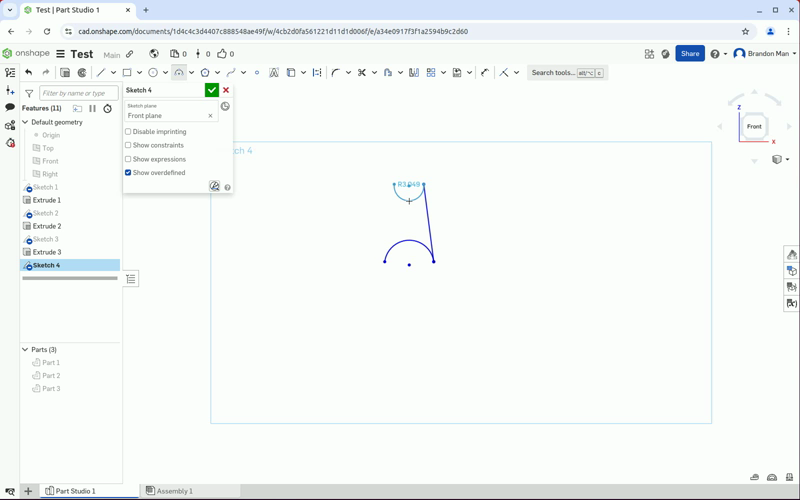
click(409, 200)
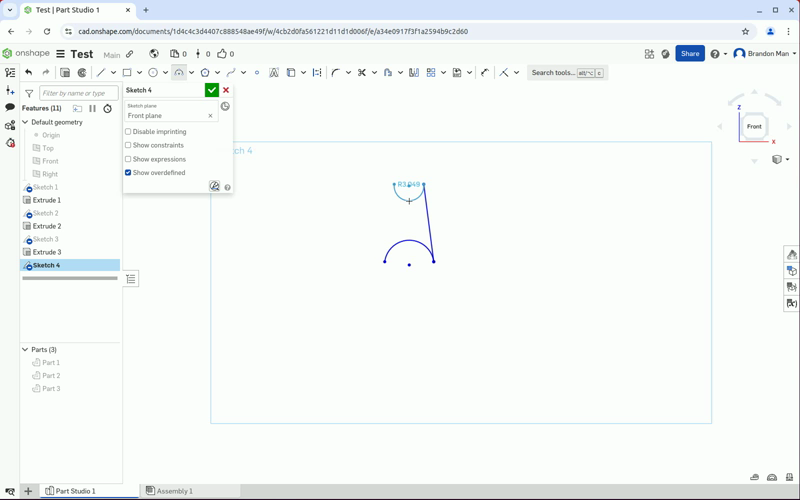
key_up(shift)
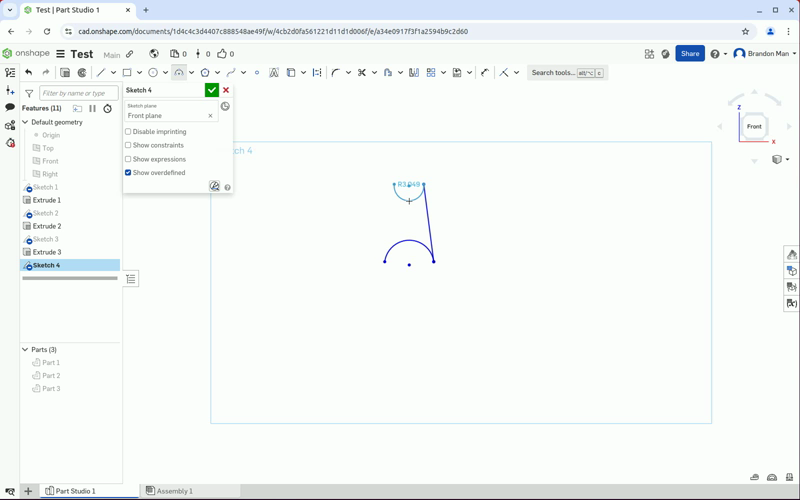
key(esc)
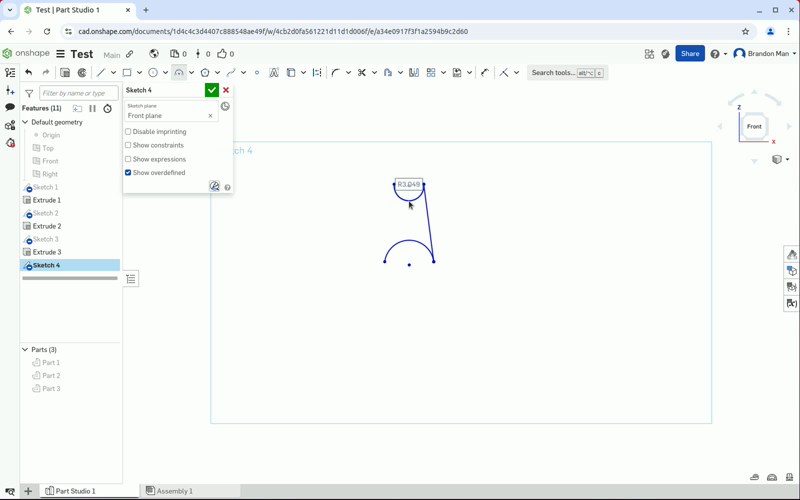
key(l)
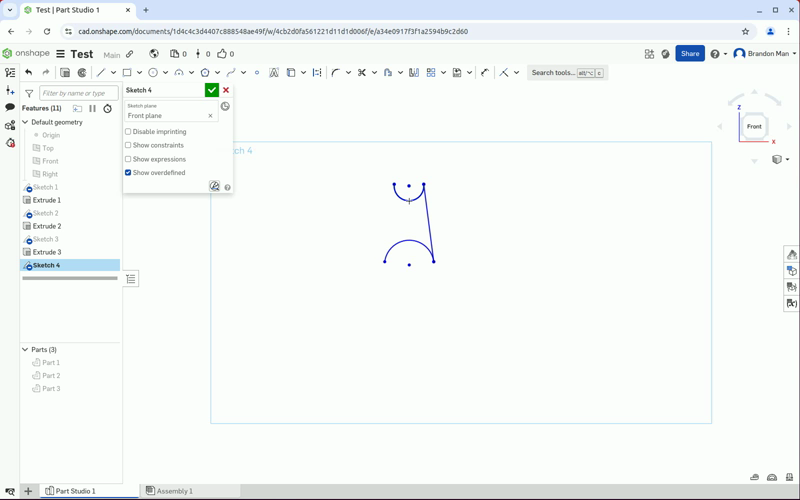
mouse_move(394, 184)
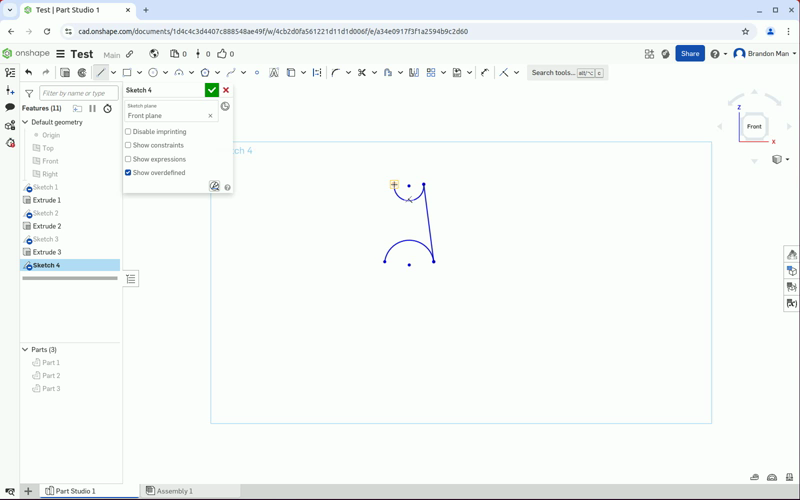
click(394, 184)
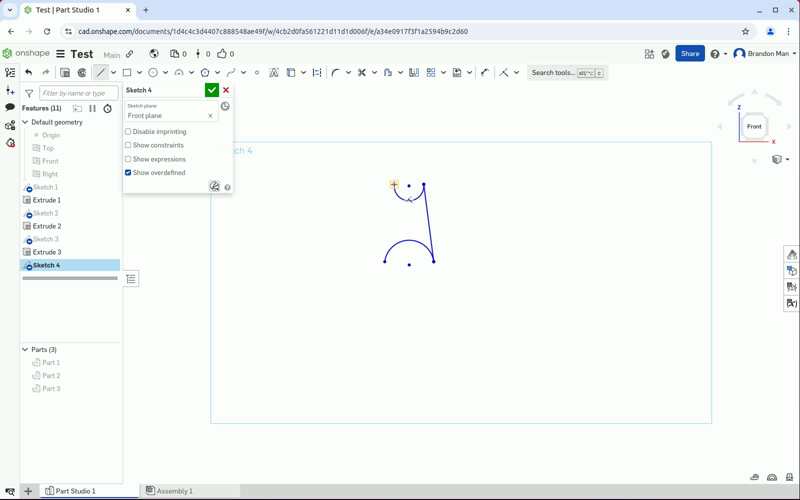
key_down(shift)
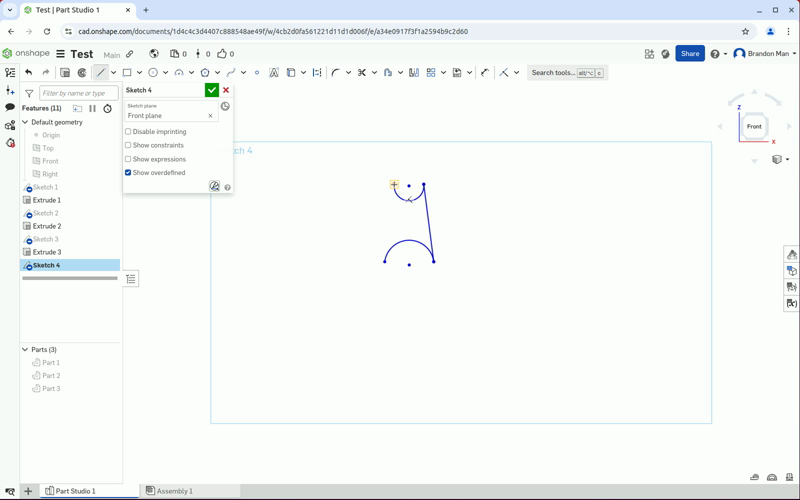
mouse_move(384, 261)
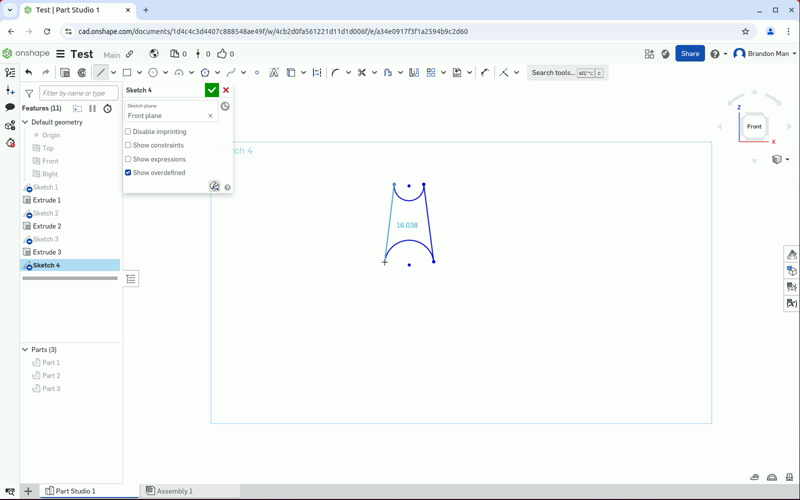
key_up(shift)
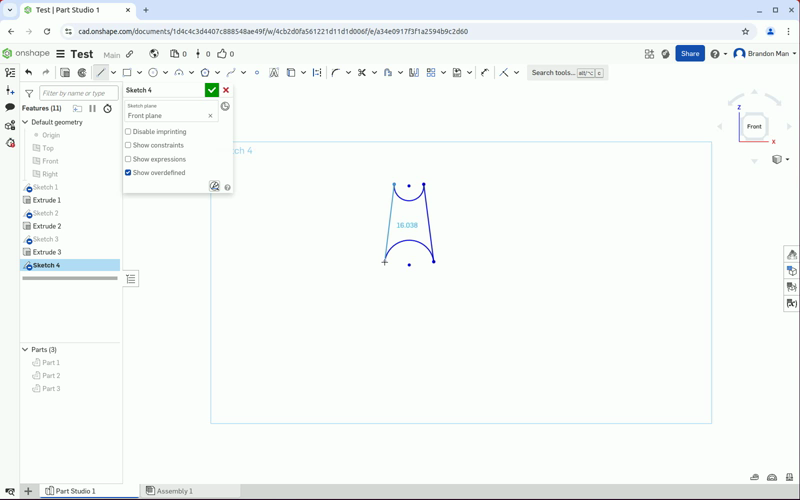
click(384, 261)
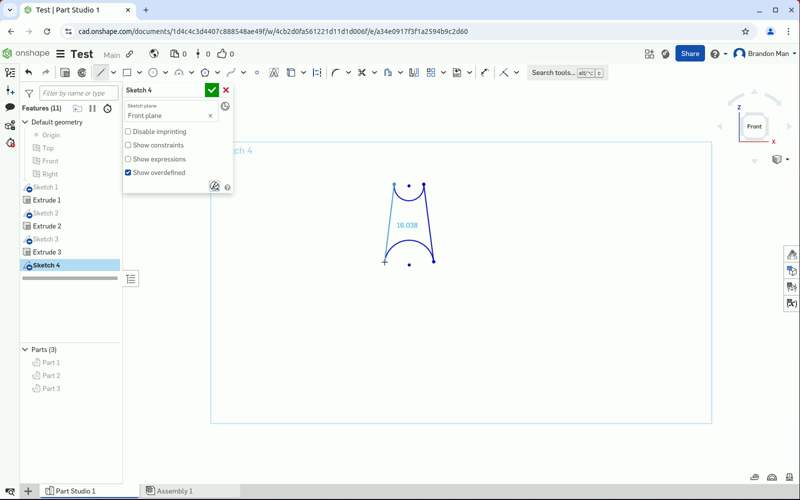
key(esc)
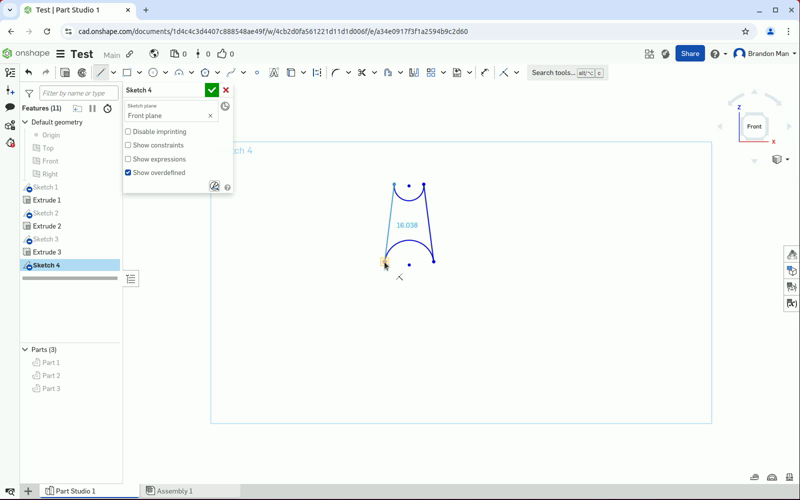
key(c)
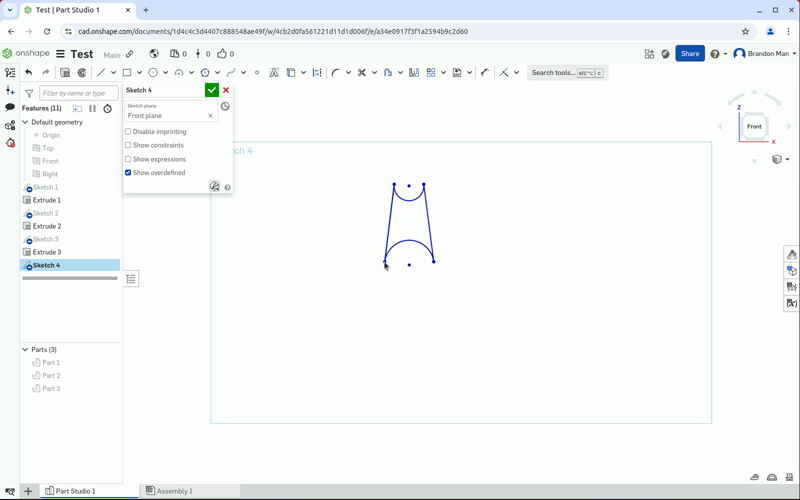
key_down(shift)
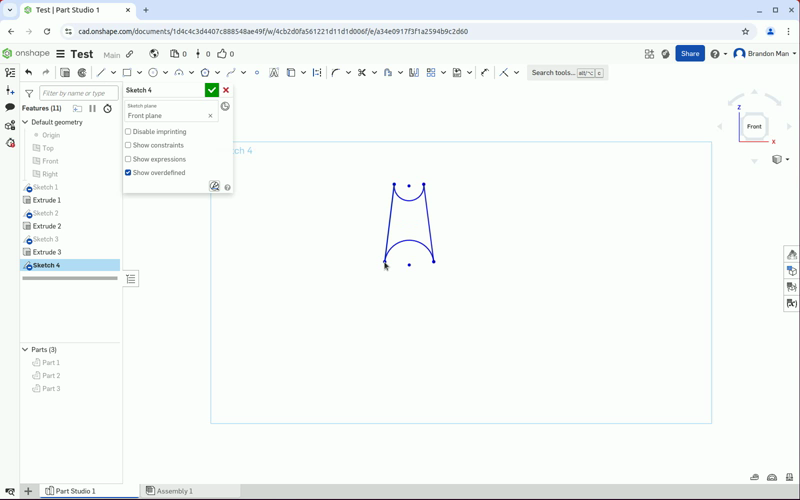
mouse_move(404, 207)
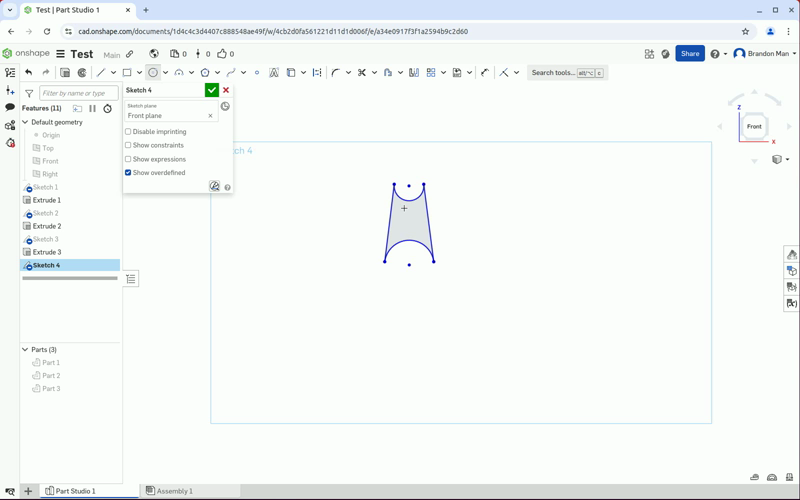
click(404, 207)
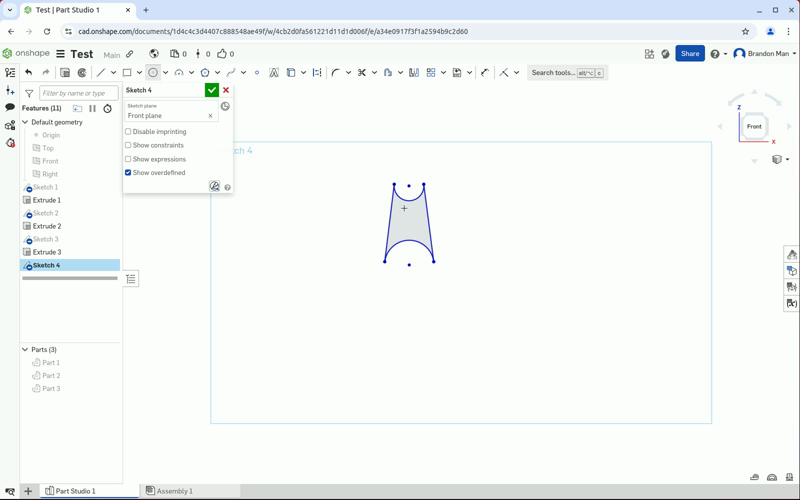
key_up(shift)
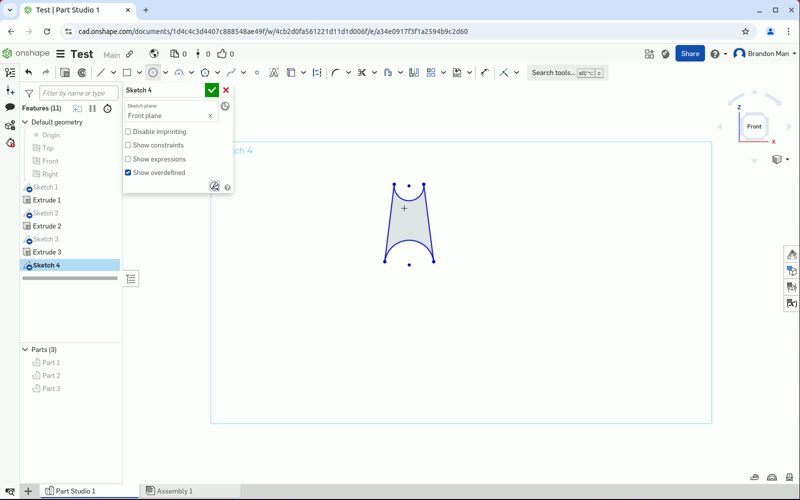
mouse_move(408, 207)
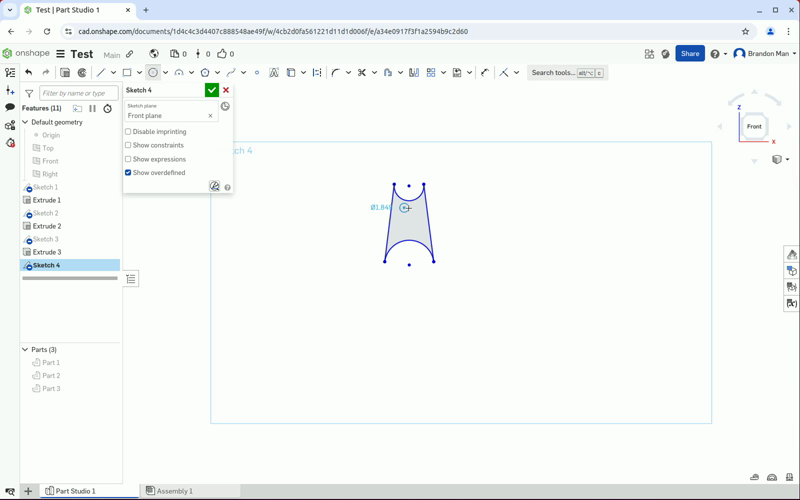
click(408, 207)
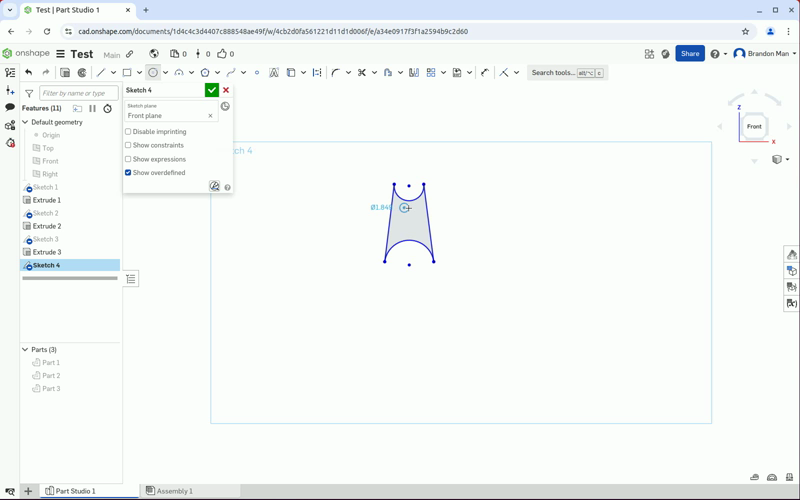
key(esc)
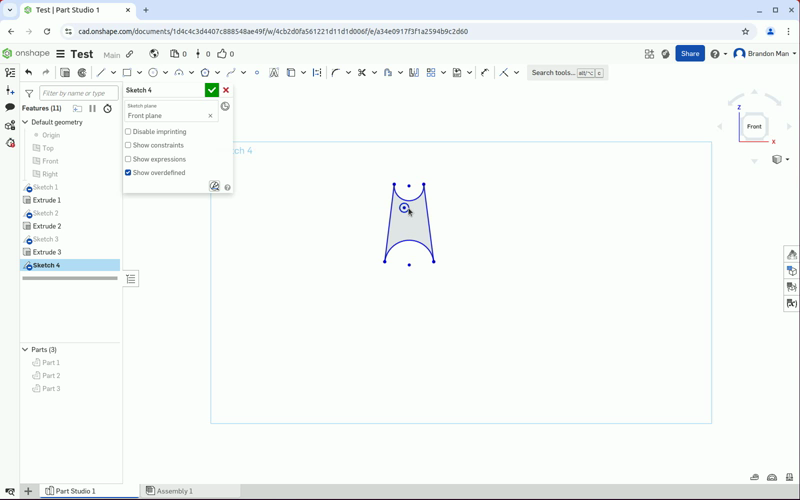
mouse_move(395, 221)
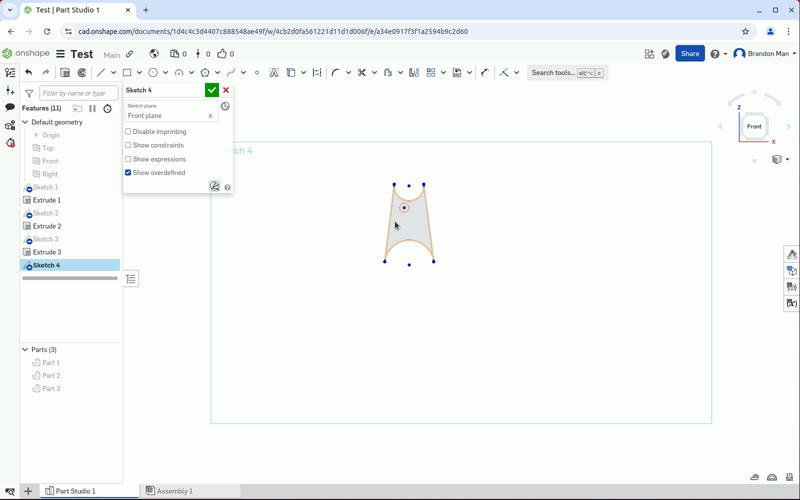
scroll(6)
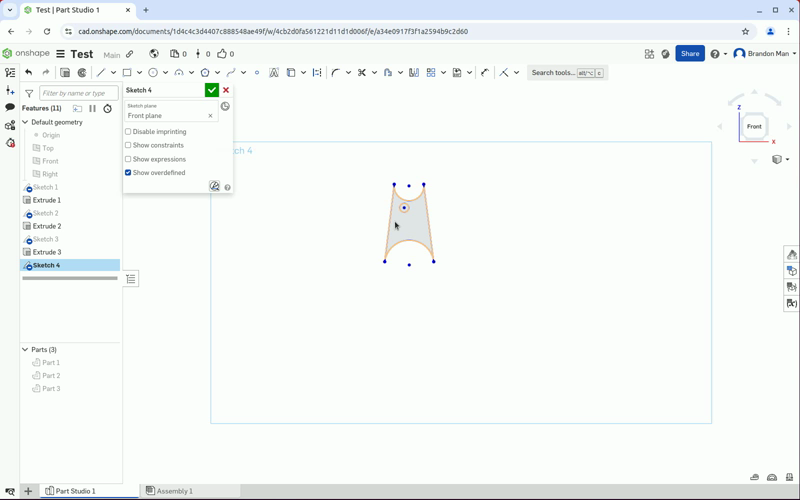
scroll(6)
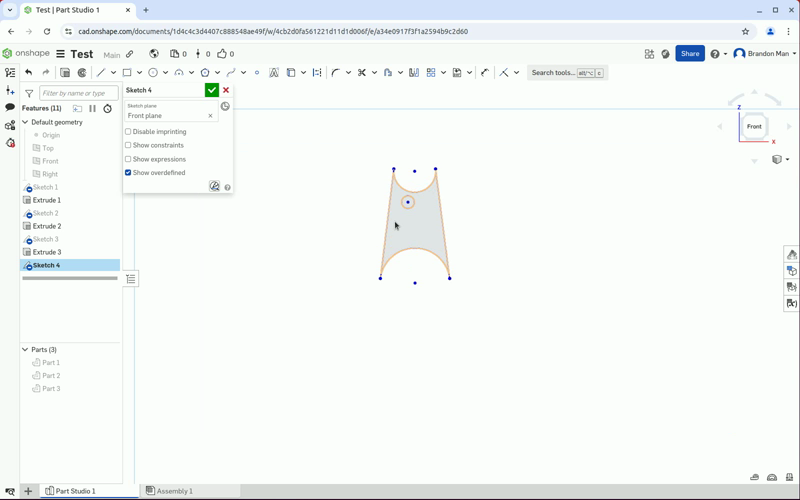
scroll(6)
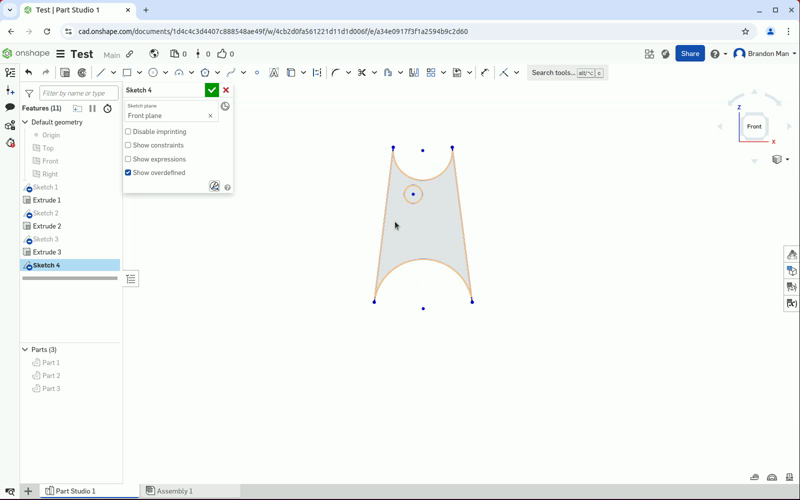
scroll(6)
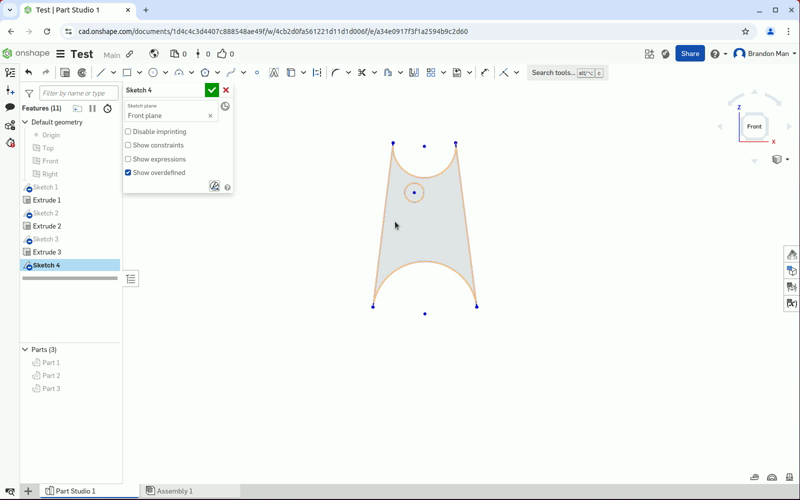
scroll(6)
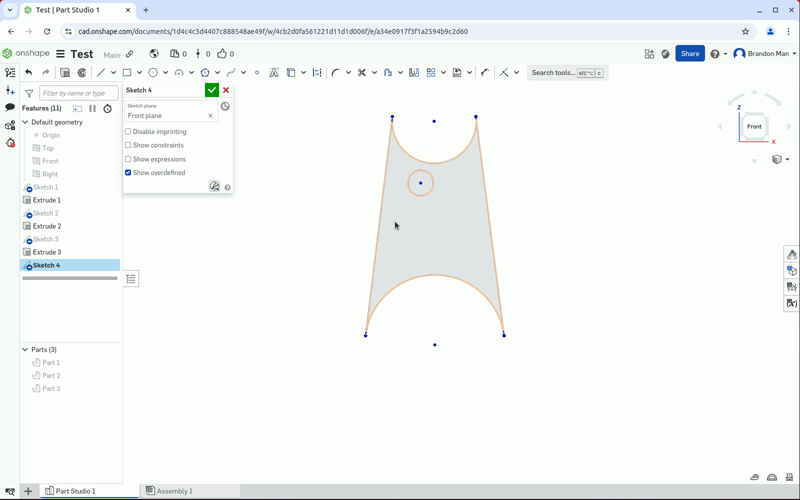
scroll(6)
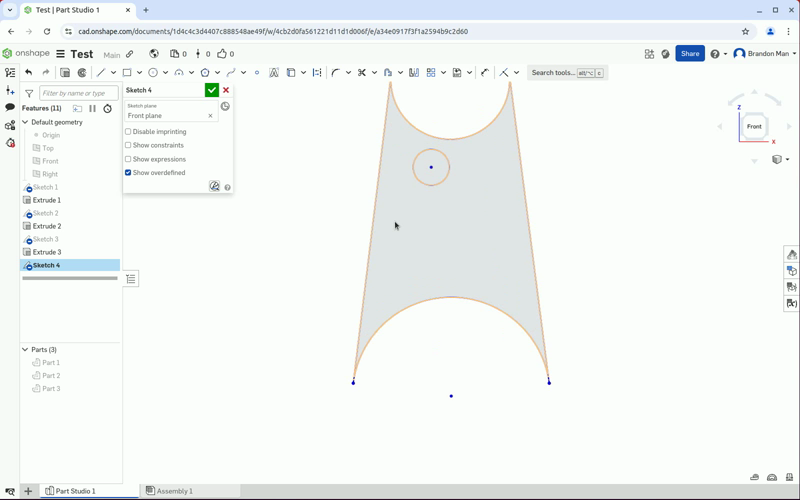
scroll(6)
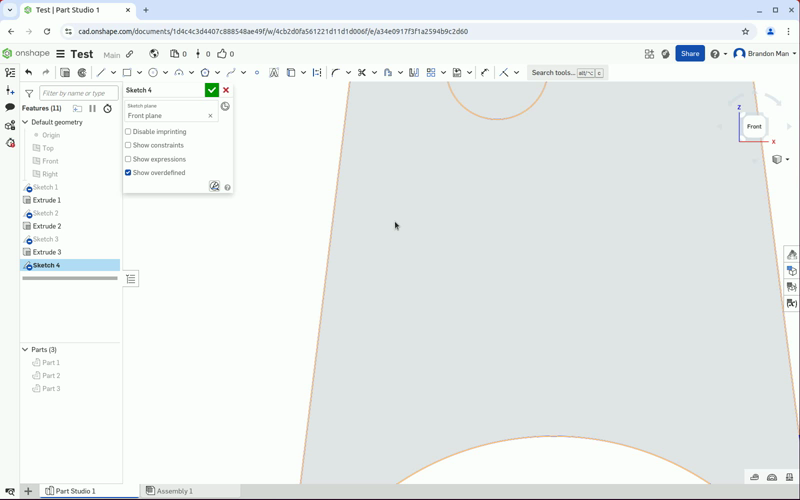
click(395, 221)
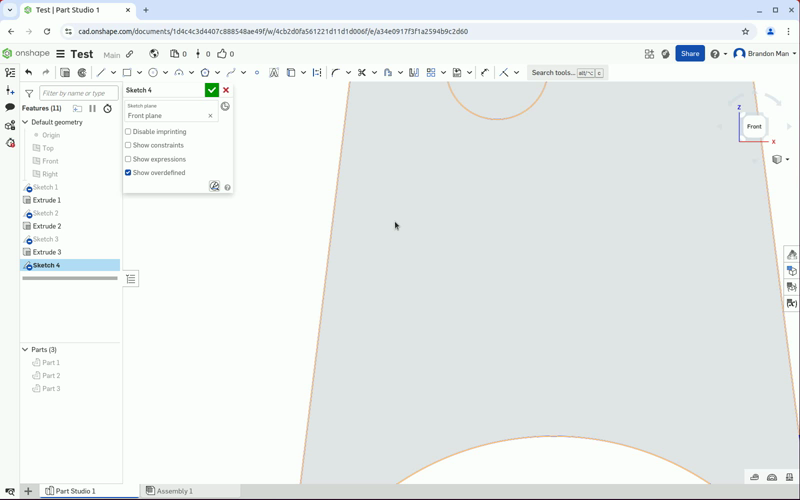
scroll(-6)
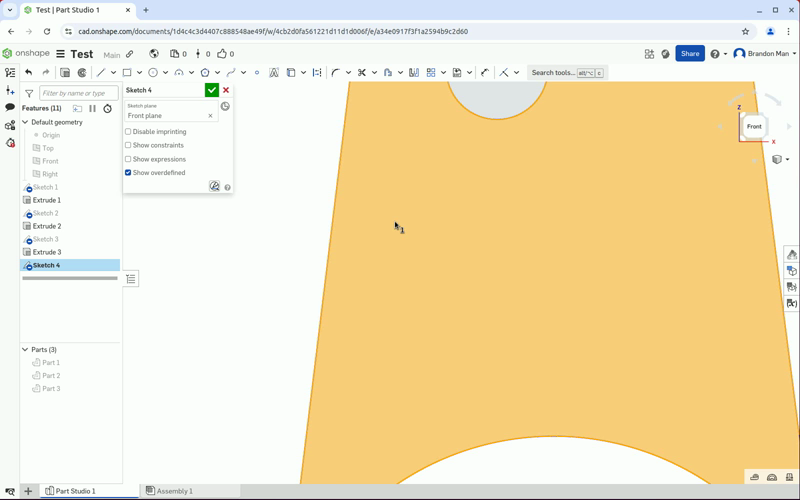
scroll(-6)
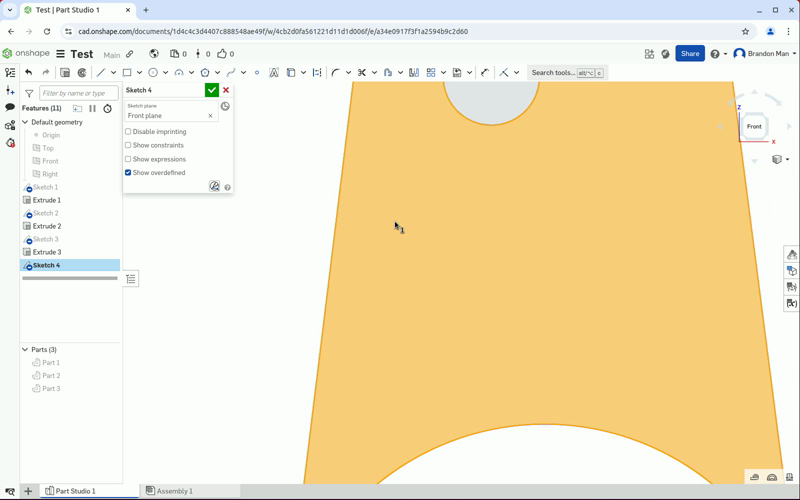
scroll(-6)
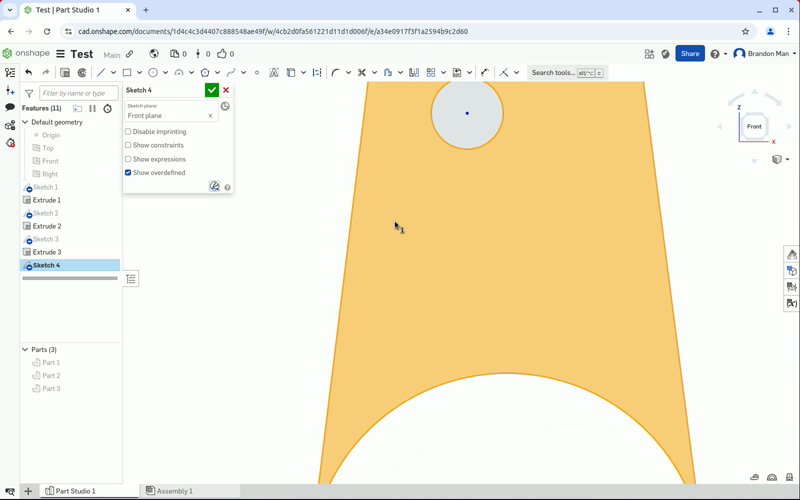
scroll(-6)
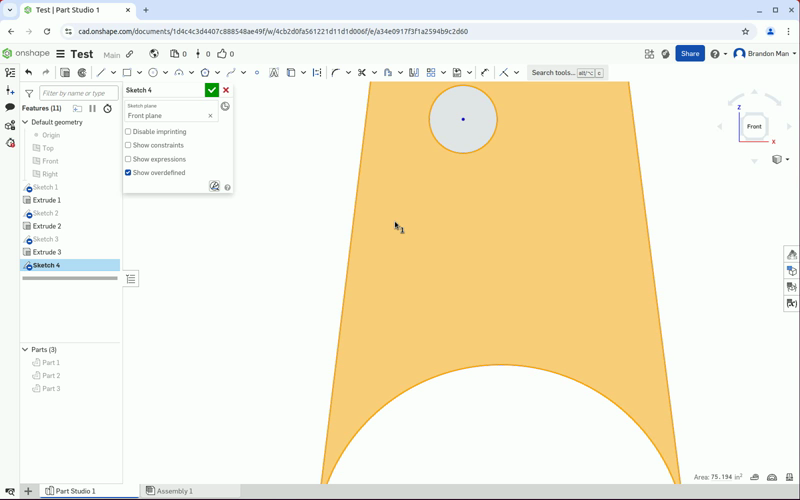
scroll(-6)
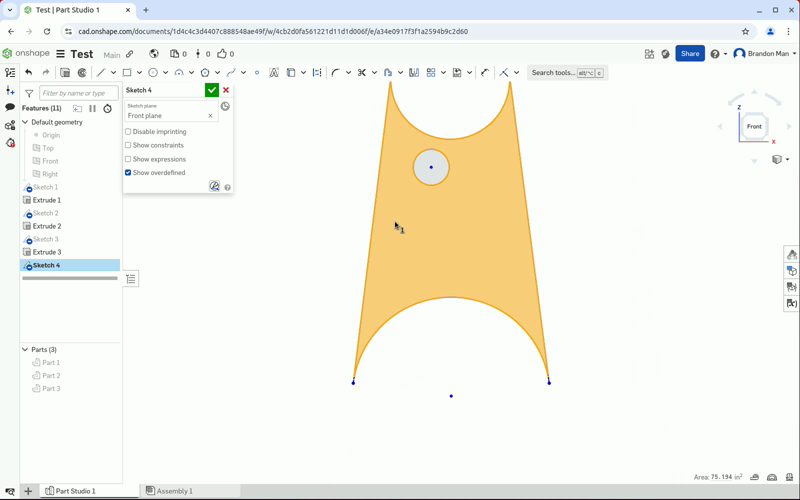
scroll(-6)
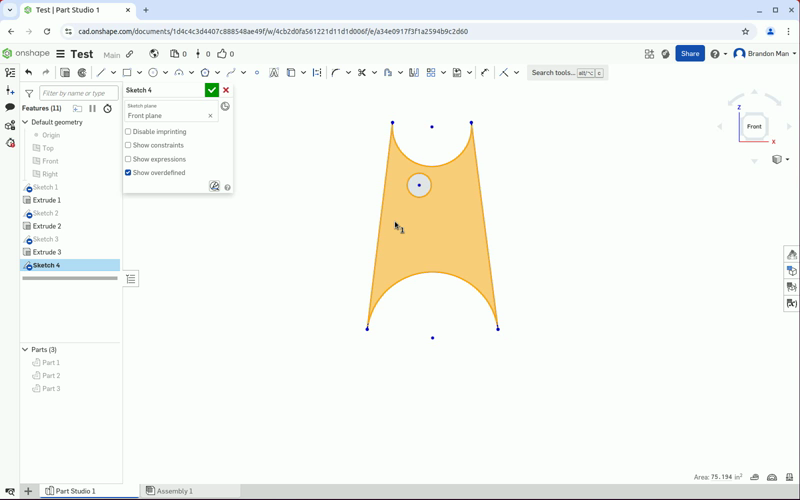
scroll(-6)
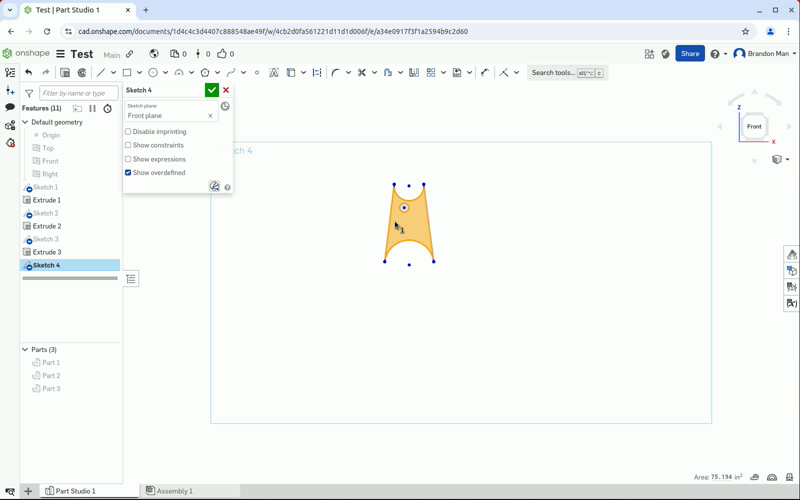
mouse_move(73, 352)
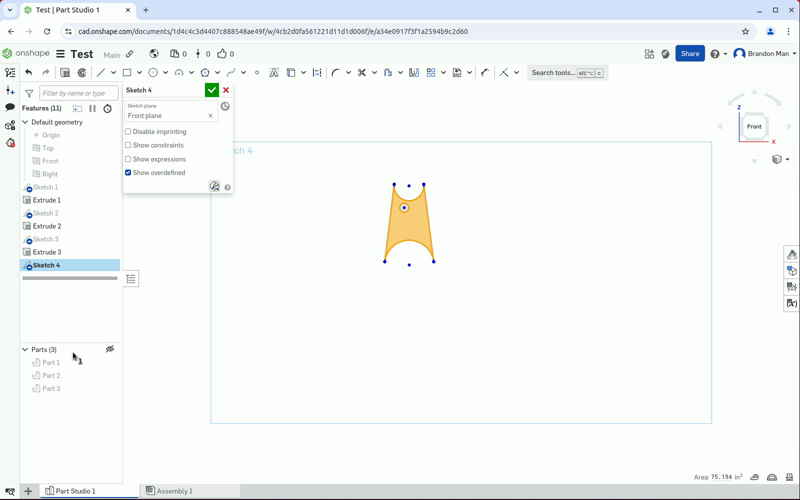
key(shift+y)
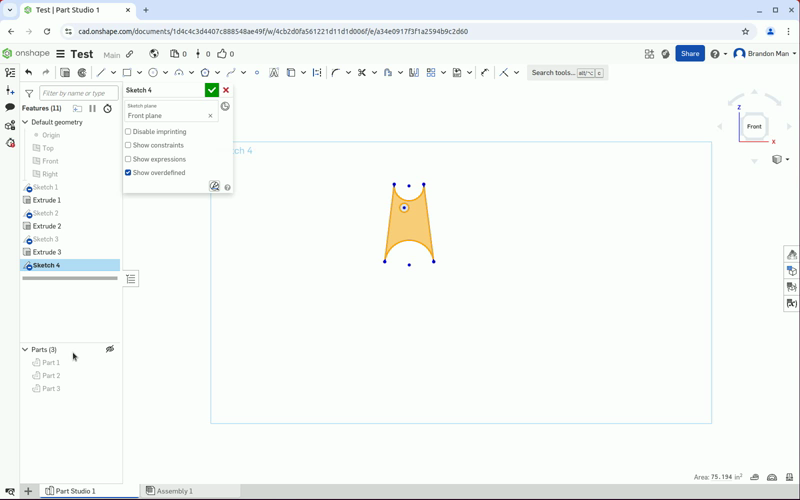
key(shift+e)
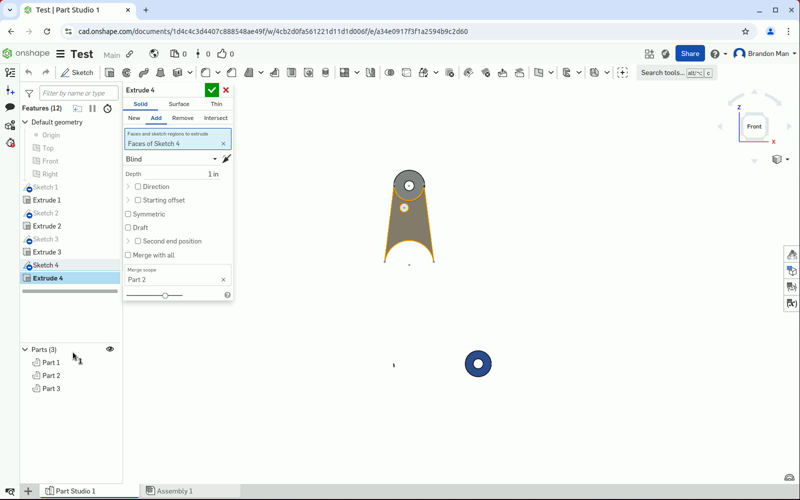
mouse_move(143, 106)
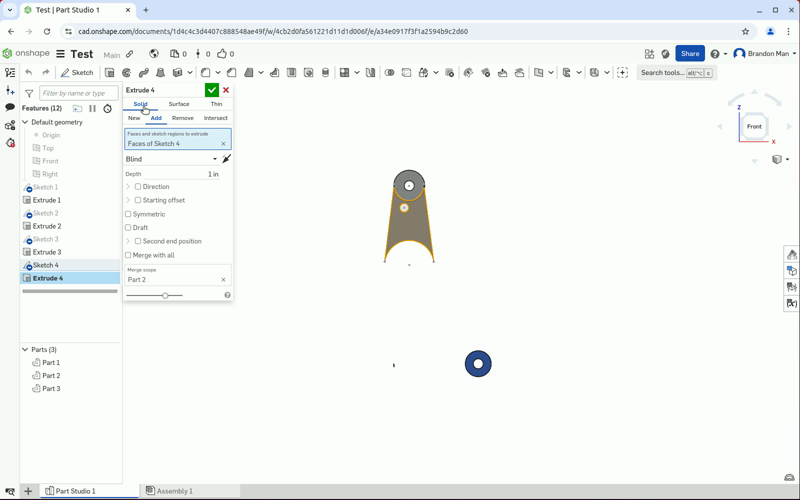
click(143, 106)
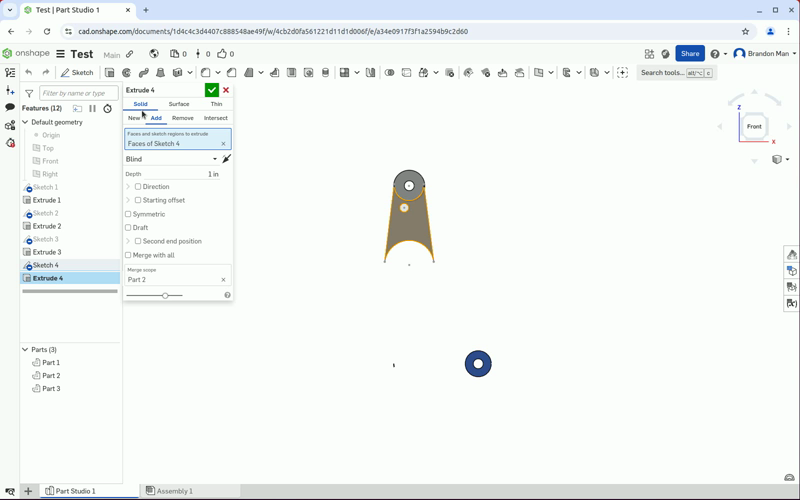
mouse_move(137, 120)
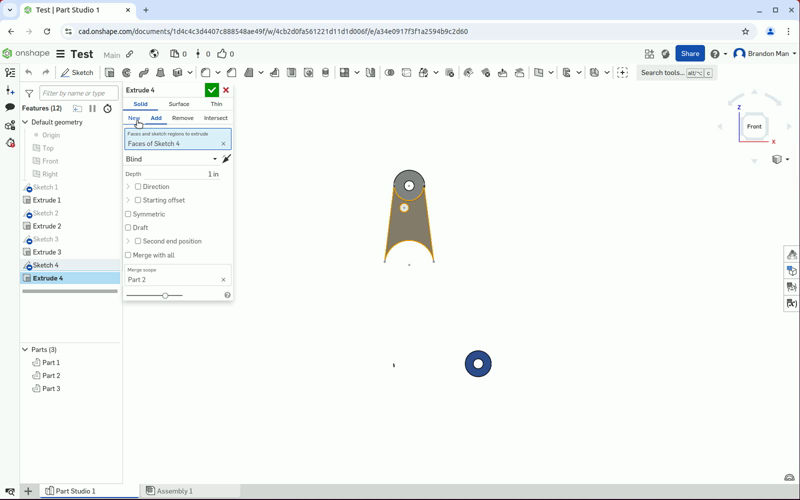
click(137, 120)
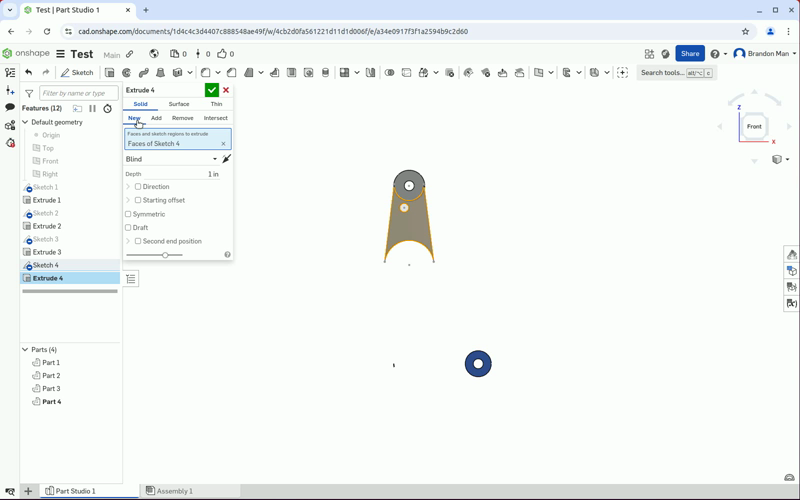
key(tab, 4)
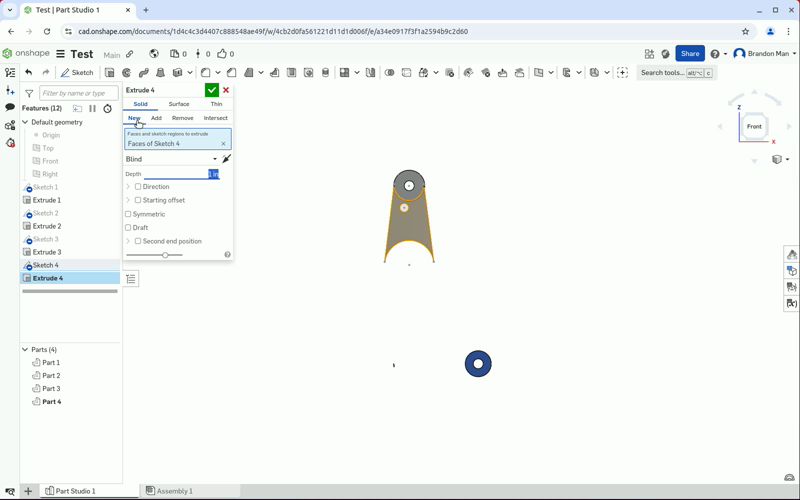
text(0.963)
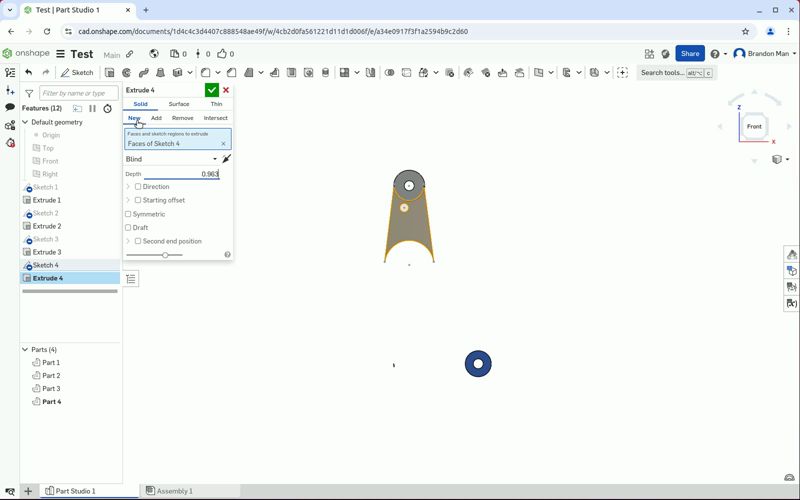
key(enter)
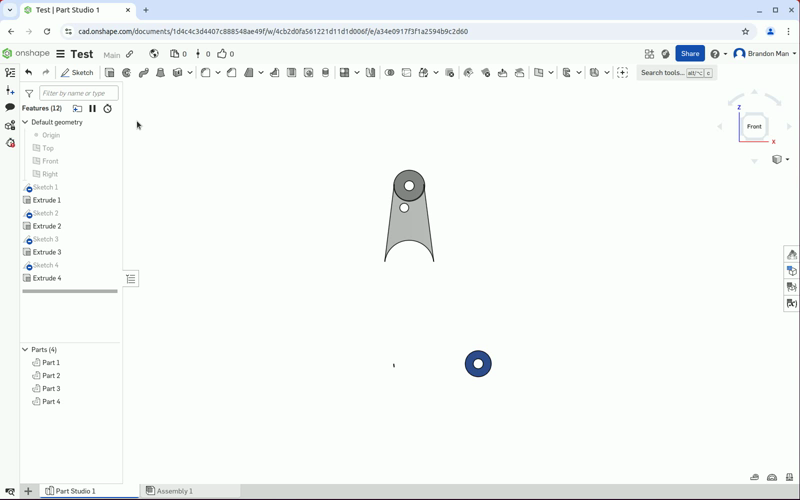
key(shift+h)
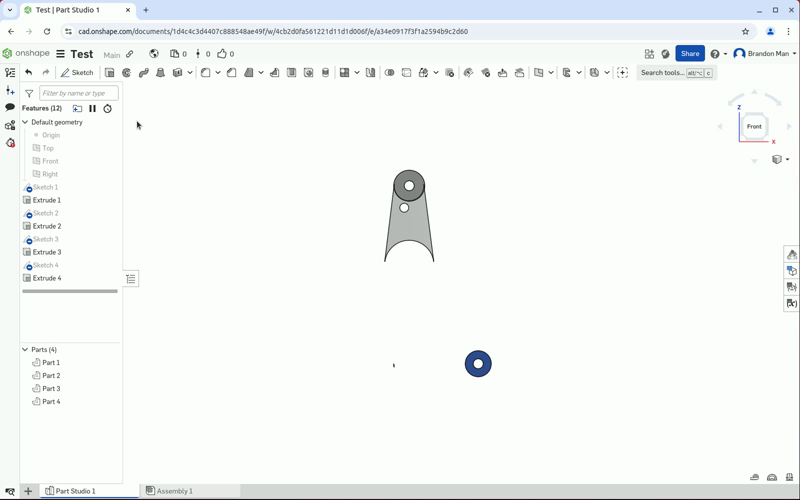
key(shift+h)
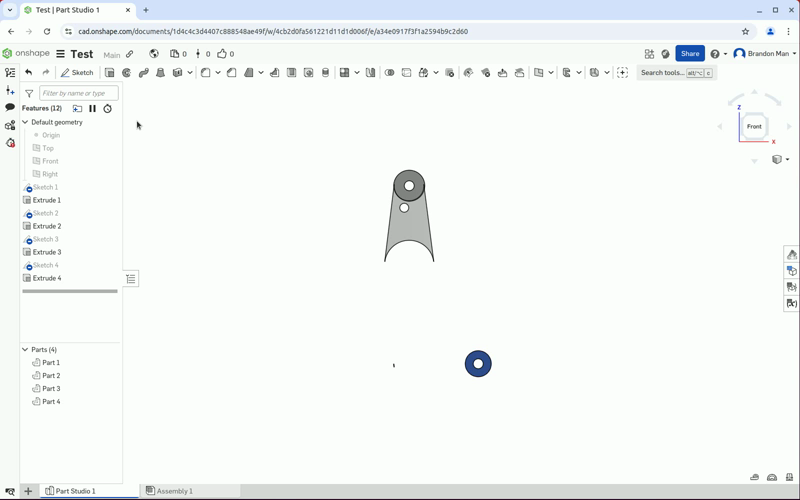
mouse_move(73, 189)
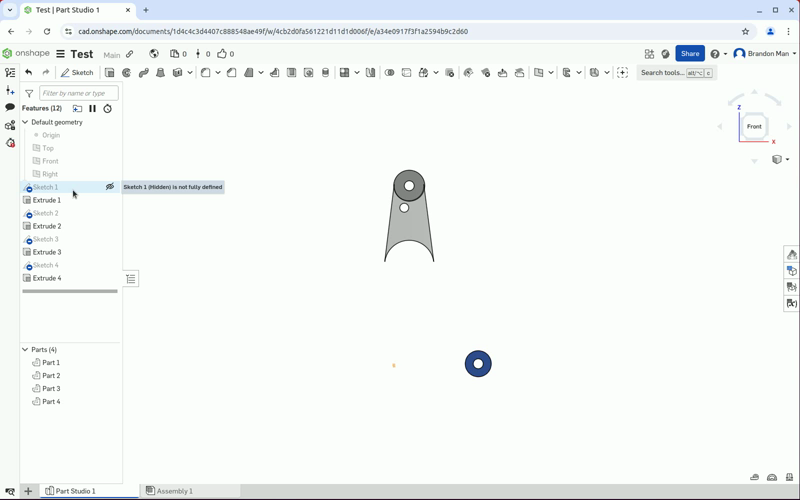
click(73, 189)
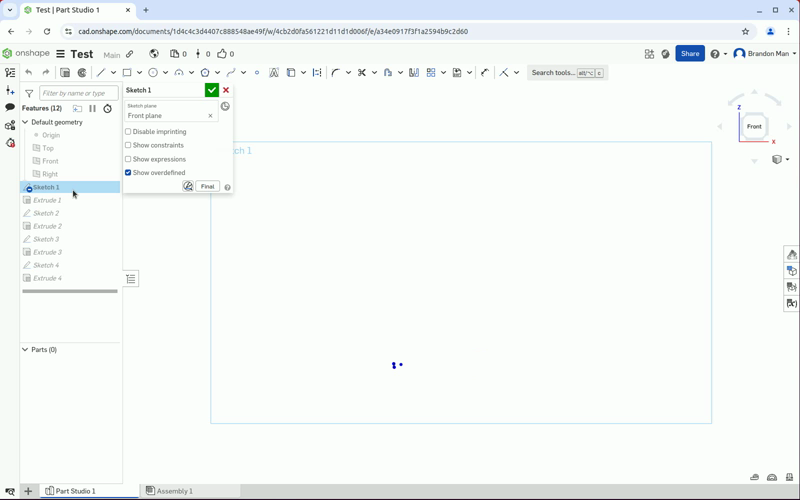
mouse_move(229, 92)
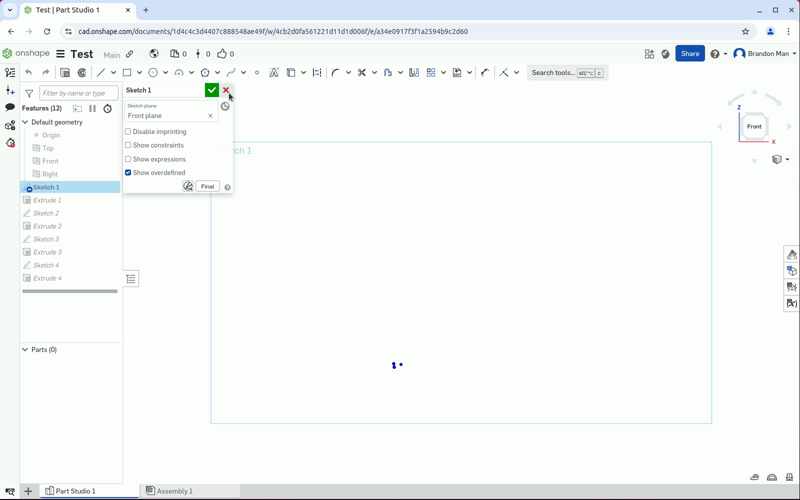
click(229, 92)
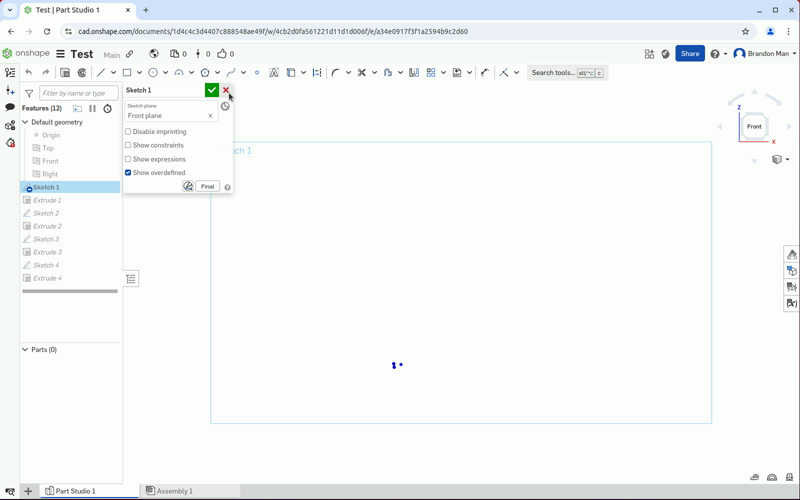
key(shift+s)
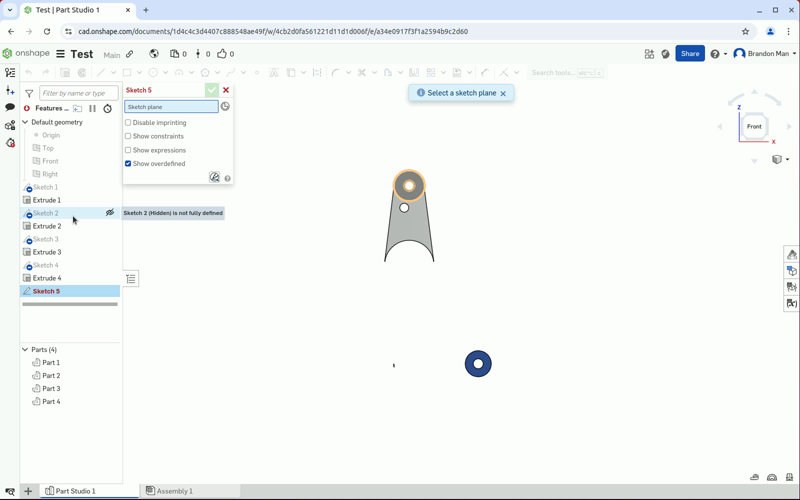
scroll(3)
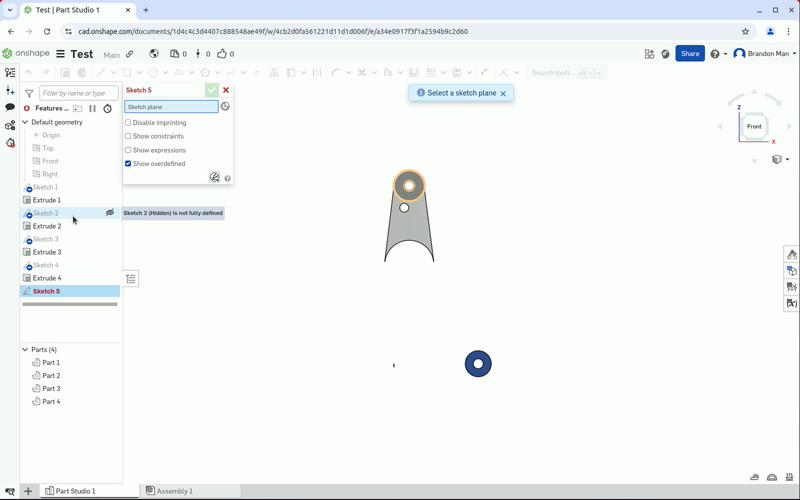
mouse_move(73, 163)
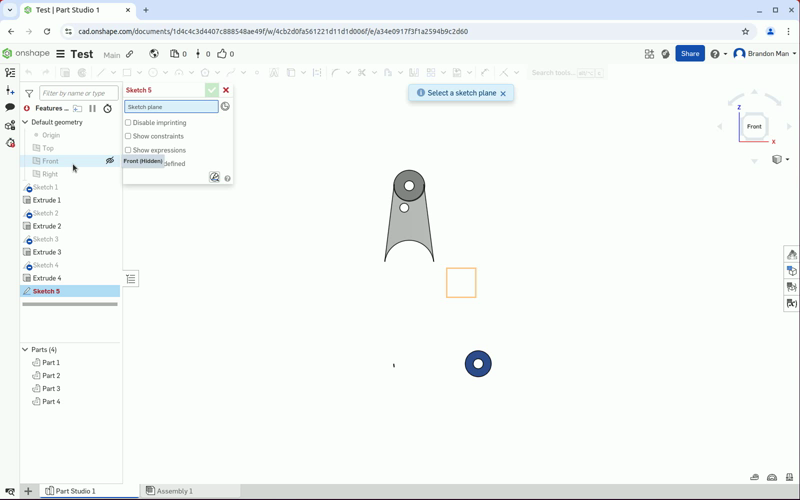
click(73, 163)
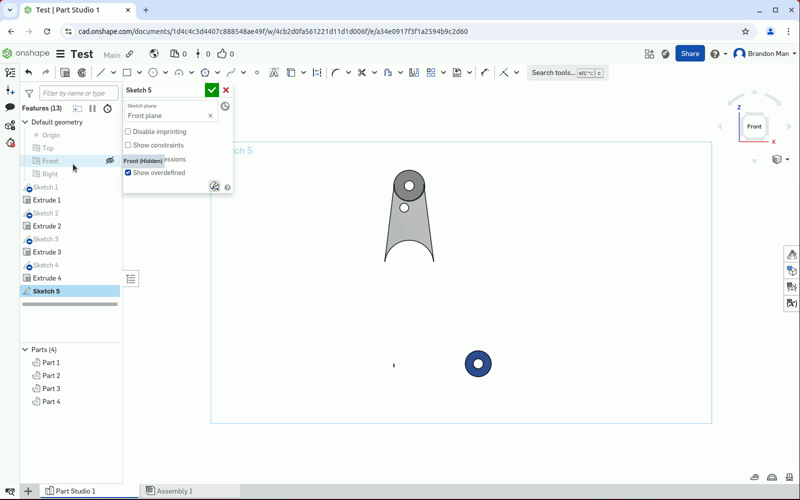
mouse_move(73, 352)
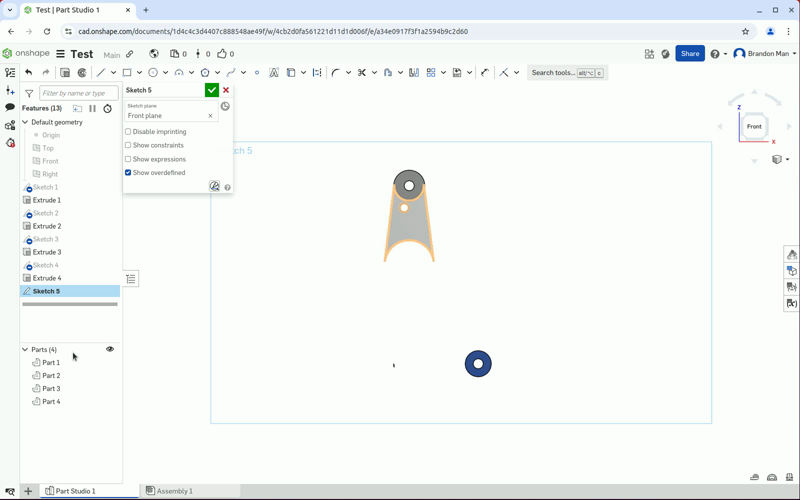
key(y)
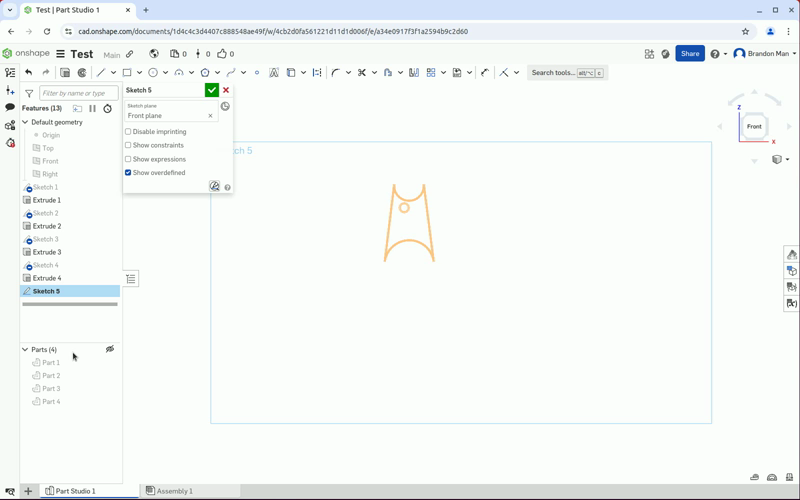
key(c)
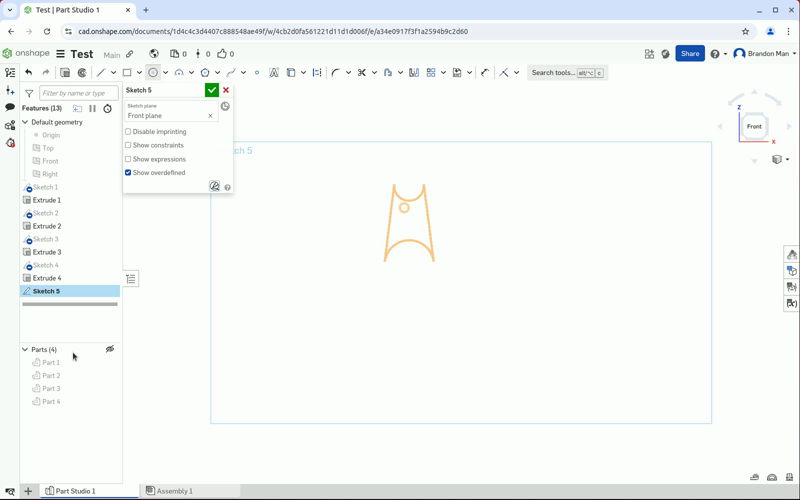
key_down(shift)
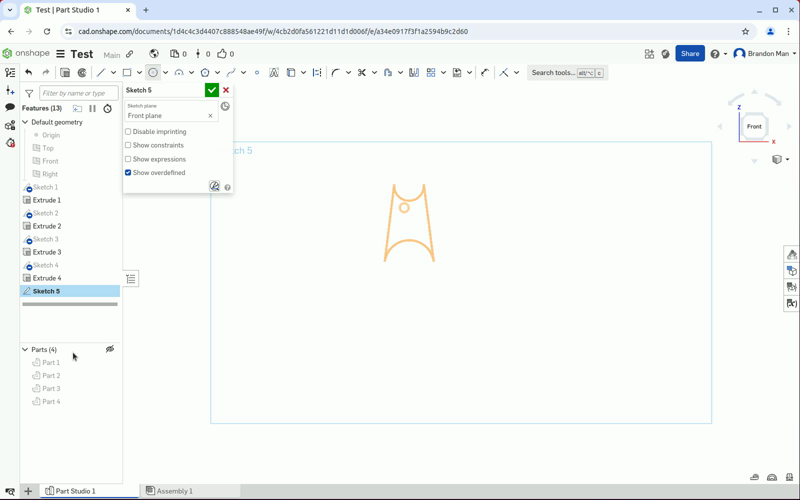
mouse_move(409, 264)
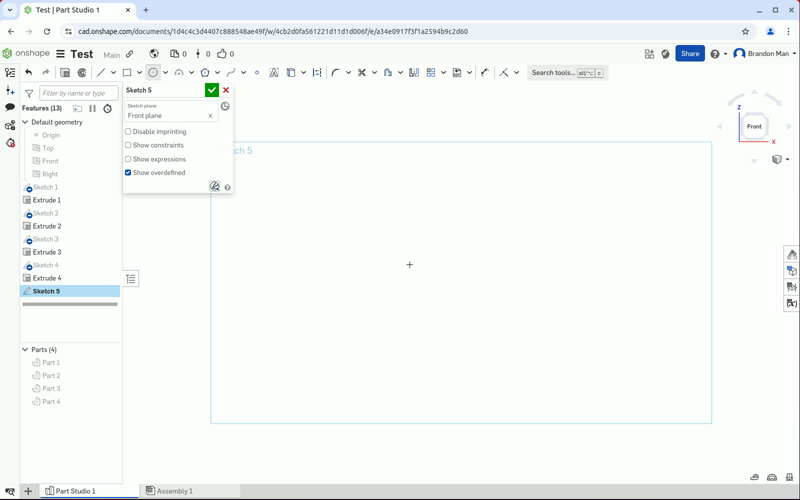
click(409, 264)
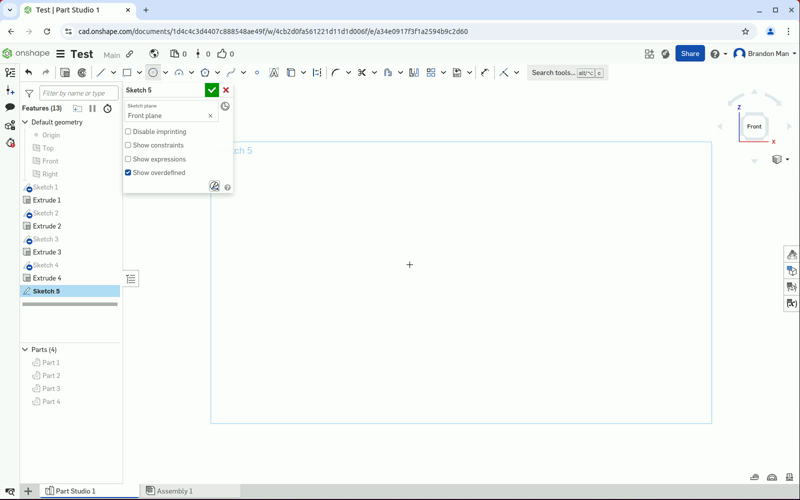
key_up(shift)
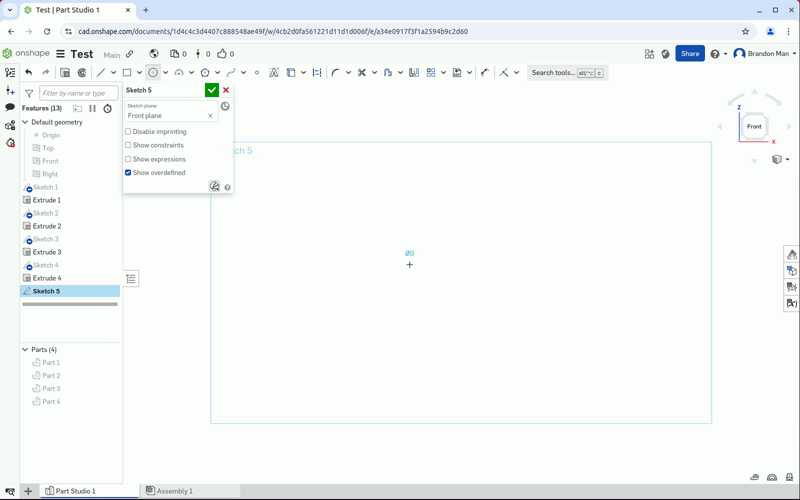
mouse_move(435, 264)
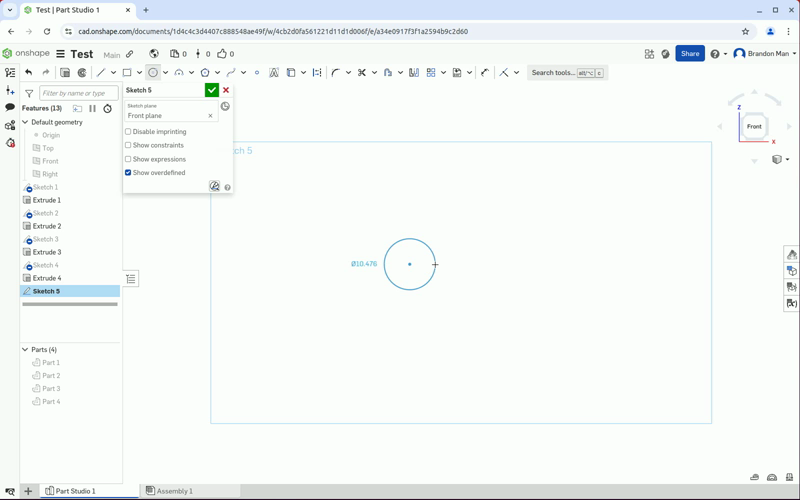
click(435, 264)
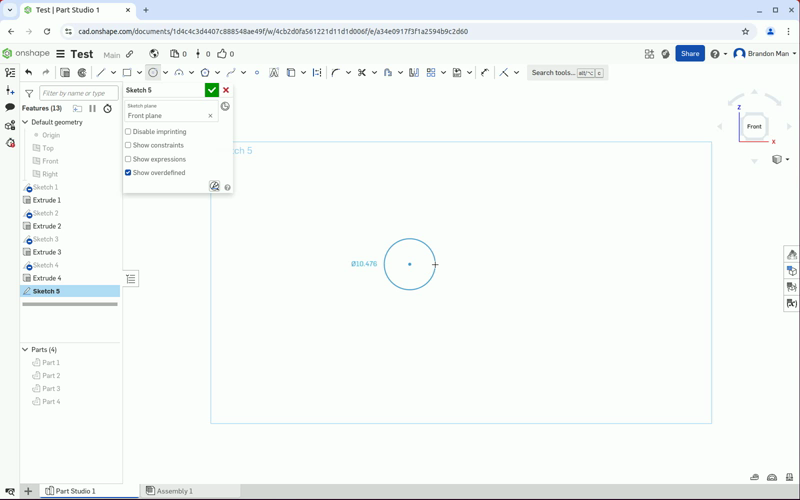
key(esc)
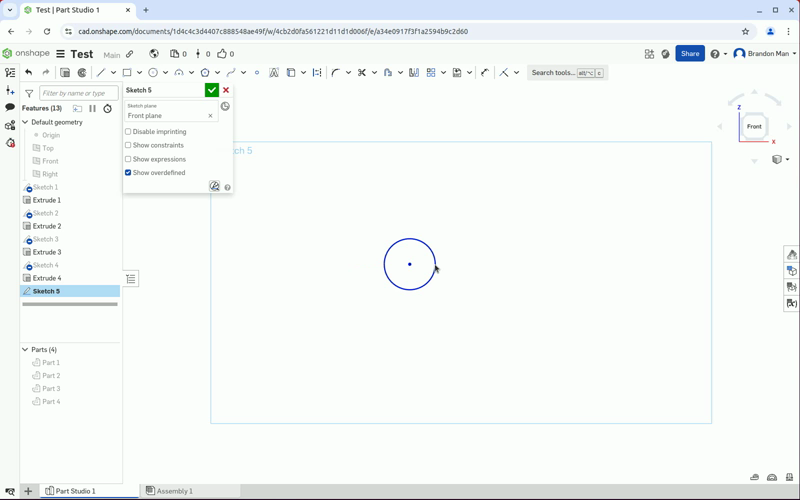
key(c)
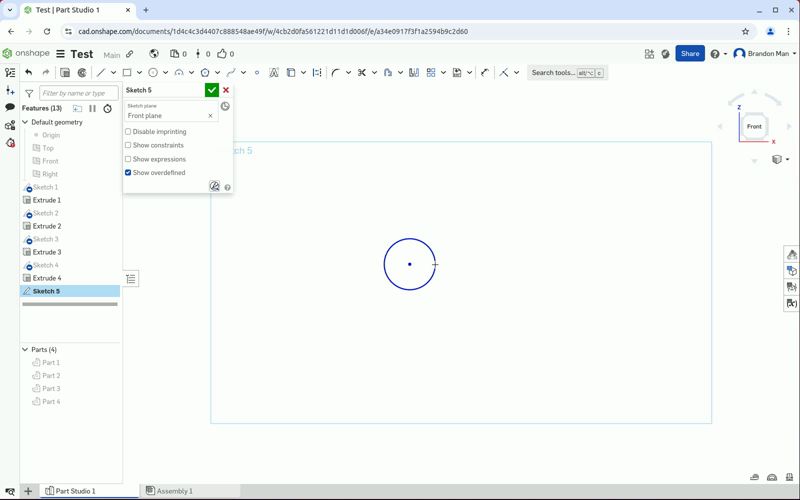
key_down(shift)
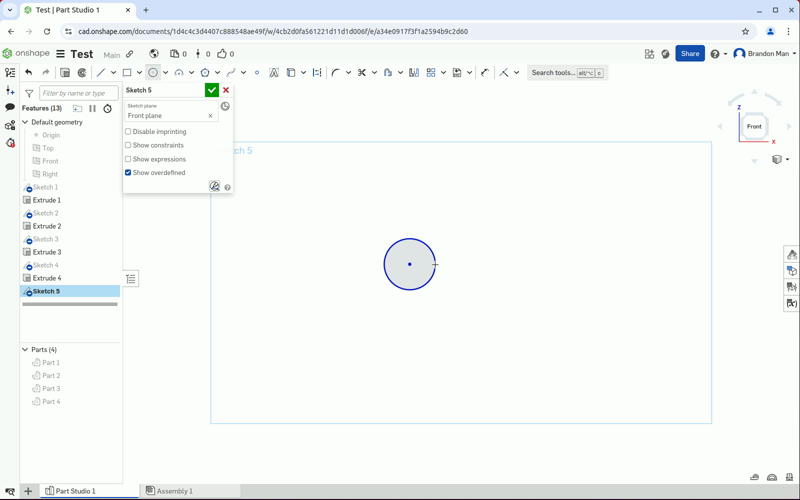
mouse_move(409, 264)
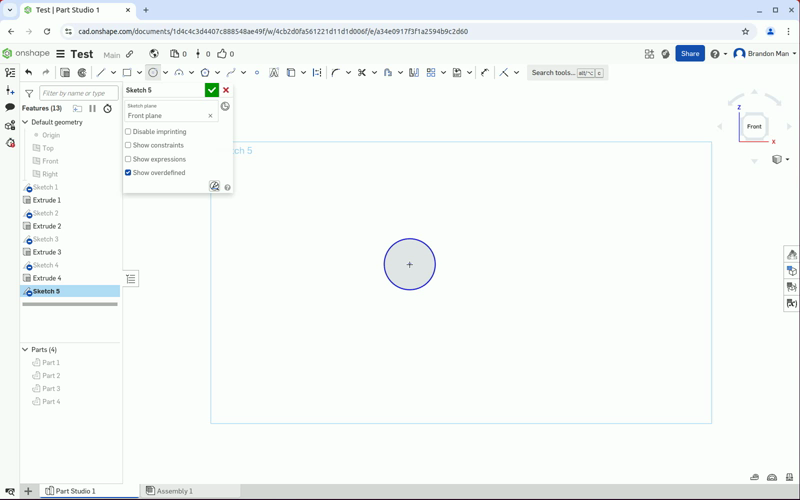
click(409, 264)
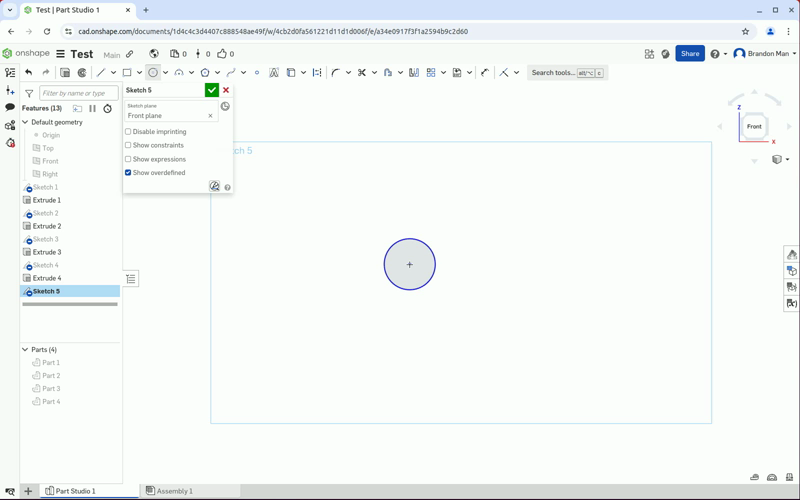
key_up(shift)
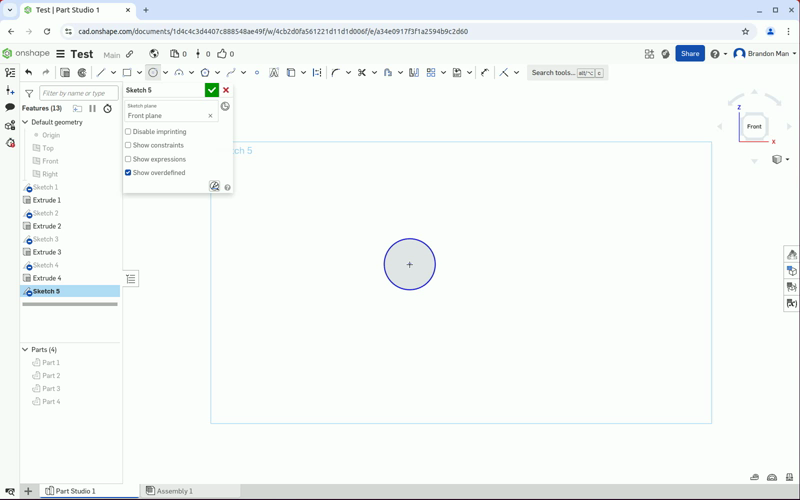
mouse_move(414, 264)
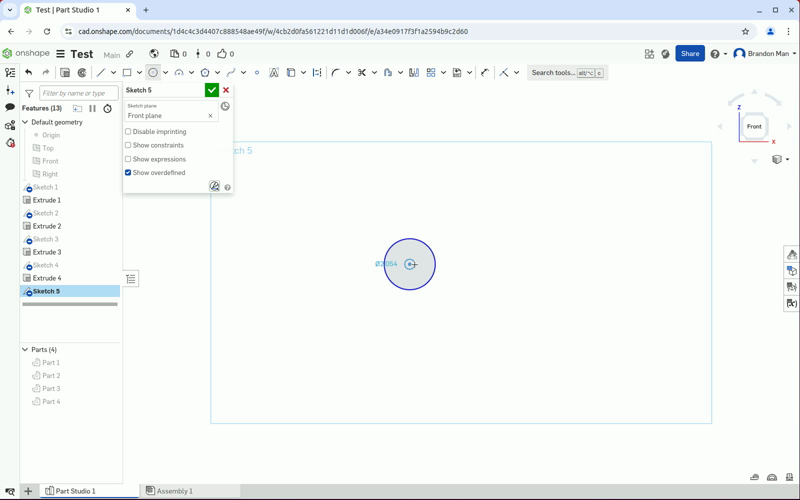
click(414, 264)
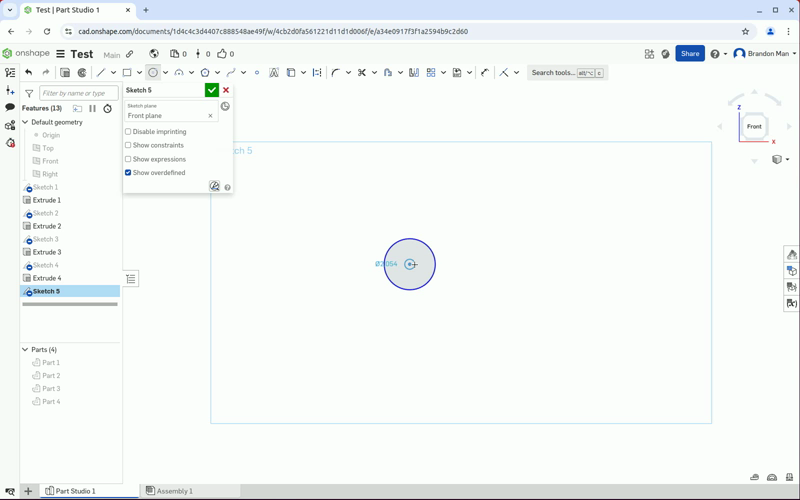
key(esc)
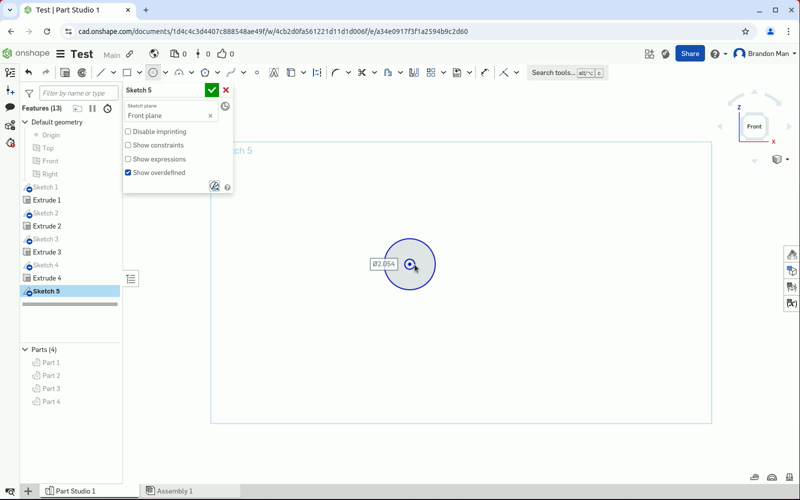
mouse_move(417, 281)
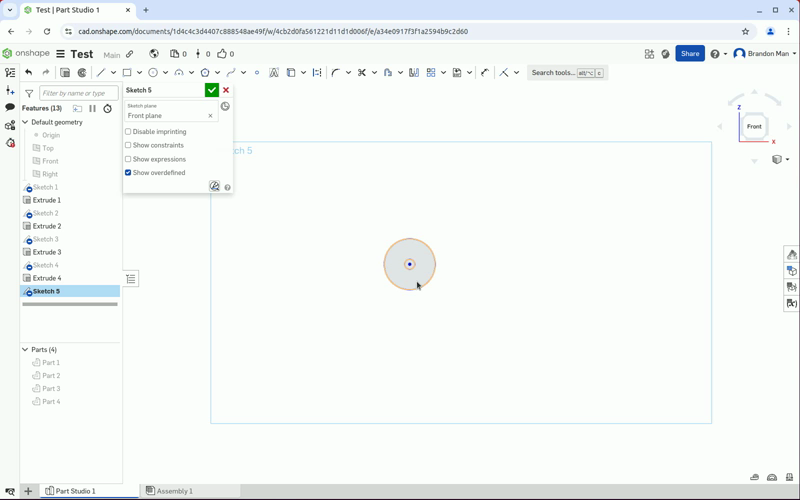
click(417, 281)
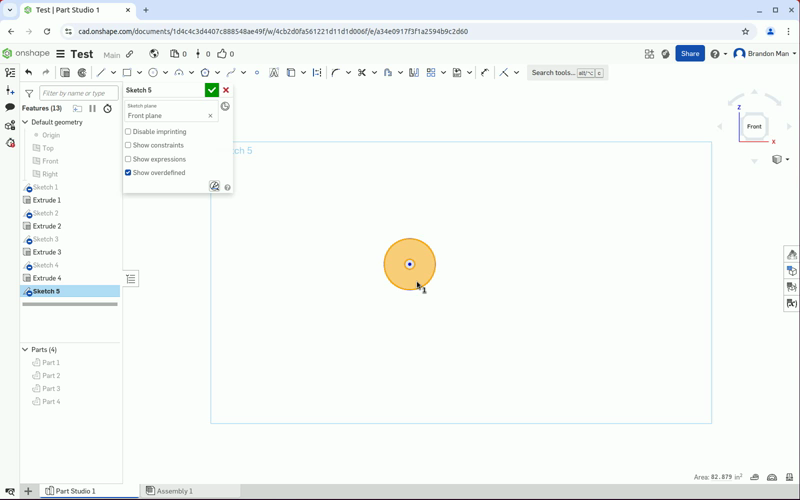
mouse_move(73, 352)
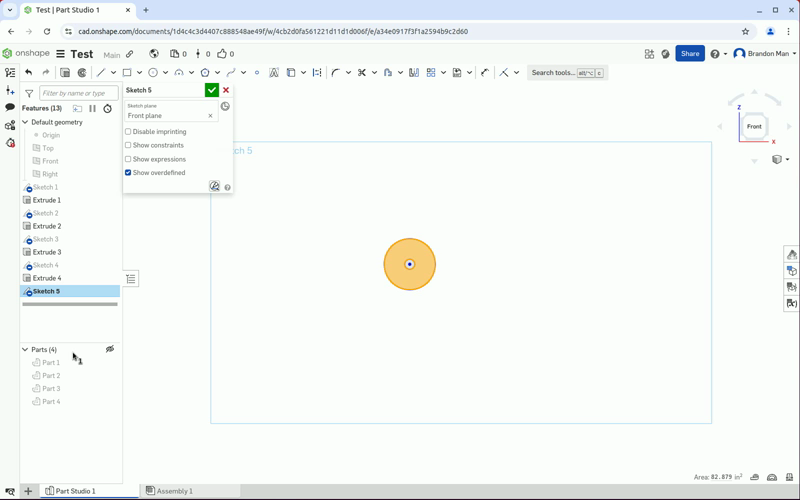
key(shift+y)
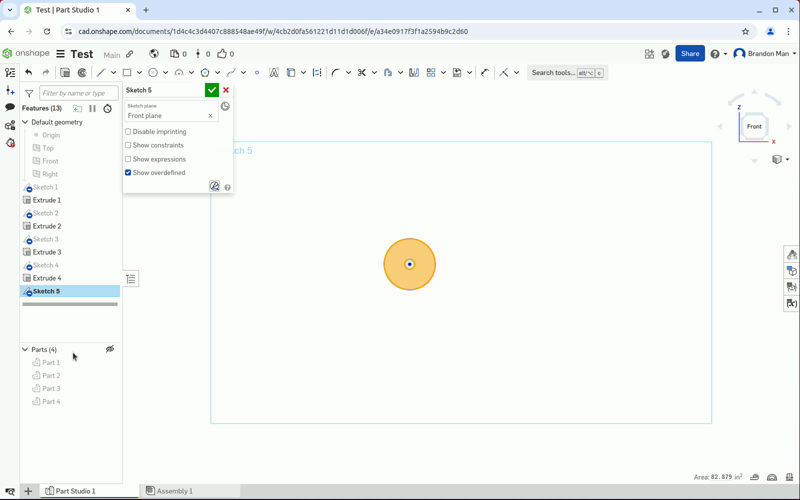
key(shift+e)
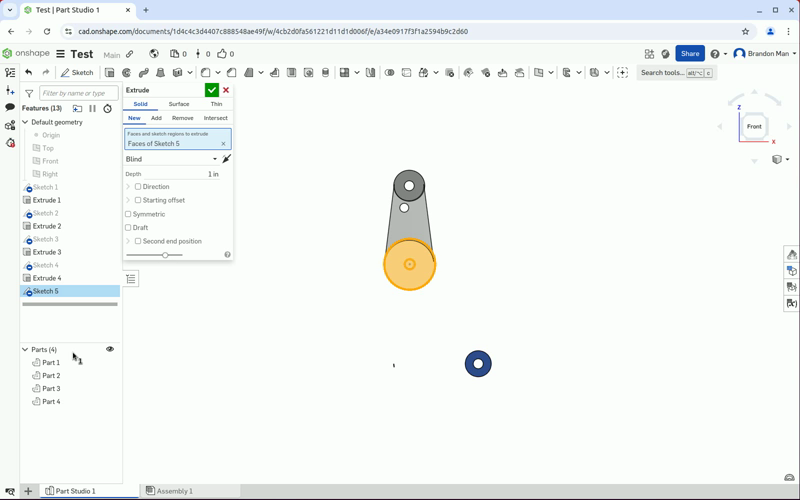
mouse_move(143, 106)
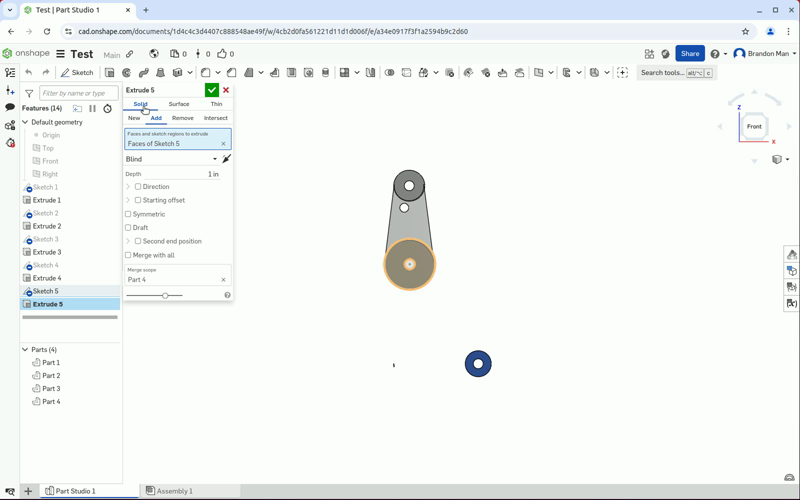
click(143, 106)
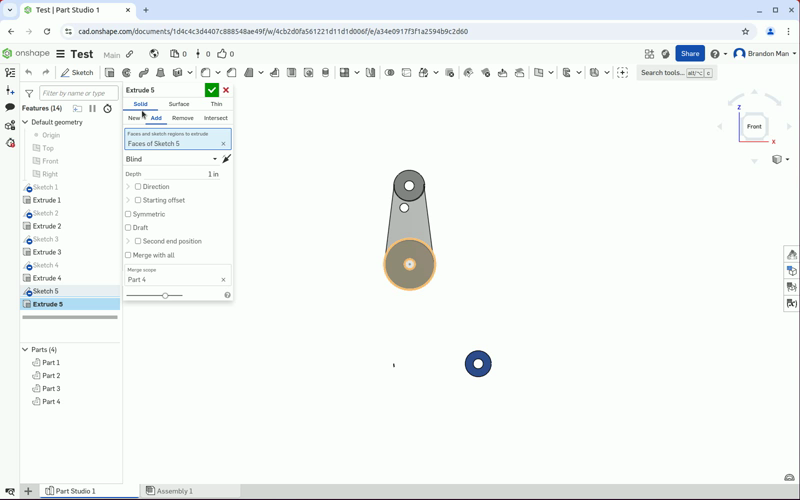
mouse_move(137, 120)
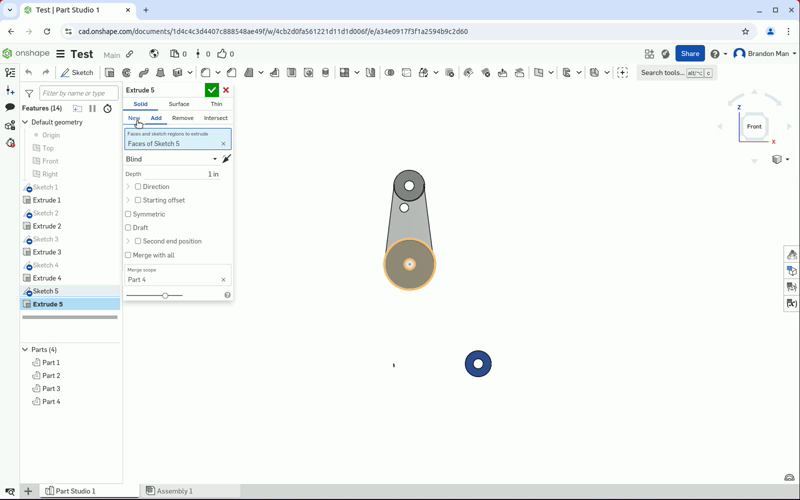
click(137, 120)
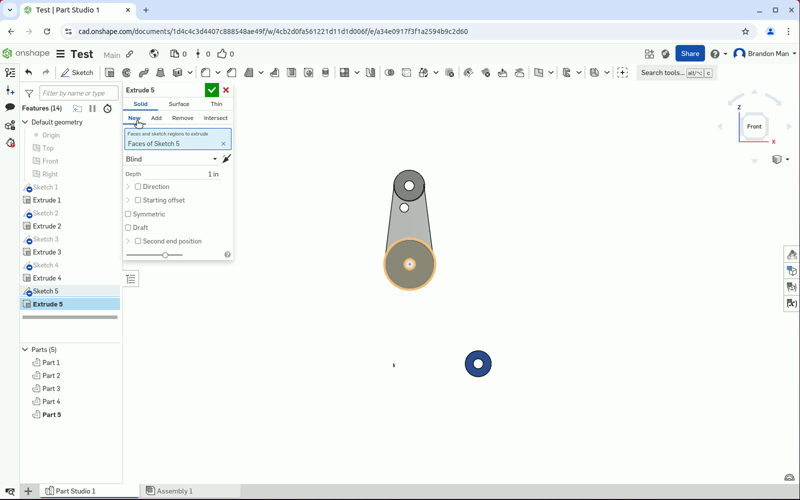
key(tab, 4)
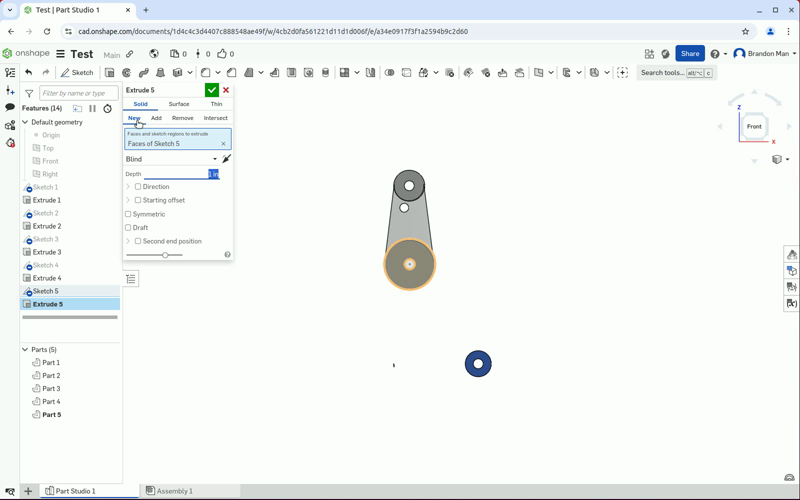
text(0.963)
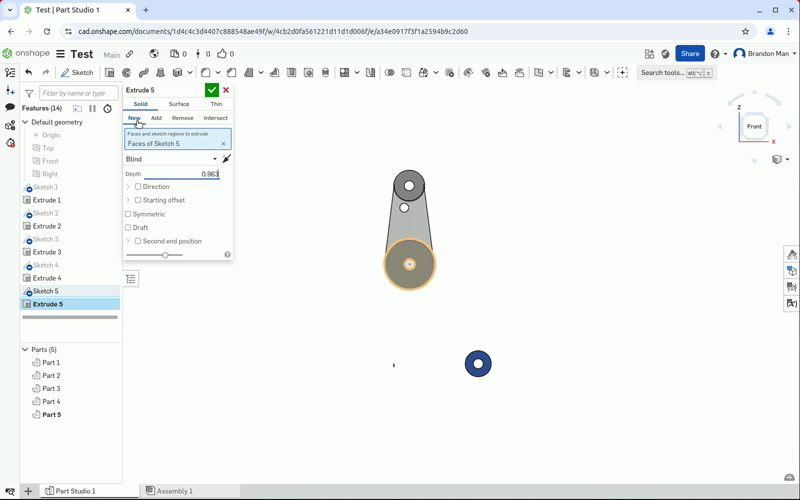
key(enter)
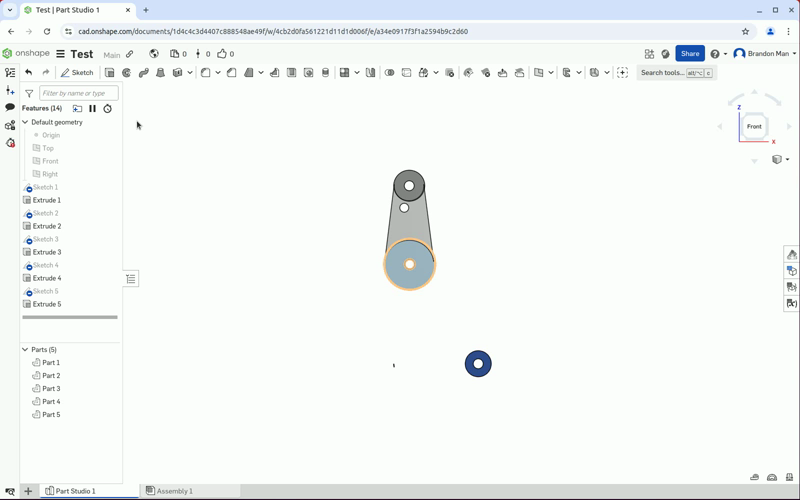
key(shift+h)
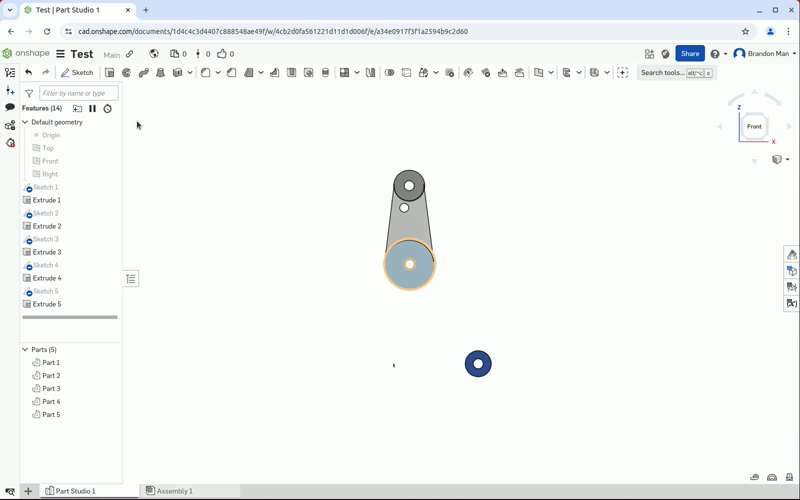
key(shift+h)
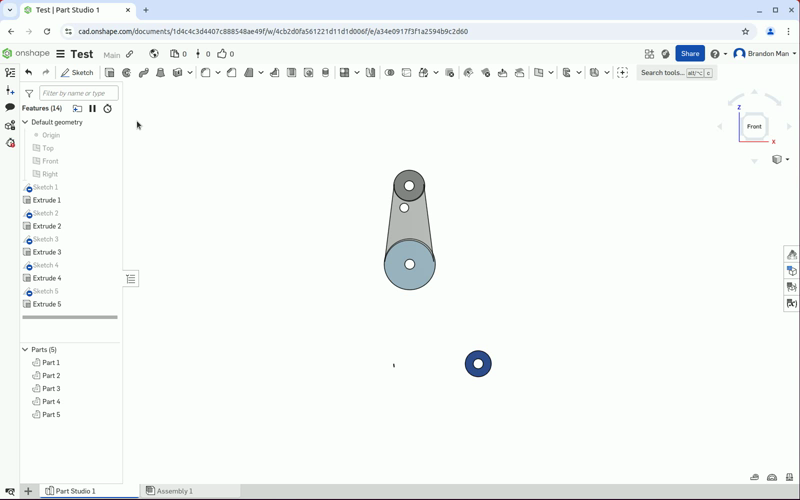
mouse_move(73, 189)
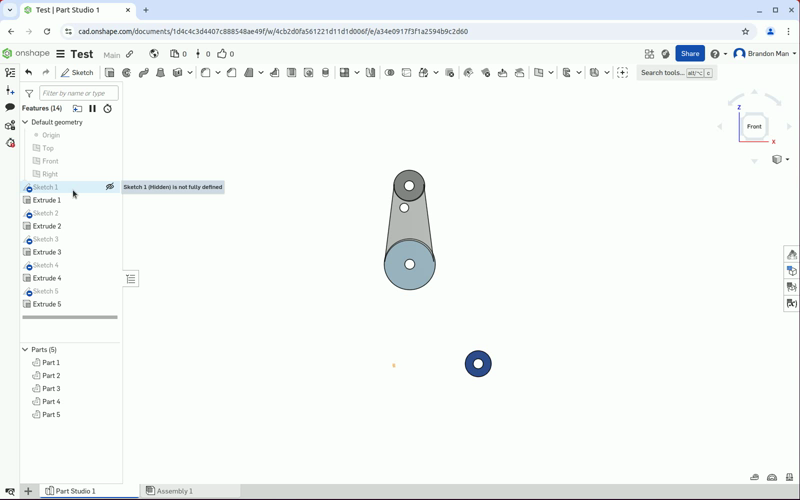
click(73, 189)
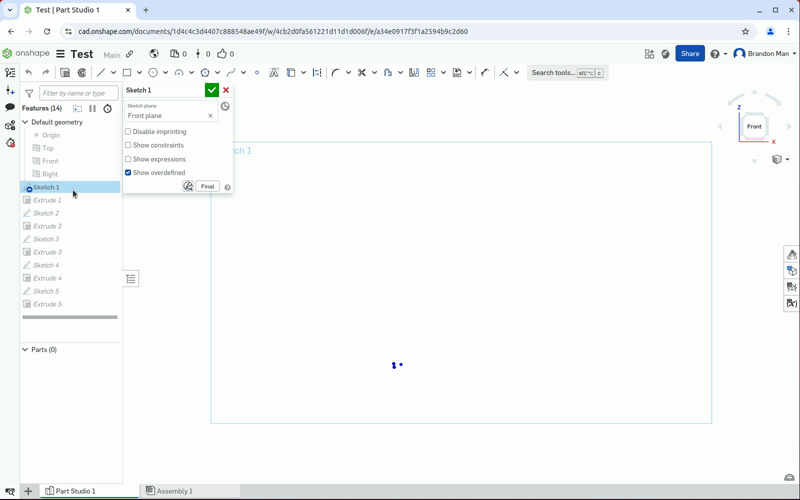
mouse_move(229, 92)
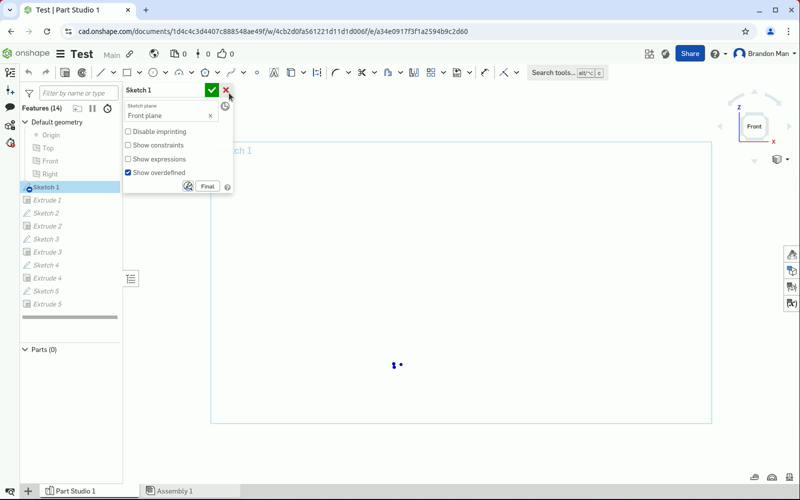
click(229, 92)
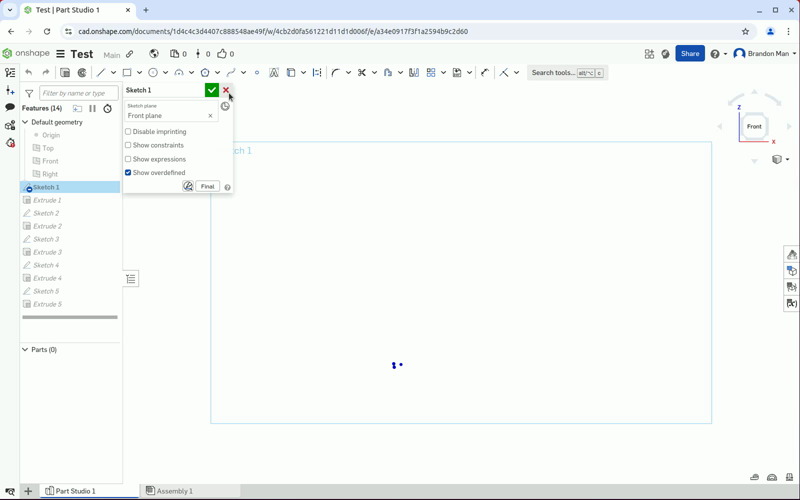
key(shift+s)
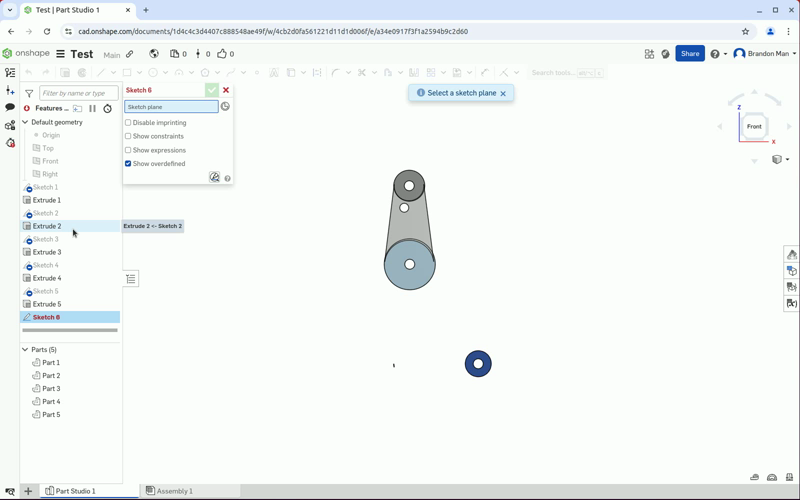
scroll(3)
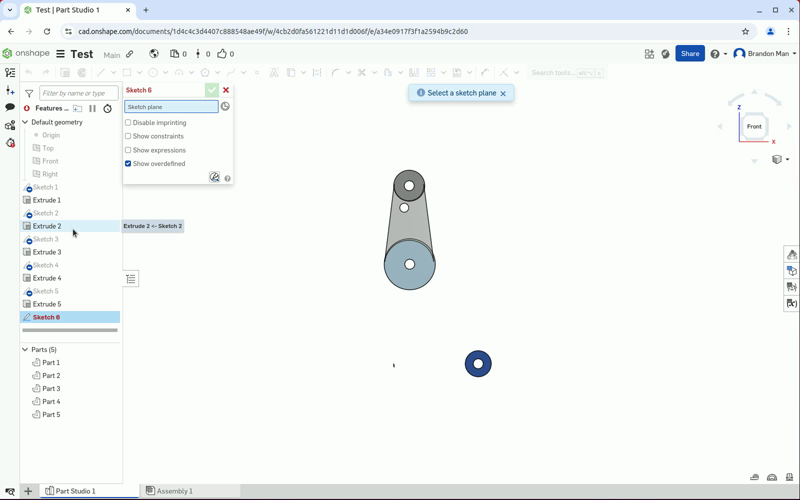
mouse_move(73, 163)
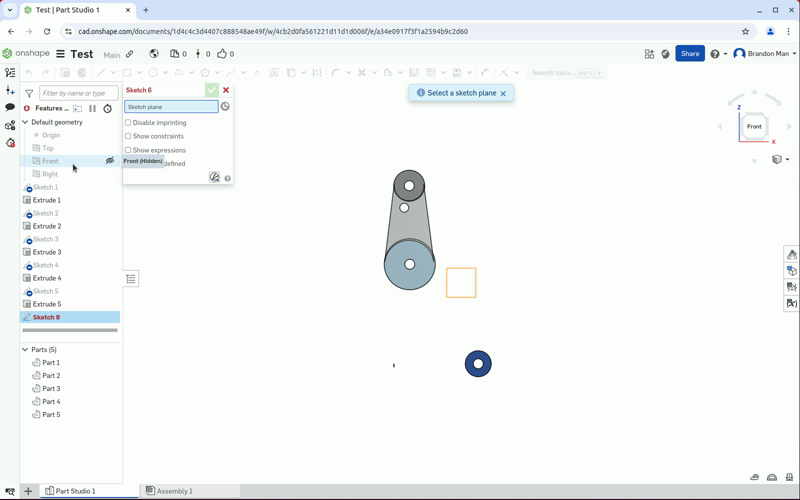
click(73, 163)
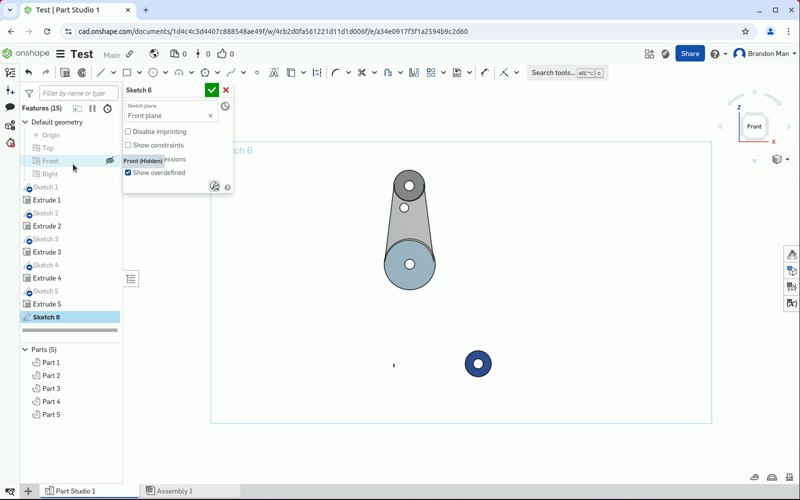
mouse_move(73, 352)
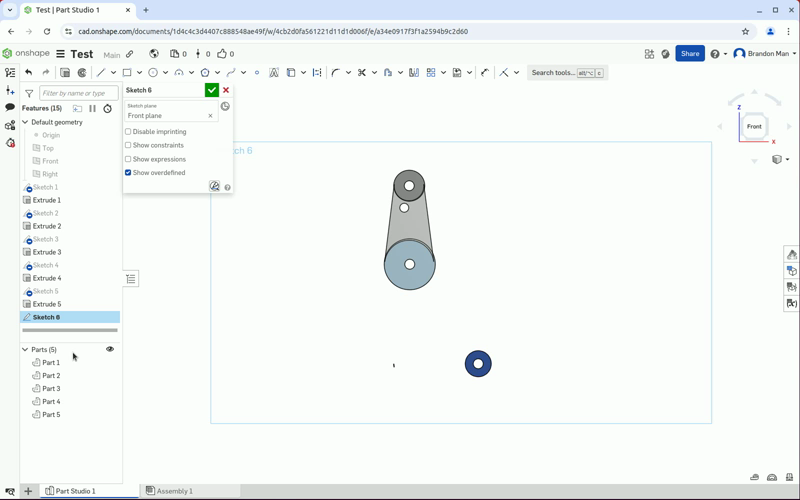
key(y)
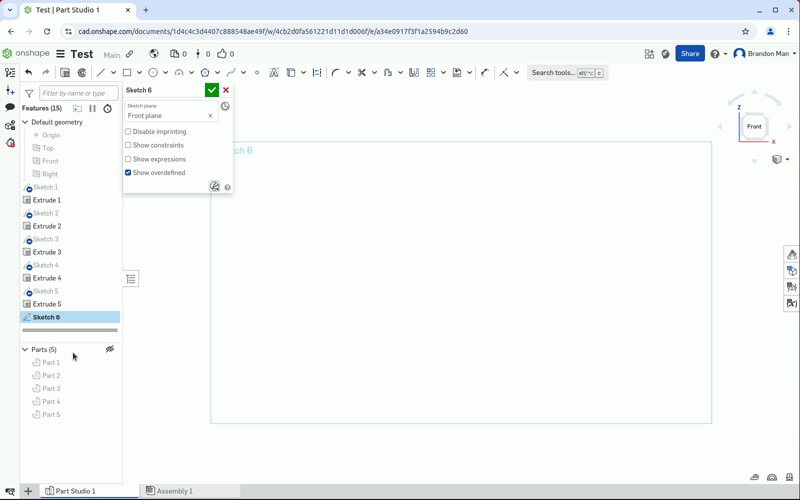
key(l)
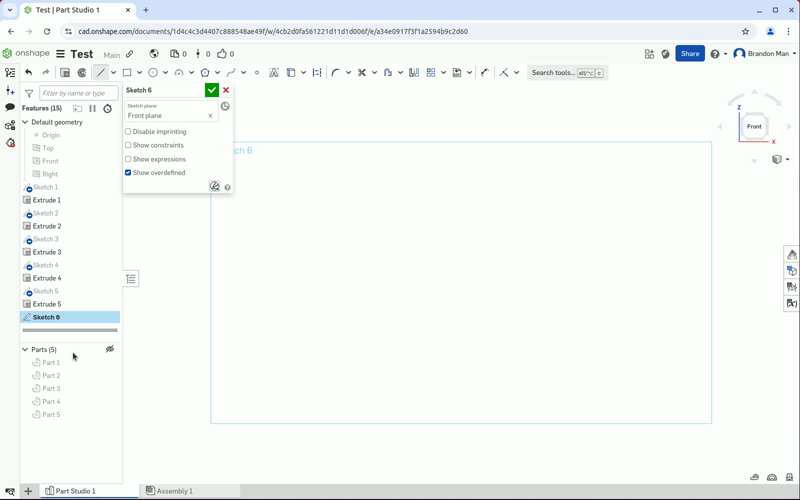
key_down(shift)
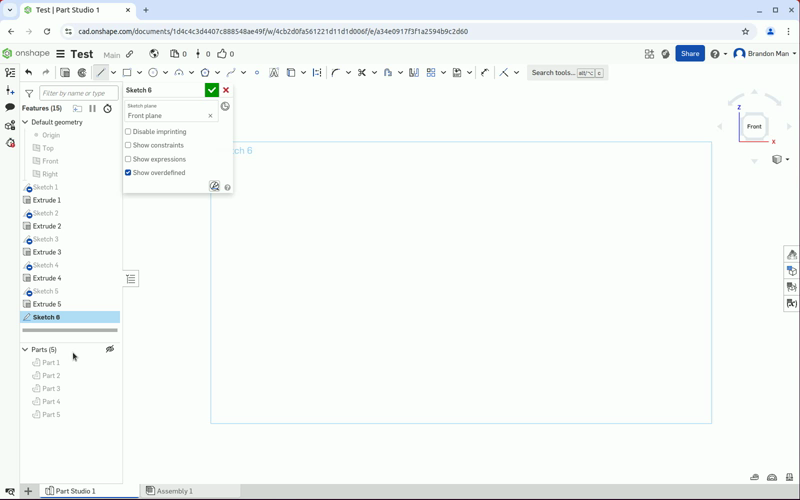
mouse_move(384, 266)
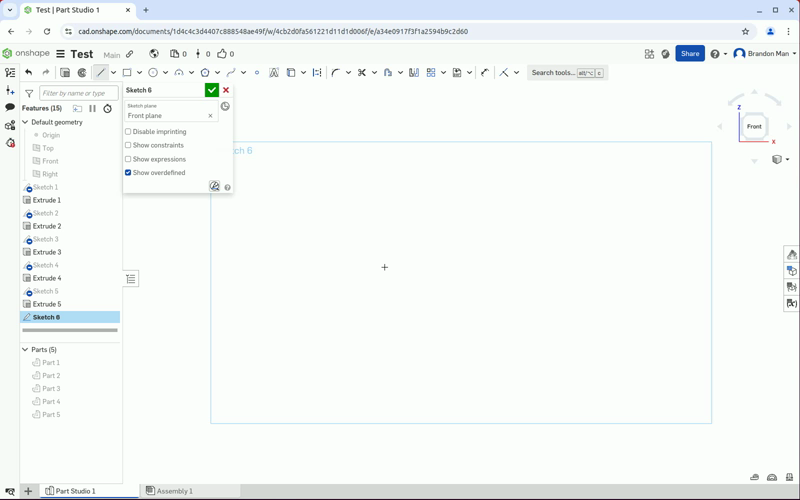
click(384, 266)
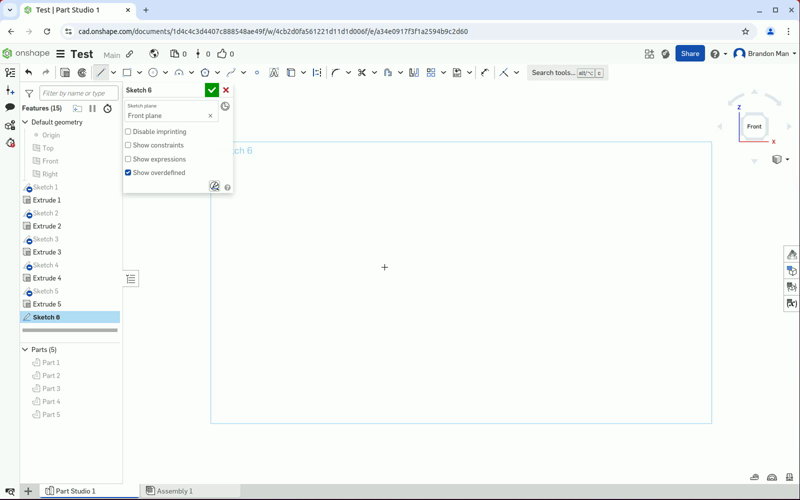
key_up(shift)
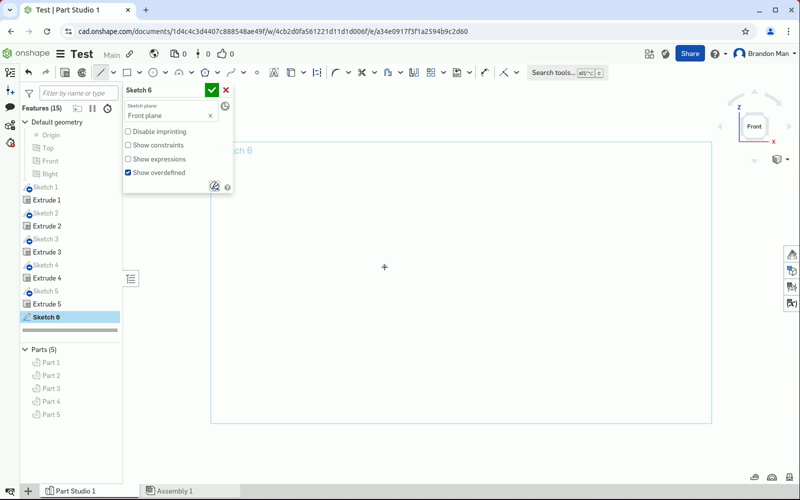
key_down(shift)
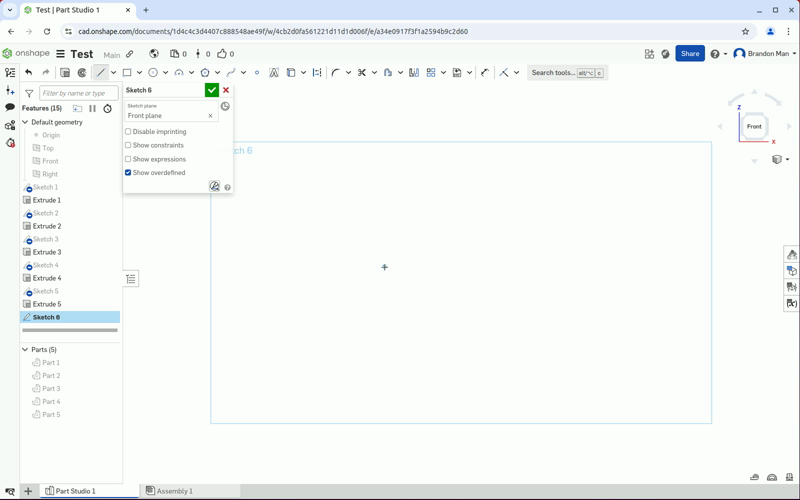
mouse_move(393, 363)
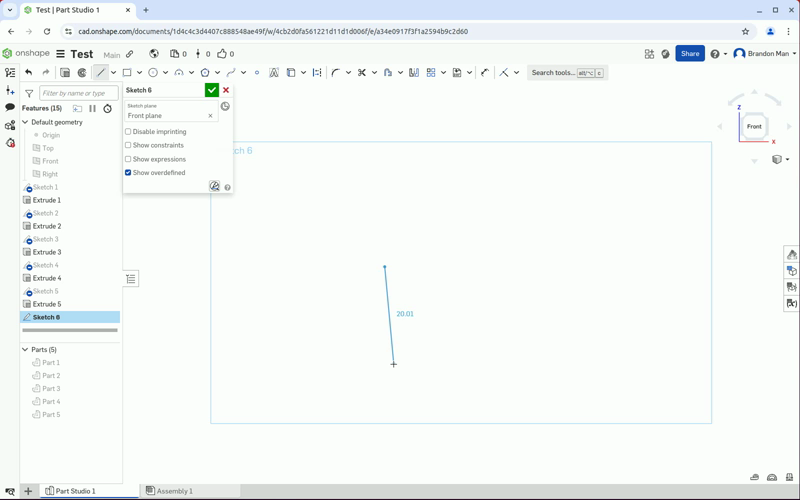
click(393, 363)
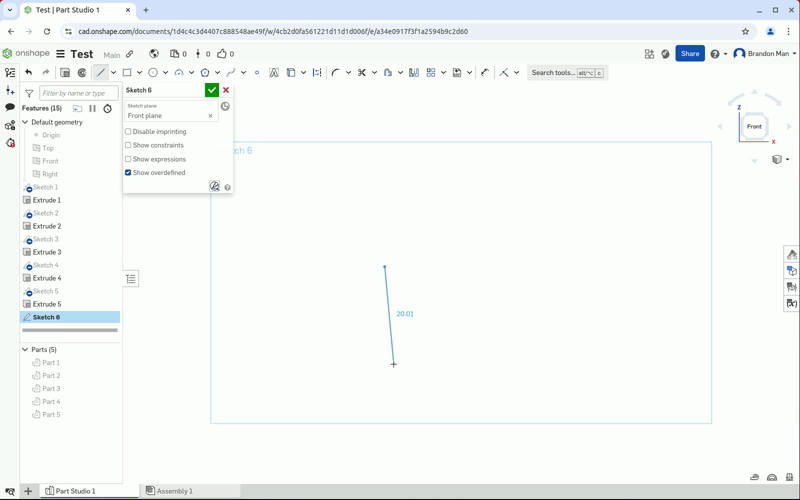
key_up(shift)
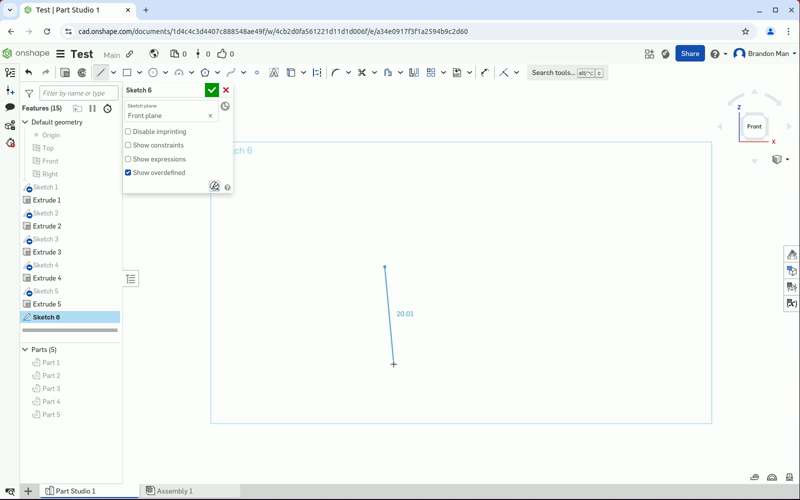
key(esc)
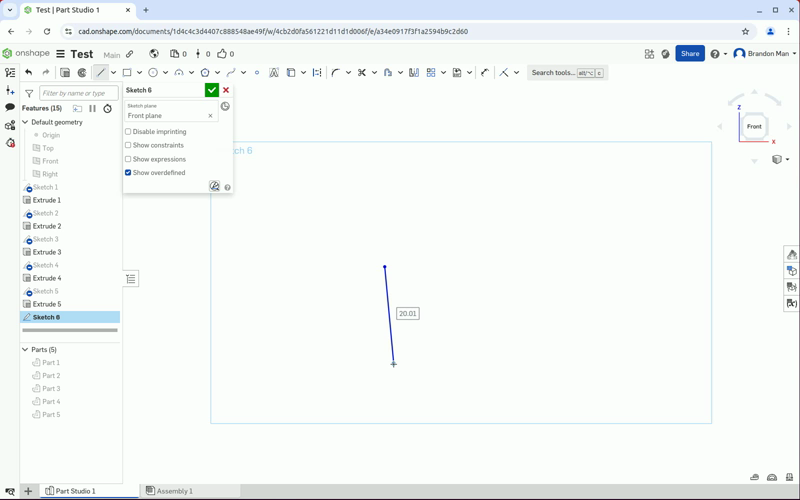
key(a)
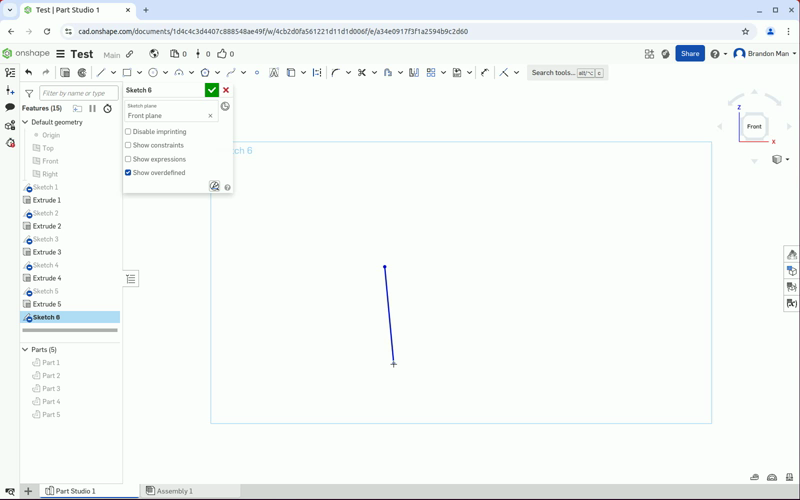
mouse_move(393, 363)
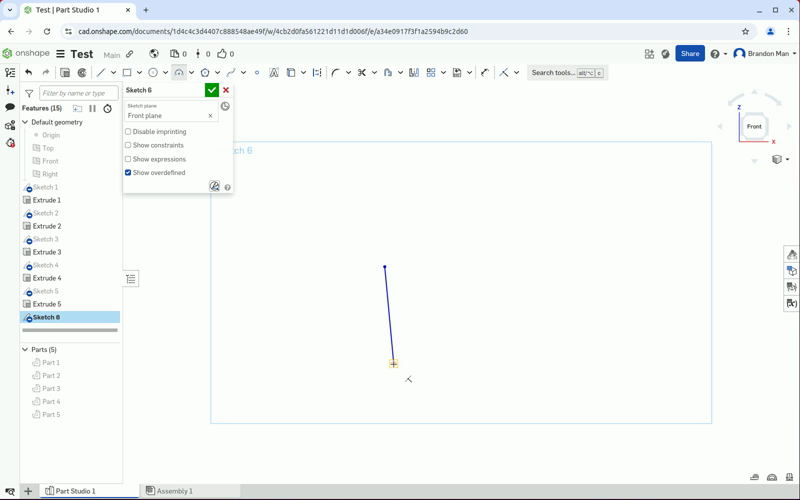
click(393, 363)
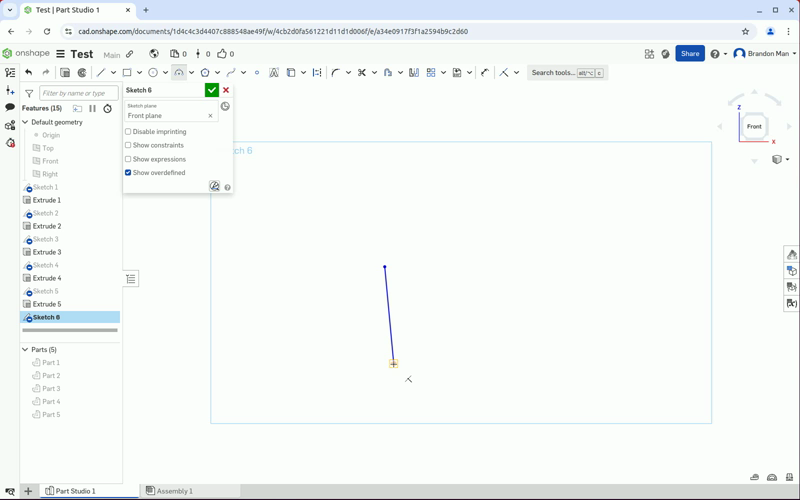
key_down(shift)
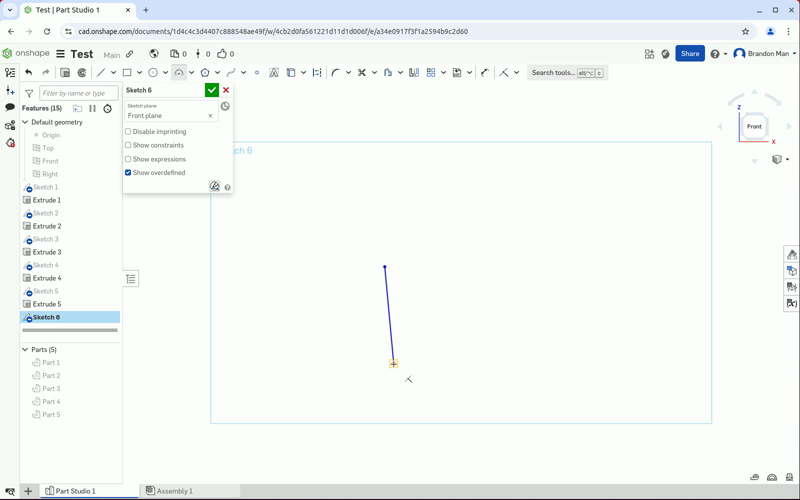
mouse_move(409, 378)
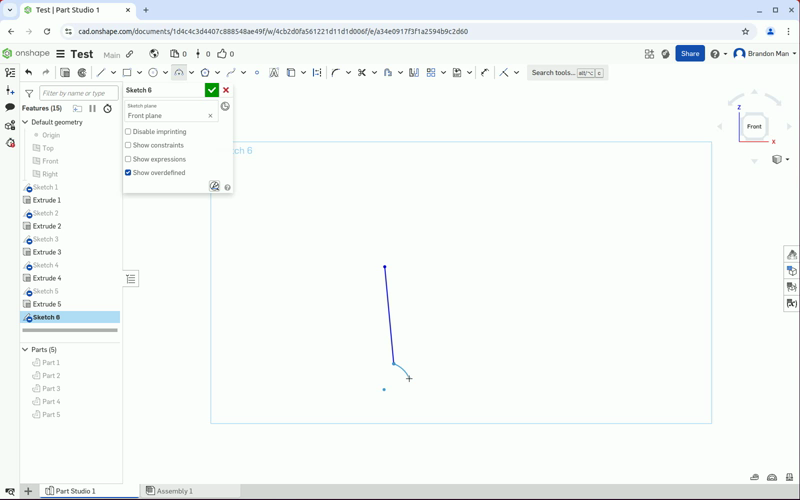
click(409, 378)
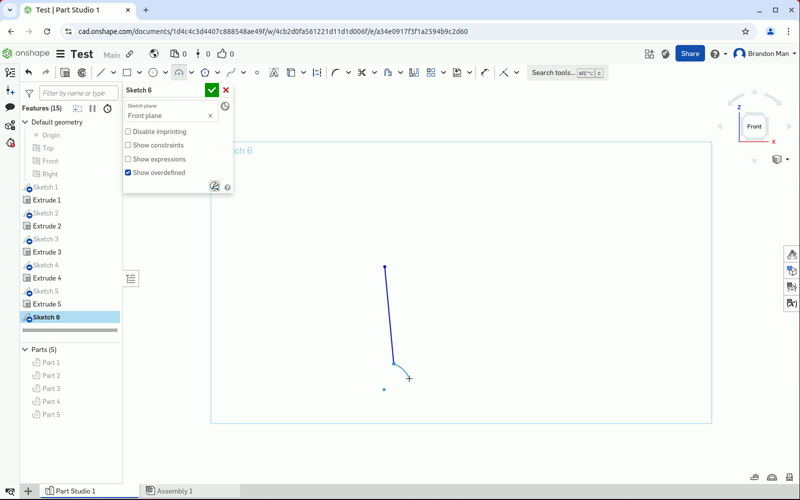
mouse_move(418, 352)
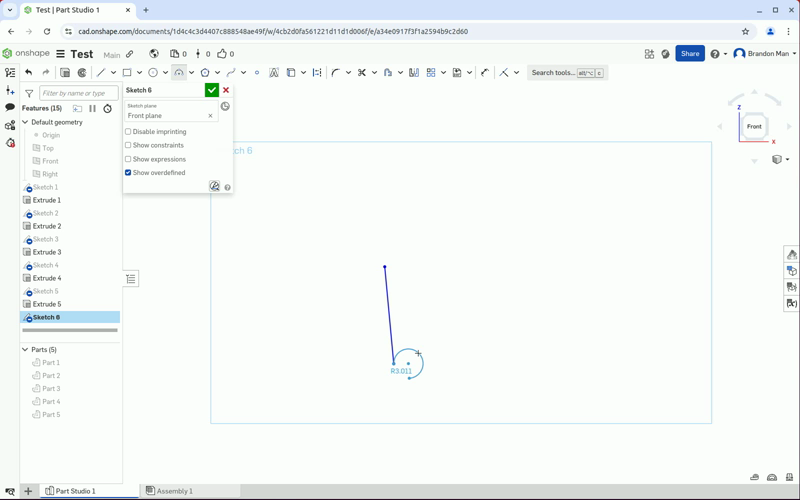
click(418, 352)
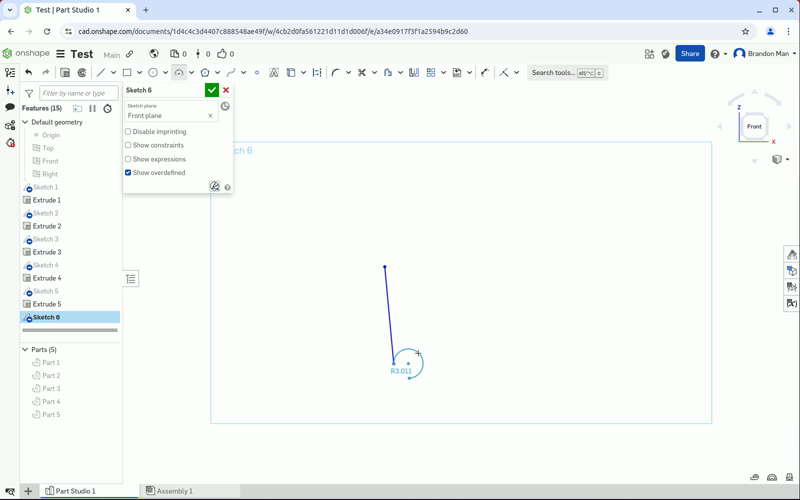
key_up(shift)
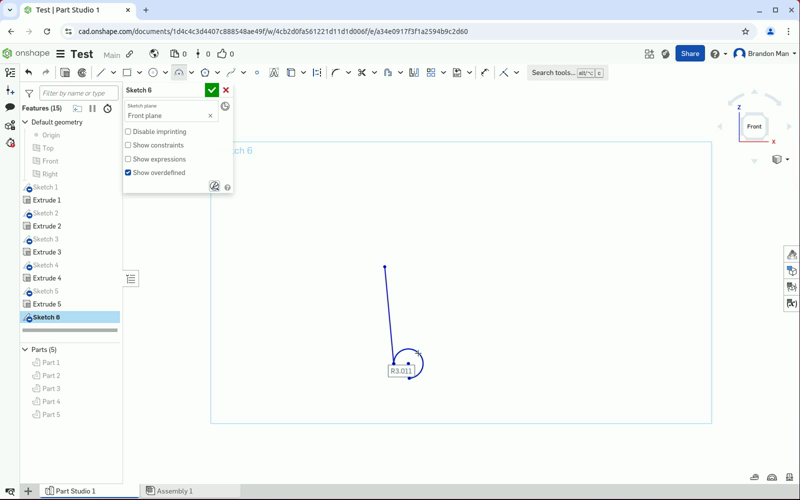
key(esc)
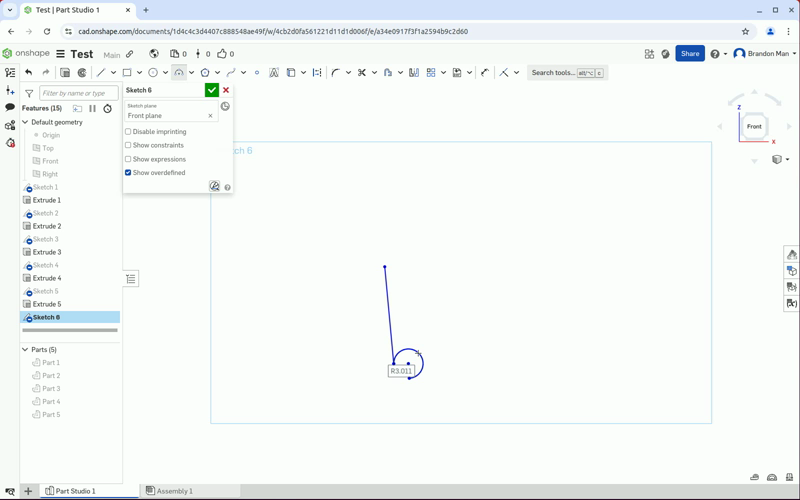
key(l)
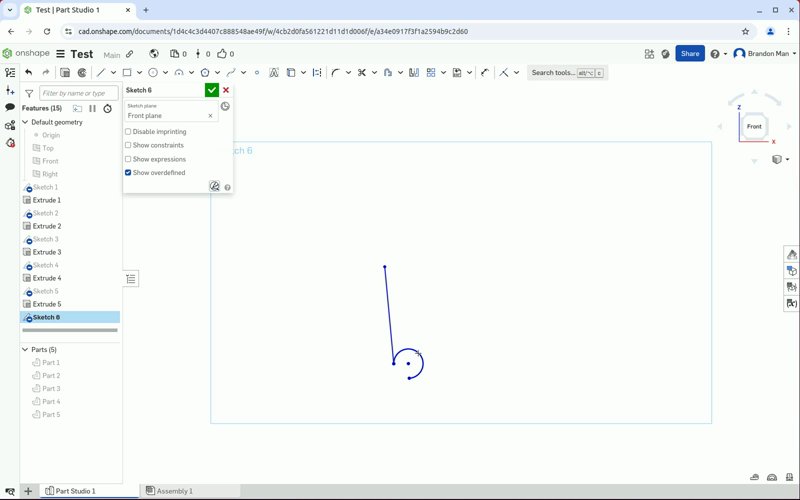
mouse_move(409, 378)
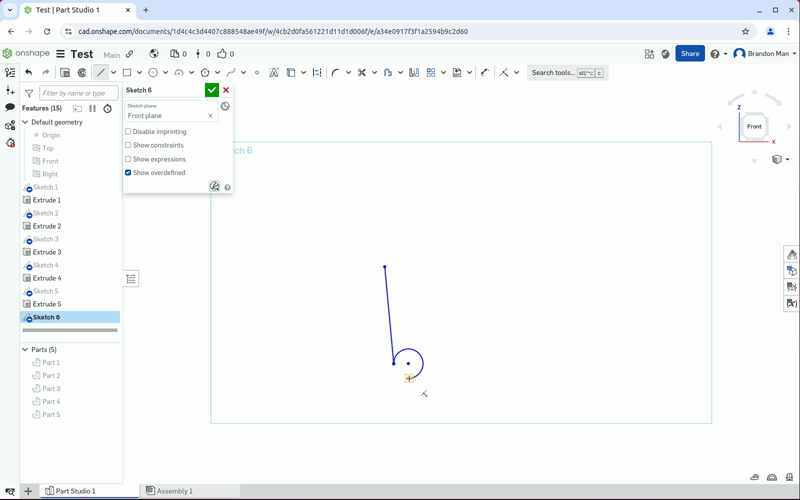
click(409, 378)
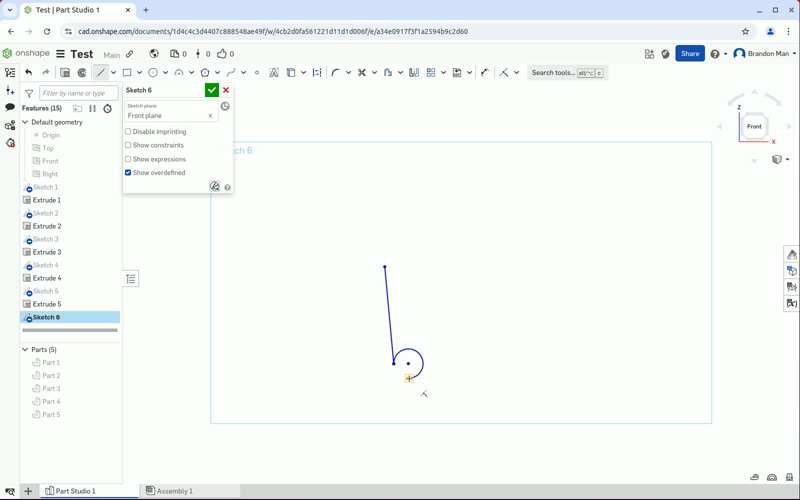
key_down(shift)
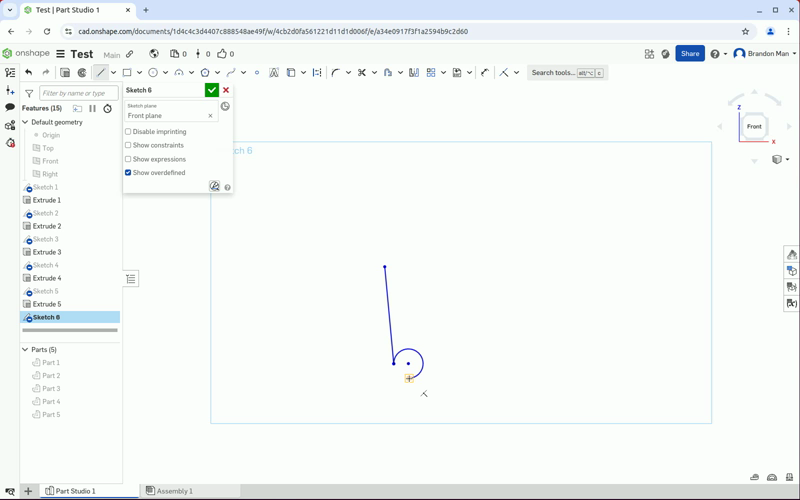
mouse_move(479, 375)
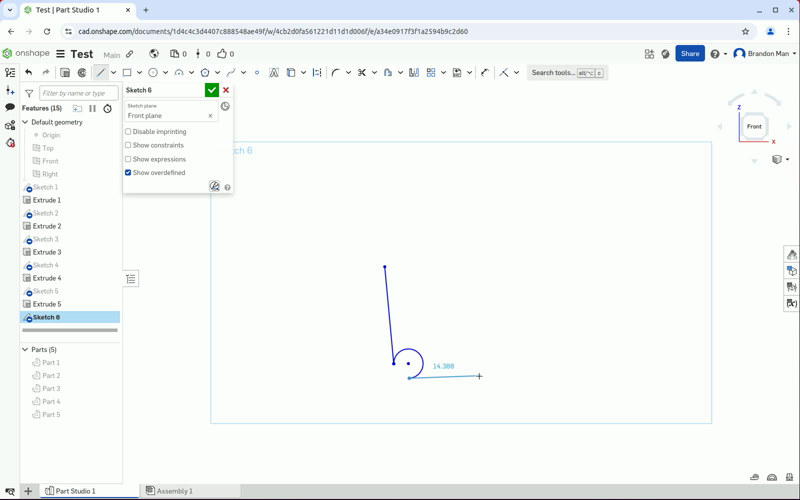
click(479, 375)
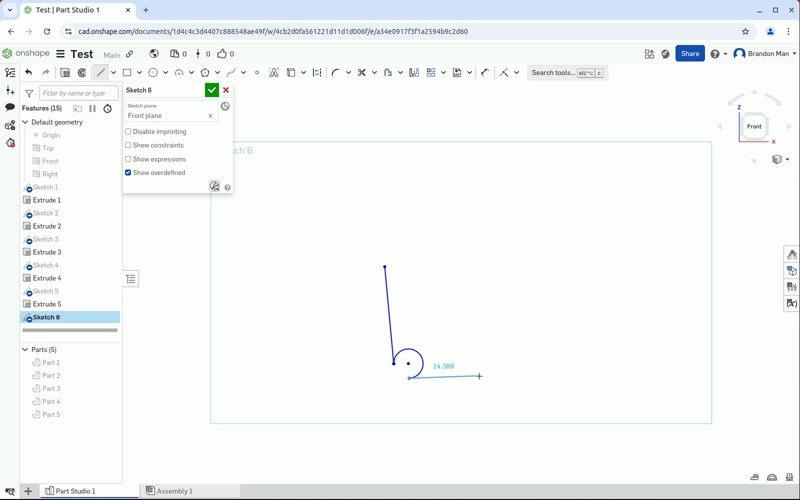
key_up(shift)
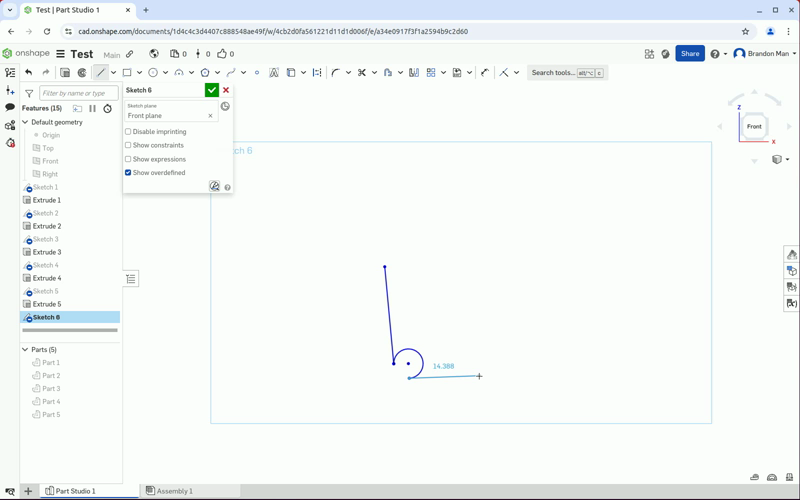
key(esc)
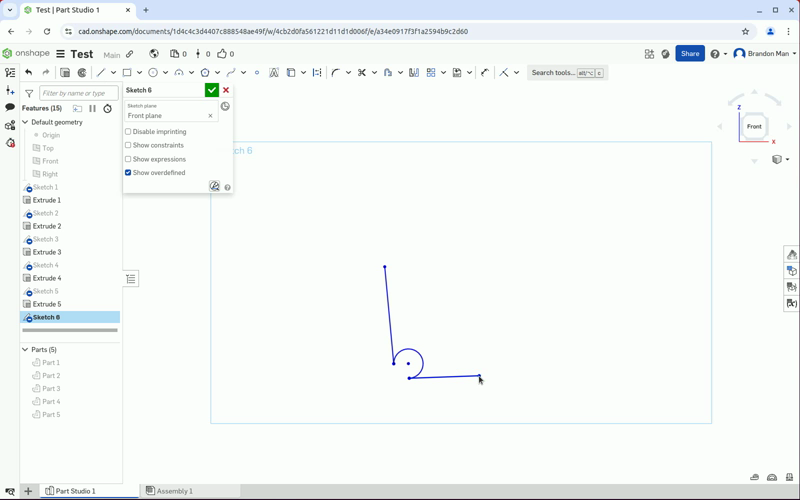
key(a)
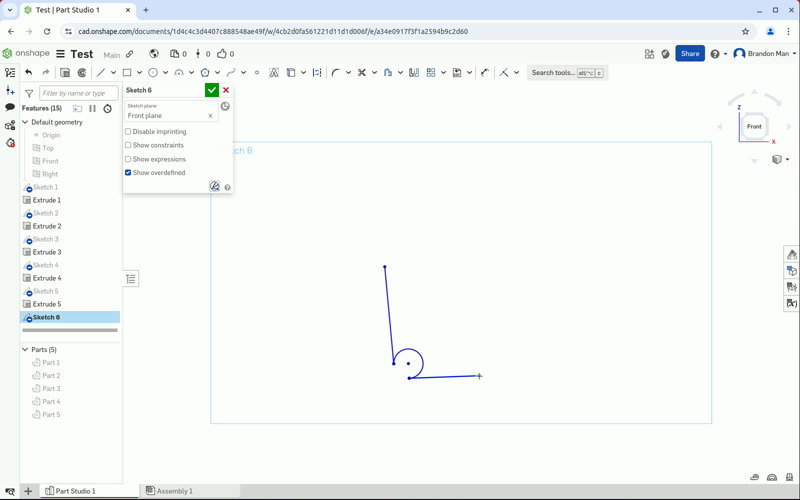
mouse_move(479, 375)
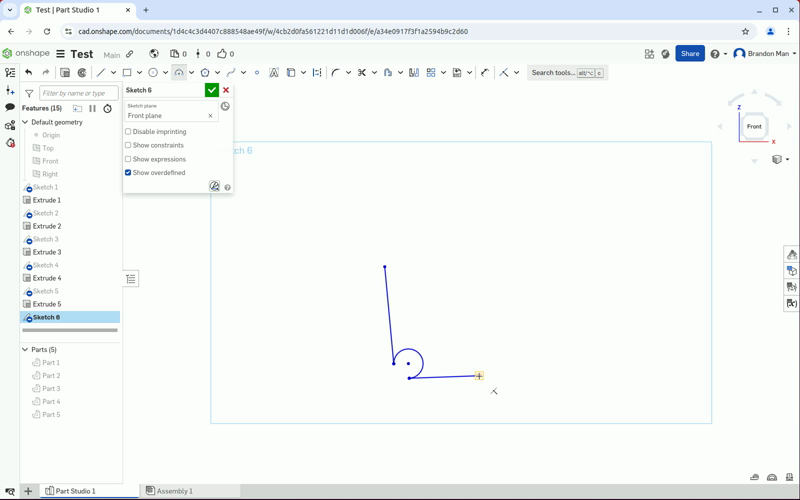
click(479, 375)
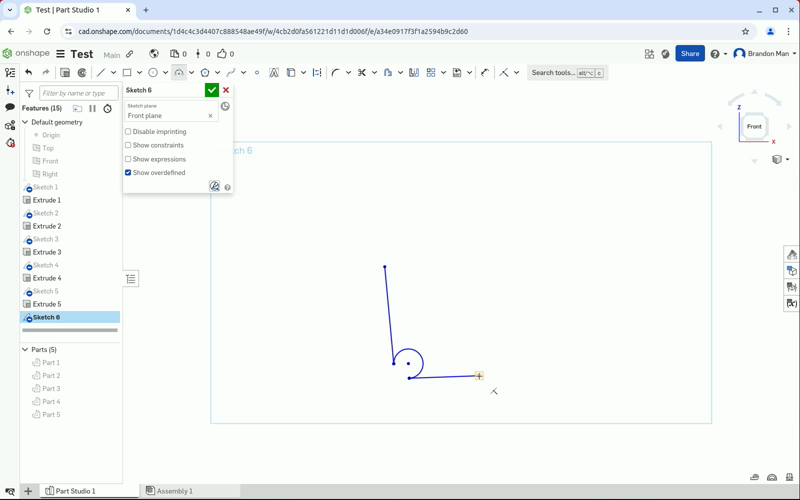
key_down(shift)
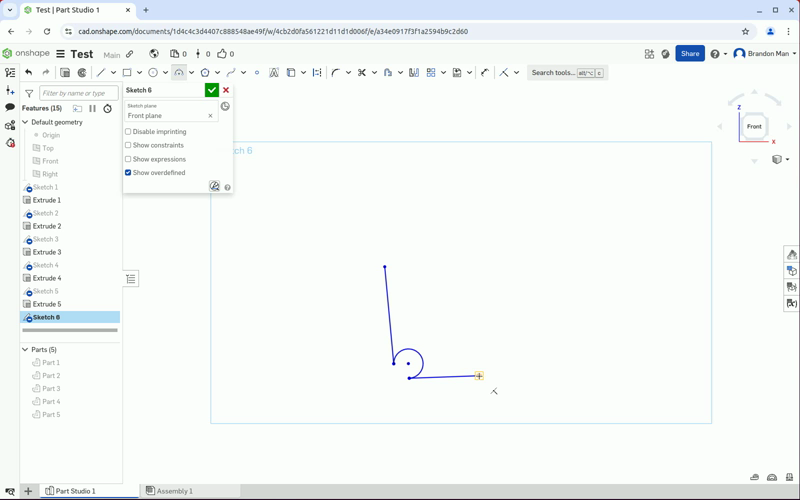
mouse_move(479, 351)
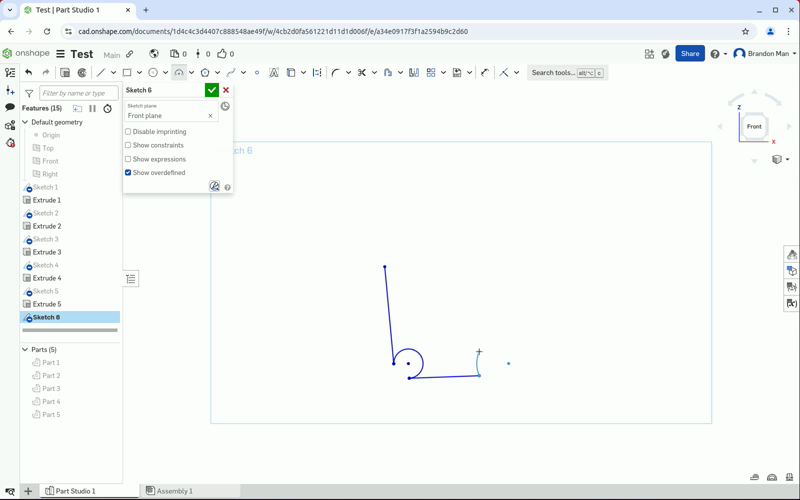
click(479, 351)
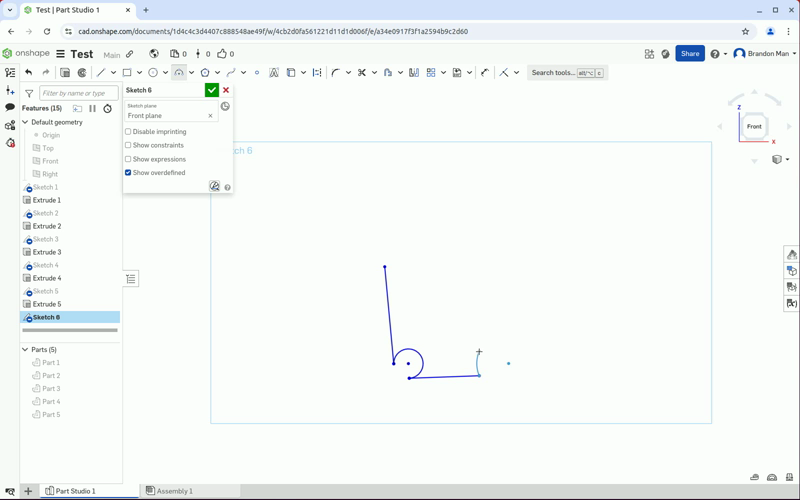
mouse_move(466, 363)
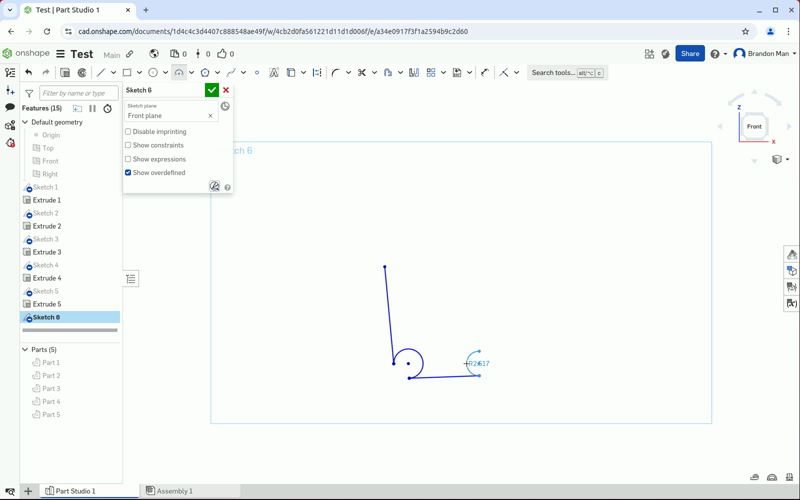
click(466, 363)
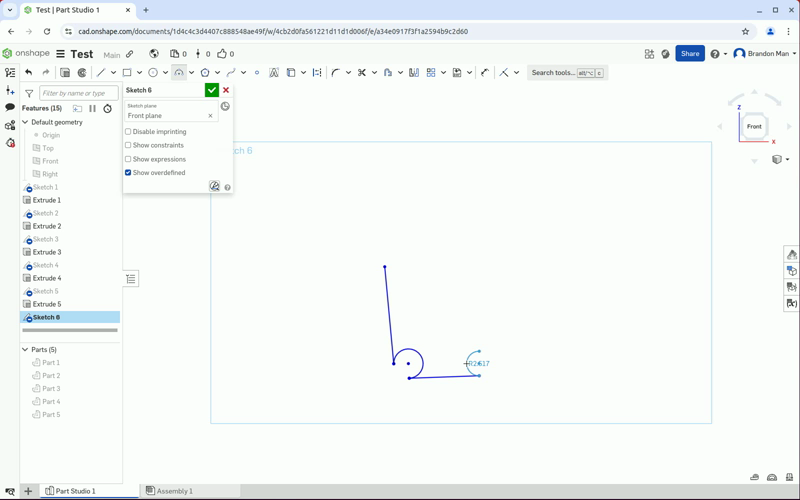
key_up(shift)
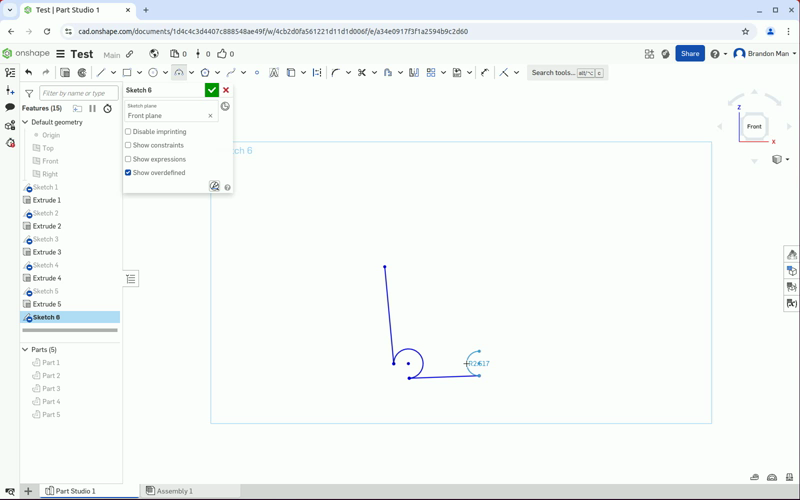
key(esc)
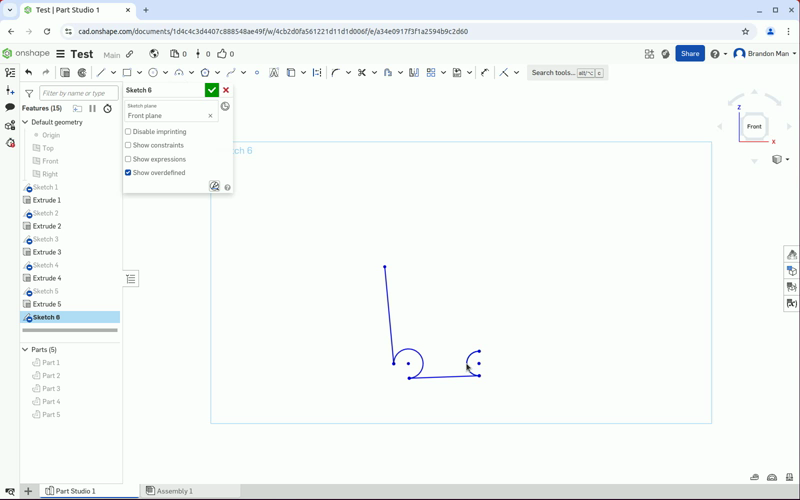
key(l)
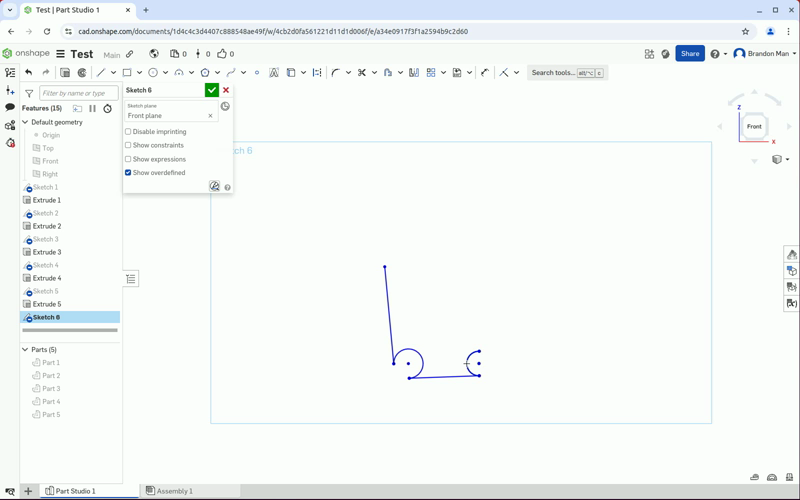
mouse_move(479, 351)
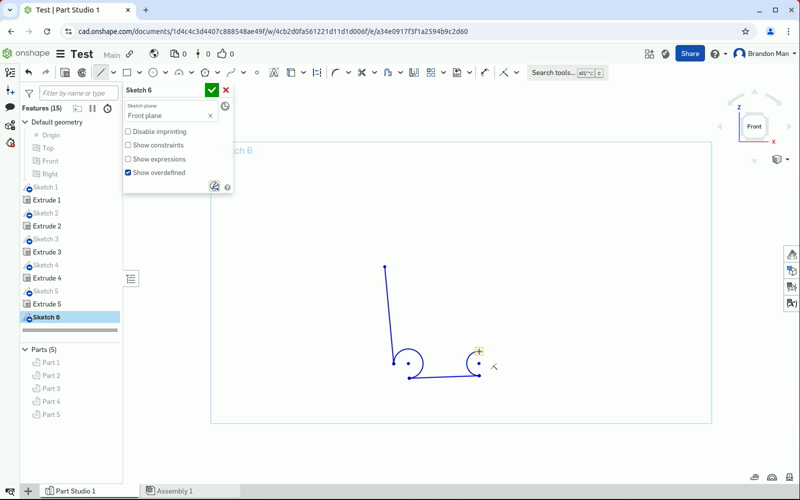
click(479, 351)
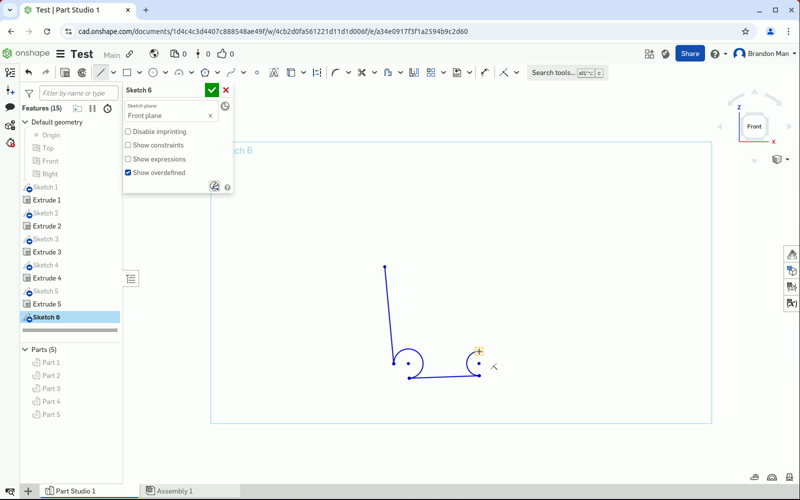
key_down(shift)
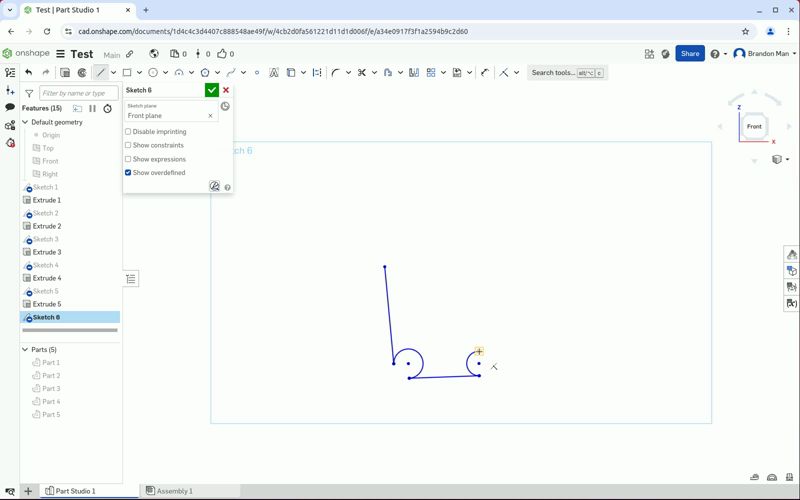
mouse_move(509, 351)
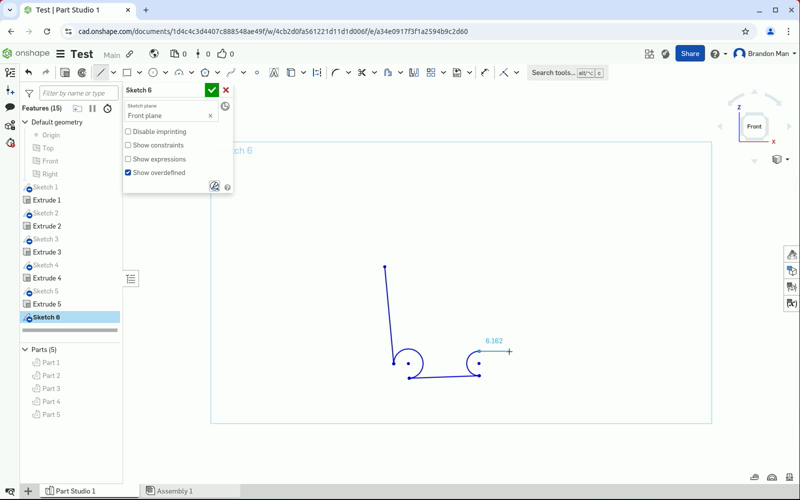
mouse_move(438, 349)
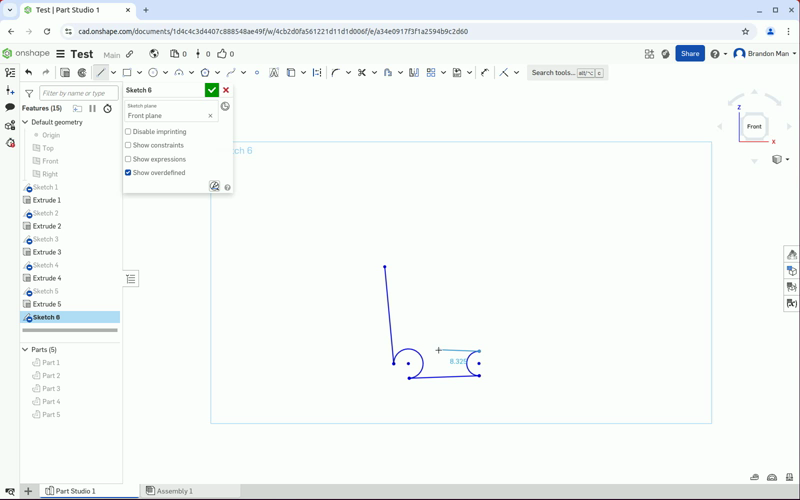
click(438, 349)
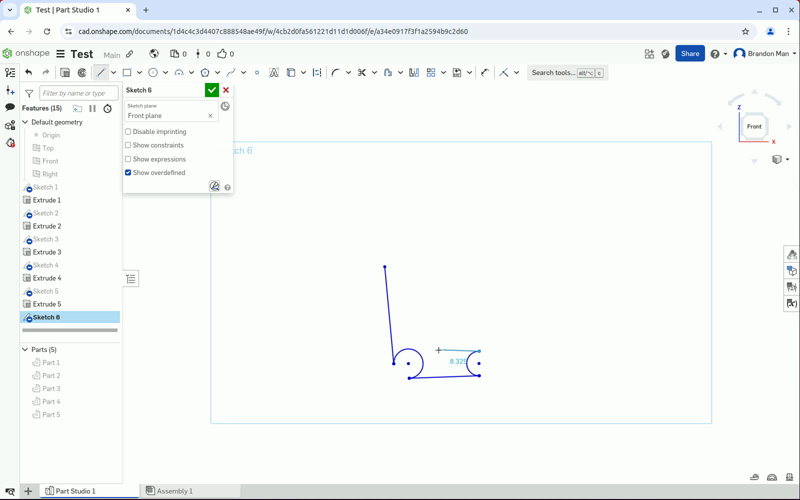
key_up(shift)
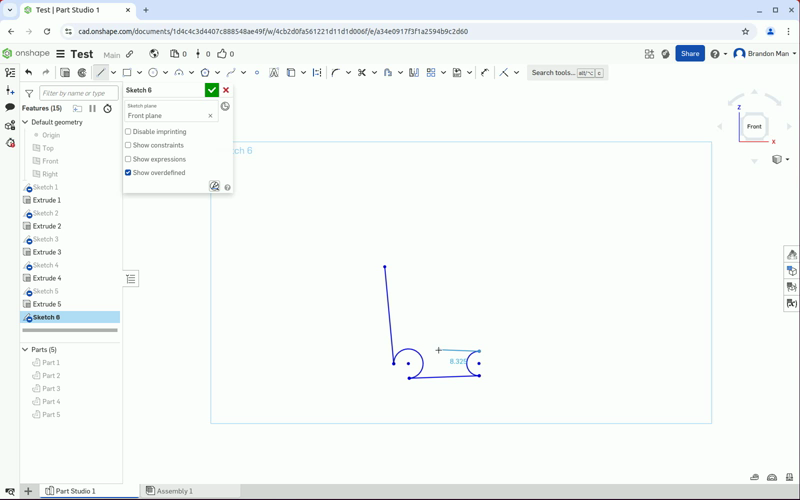
key(esc)
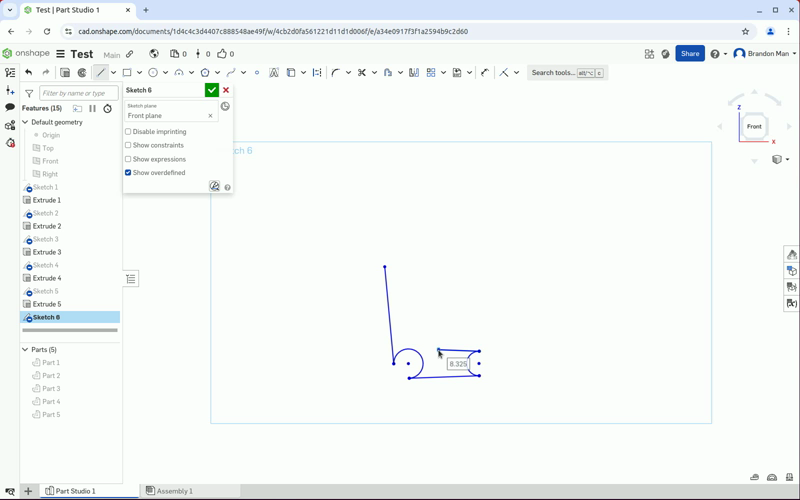
key(a)
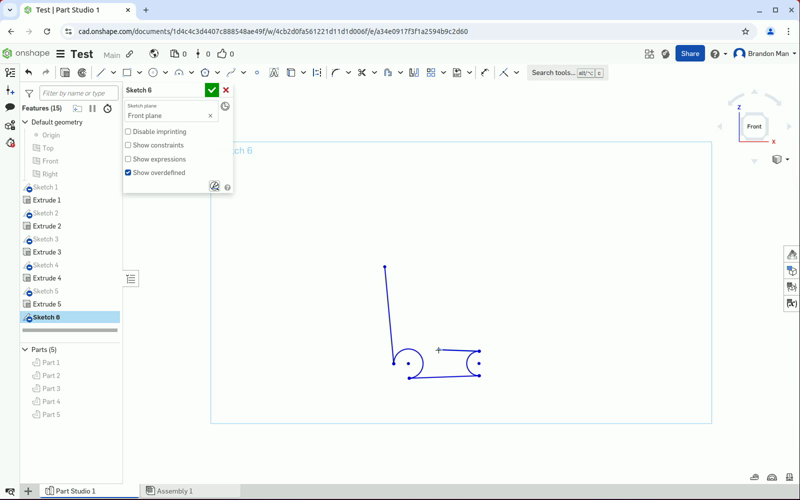
mouse_move(438, 349)
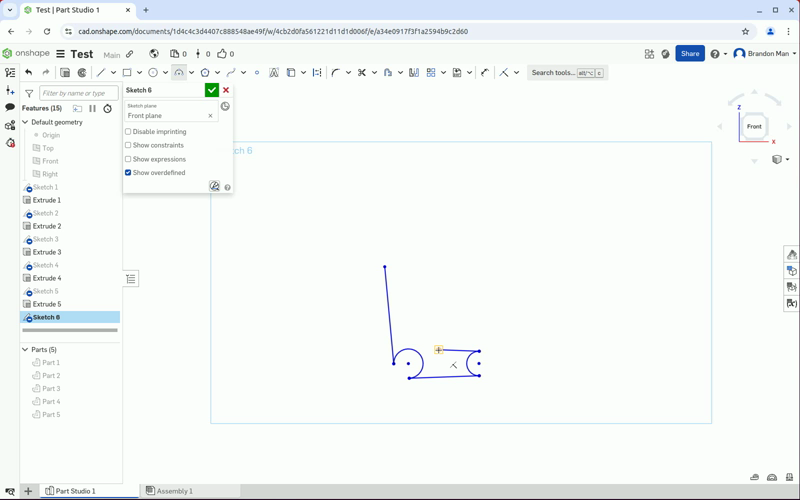
click(438, 349)
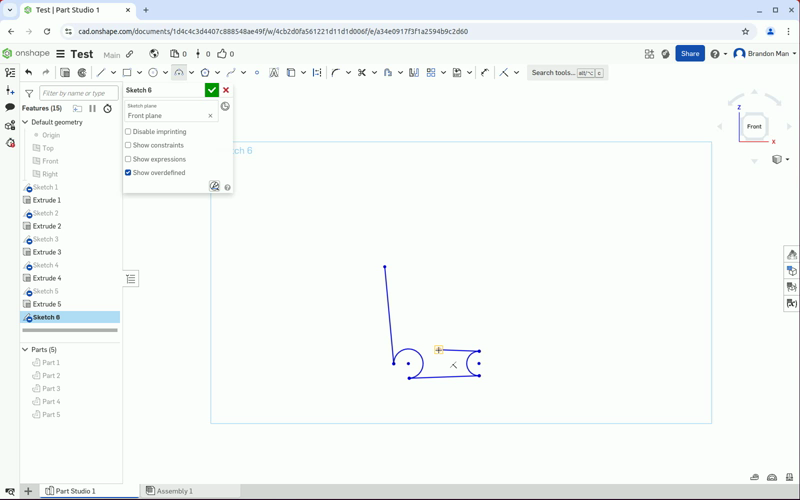
key_down(shift)
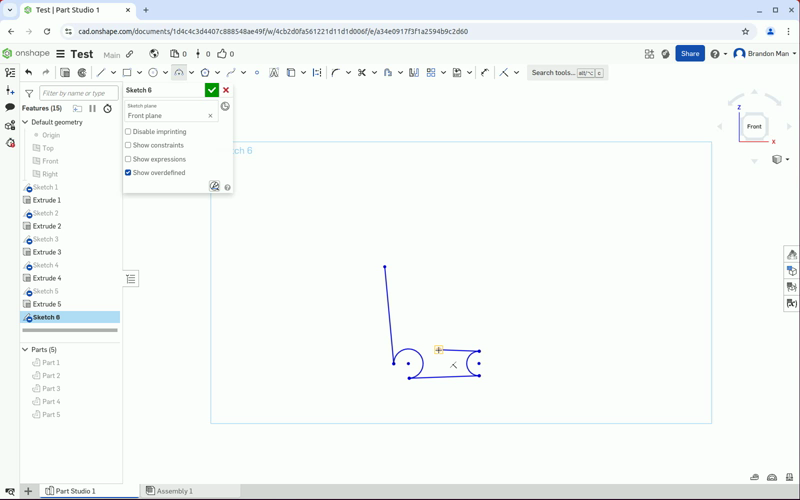
mouse_move(426, 335)
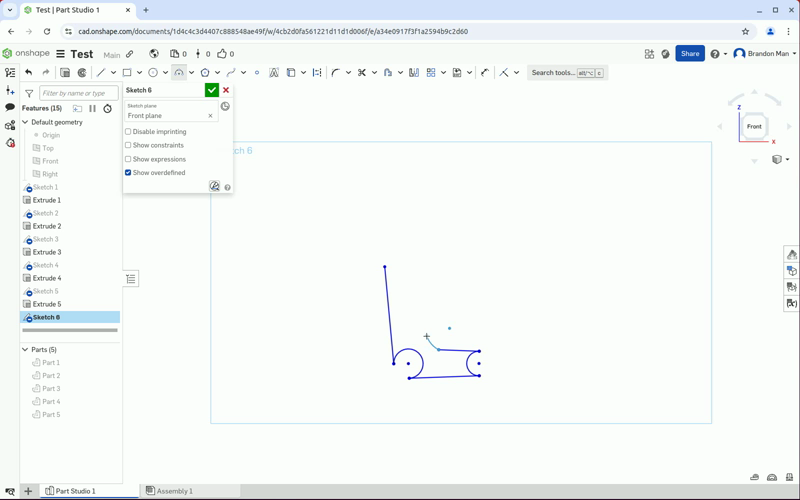
click(426, 335)
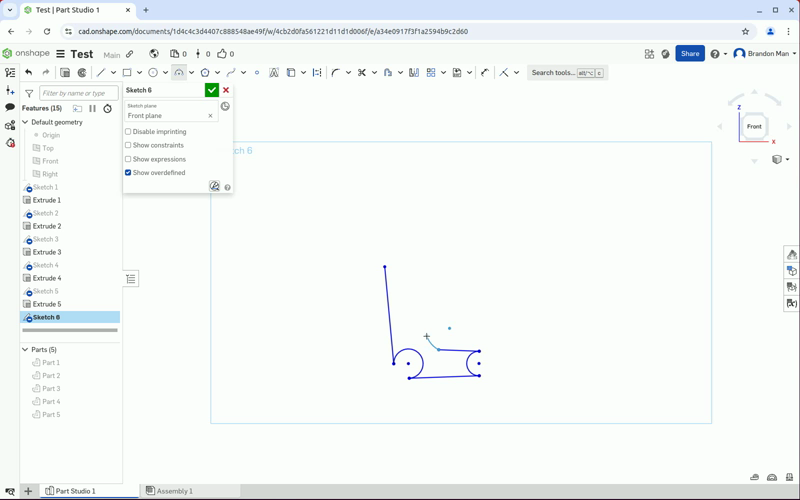
mouse_move(429, 345)
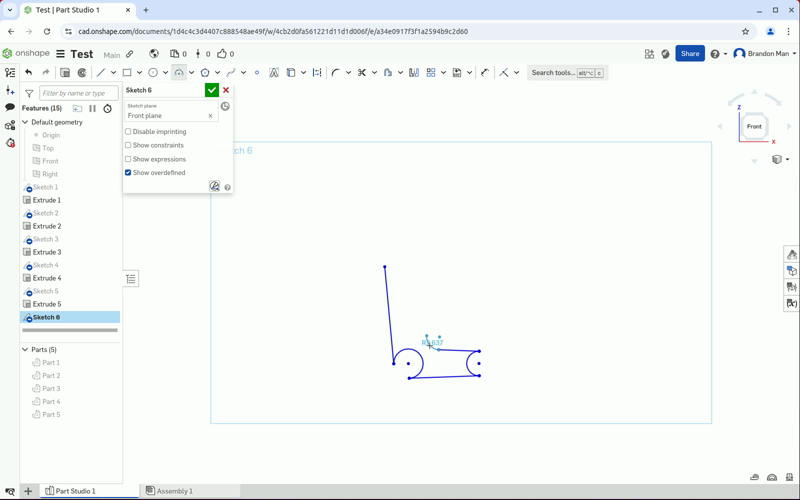
click(429, 345)
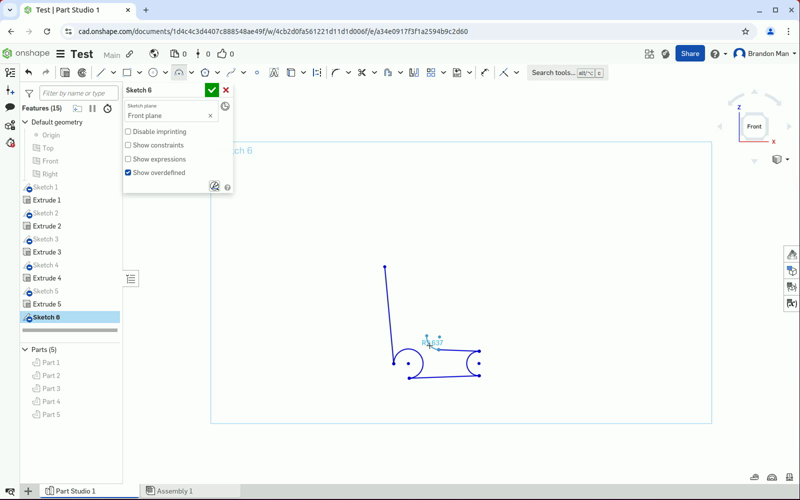
key_up(shift)
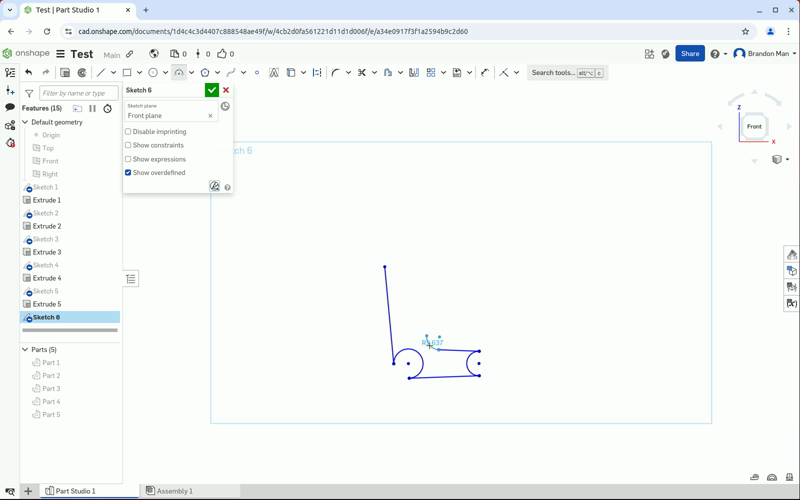
key(esc)
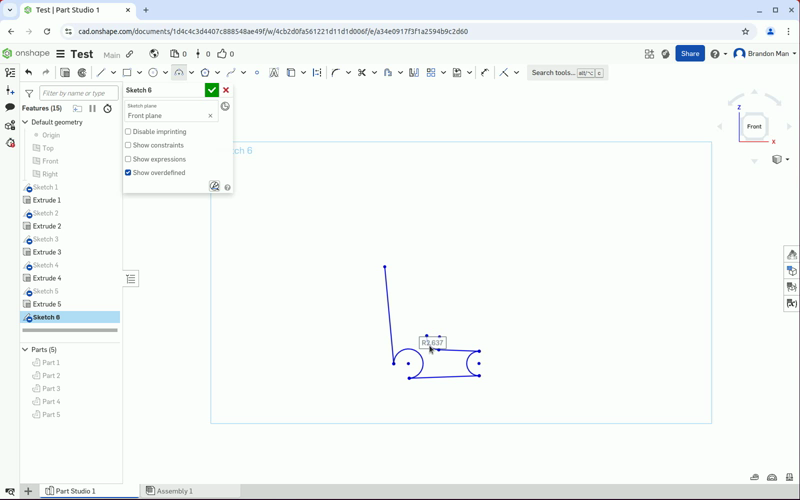
key(l)
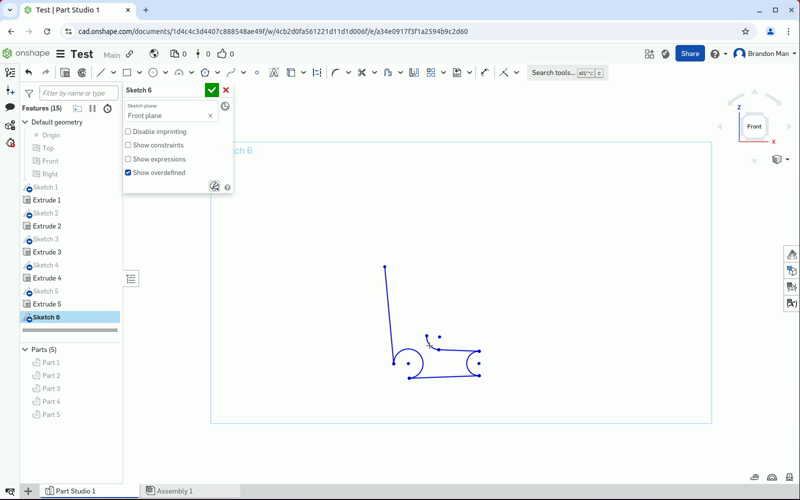
mouse_move(426, 335)
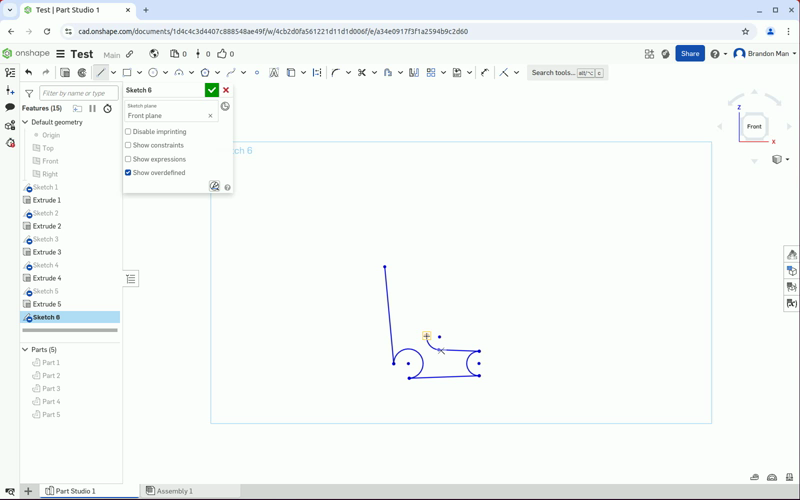
click(426, 335)
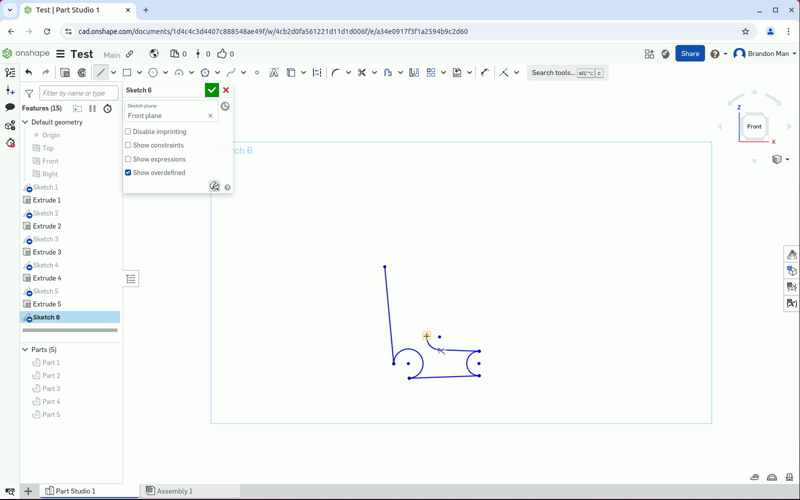
key_down(shift)
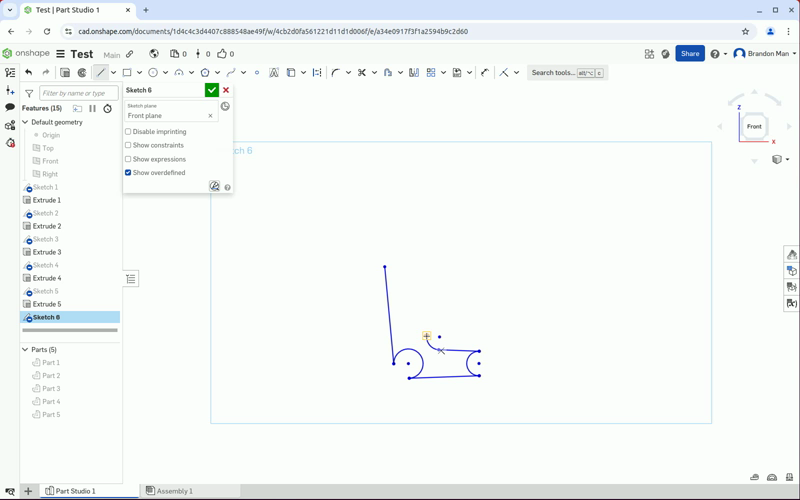
mouse_move(433, 266)
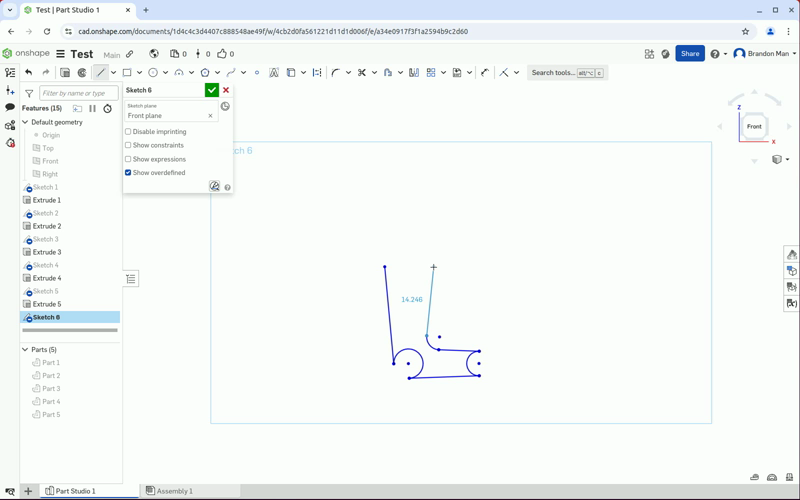
click(433, 266)
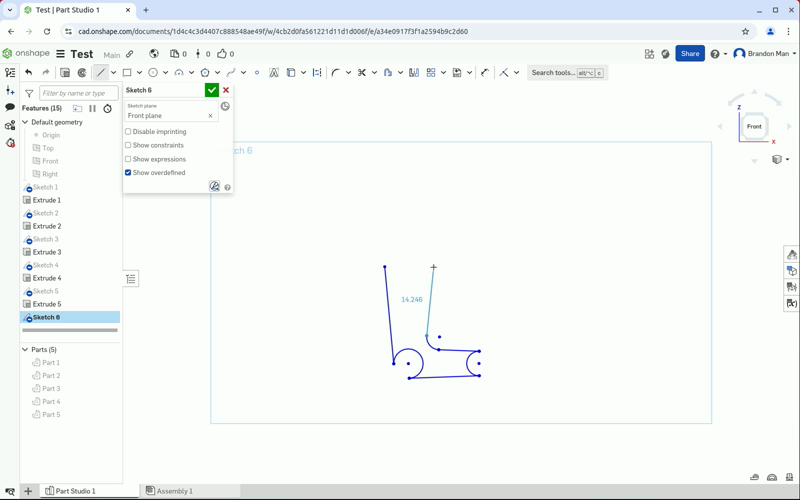
key_up(shift)
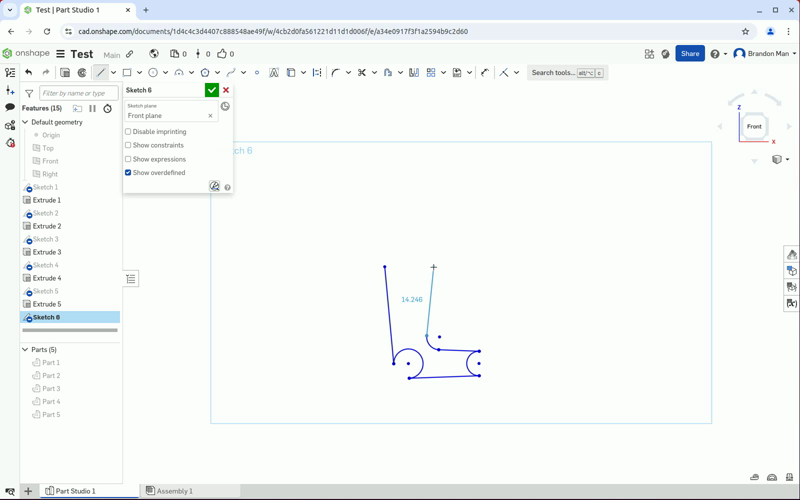
key(esc)
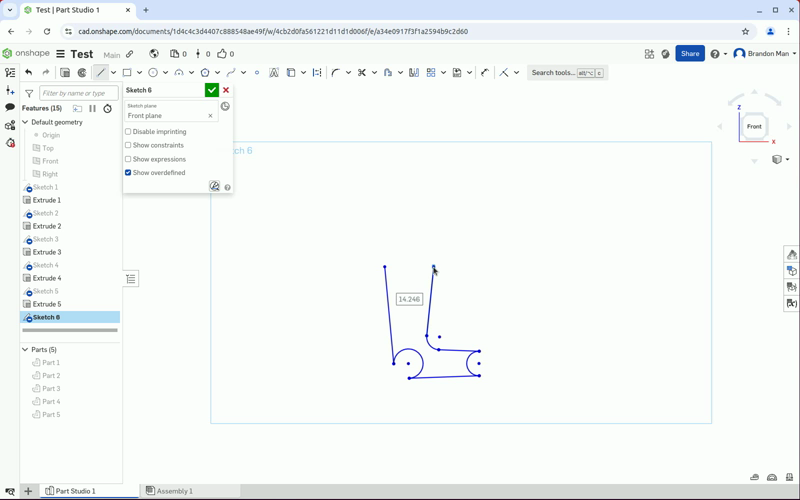
key(a)
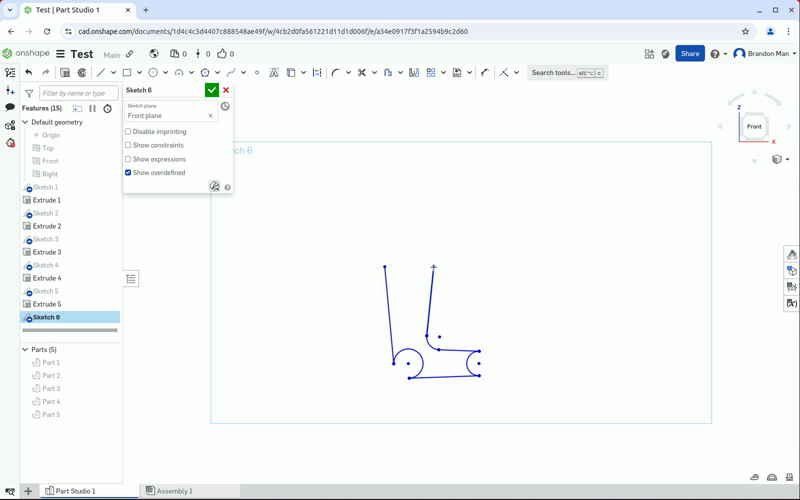
mouse_move(433, 266)
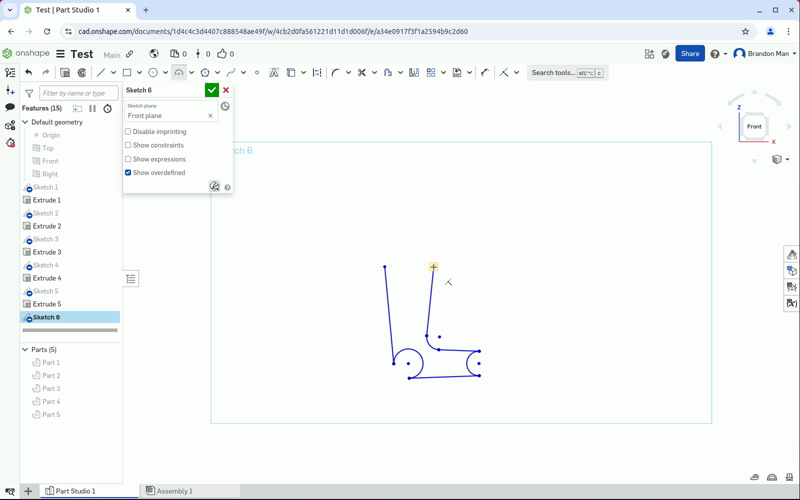
click(433, 266)
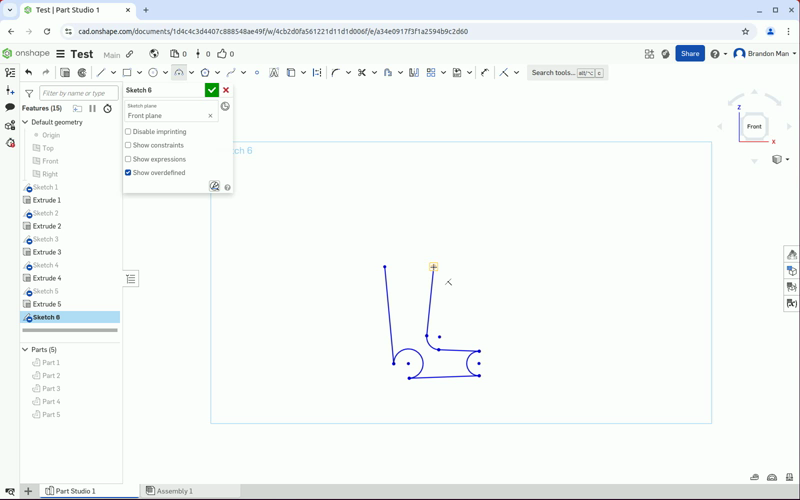
mouse_move(384, 266)
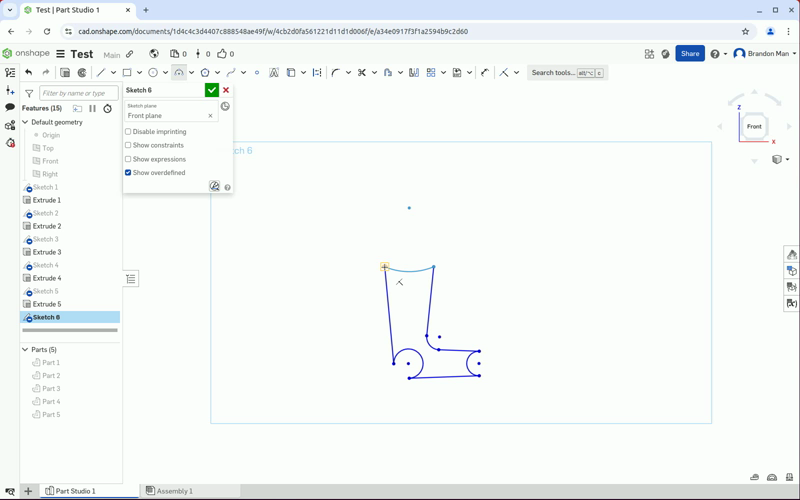
click(384, 266)
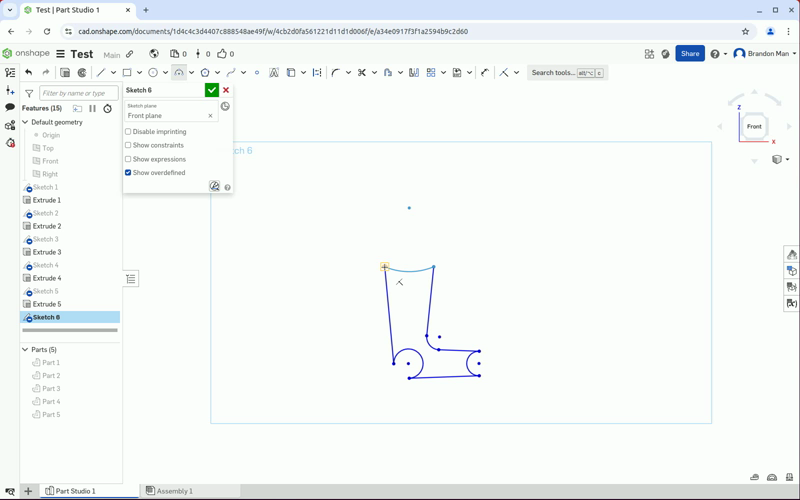
key_down(shift)
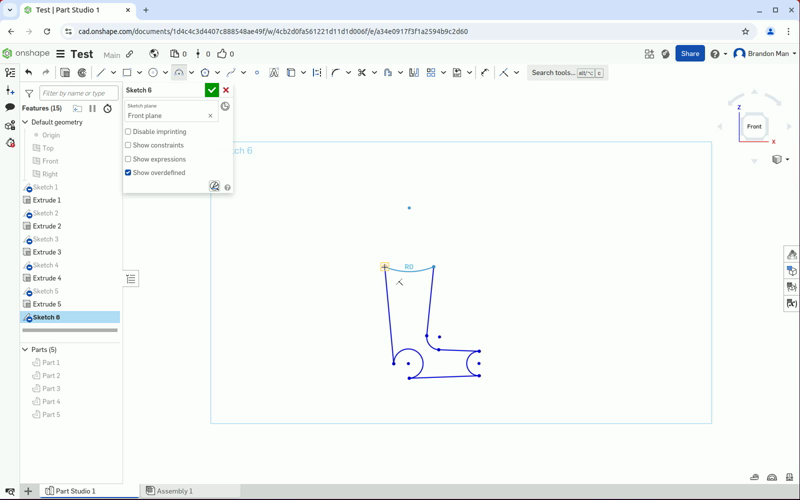
mouse_move(409, 288)
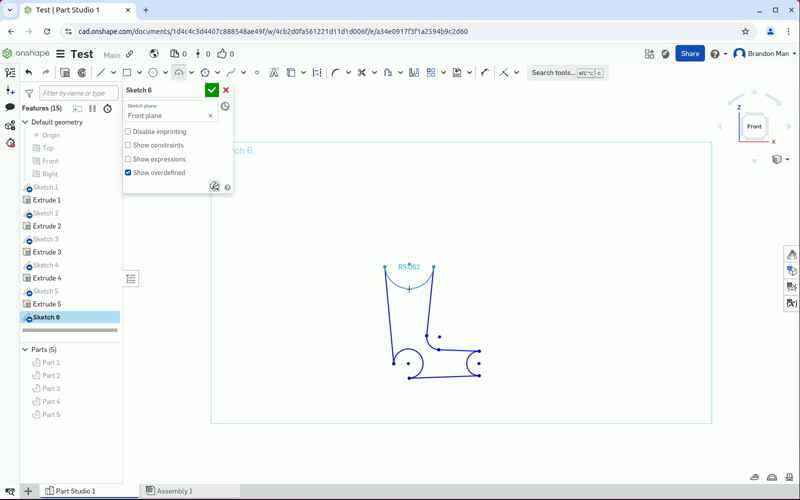
click(409, 288)
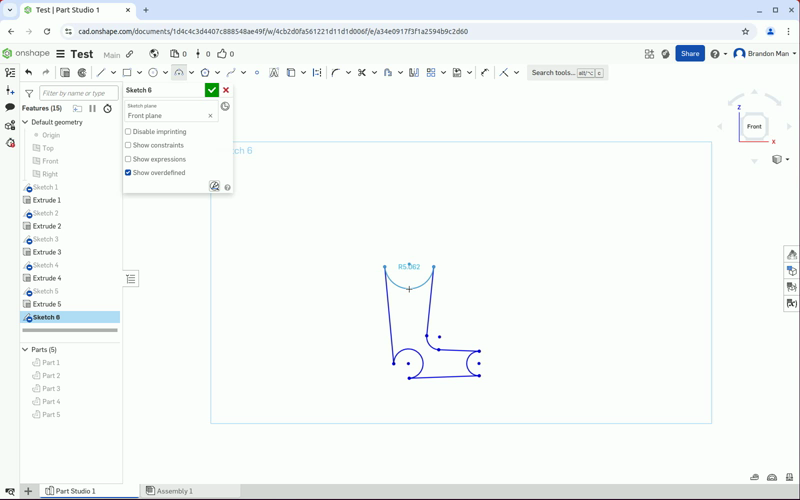
key_up(shift)
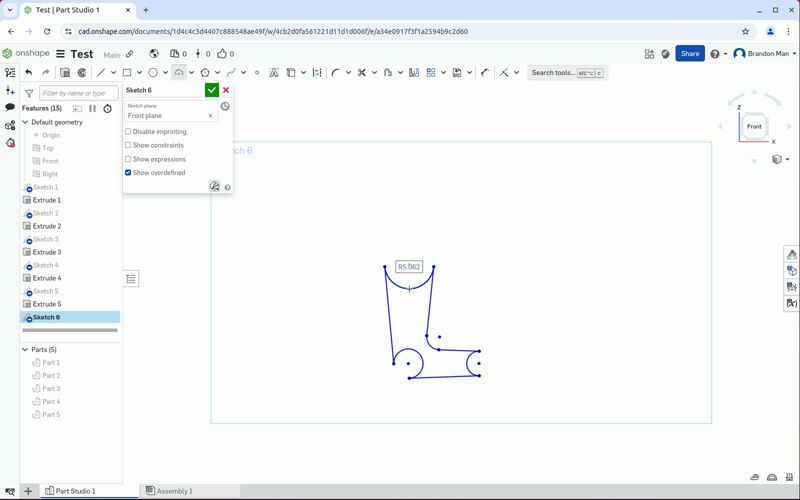
key(esc)
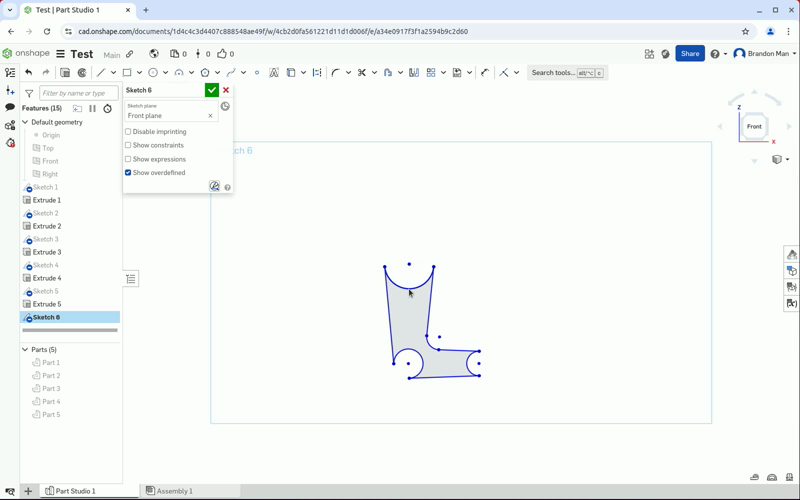
mouse_move(423, 347)
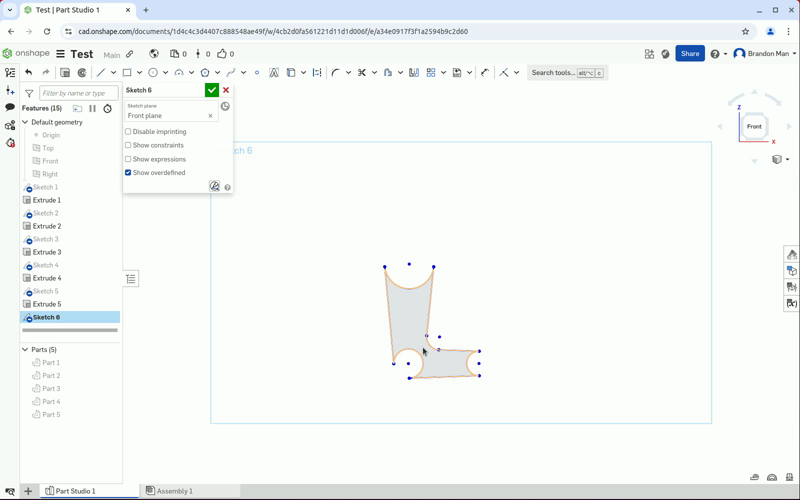
click(423, 347)
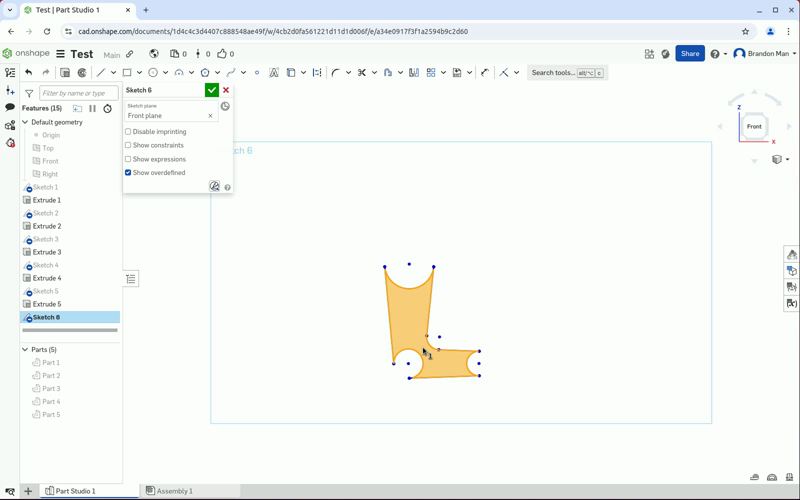
mouse_move(73, 352)
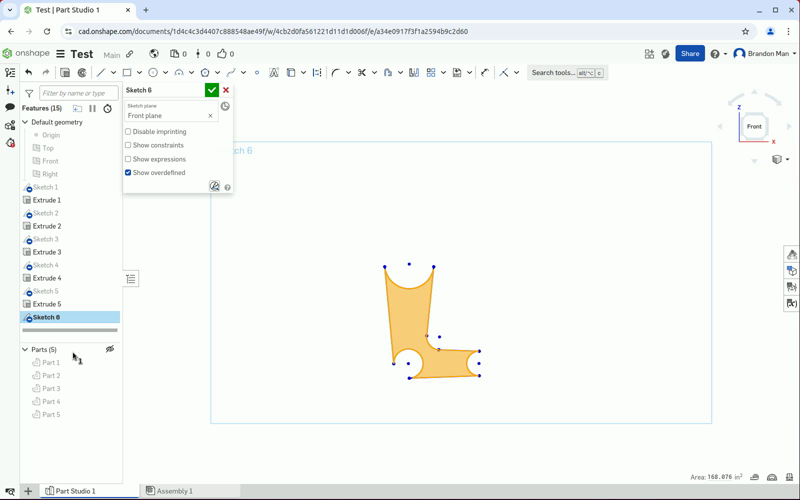
key(shift+y)
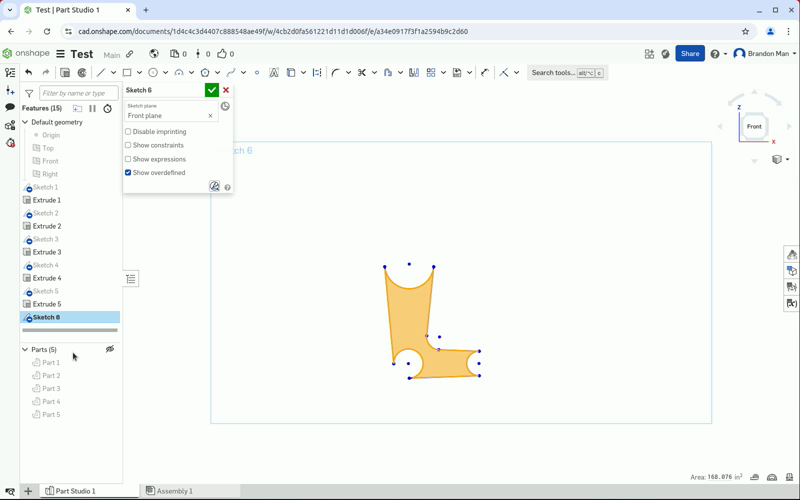
key(shift+e)
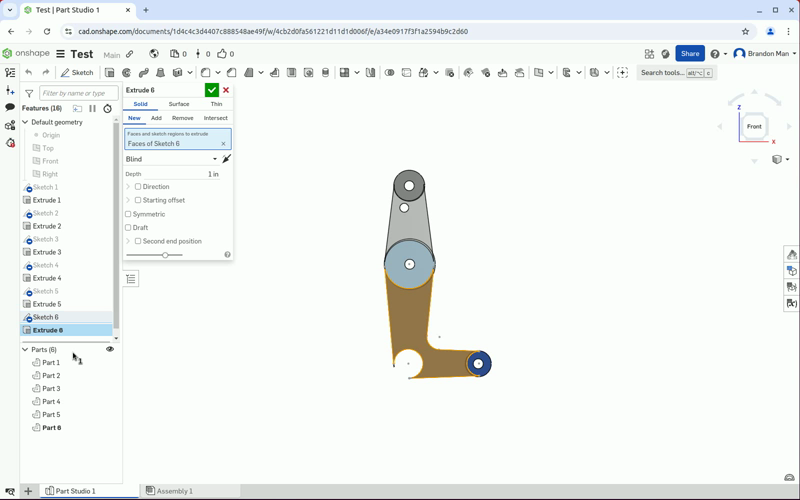
mouse_move(143, 106)
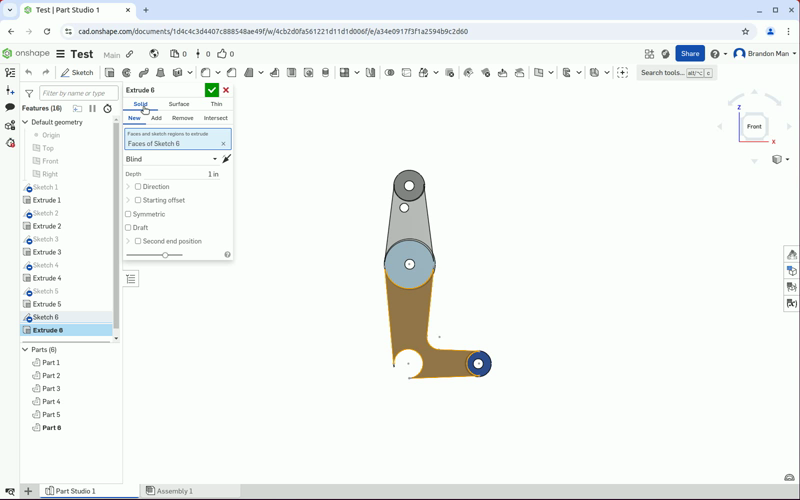
click(143, 106)
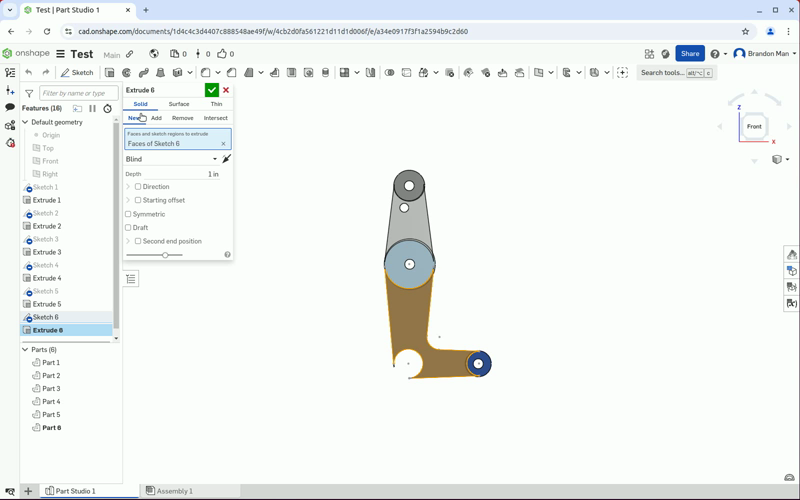
mouse_move(137, 120)
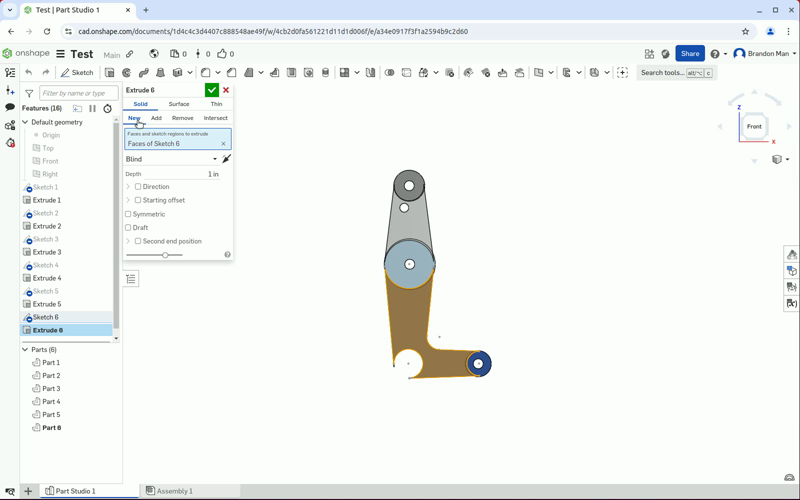
click(137, 120)
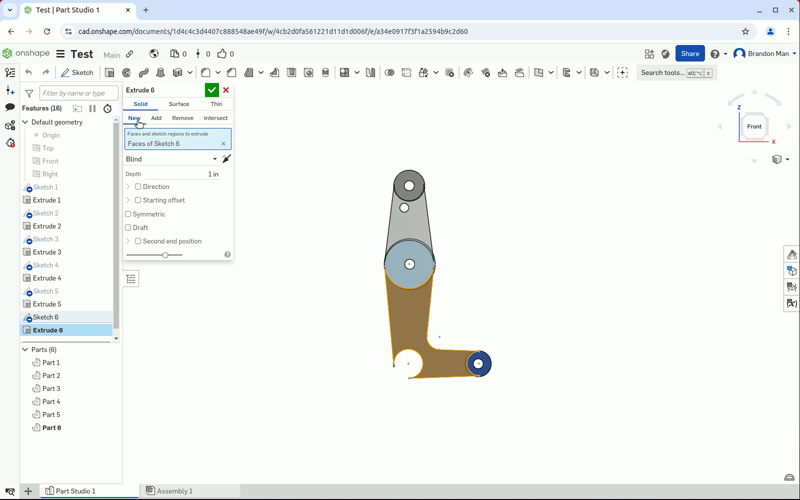
key(tab, 4)
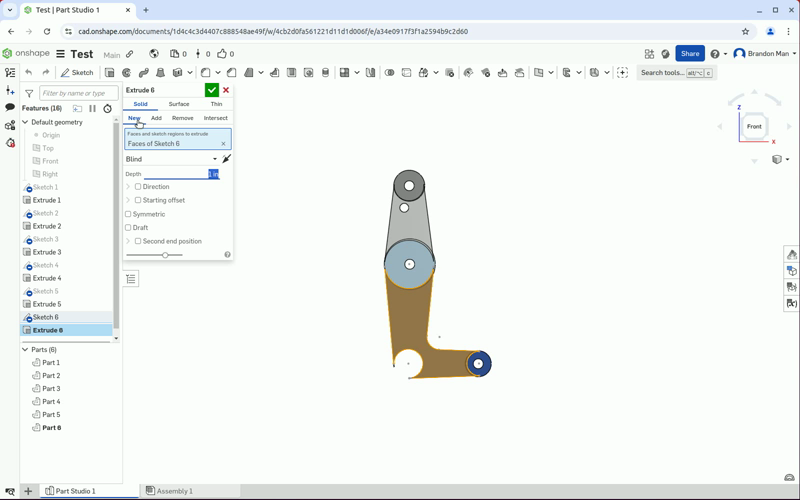
text(0.963)
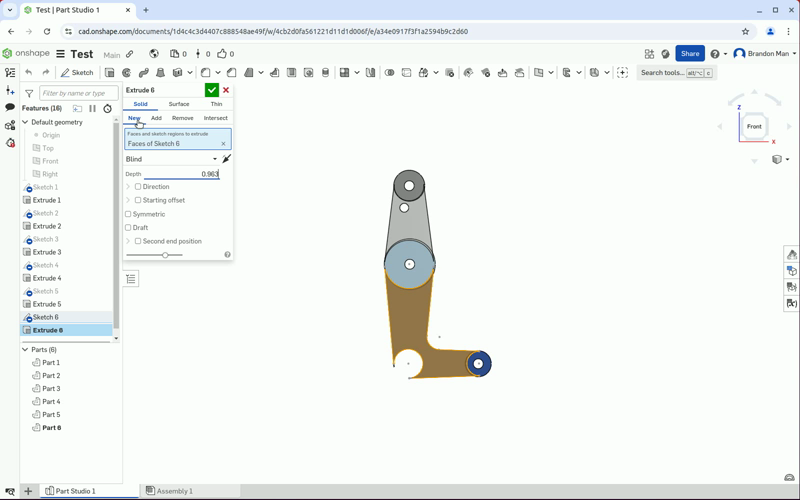
key(enter)
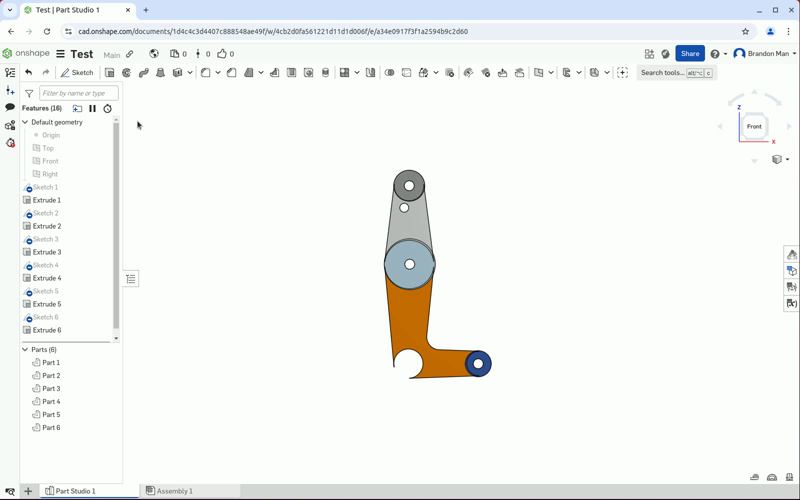
key(shift+h)
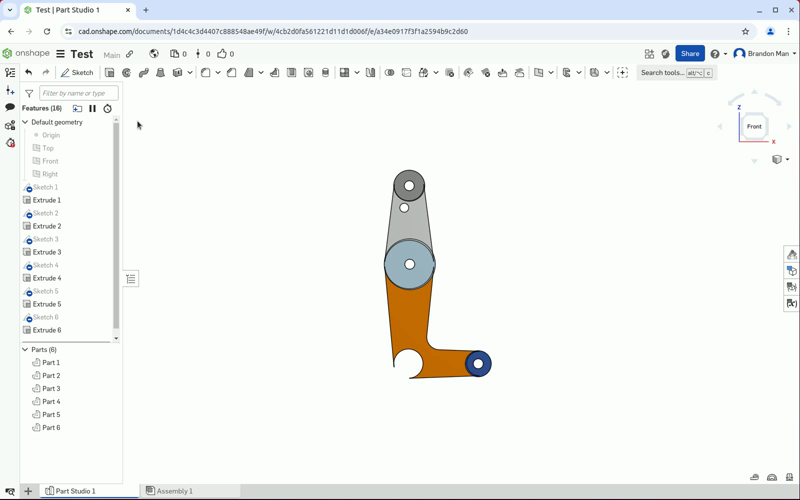
key(shift+h)
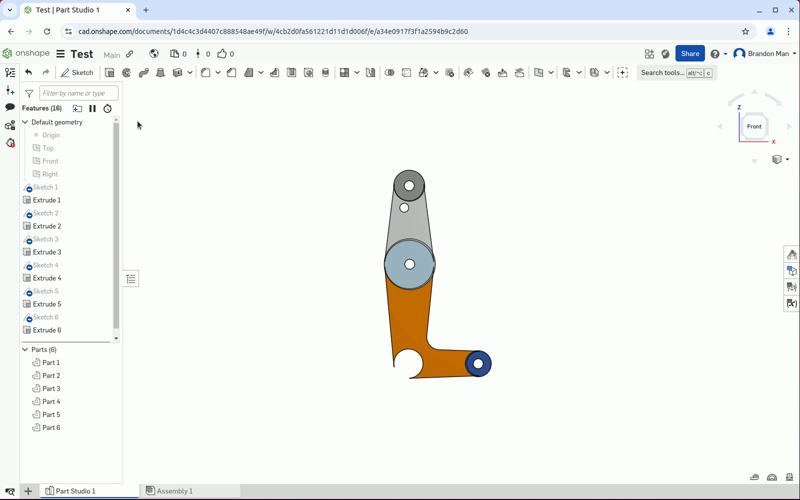
mouse_move(69, 189)
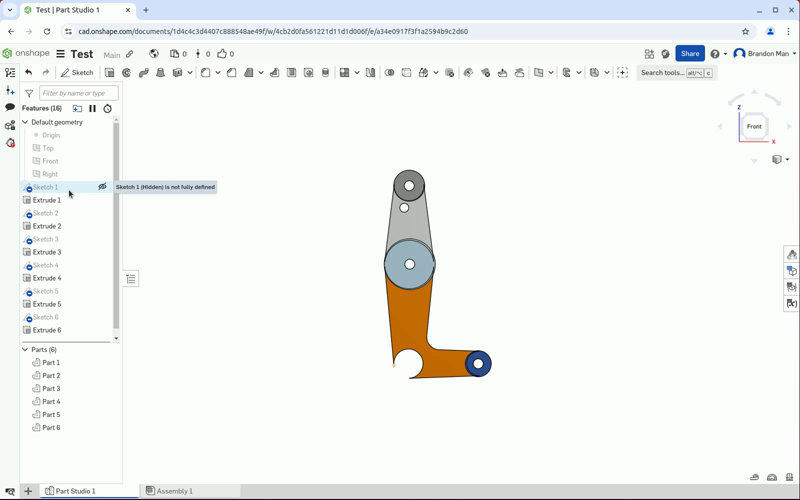
click(69, 189)
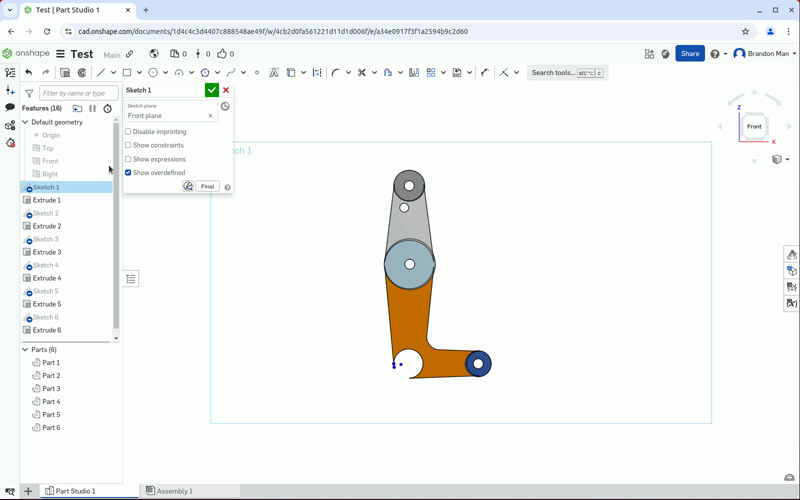
mouse_move(229, 92)
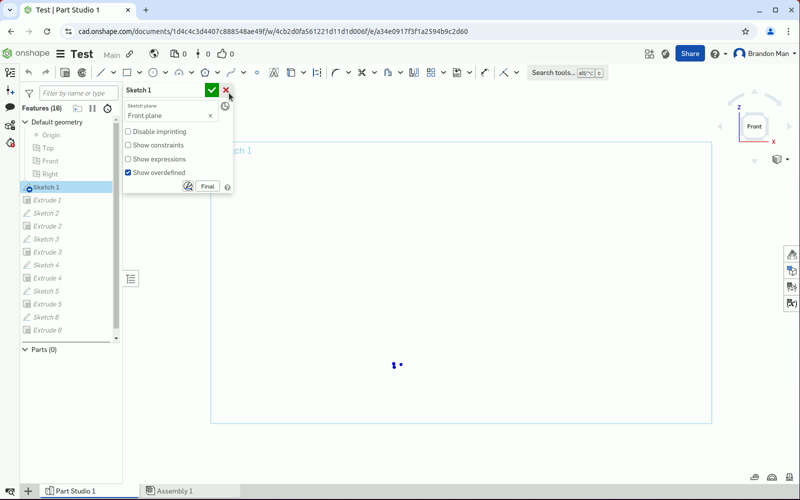
click(229, 92)
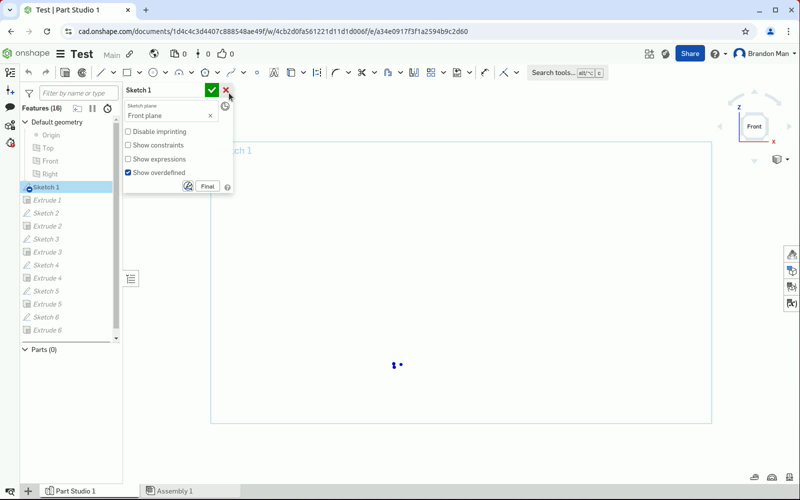
key(shift+s)
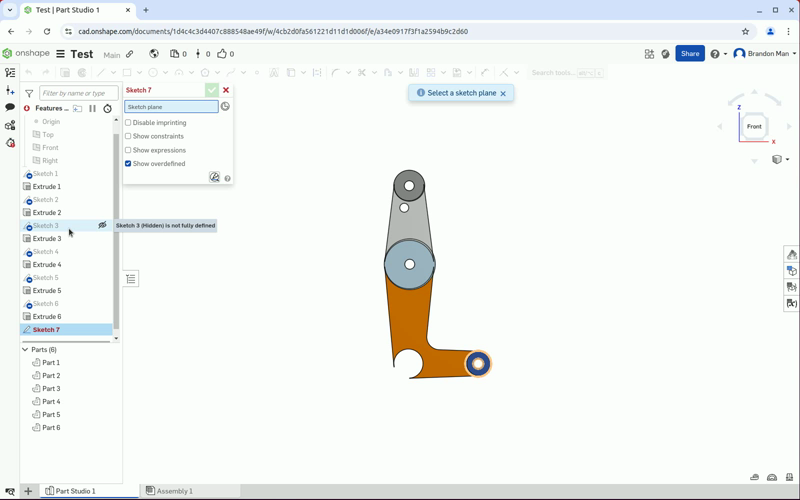
scroll(3)
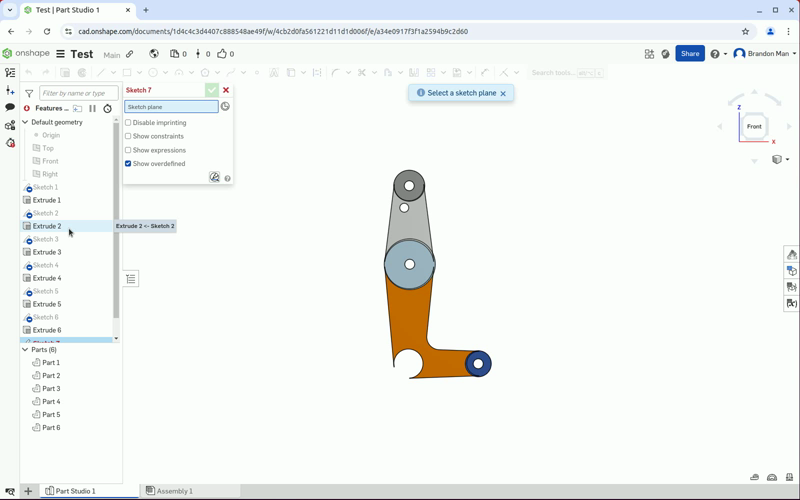
mouse_move(69, 163)
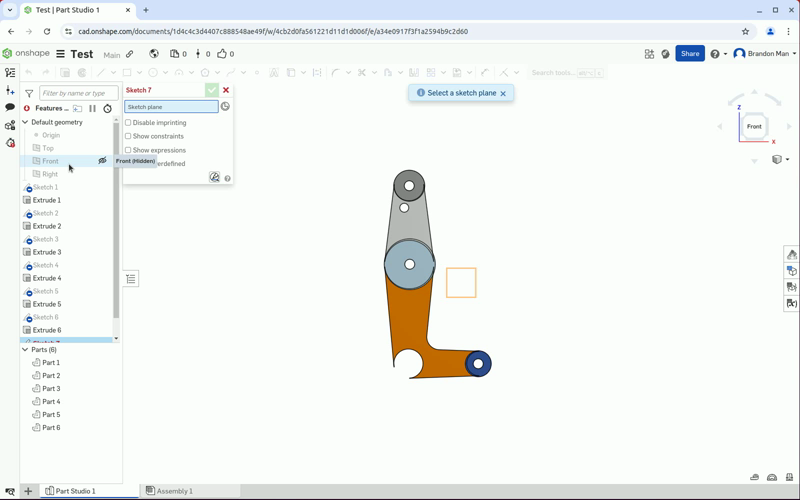
click(69, 163)
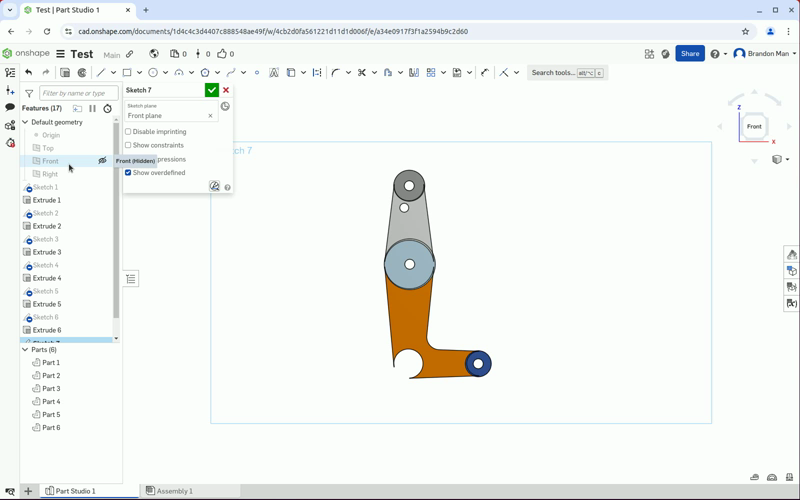
mouse_move(73, 352)
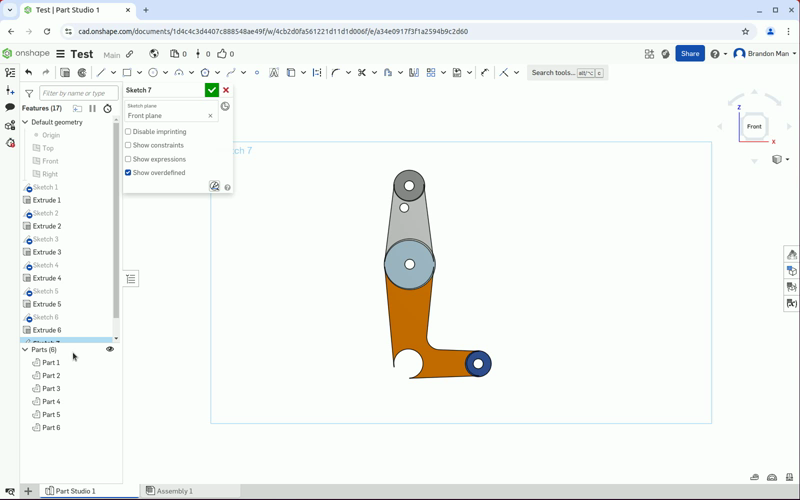
key(y)
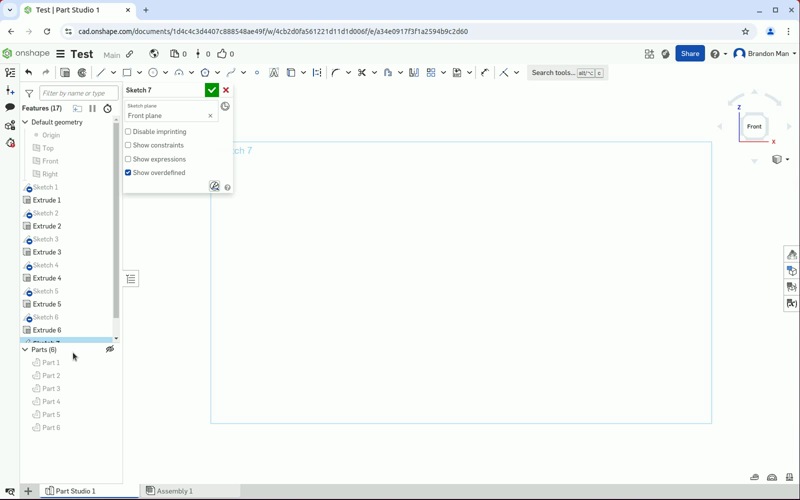
key(l)
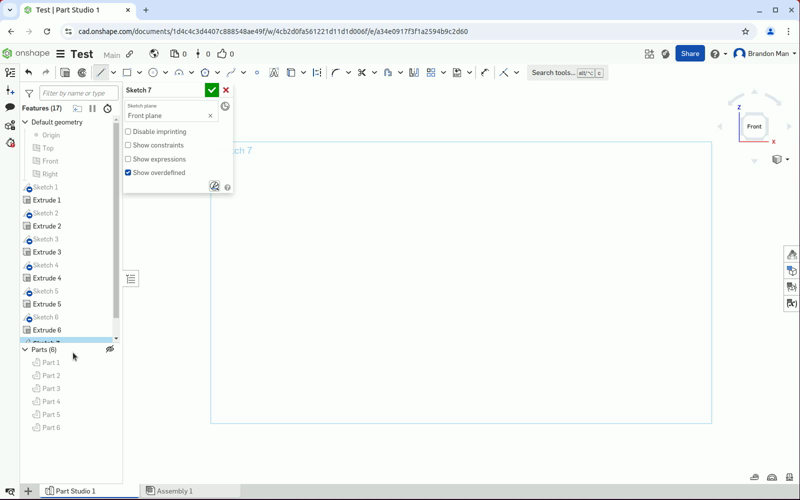
key_down(shift)
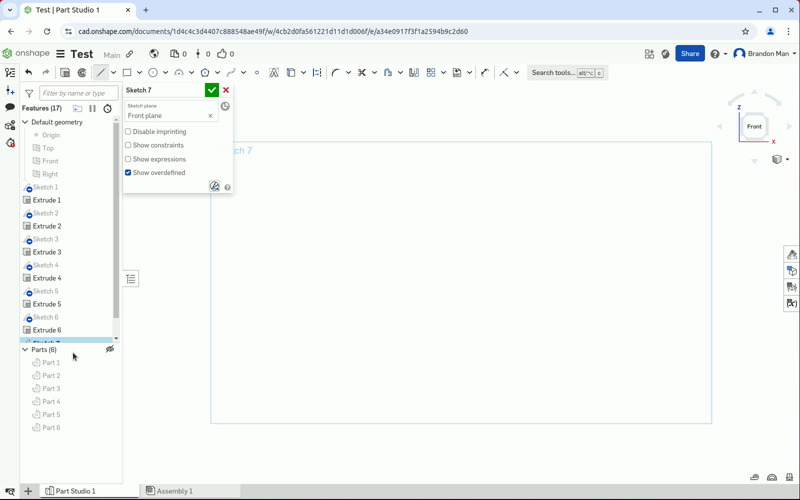
mouse_move(393, 363)
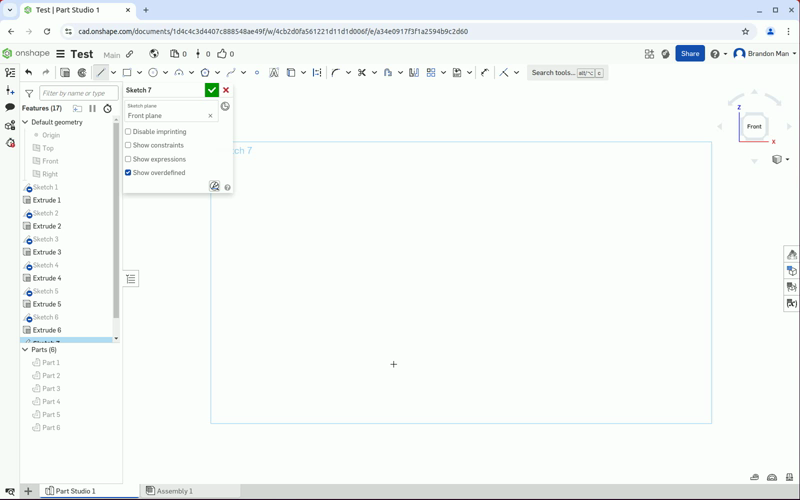
click(393, 363)
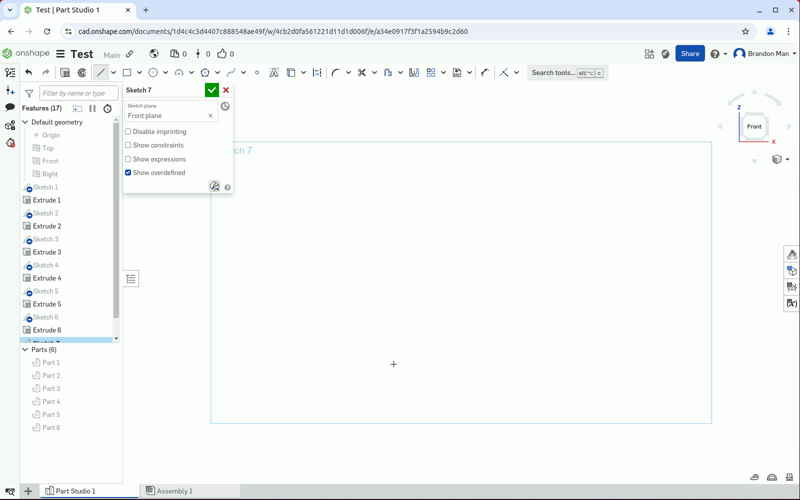
key_up(shift)
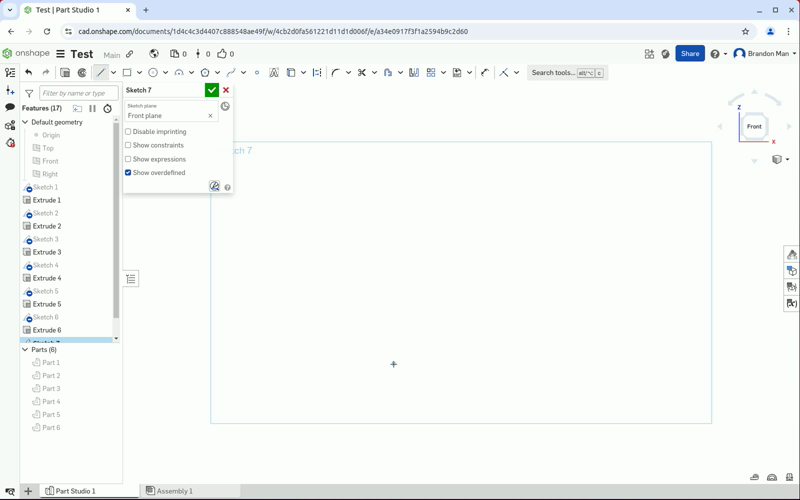
key_down(shift)
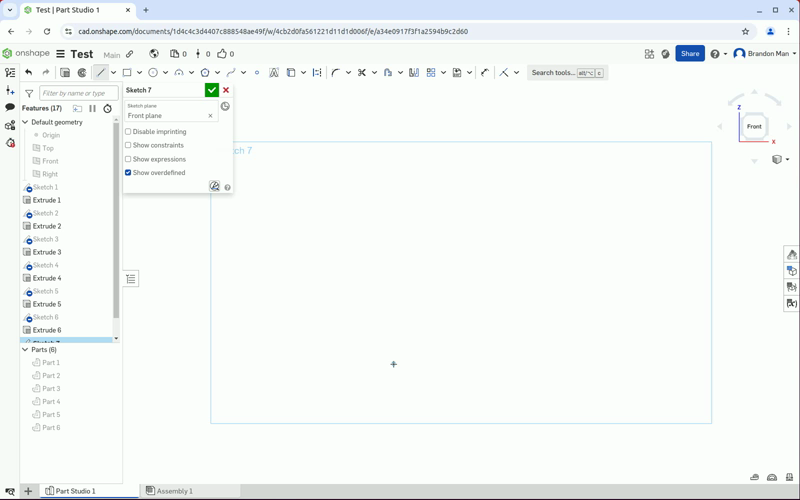
mouse_move(423, 363)
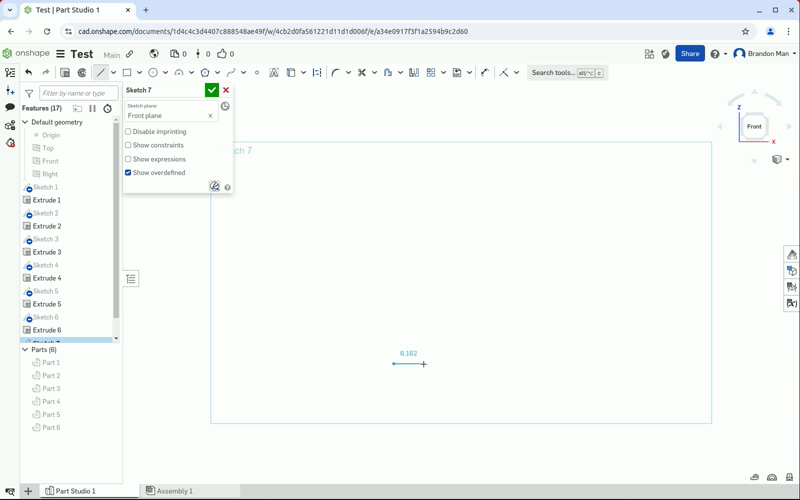
mouse_move(394, 365)
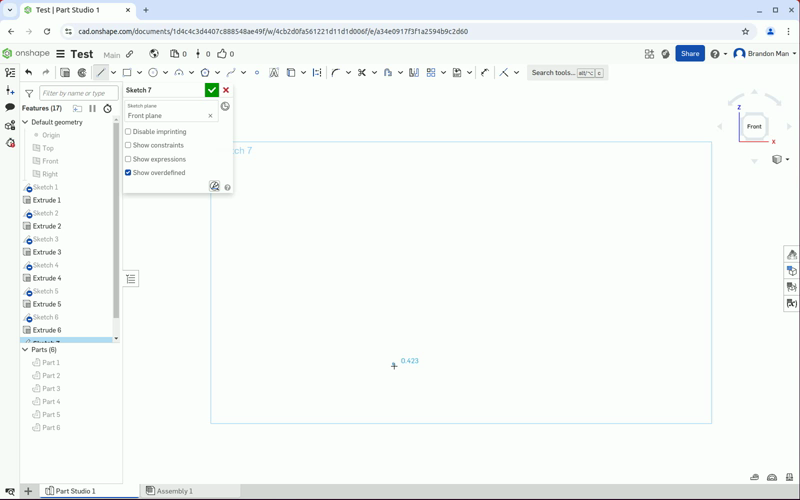
scroll(6)
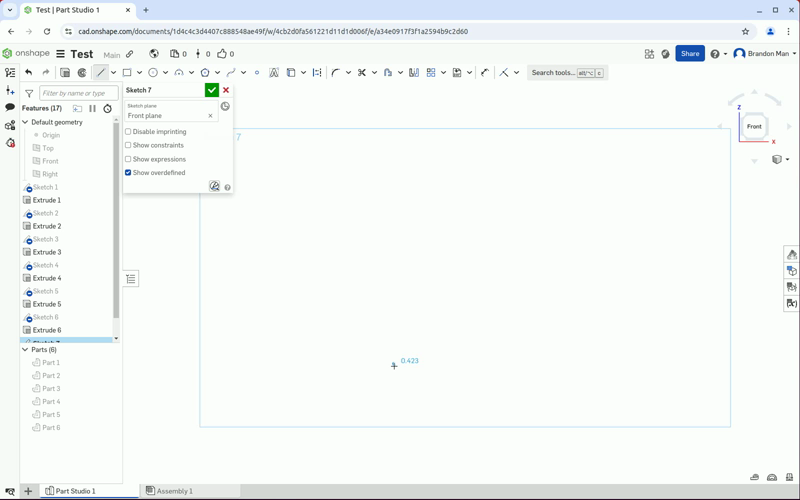
scroll(6)
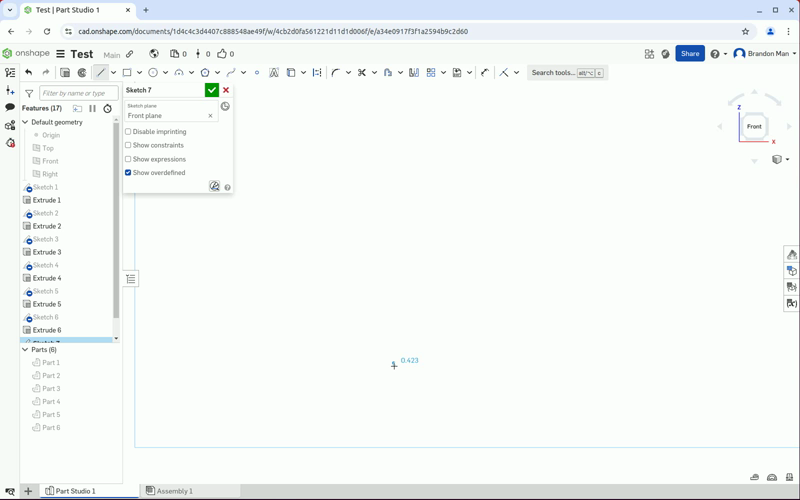
scroll(6)
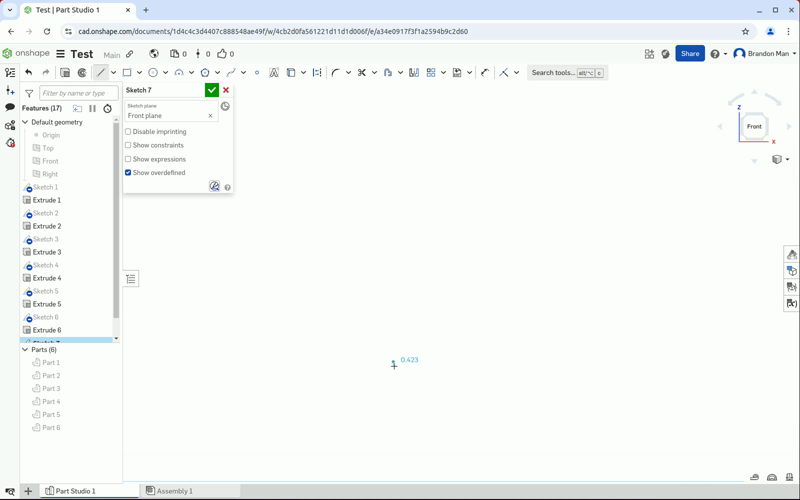
scroll(6)
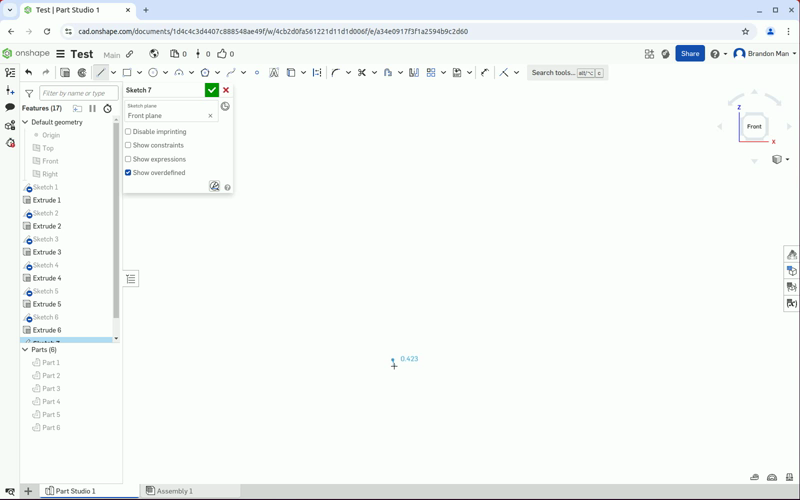
scroll(6)
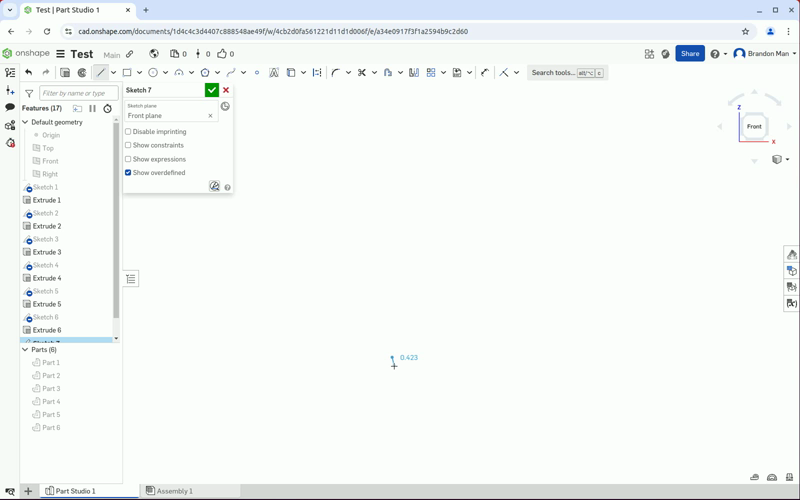
scroll(6)
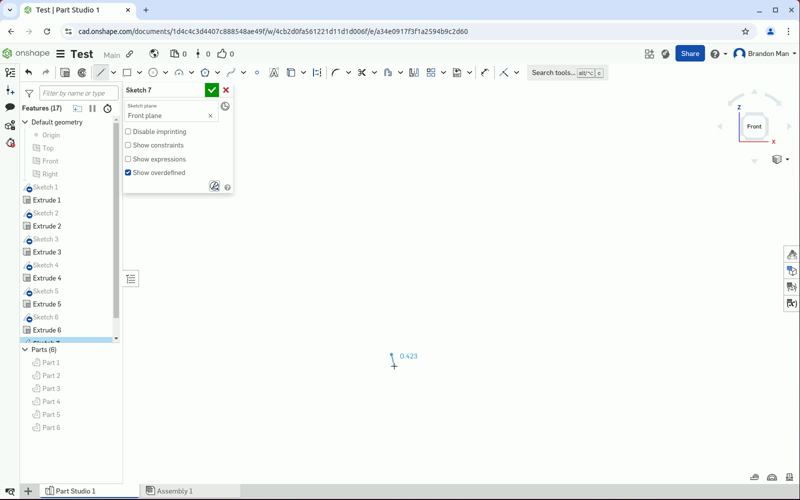
scroll(6)
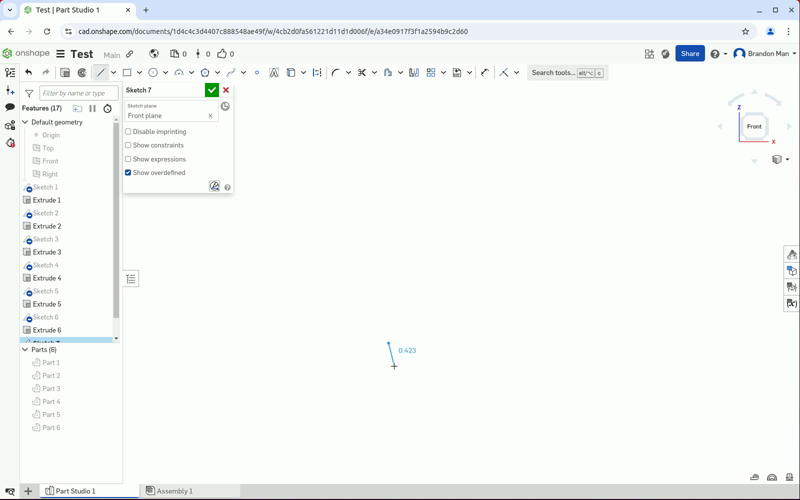
click(394, 365)
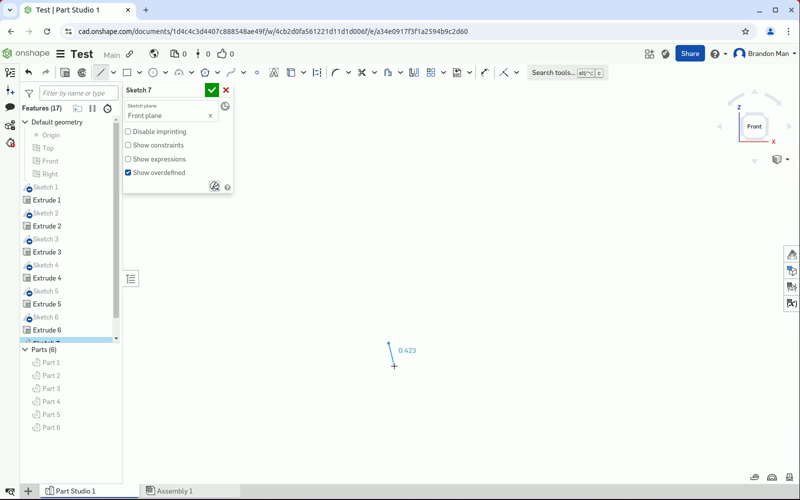
scroll(-6)
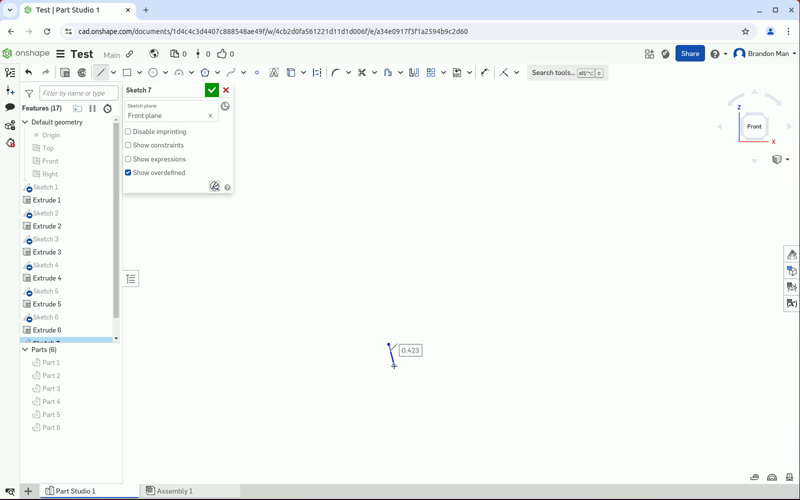
scroll(-6)
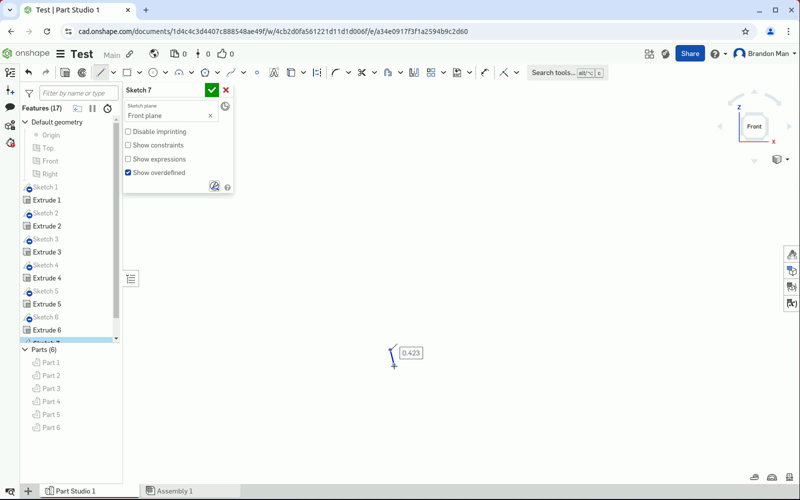
scroll(-6)
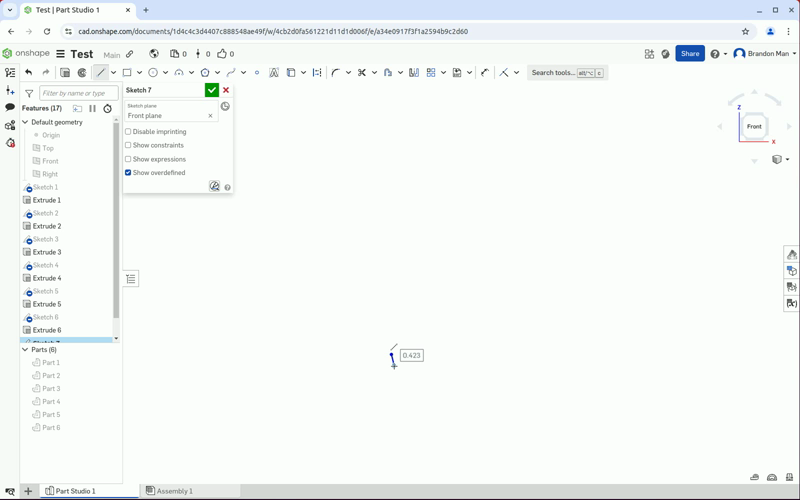
scroll(-6)
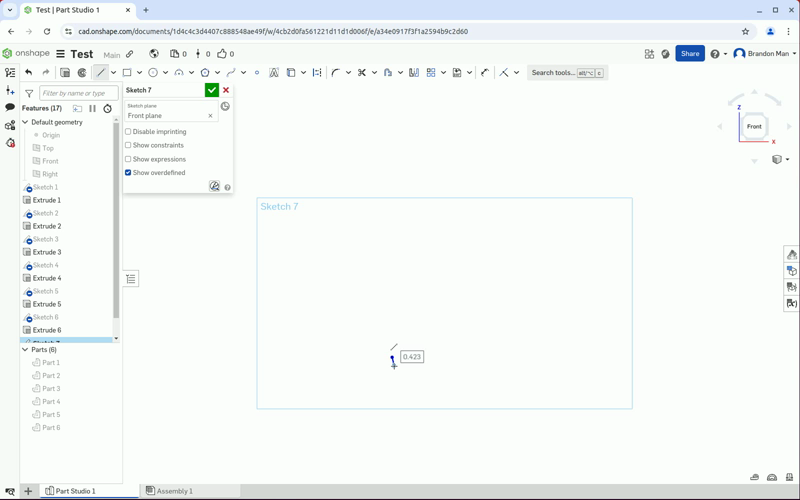
scroll(-6)
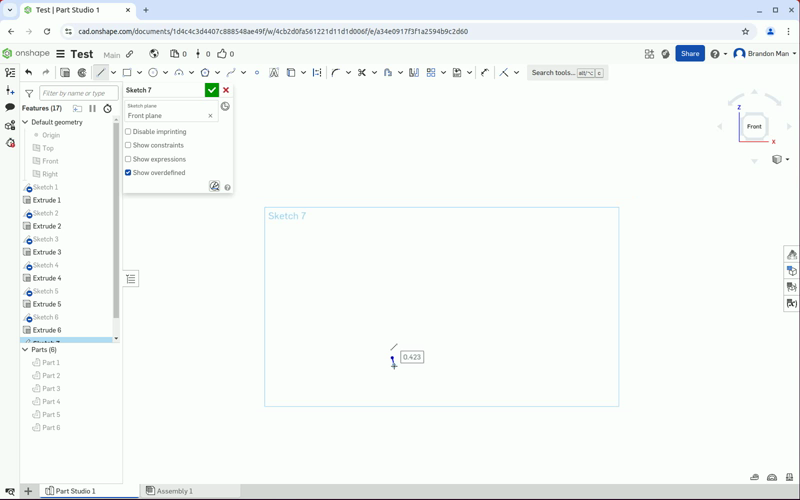
scroll(-6)
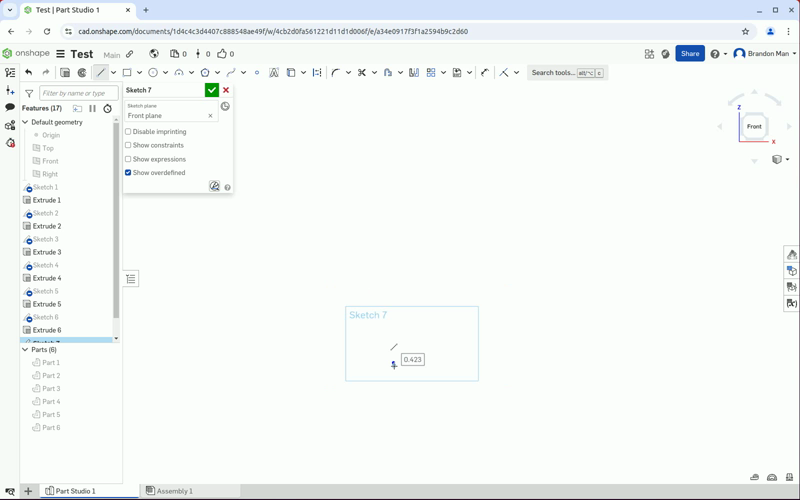
scroll(-6)
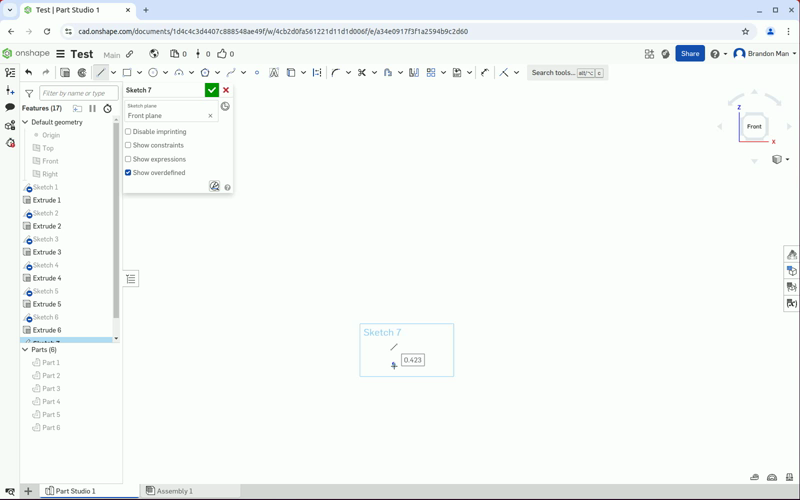
key_up(shift)
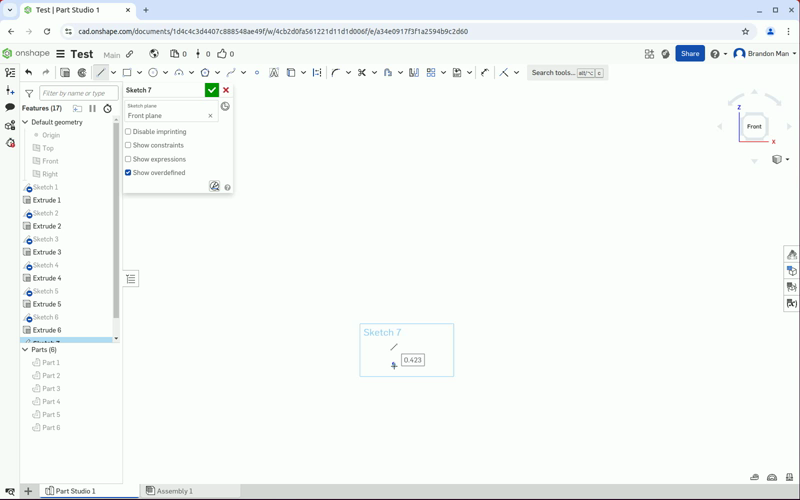
key(esc)
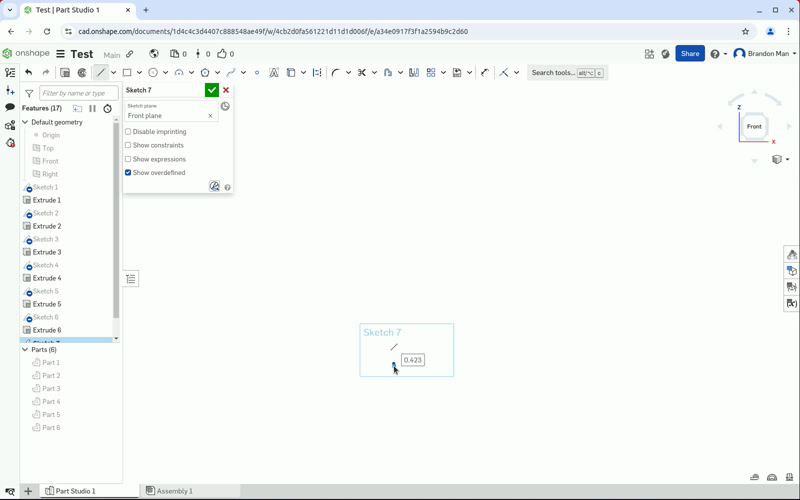
key(a)
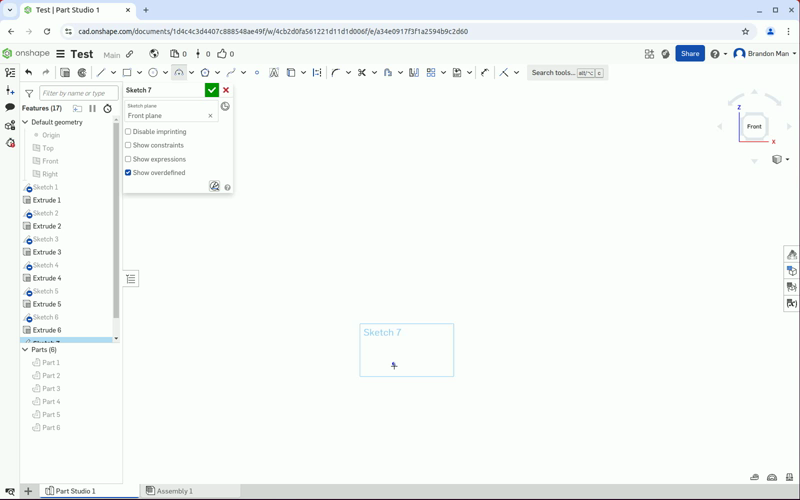
mouse_move(394, 365)
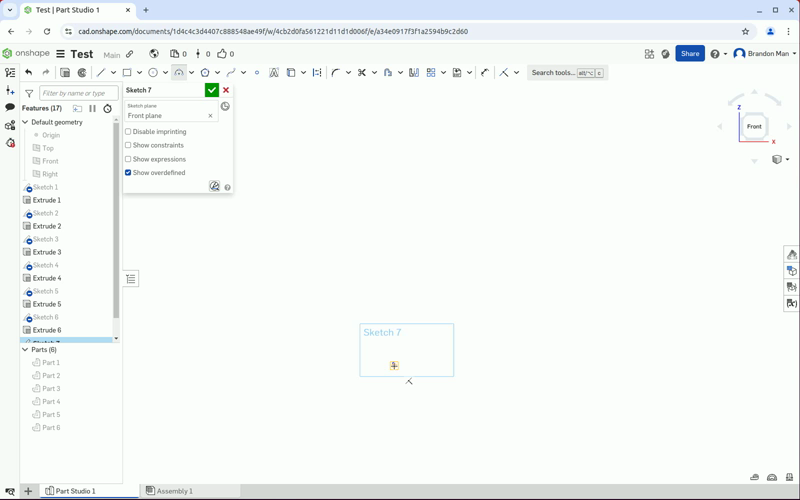
scroll(6)
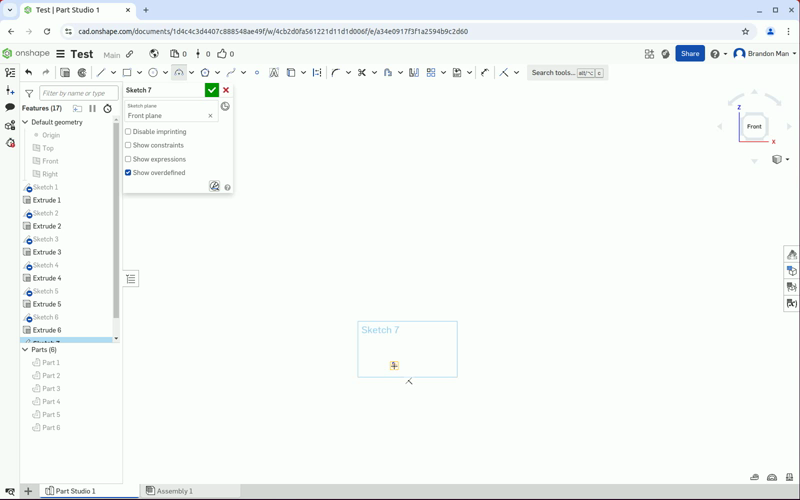
scroll(6)
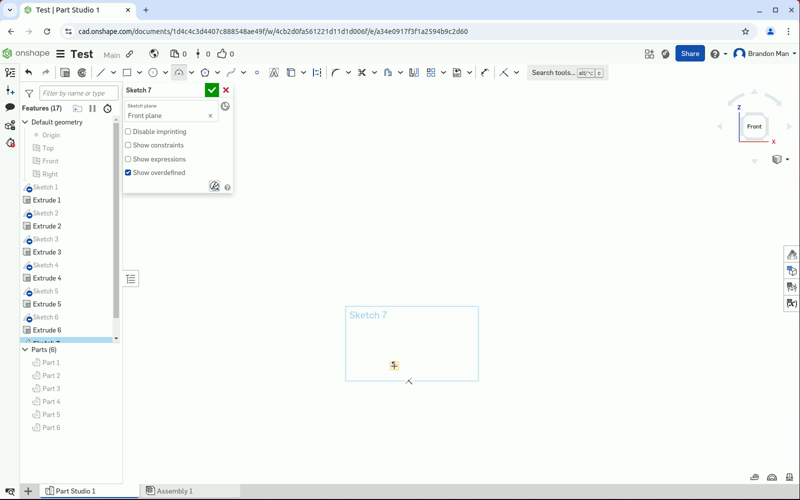
scroll(6)
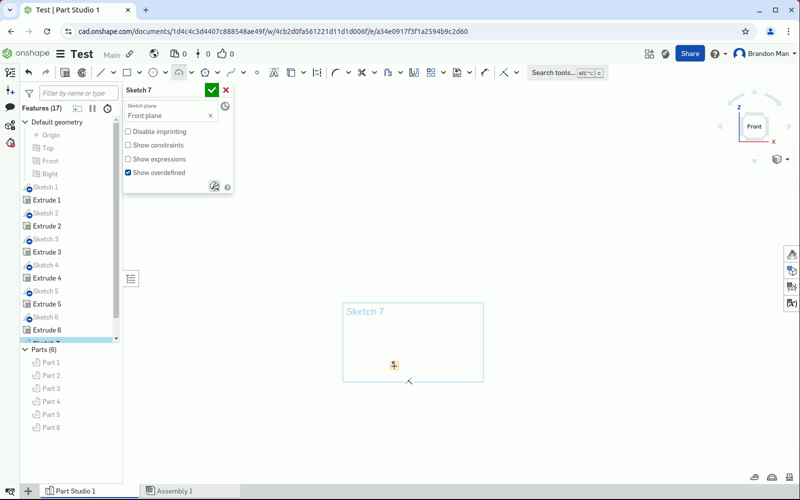
scroll(6)
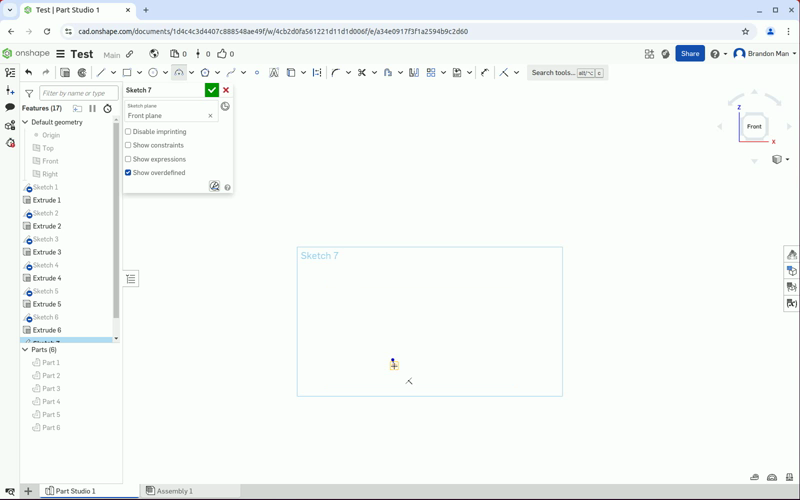
scroll(6)
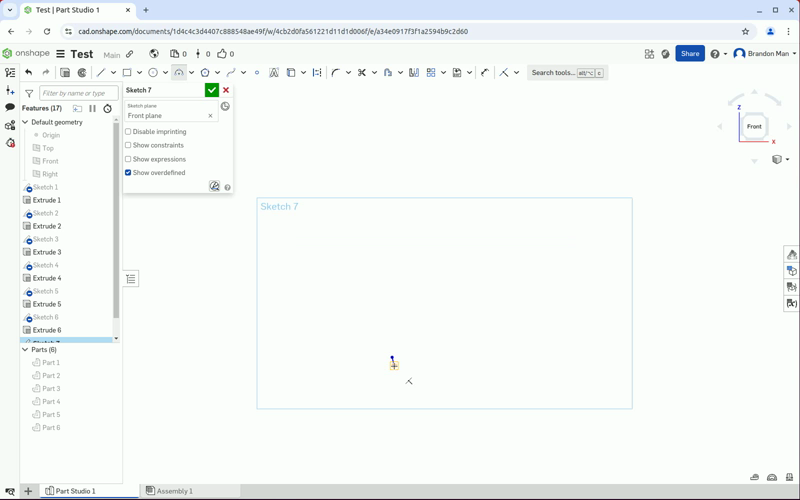
scroll(6)
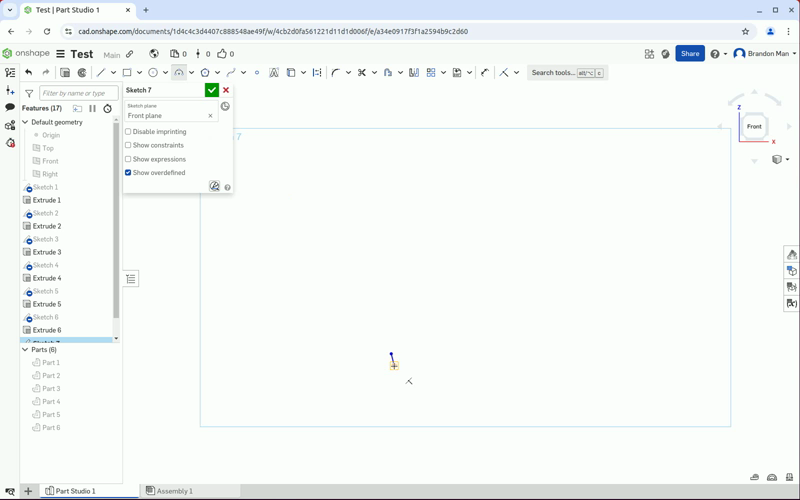
scroll(6)
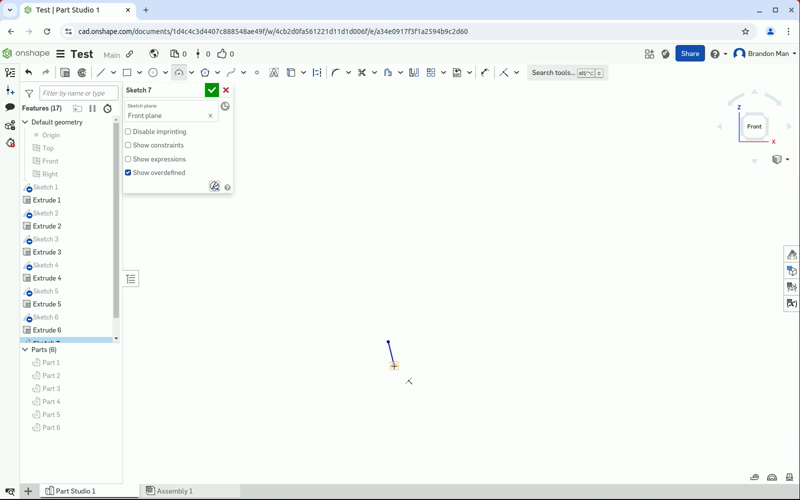
click(394, 365)
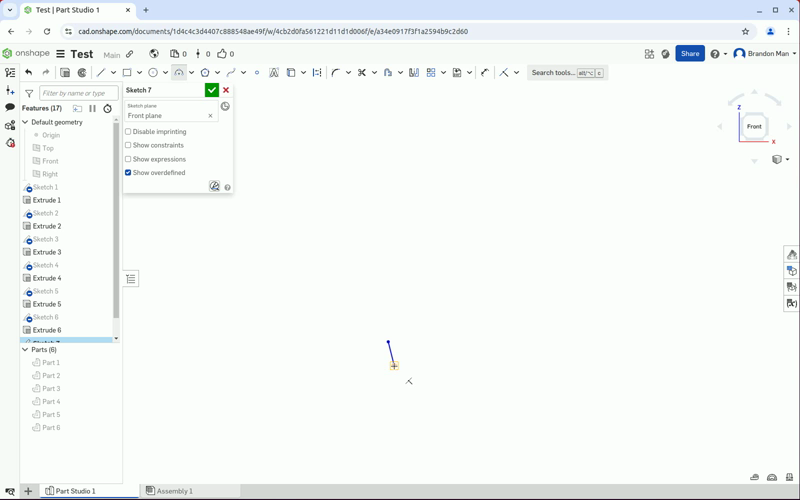
scroll(-6)
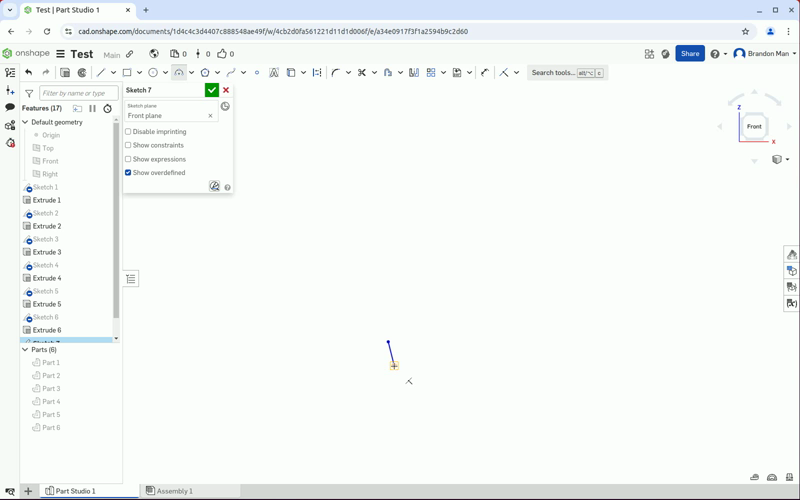
scroll(-6)
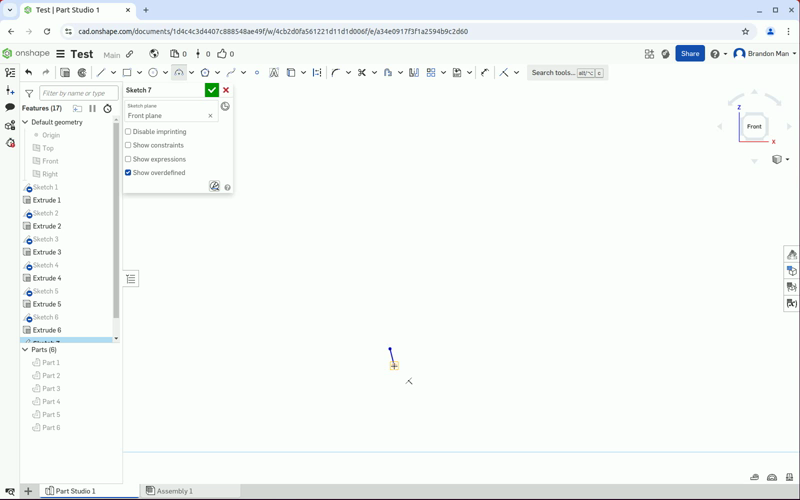
scroll(-6)
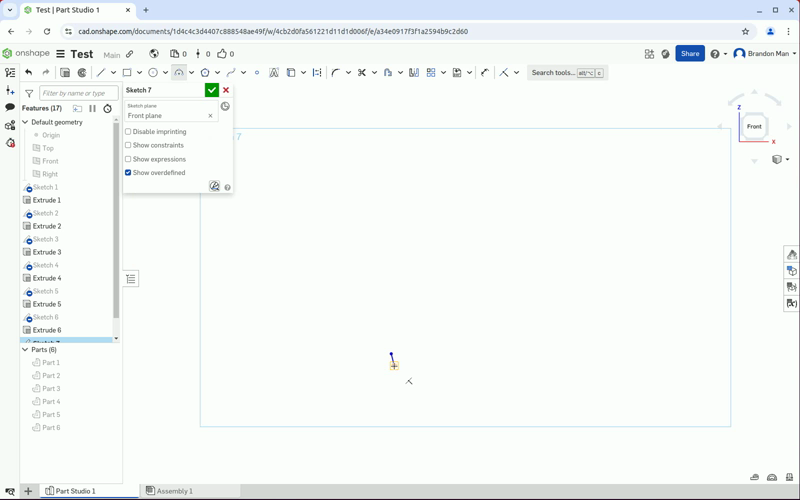
scroll(-6)
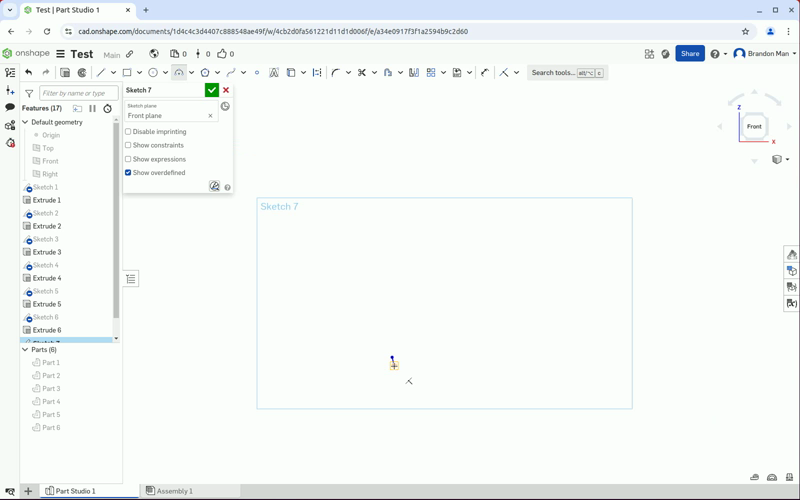
scroll(-6)
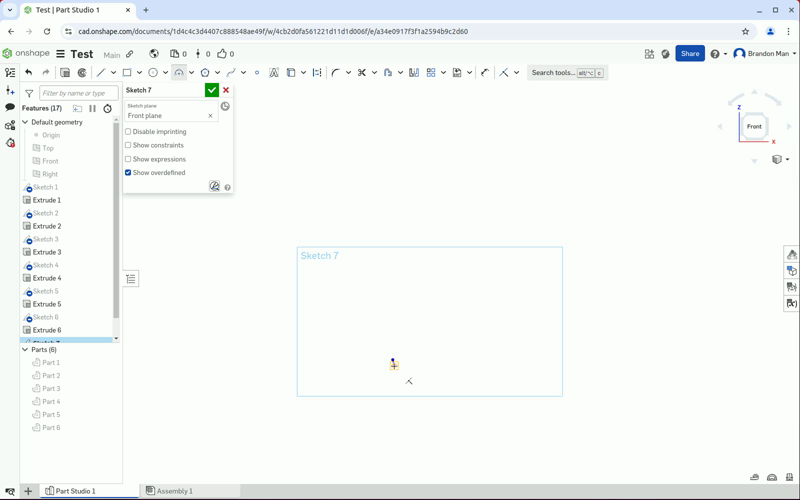
scroll(-6)
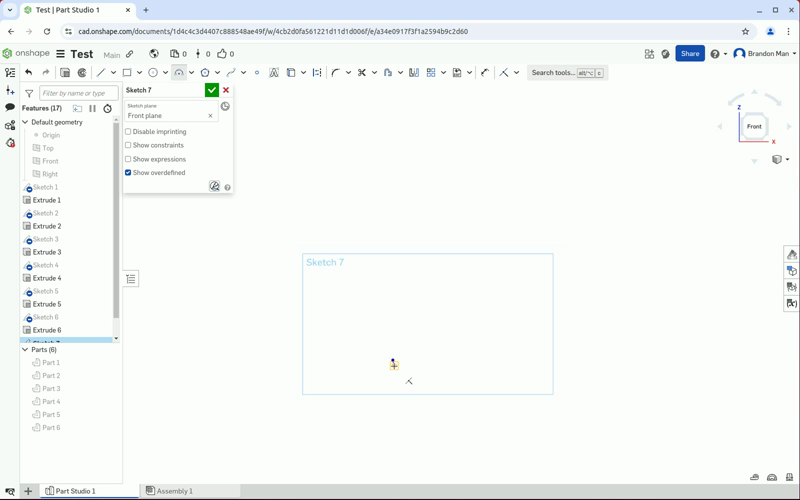
scroll(-6)
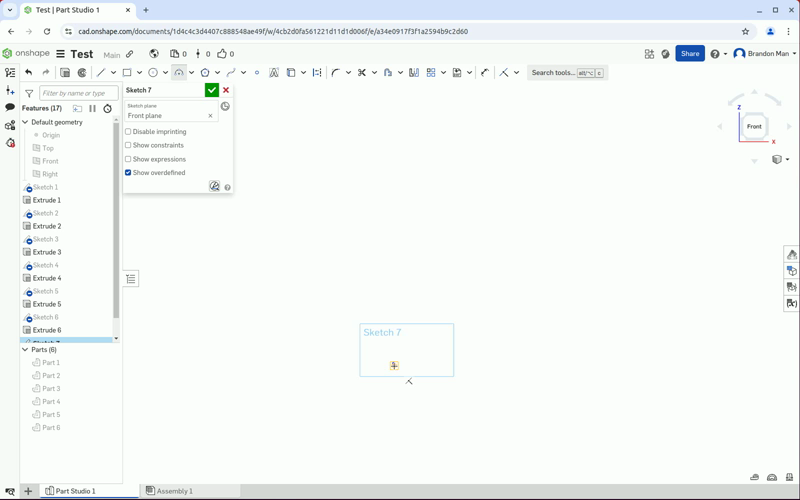
mouse_move(393, 363)
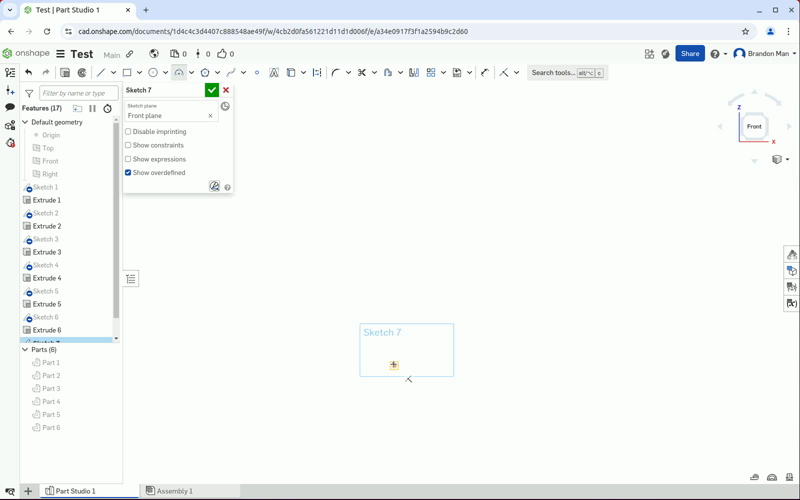
scroll(6)
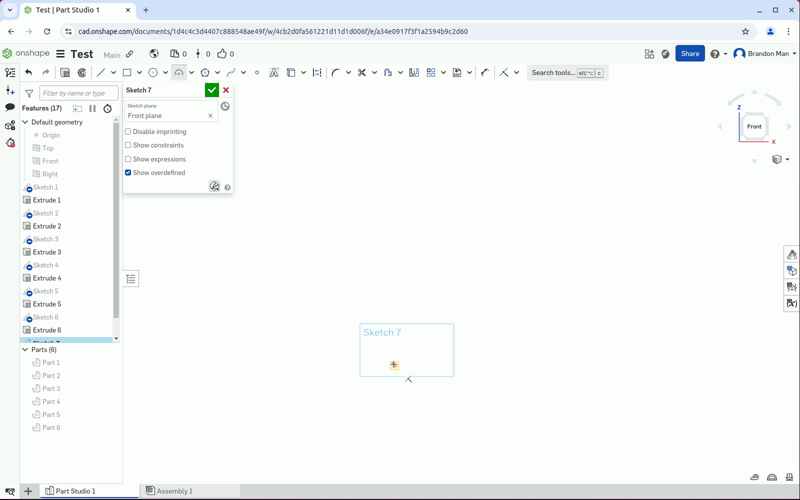
scroll(6)
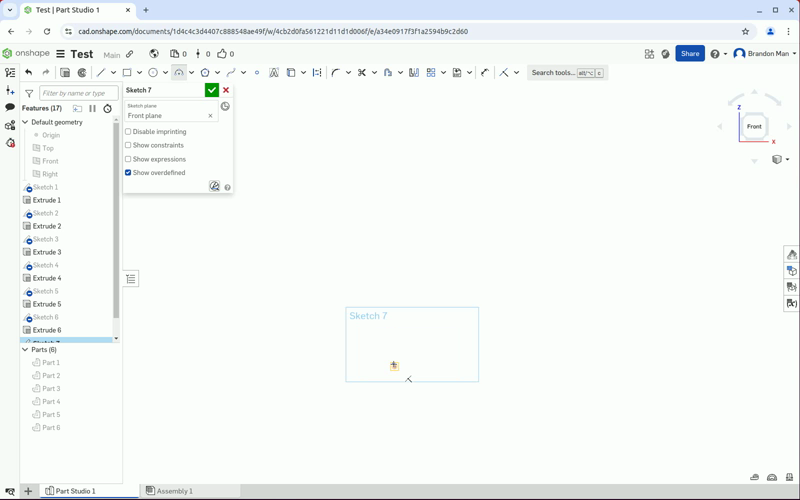
scroll(6)
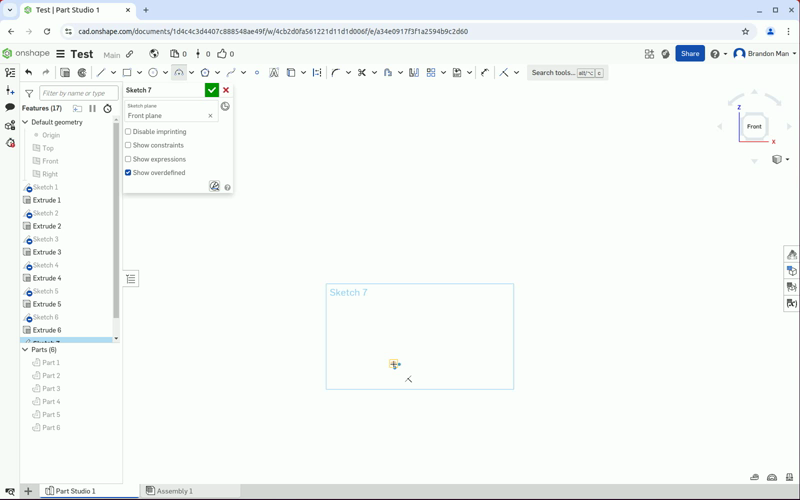
scroll(6)
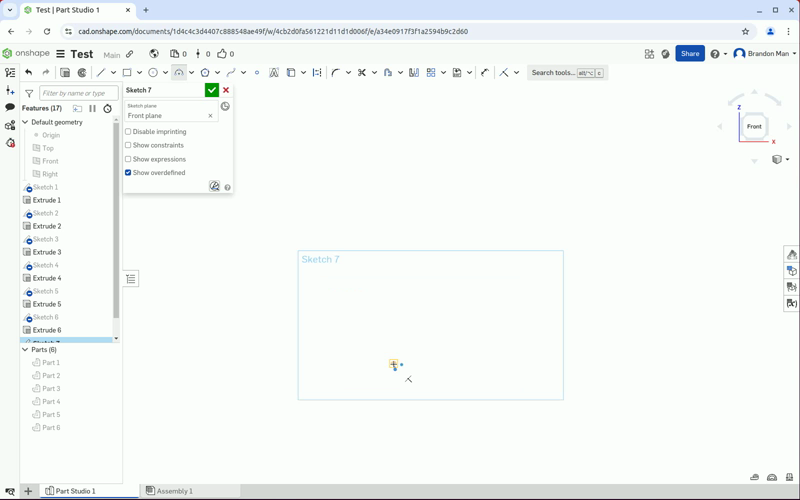
scroll(6)
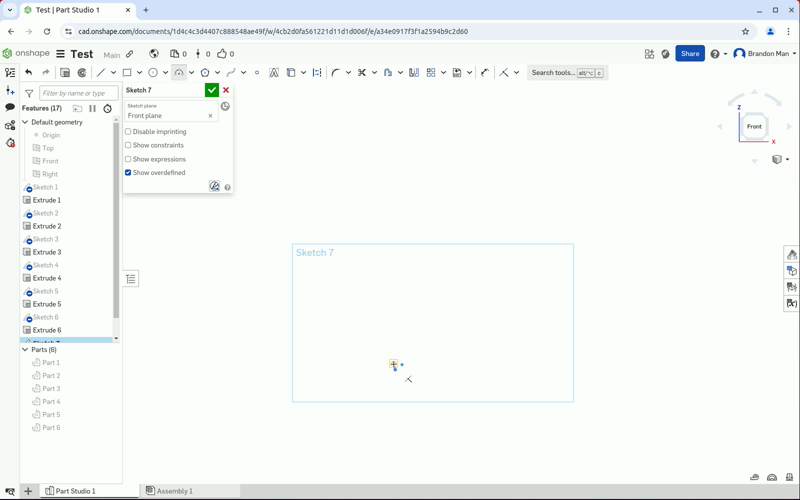
scroll(6)
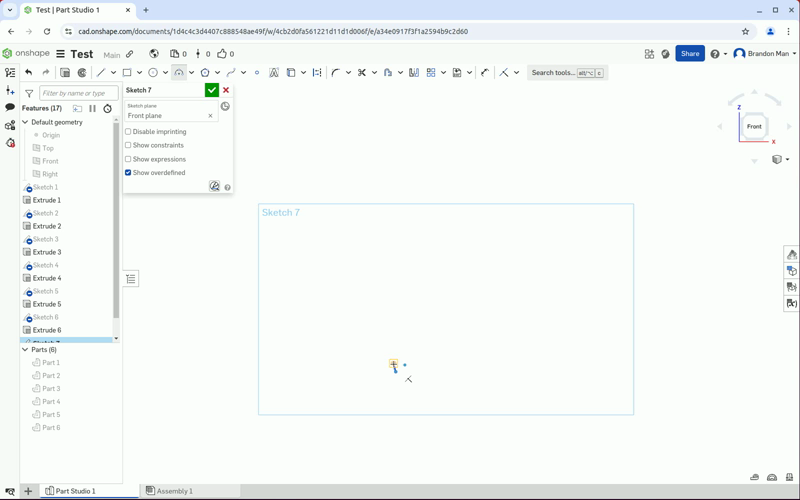
scroll(6)
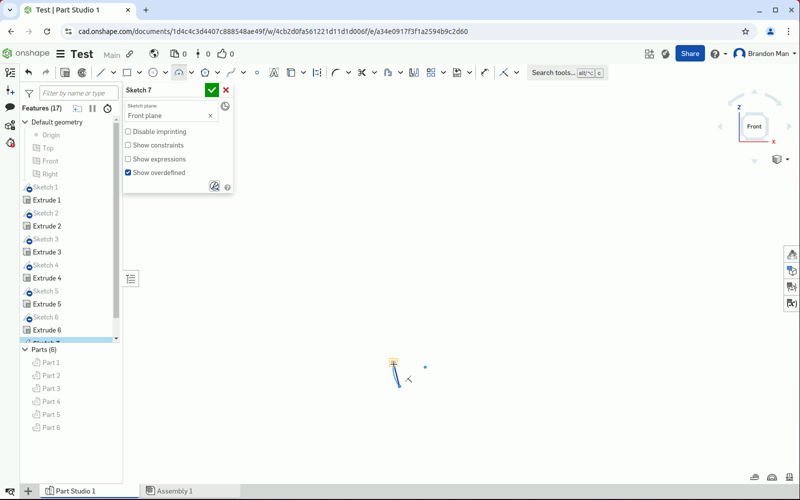
click(393, 363)
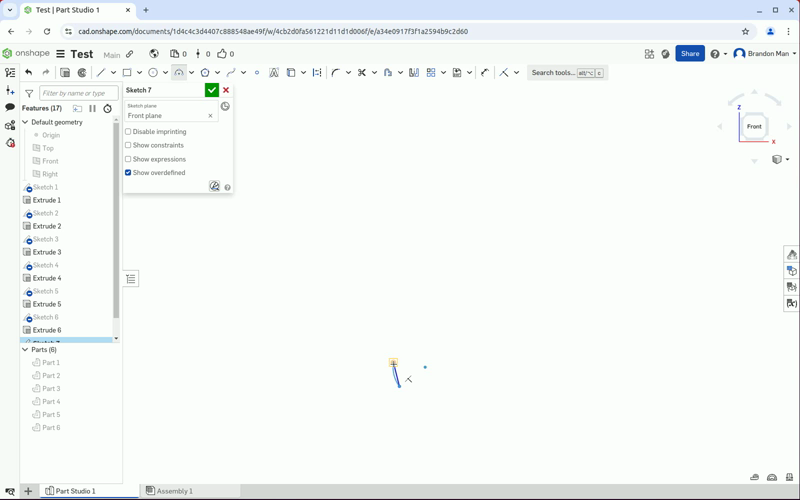
scroll(-6)
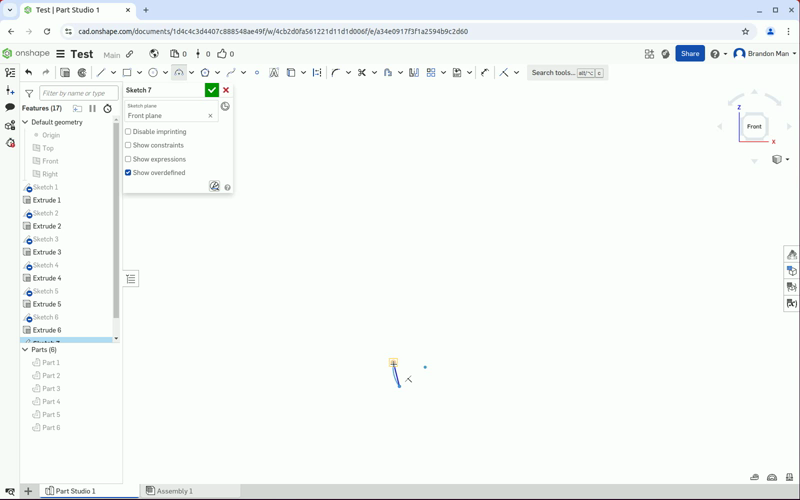
scroll(-6)
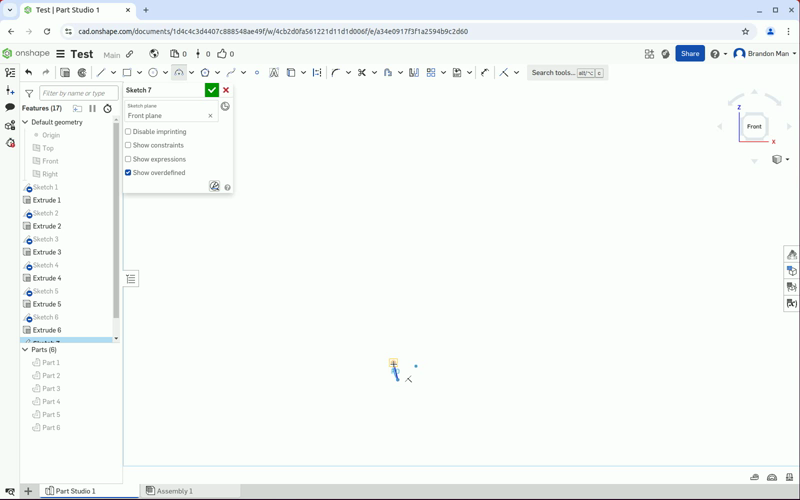
scroll(-6)
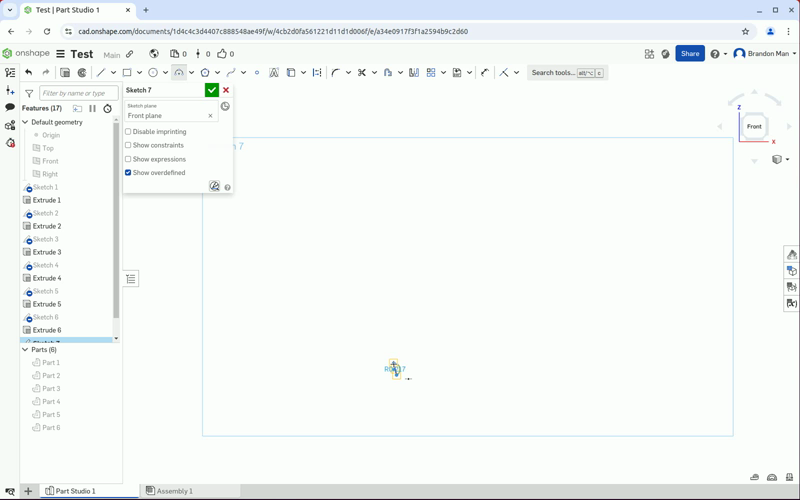
scroll(-6)
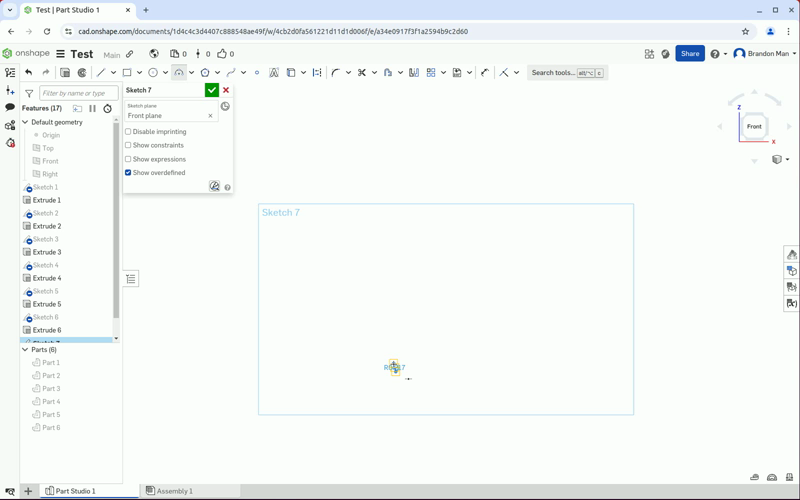
scroll(-6)
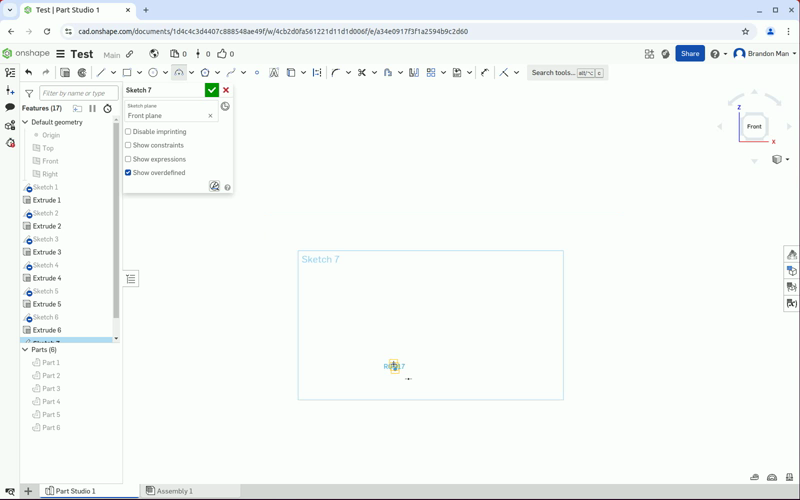
scroll(-6)
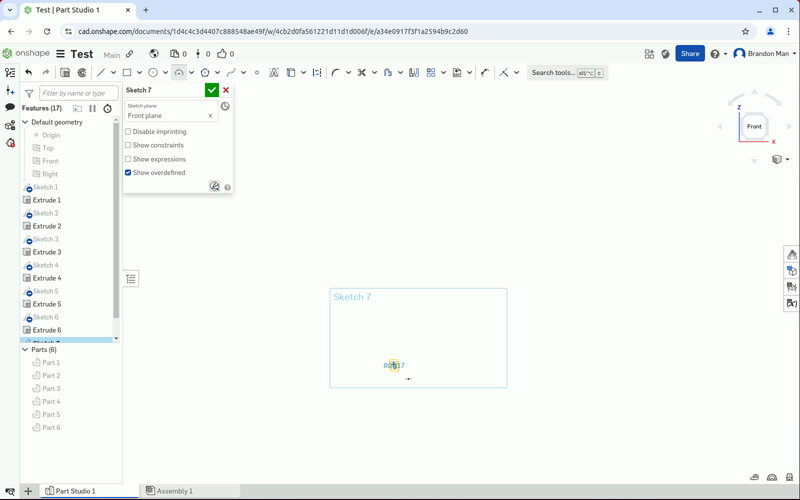
scroll(-6)
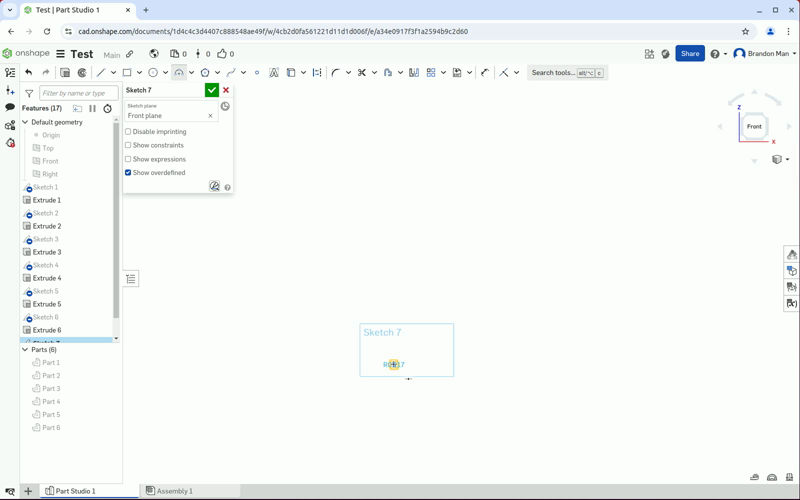
key_down(shift)
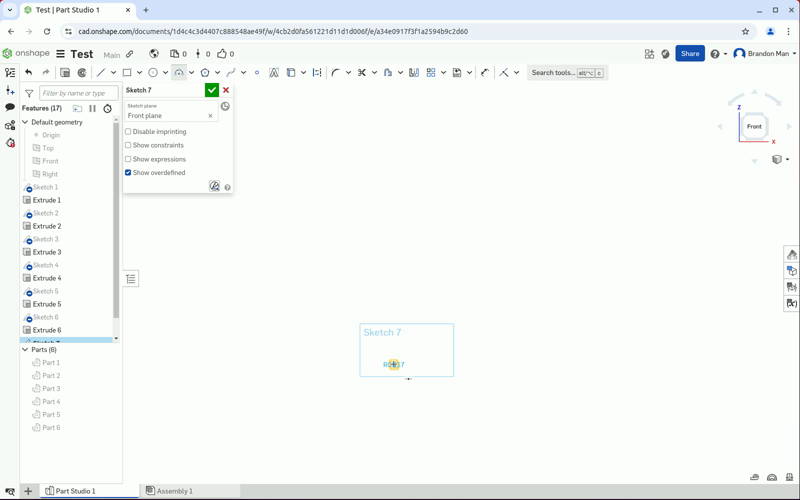
mouse_move(425, 359)
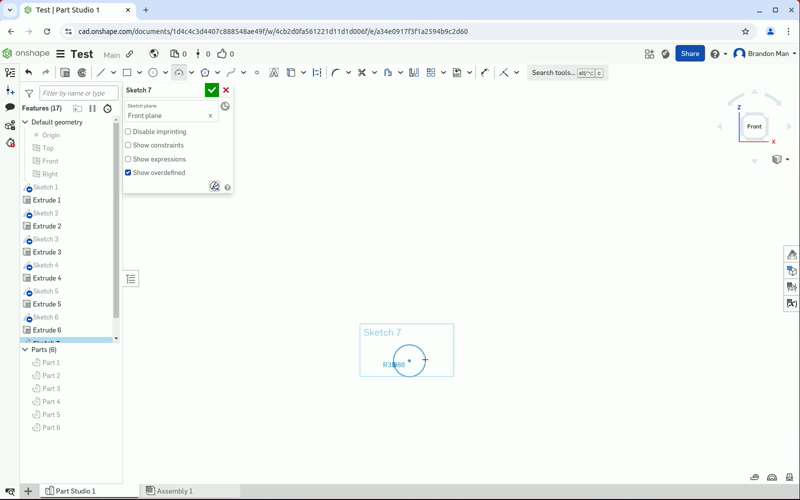
scroll(6)
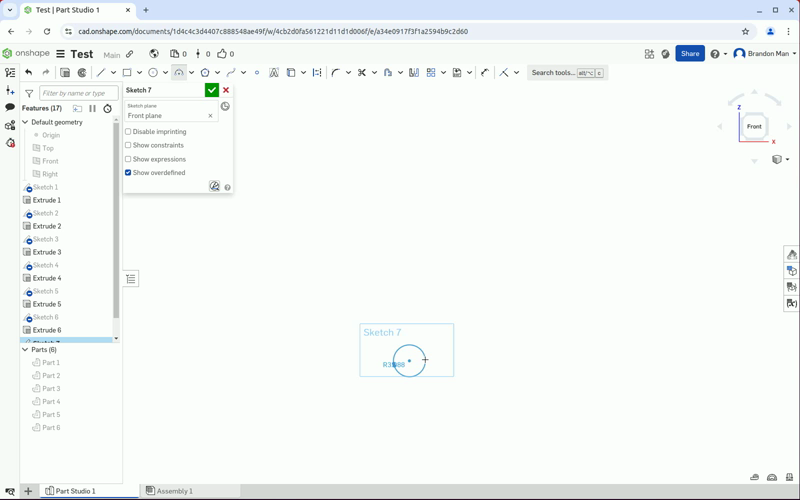
scroll(6)
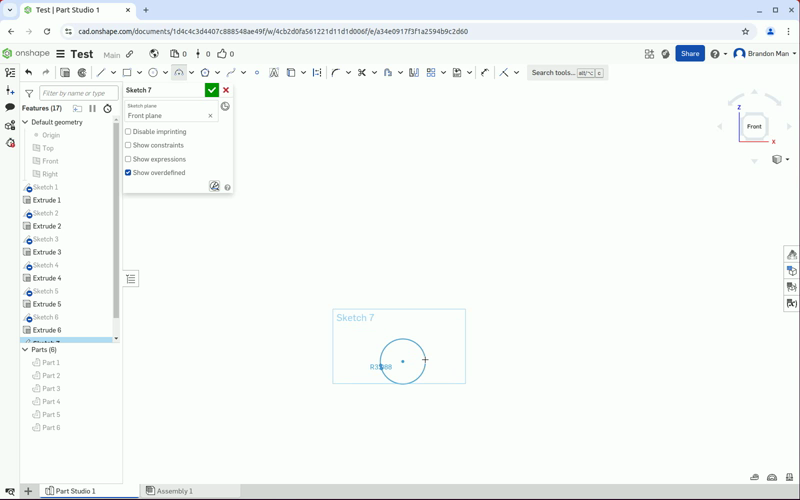
scroll(6)
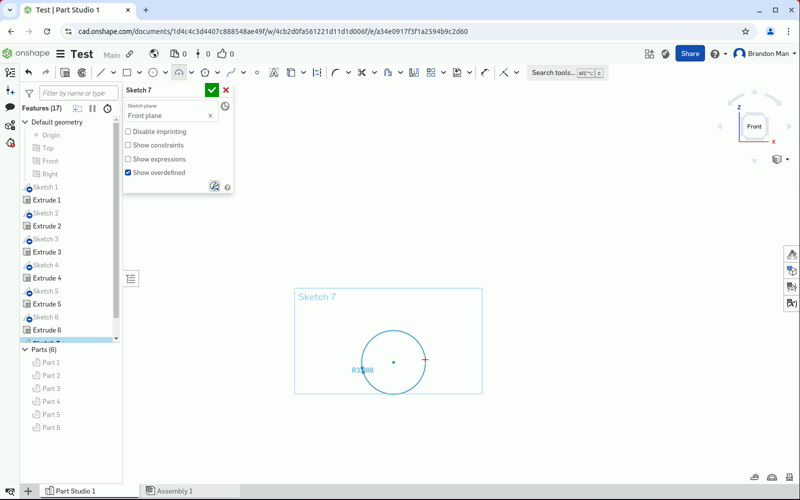
scroll(6)
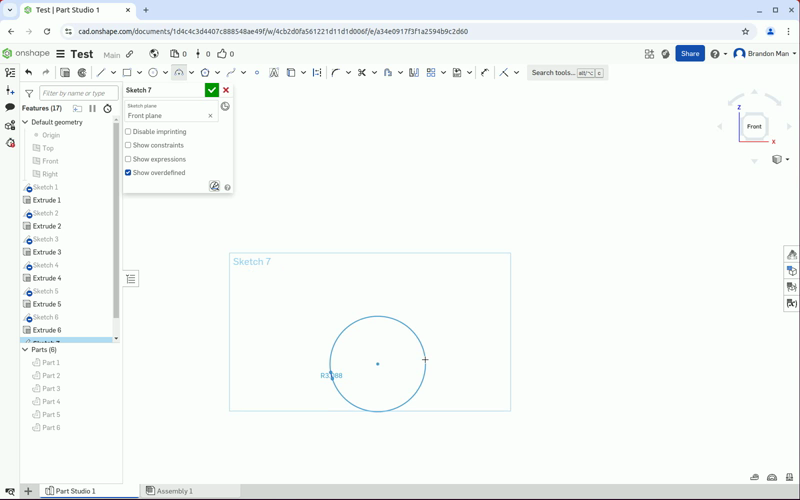
scroll(6)
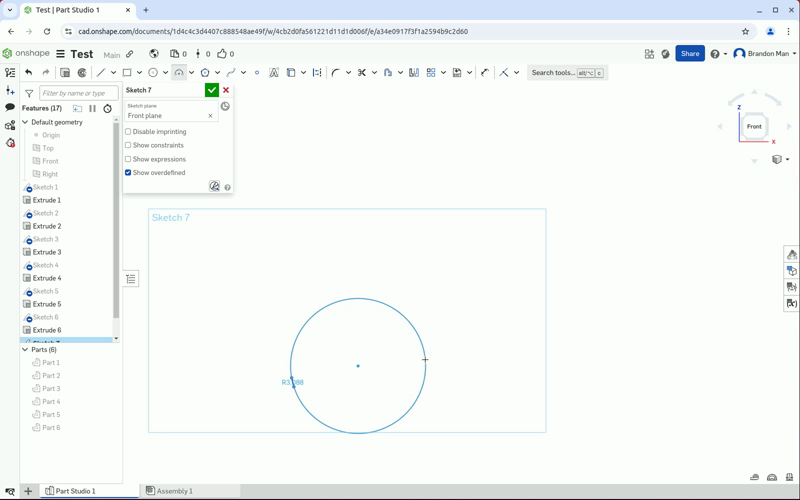
scroll(6)
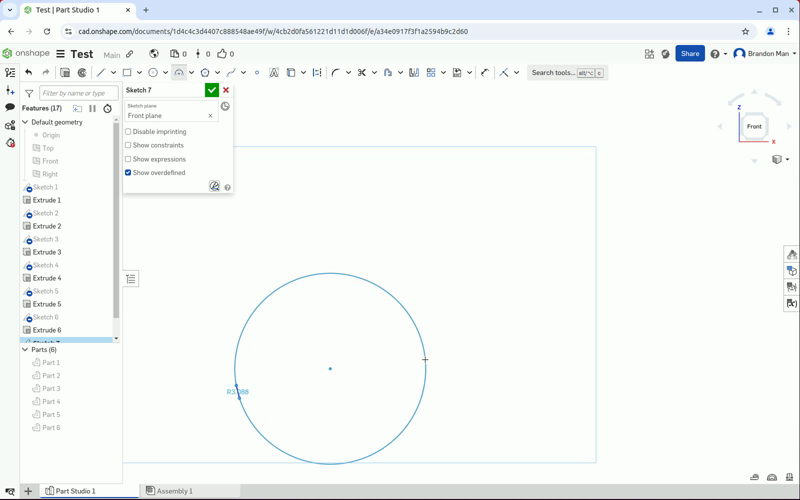
scroll(6)
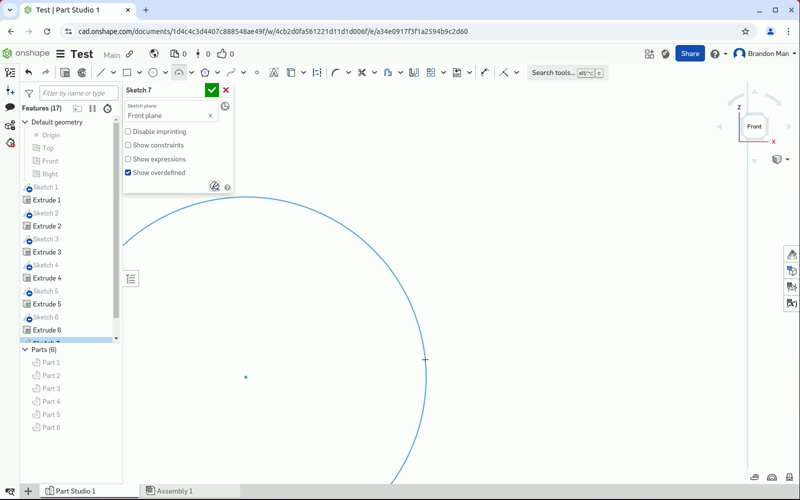
click(425, 359)
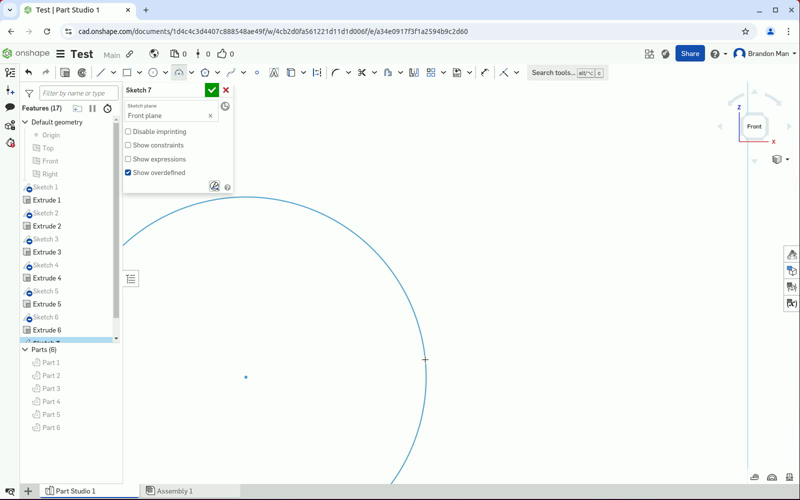
scroll(-6)
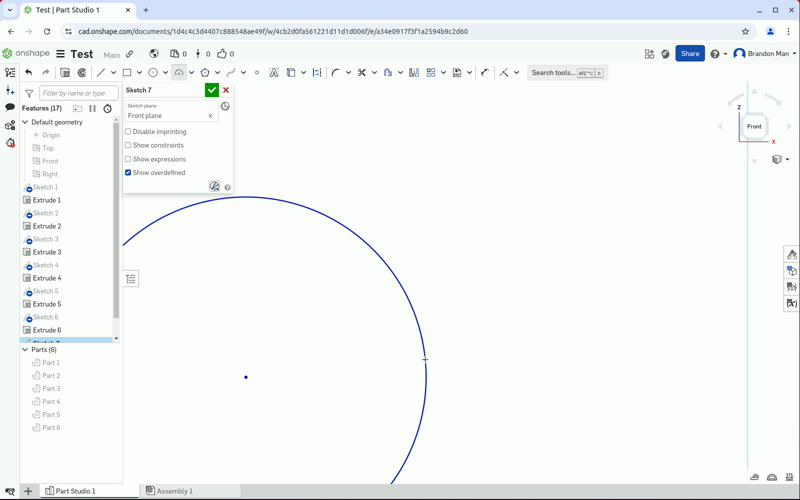
scroll(-6)
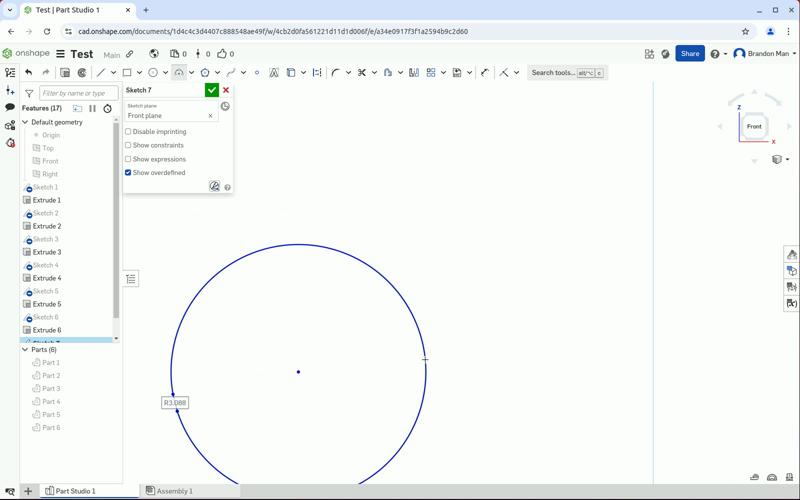
scroll(-6)
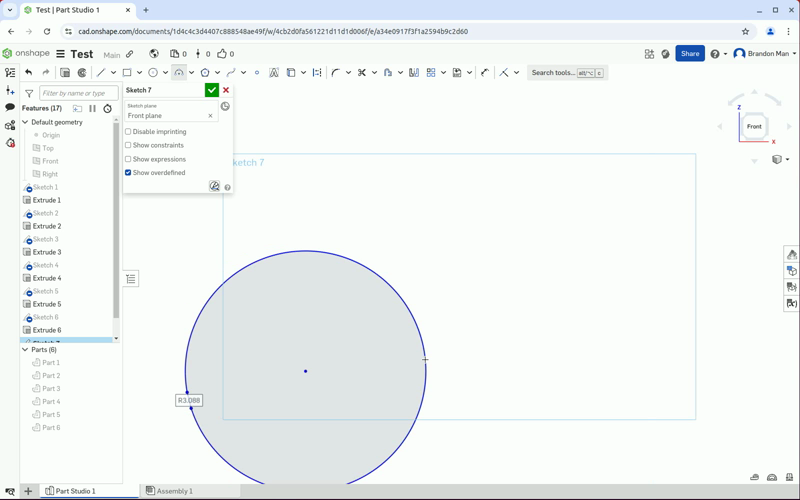
scroll(-6)
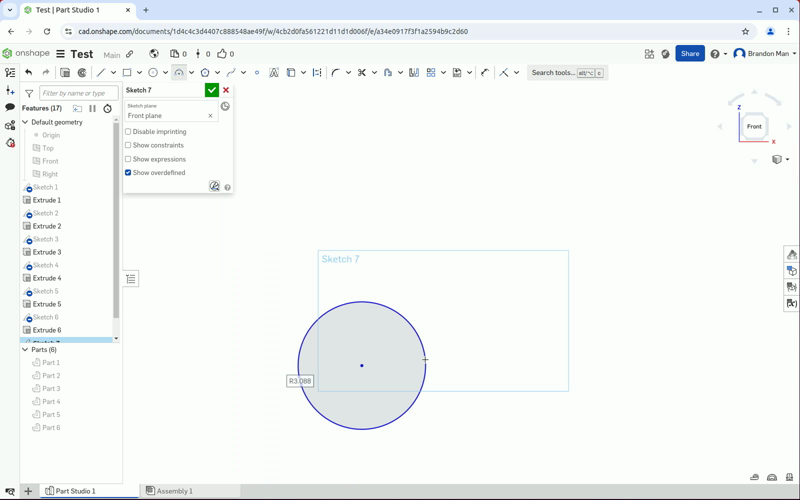
scroll(-6)
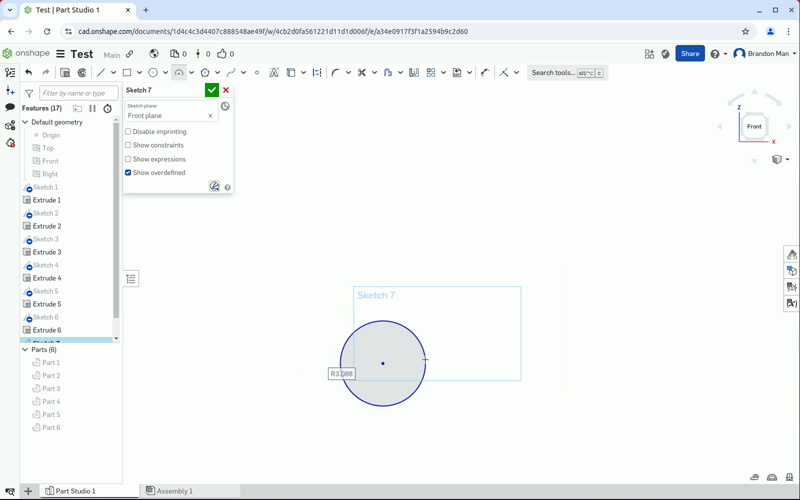
scroll(-6)
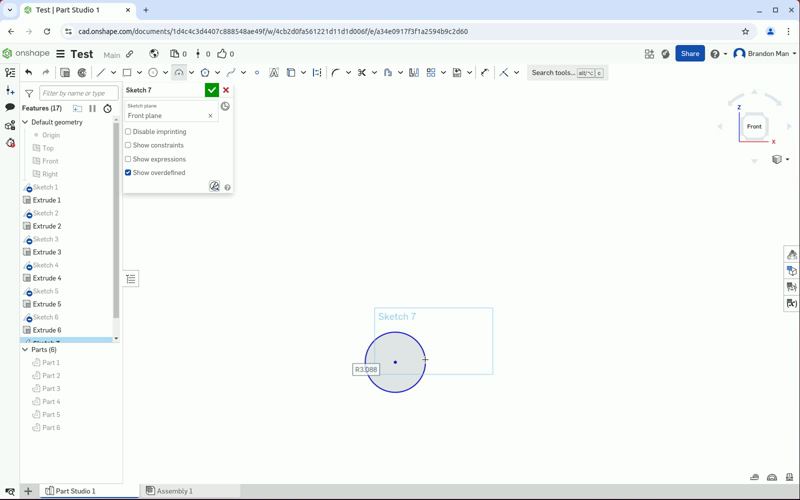
scroll(-6)
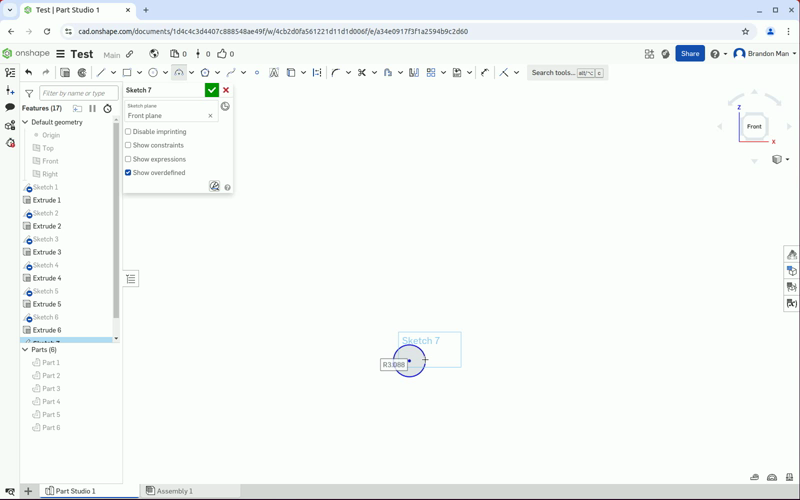
key_up(shift)
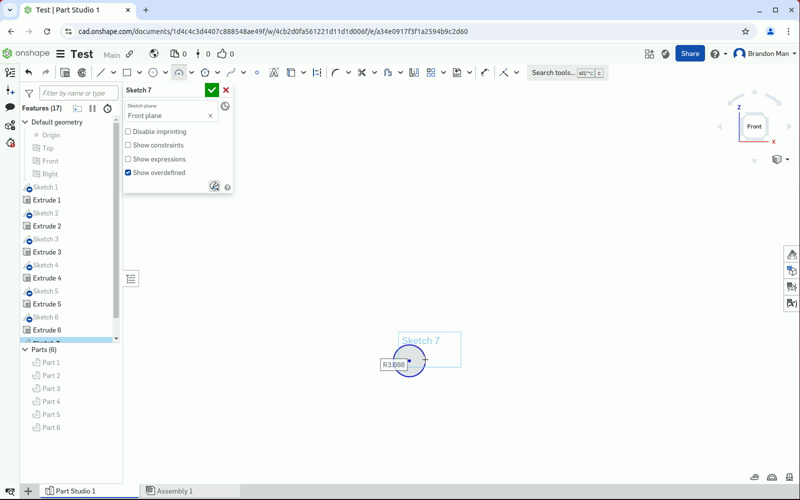
key(esc)
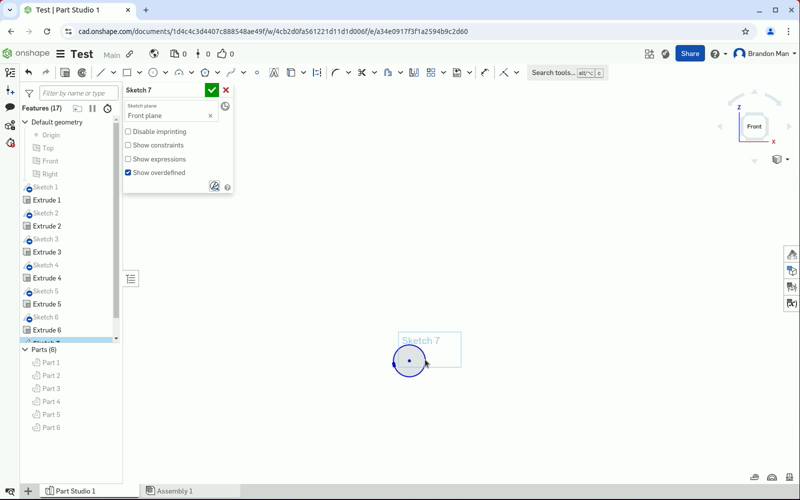
key(c)
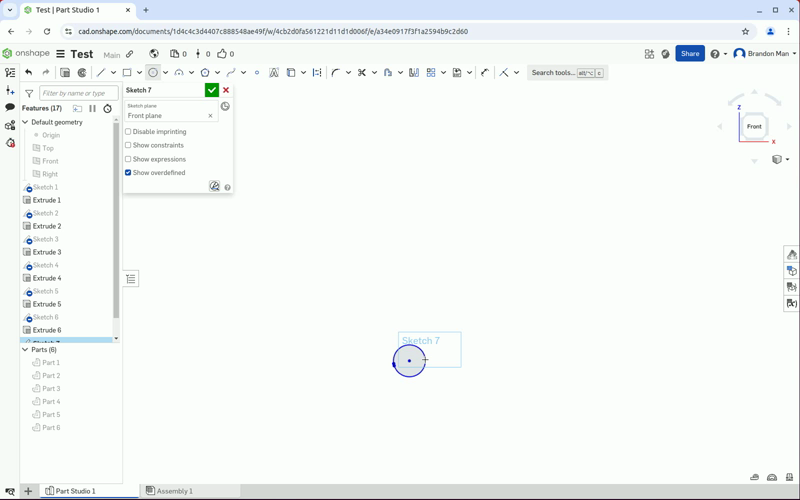
key_down(shift)
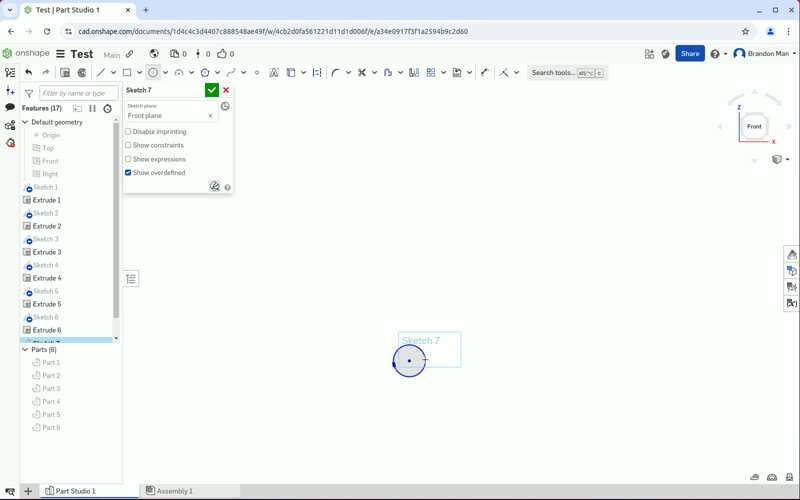
mouse_move(408, 363)
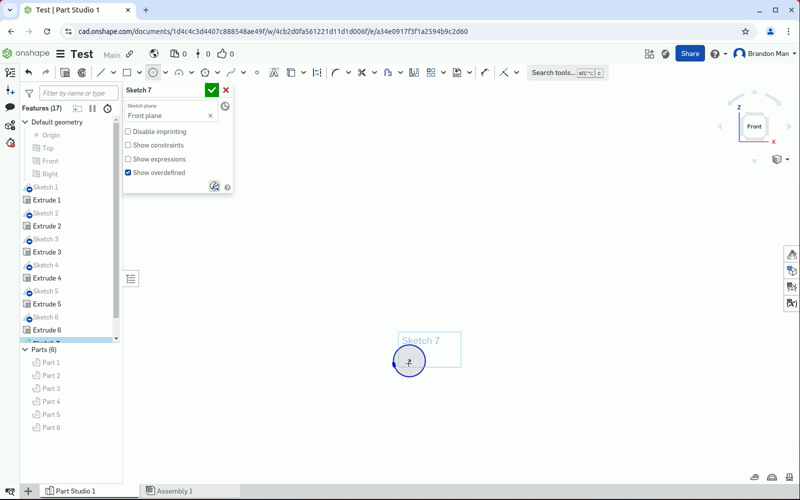
scroll(6)
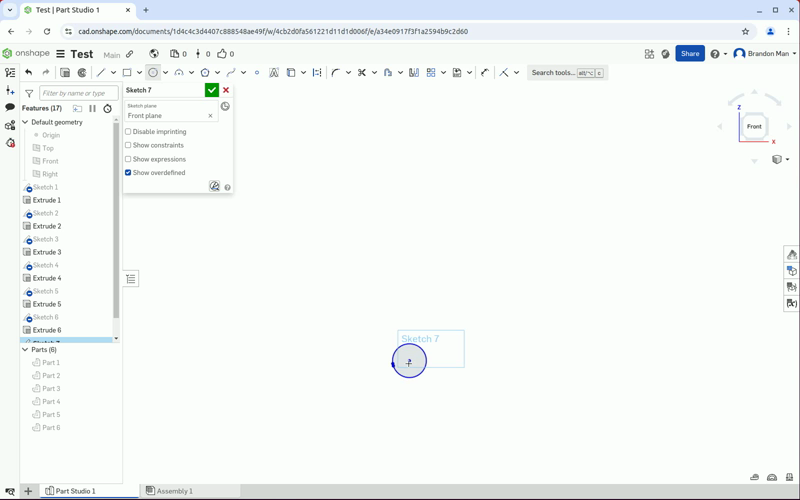
scroll(6)
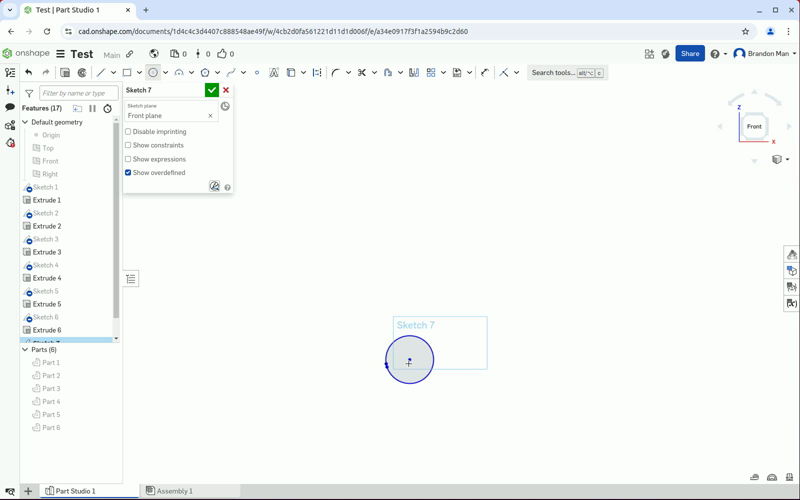
scroll(6)
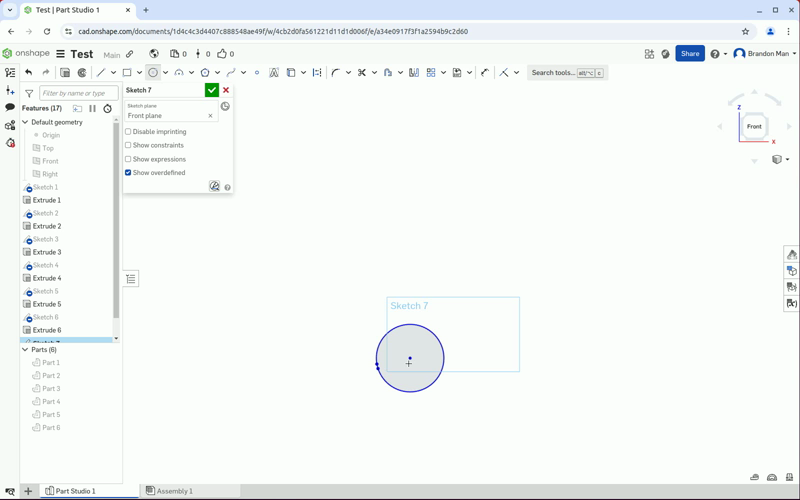
scroll(6)
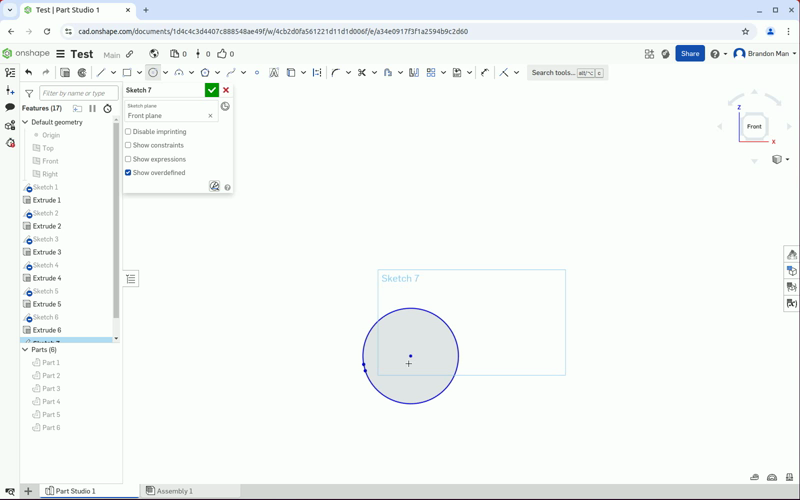
scroll(6)
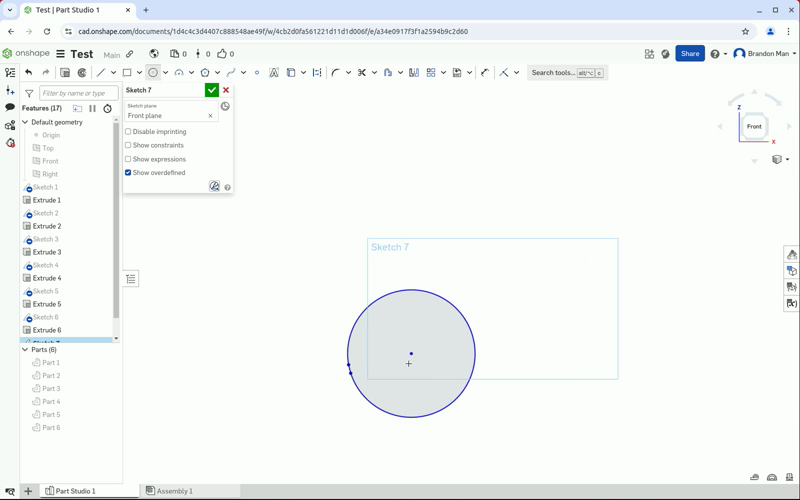
scroll(6)
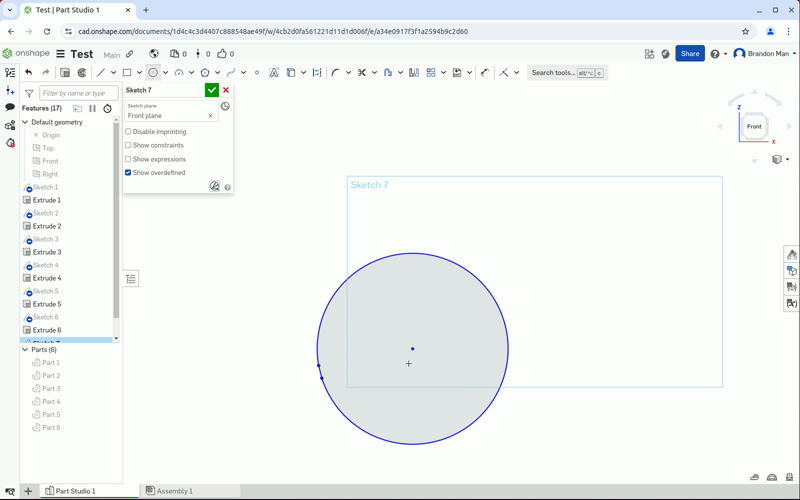
scroll(6)
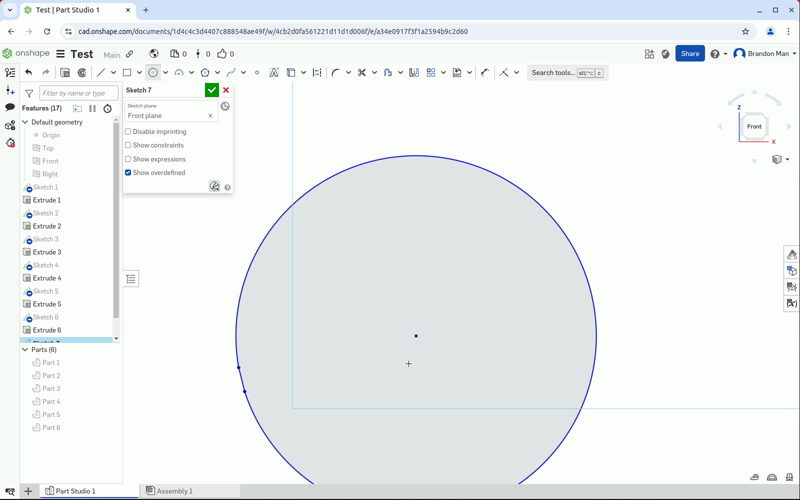
click(408, 363)
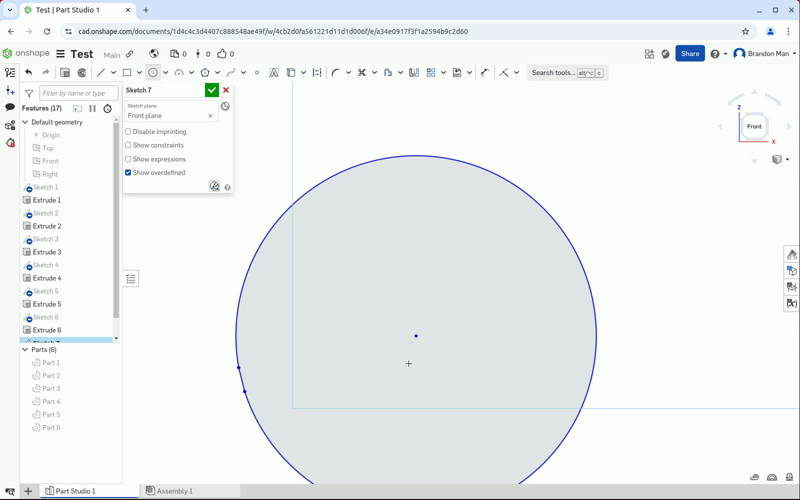
scroll(-6)
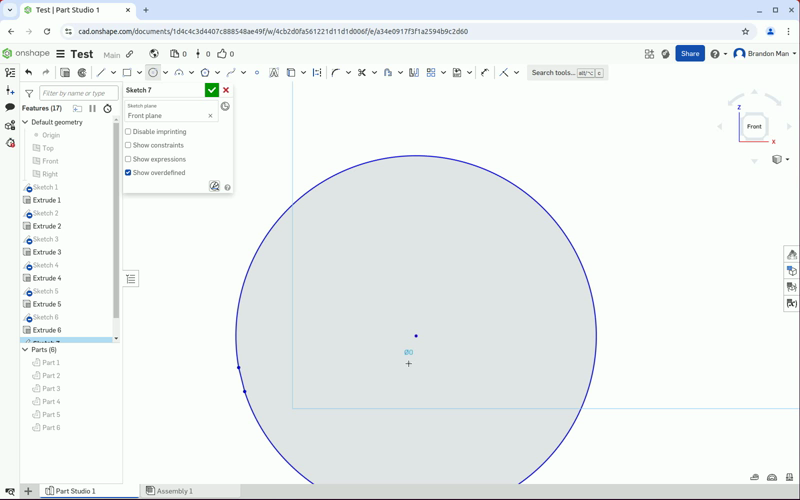
scroll(-6)
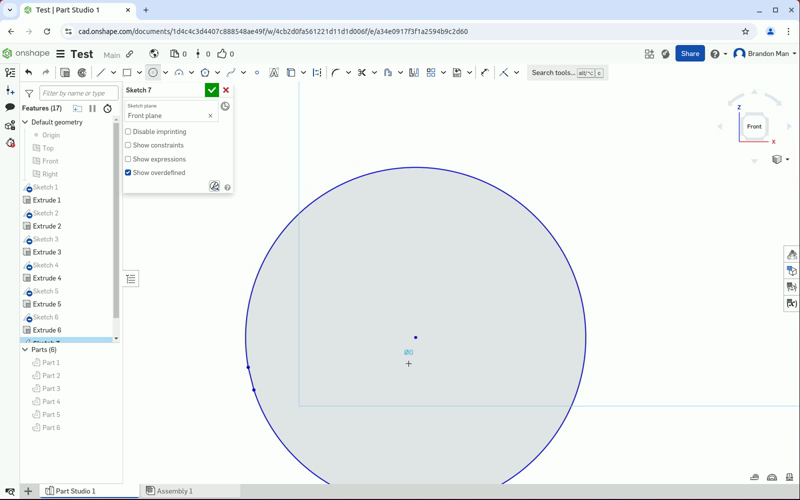
scroll(-6)
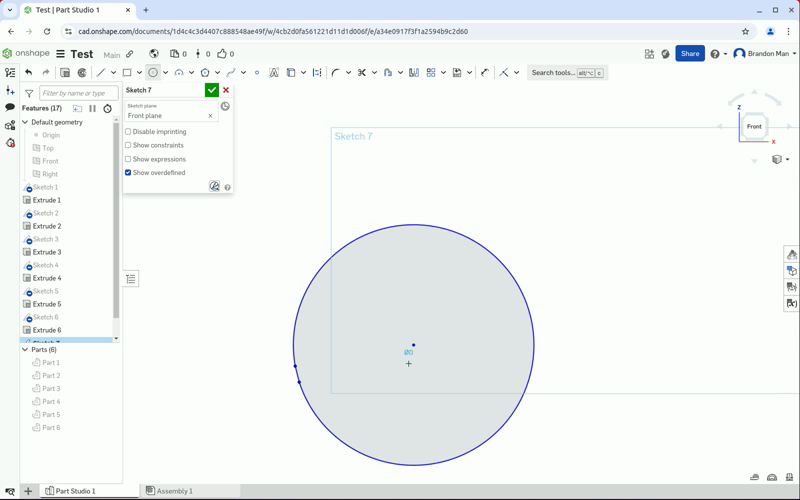
scroll(-6)
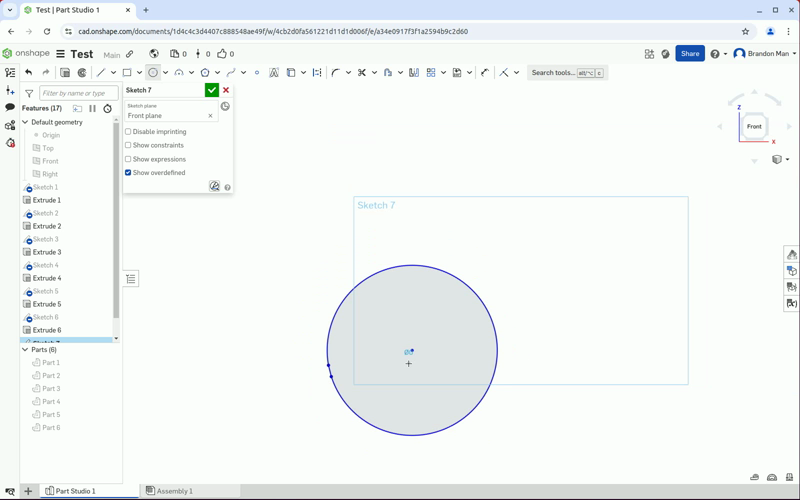
scroll(-6)
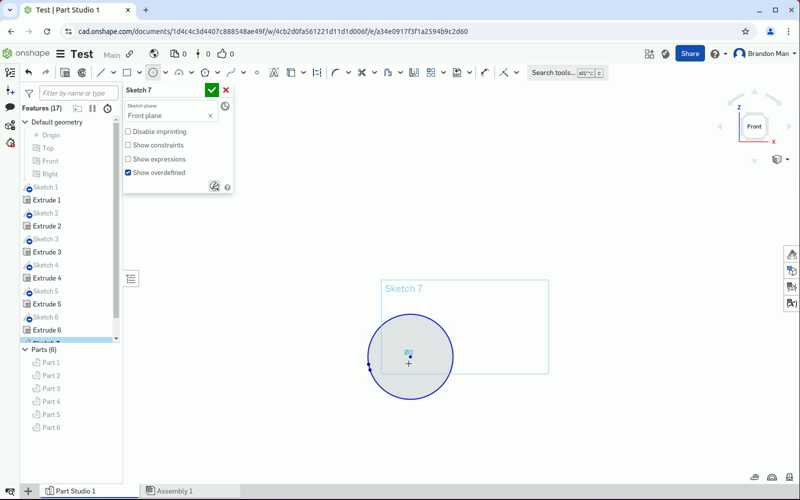
scroll(-6)
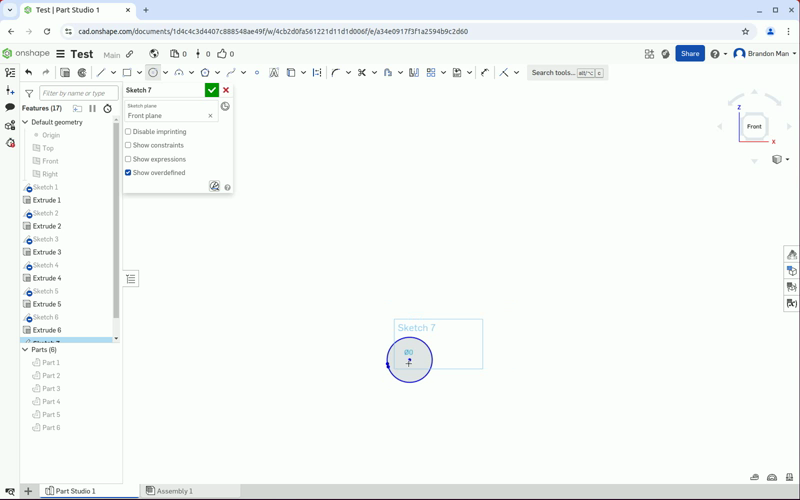
scroll(-6)
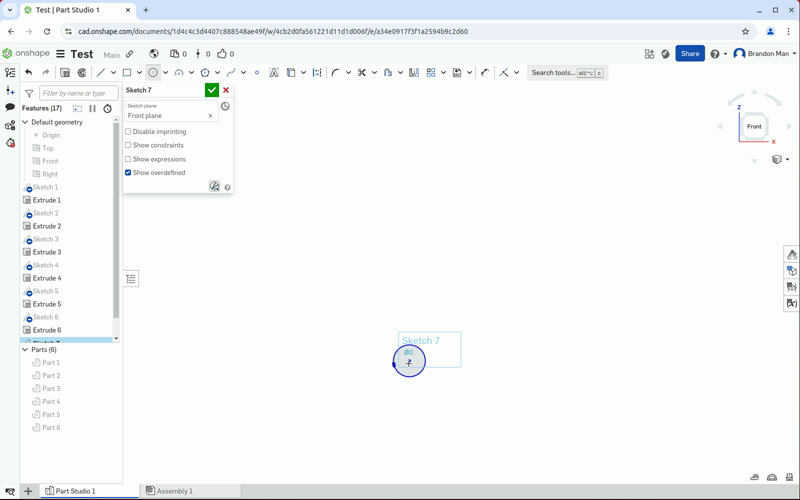
key_up(shift)
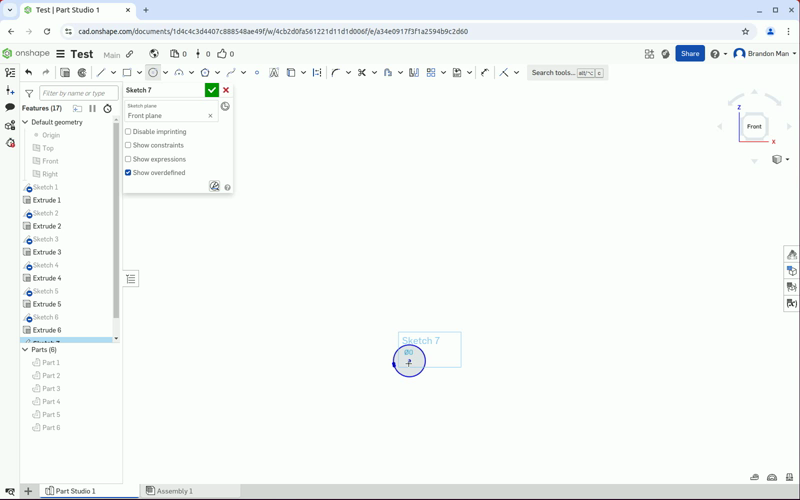
mouse_move(414, 363)
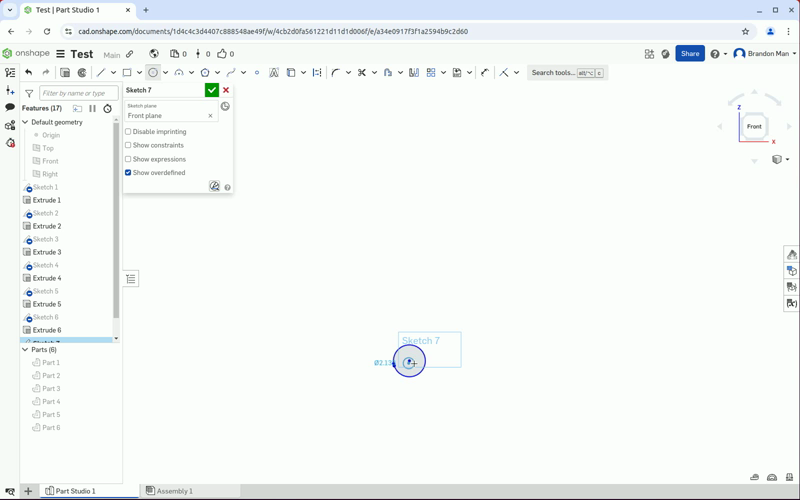
scroll(6)
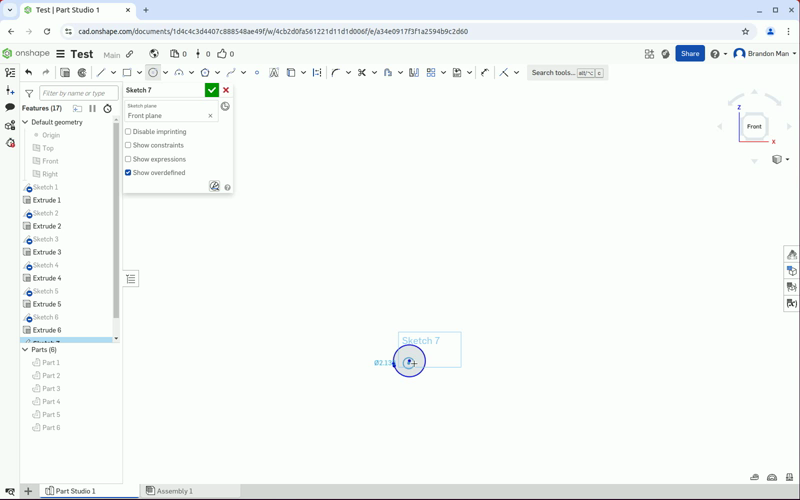
scroll(6)
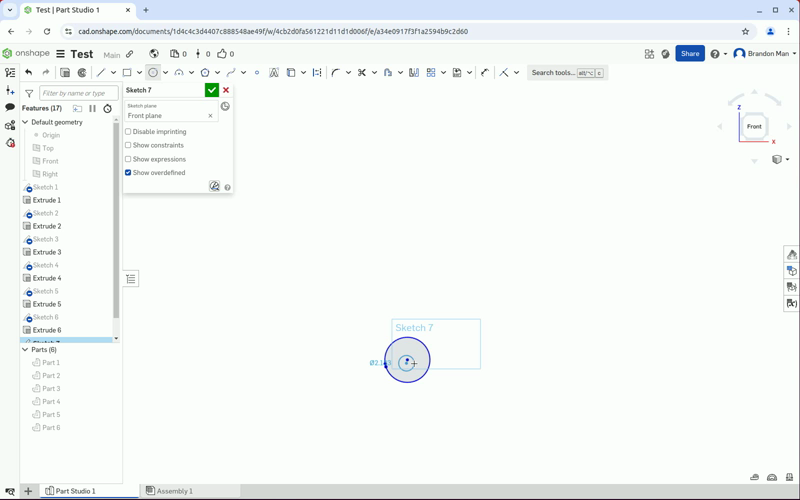
scroll(6)
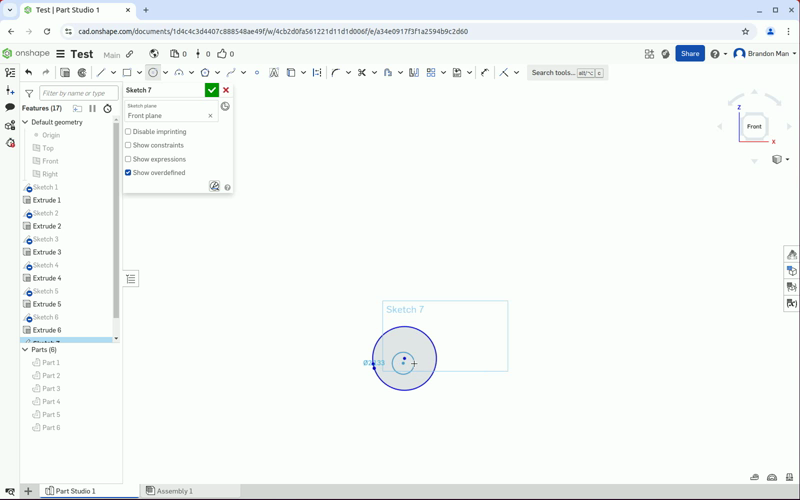
scroll(6)
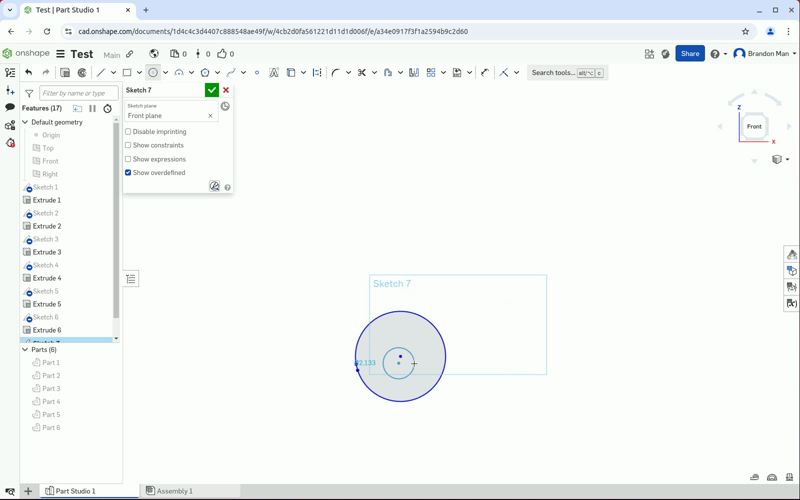
scroll(6)
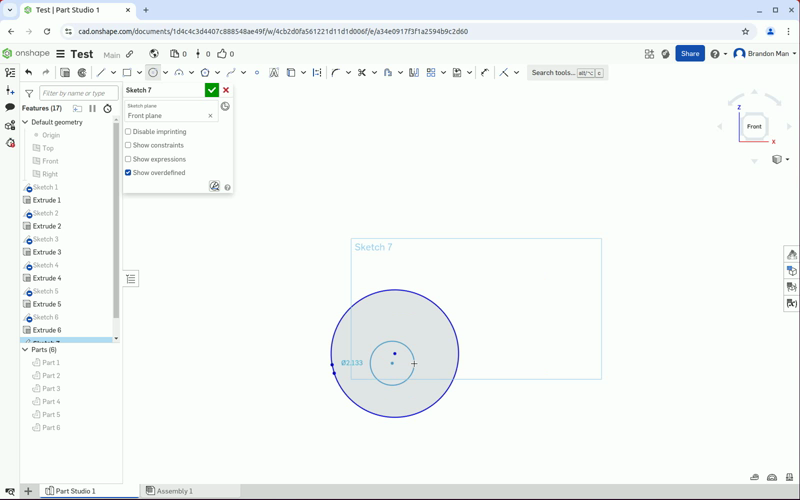
scroll(6)
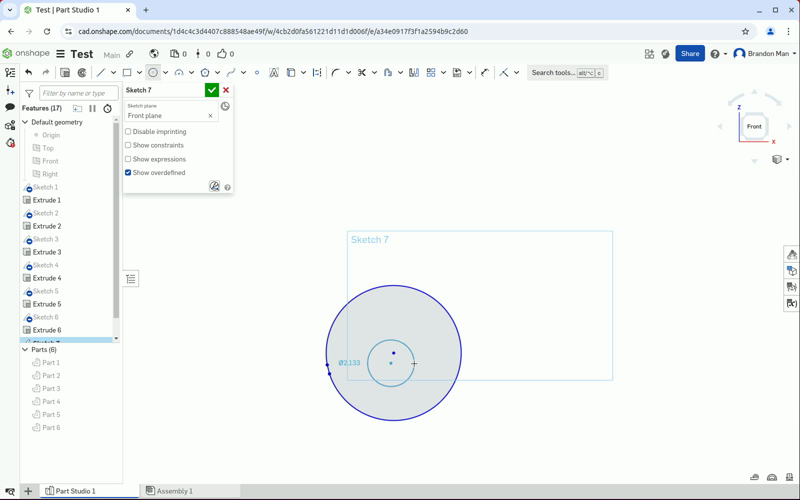
scroll(6)
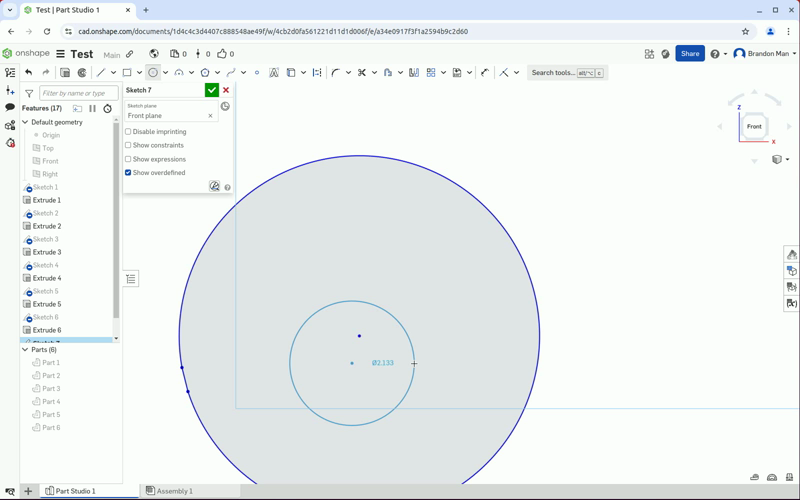
click(414, 363)
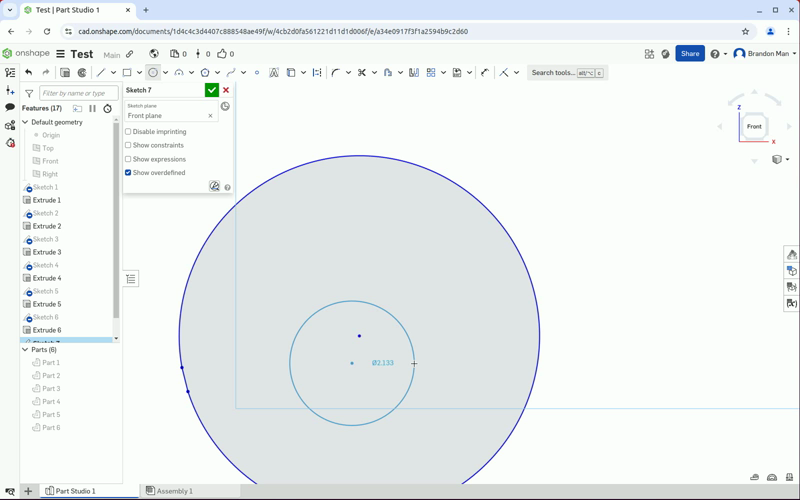
scroll(-6)
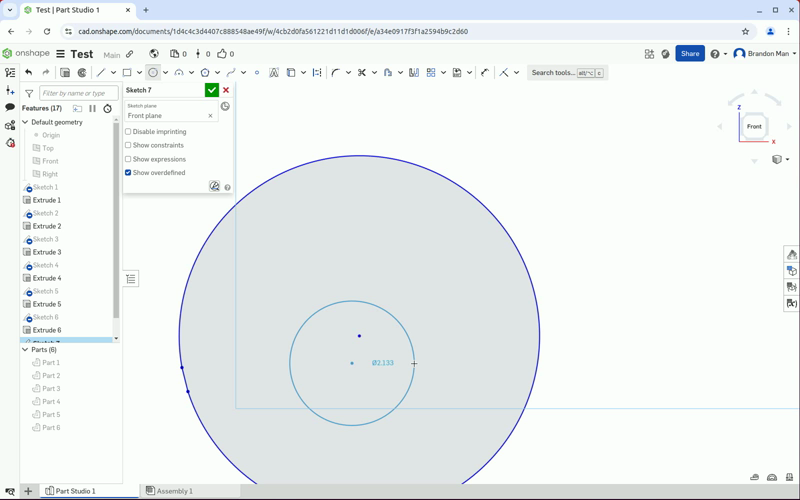
scroll(-6)
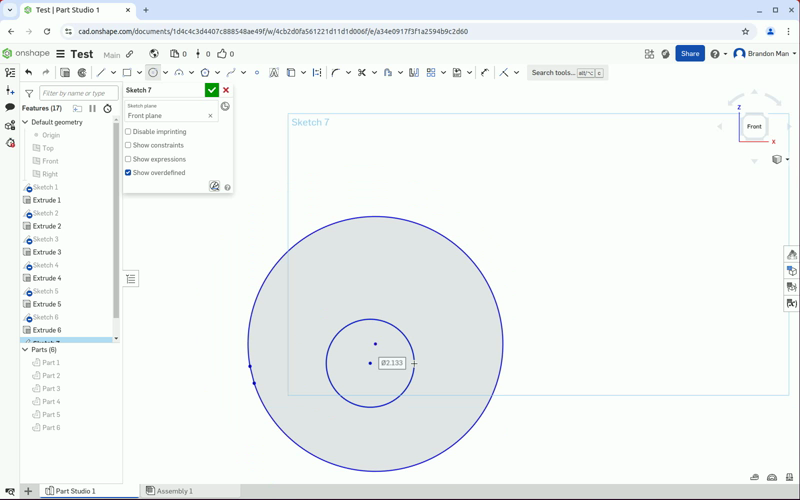
scroll(-6)
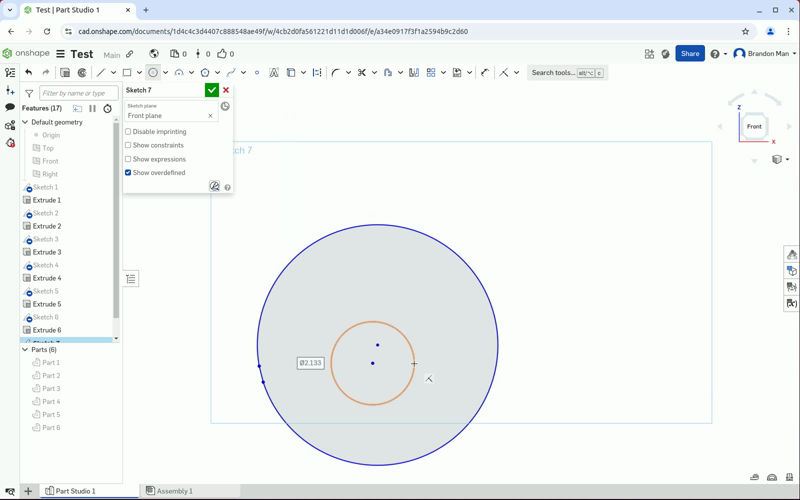
scroll(-6)
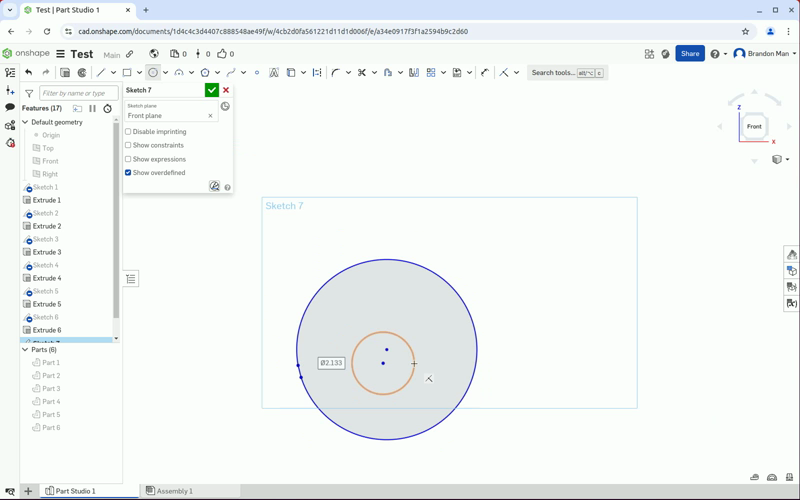
scroll(-6)
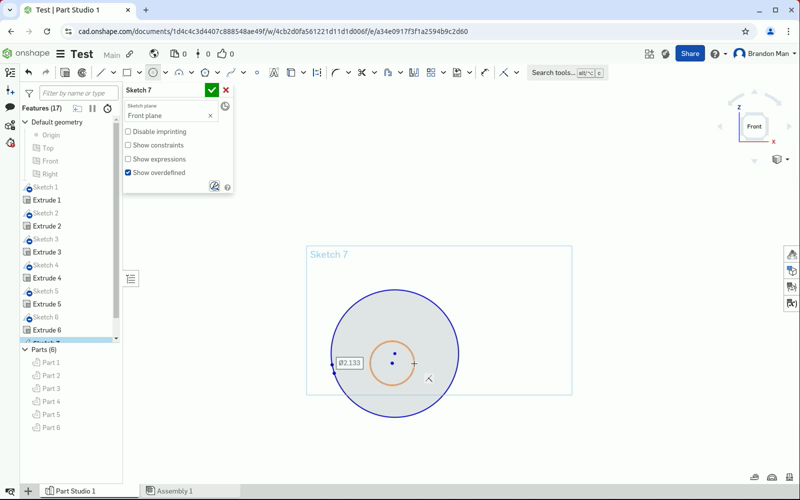
scroll(-6)
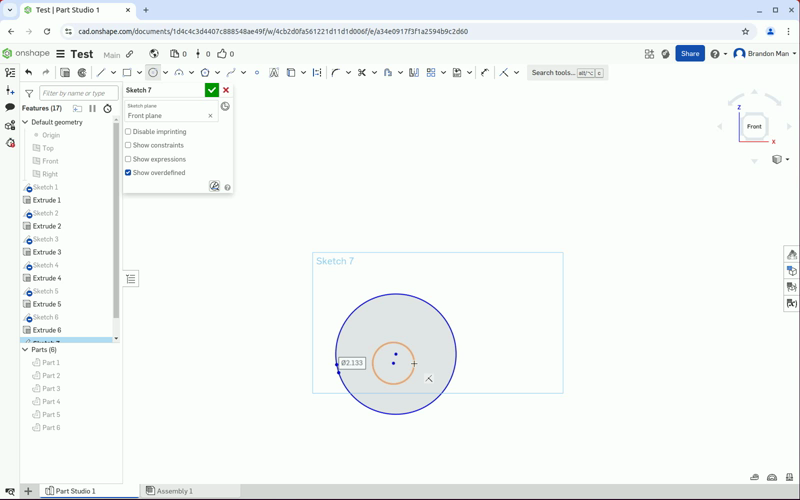
scroll(-6)
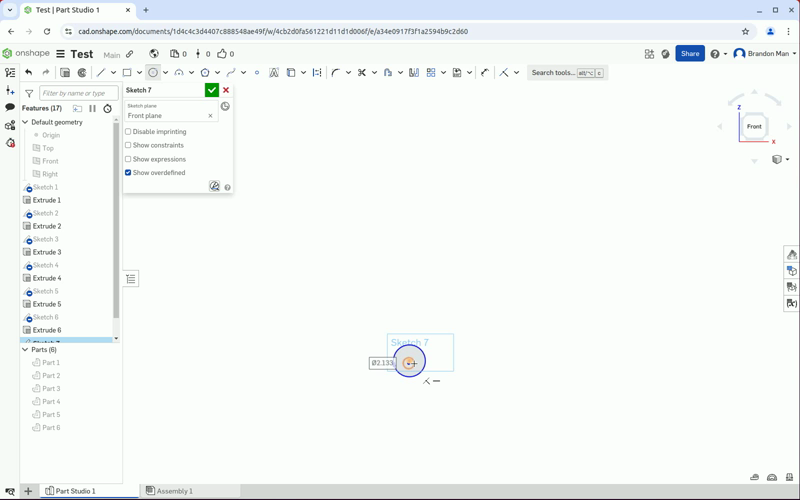
key(esc)
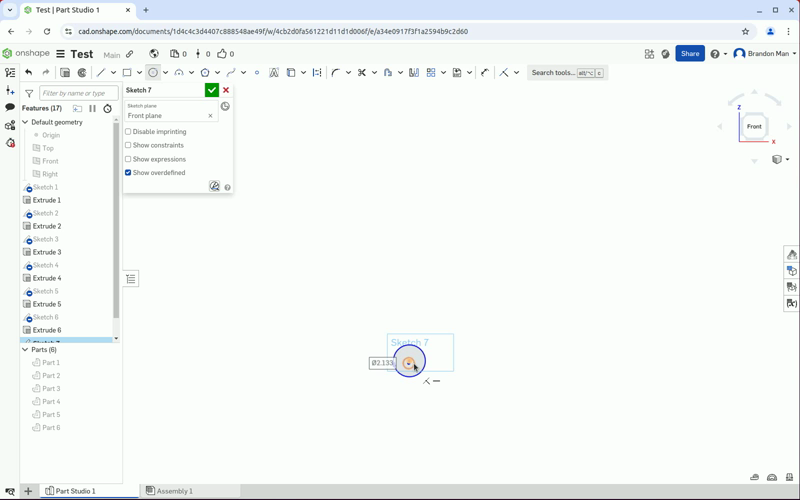
mouse_move(403, 348)
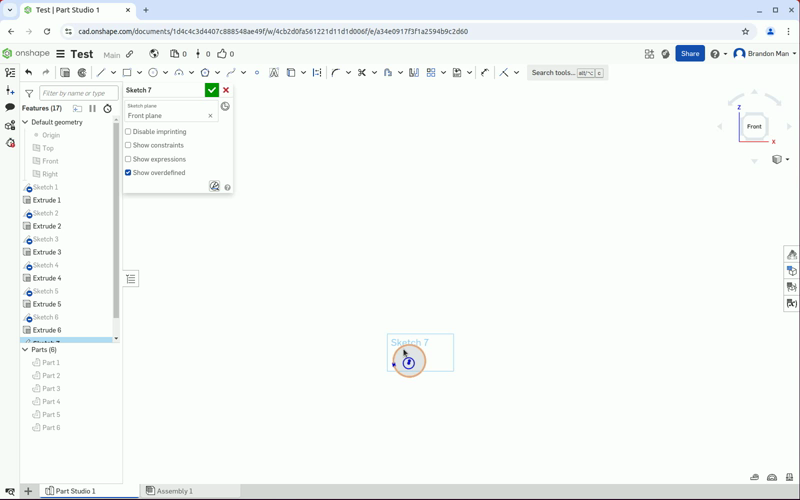
scroll(6)
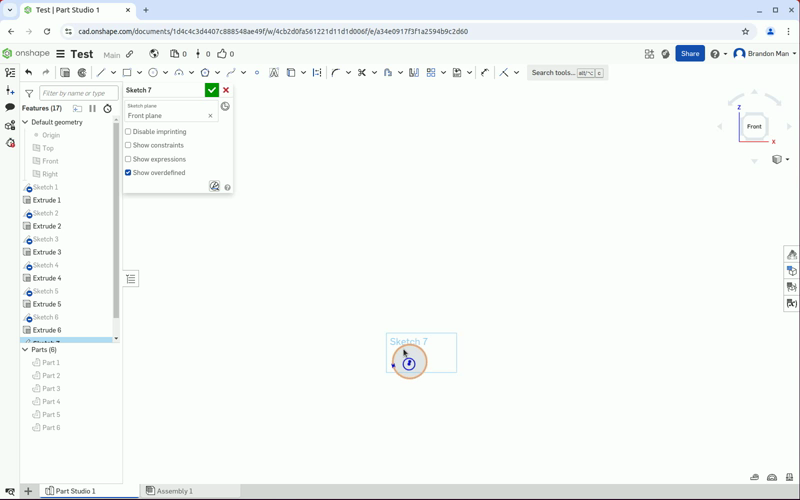
scroll(6)
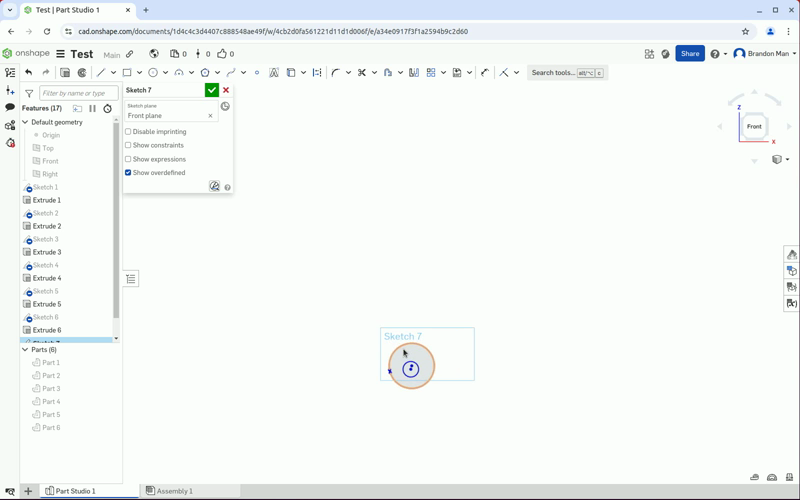
scroll(6)
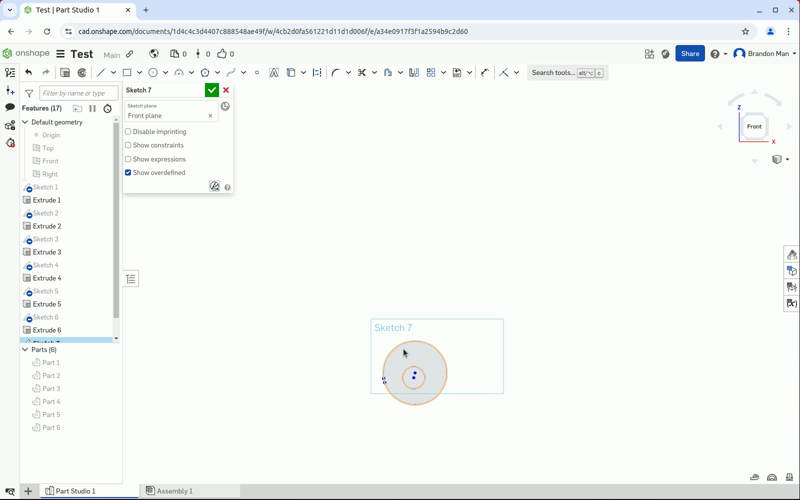
scroll(6)
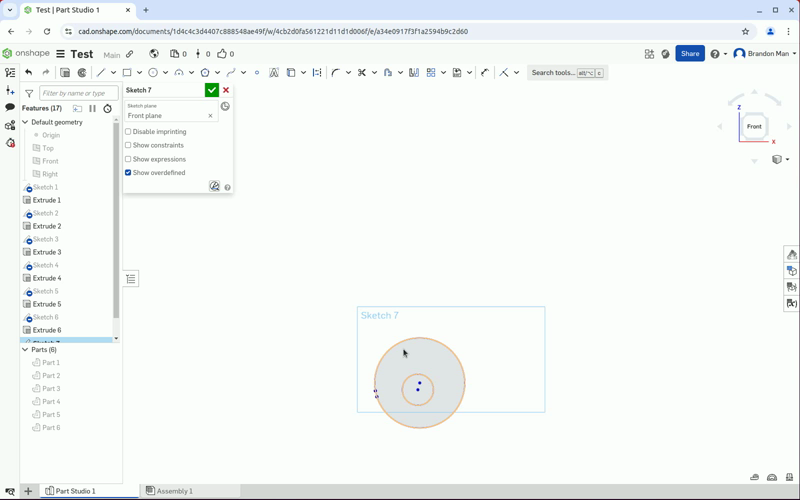
scroll(6)
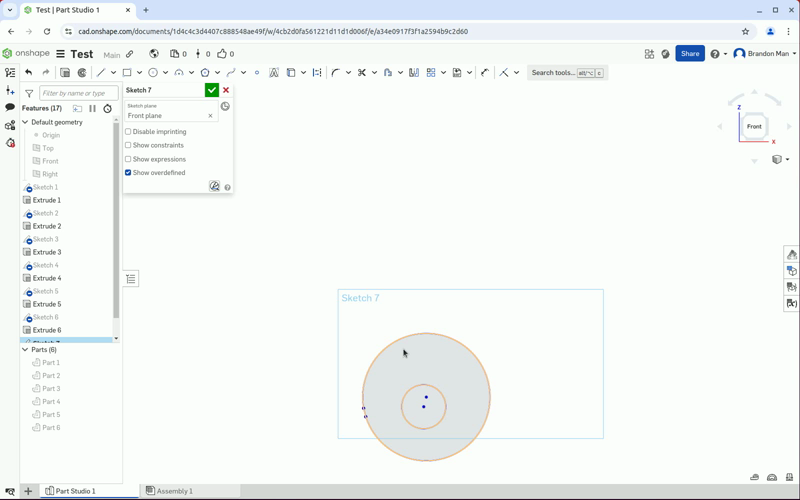
scroll(6)
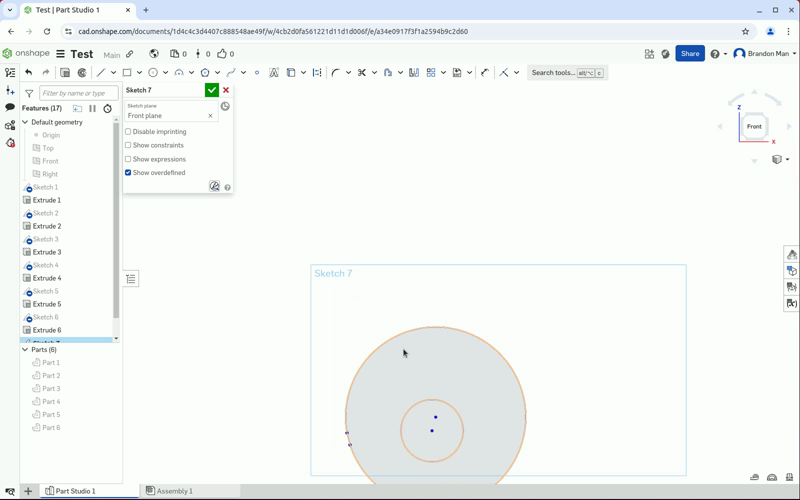
scroll(6)
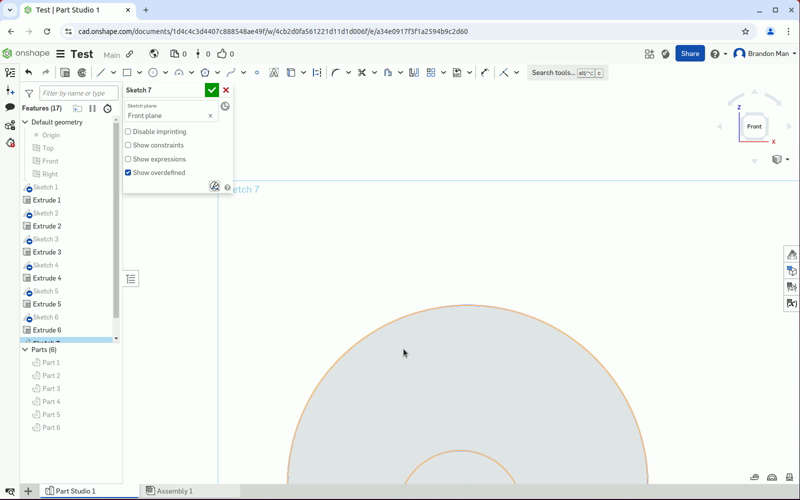
click(403, 348)
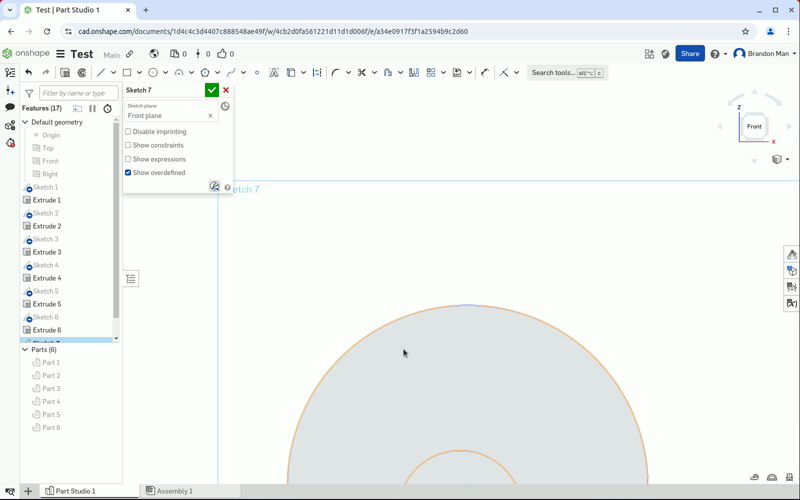
scroll(-6)
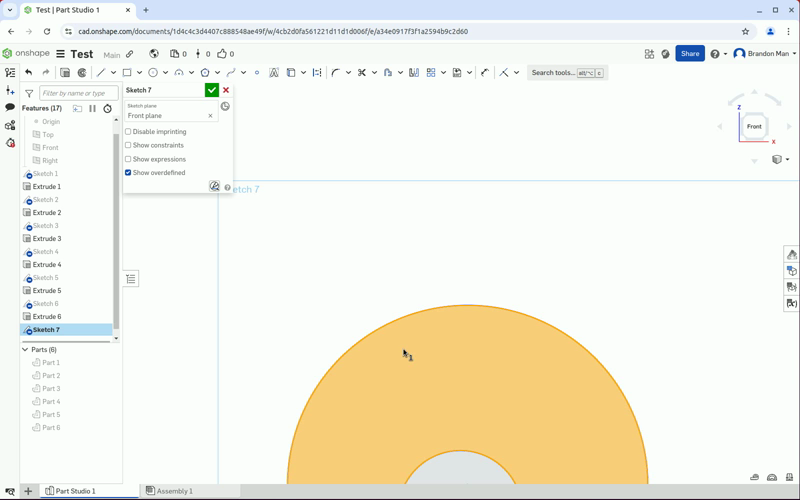
scroll(-6)
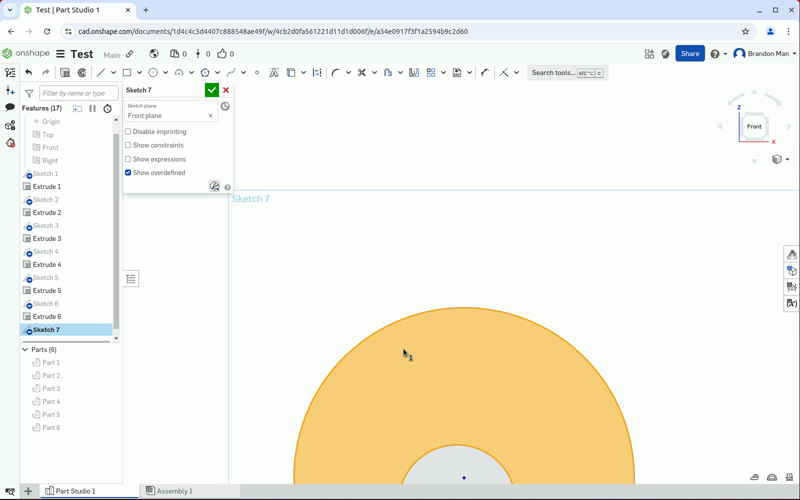
scroll(-6)
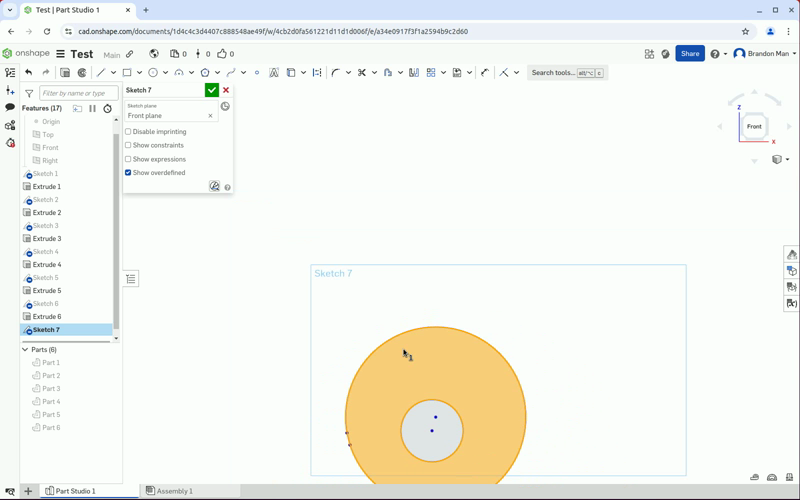
scroll(-6)
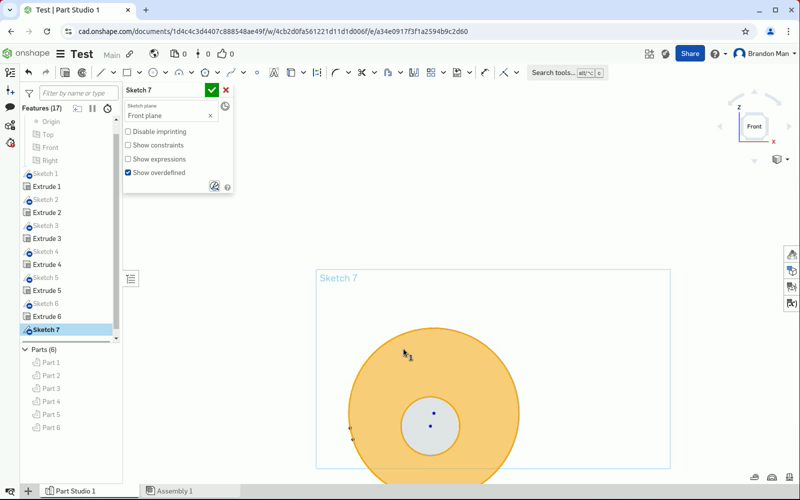
scroll(-6)
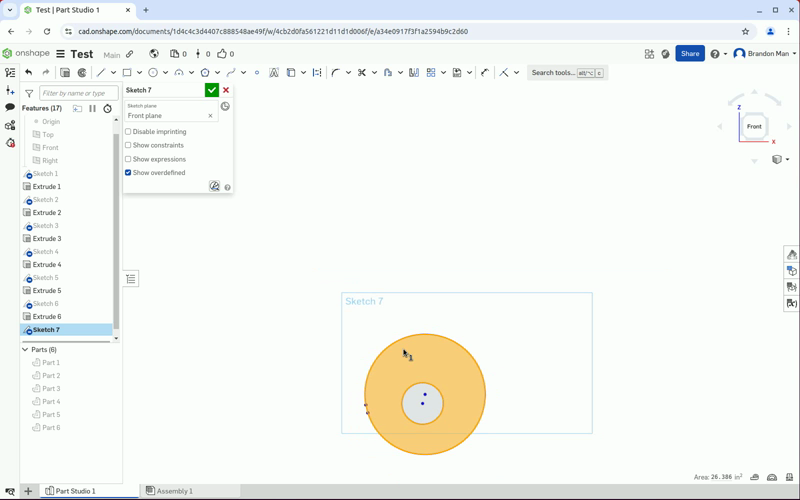
scroll(-6)
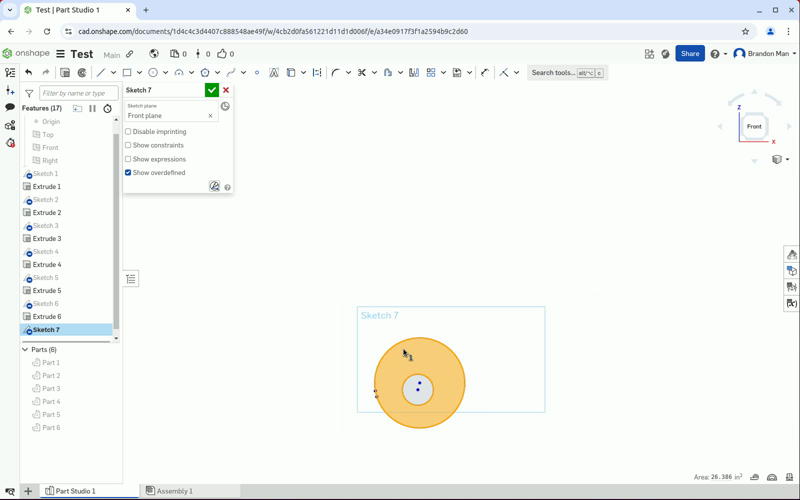
scroll(-6)
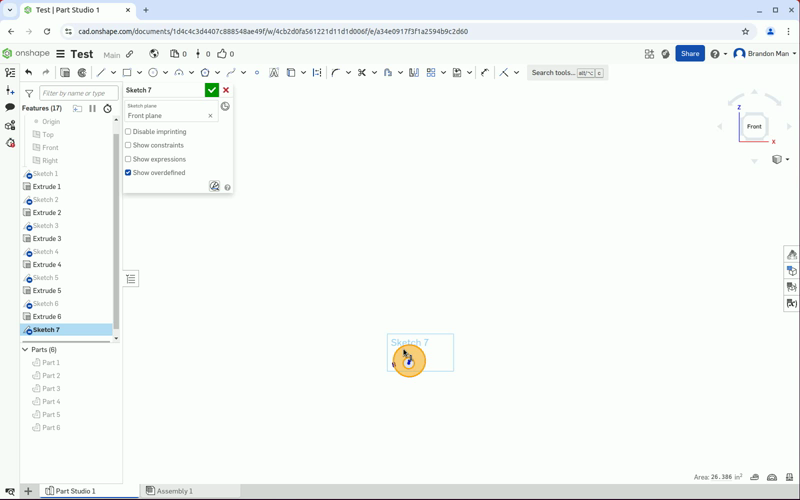
mouse_move(73, 352)
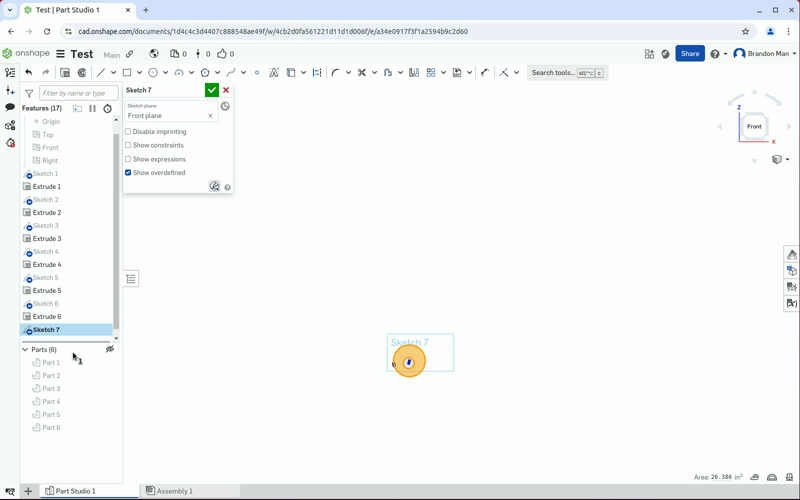
key(shift+y)
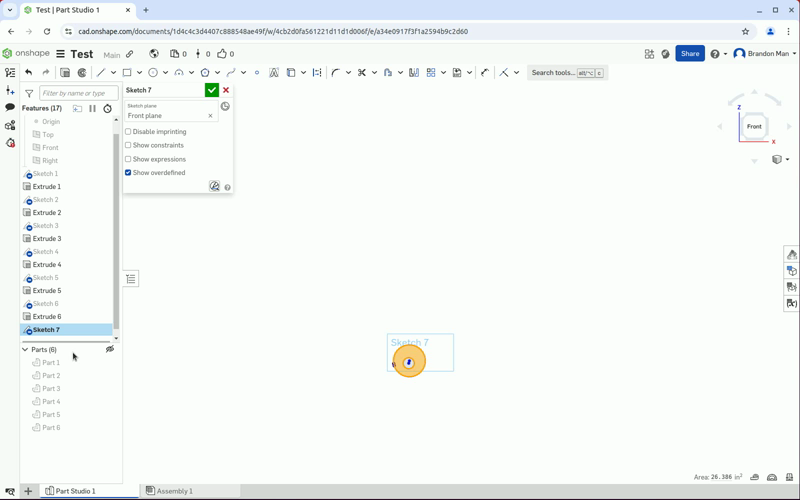
key(shift+e)
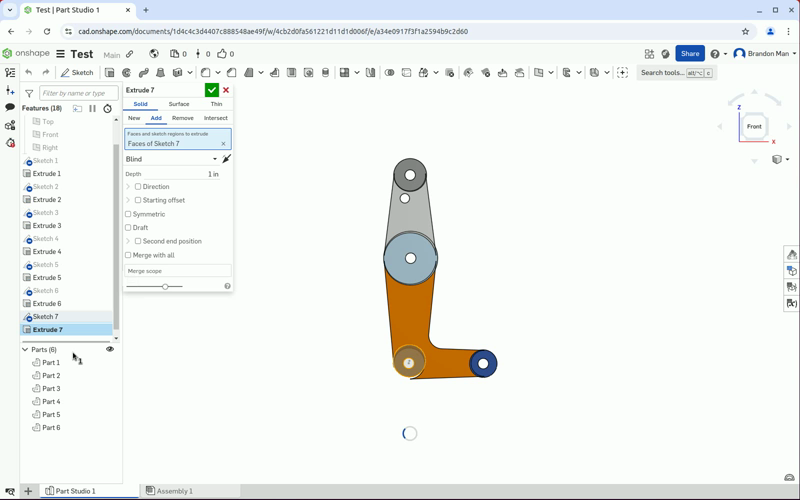
mouse_move(143, 106)
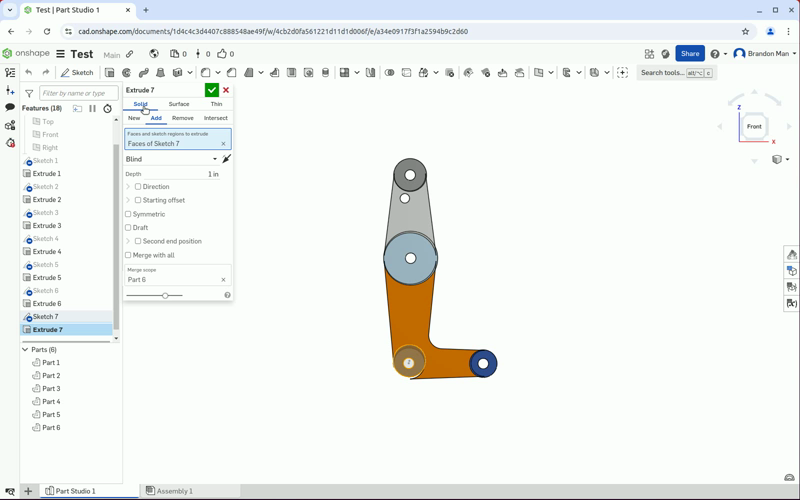
click(143, 106)
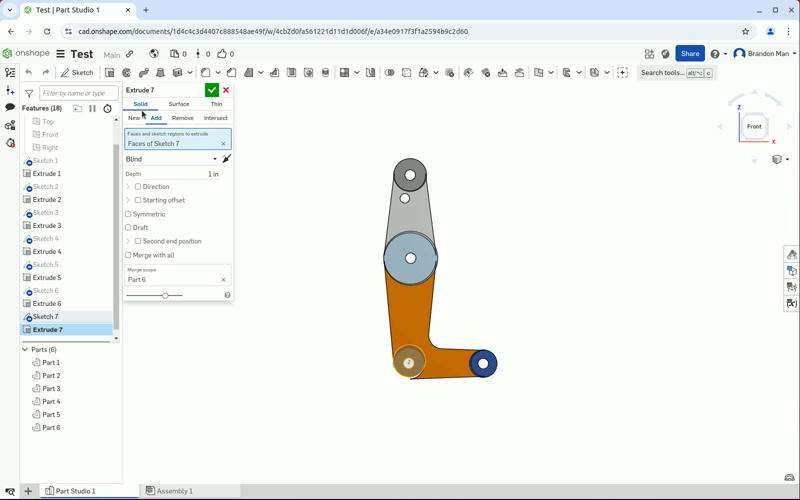
mouse_move(137, 120)
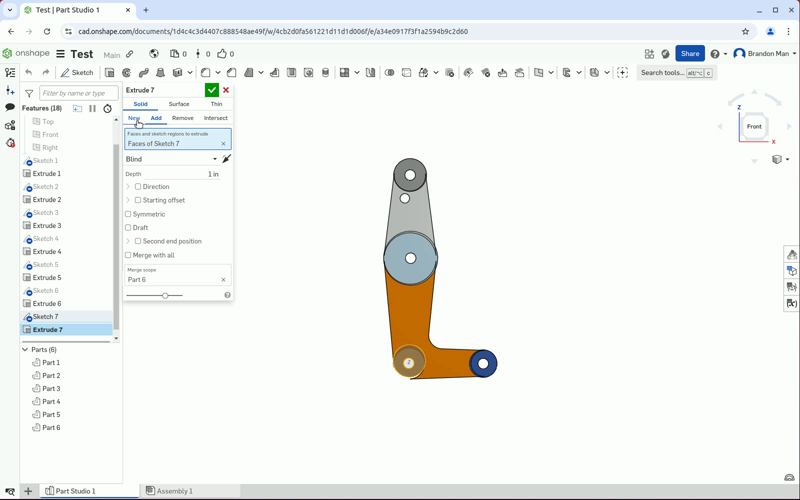
click(137, 120)
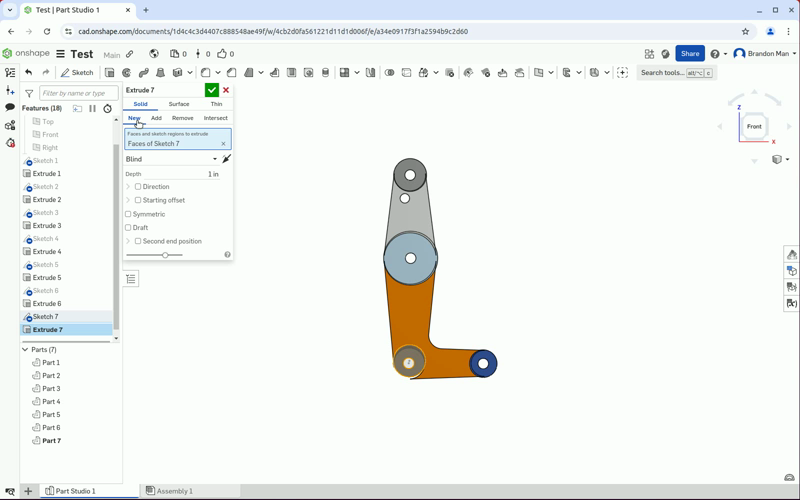
key(tab, 4)
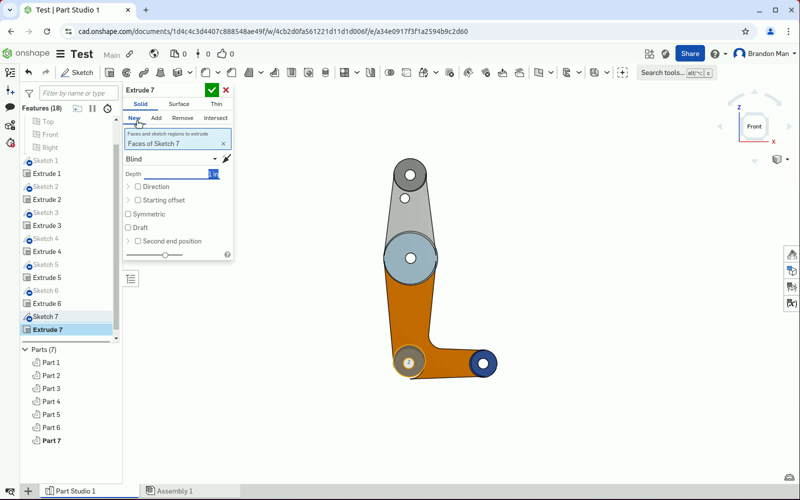
text(0.963)
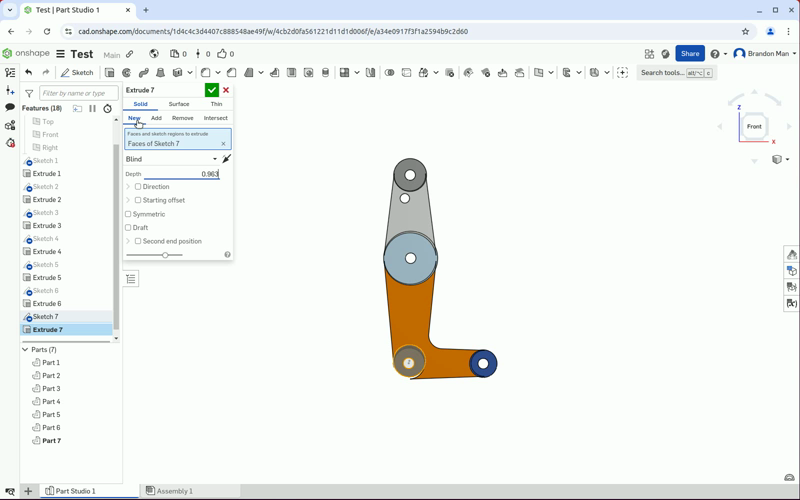
key(enter)
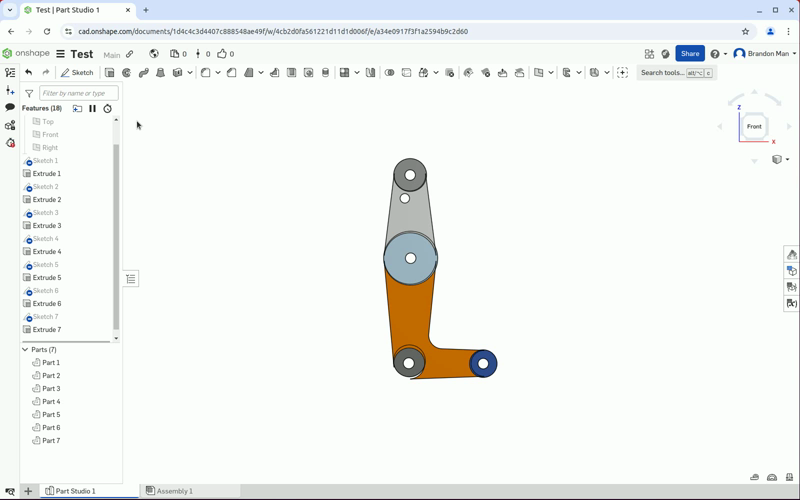
key(shift+h)
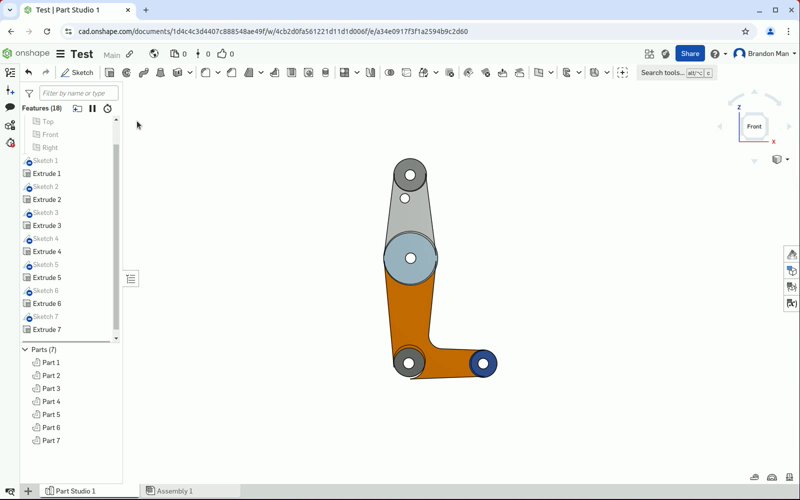
key(shift+h)
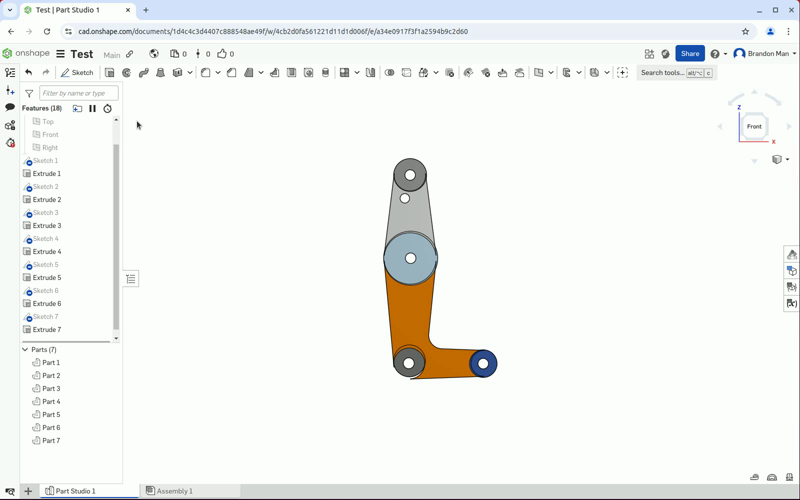
key(shift+7)
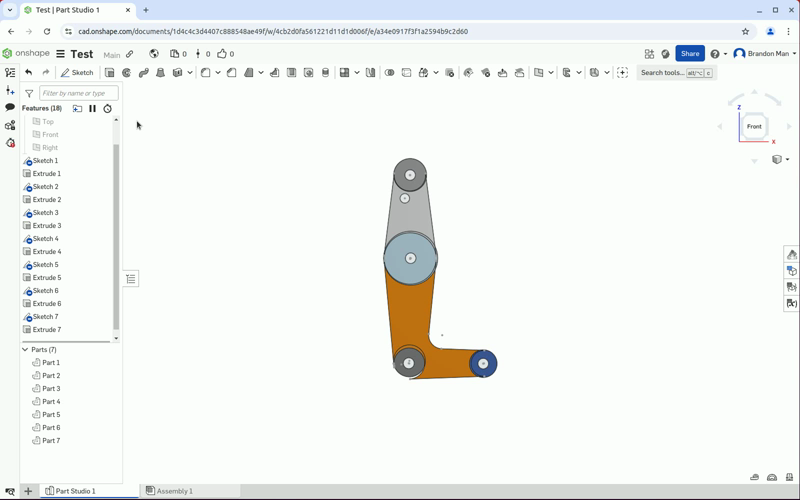
key(left, 2)
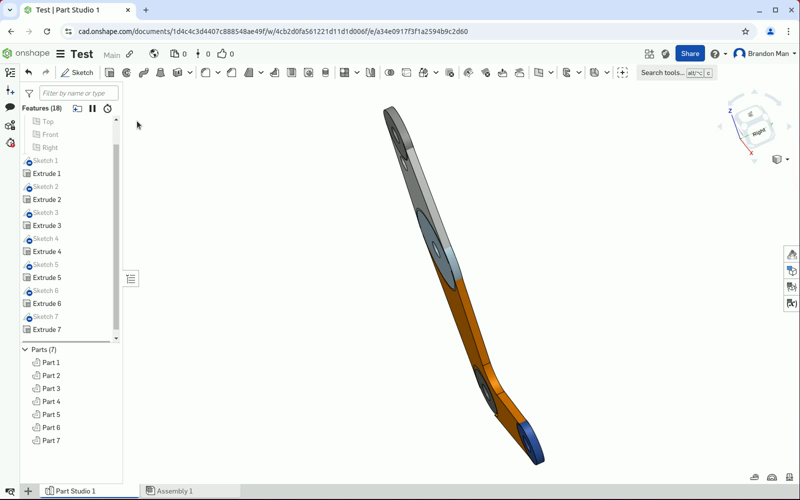
key(down, 2)
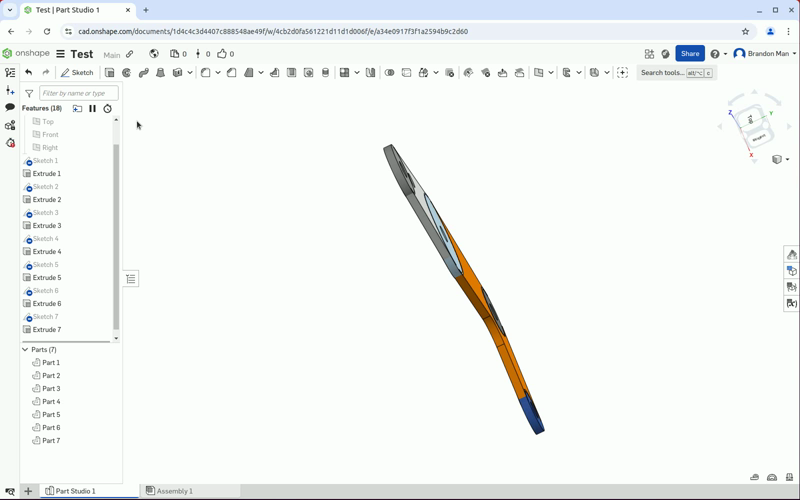
key(up, 2)
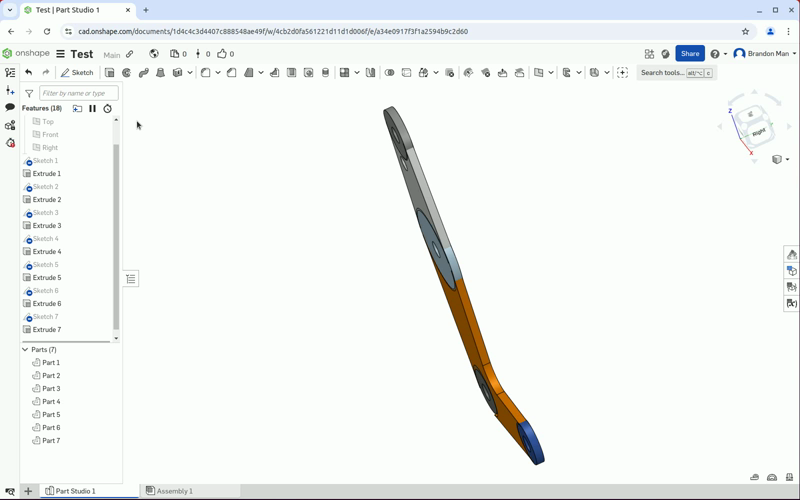
key(right, 2)
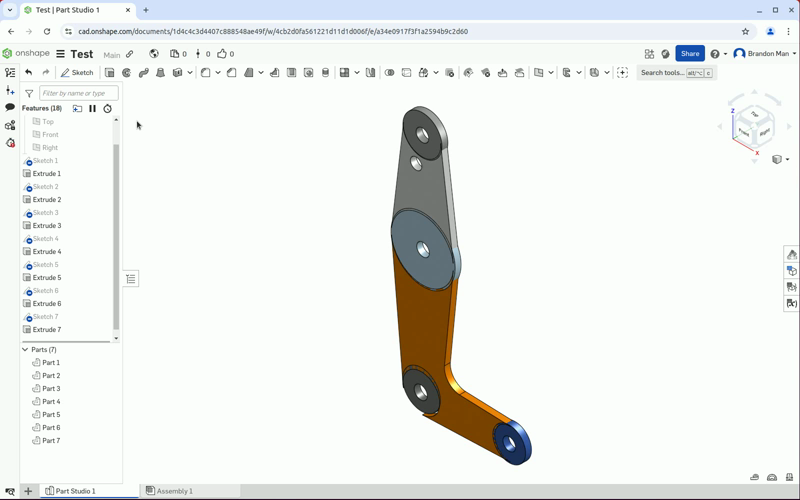
mouse_move(69, 163)
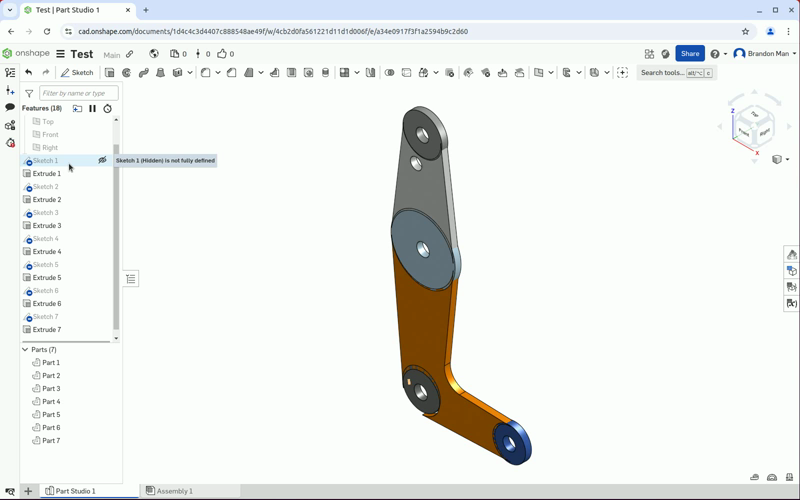
click(69, 163)